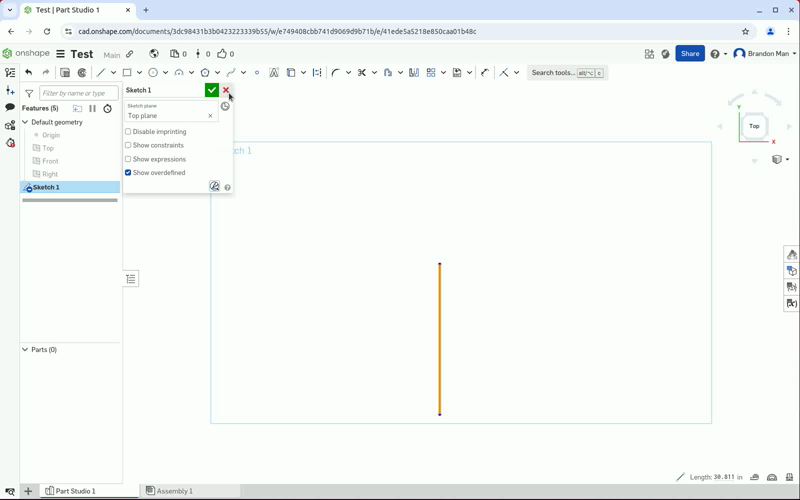
key(shift+h)
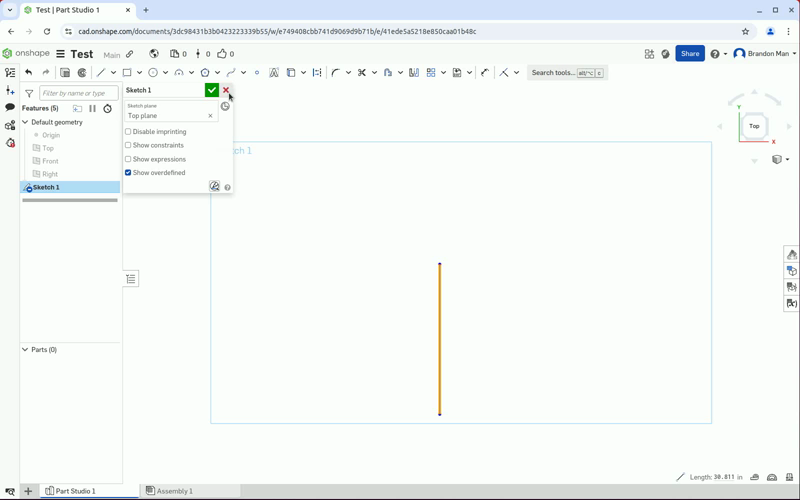
key(shift+s)
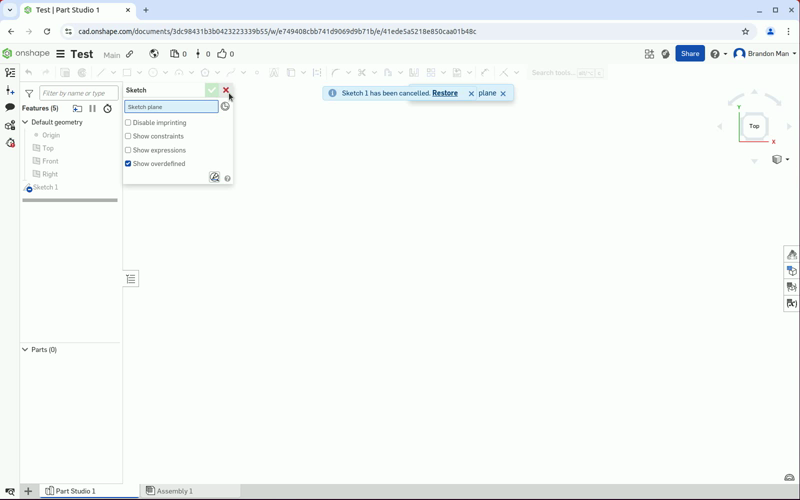
mouse_move(73, 150)
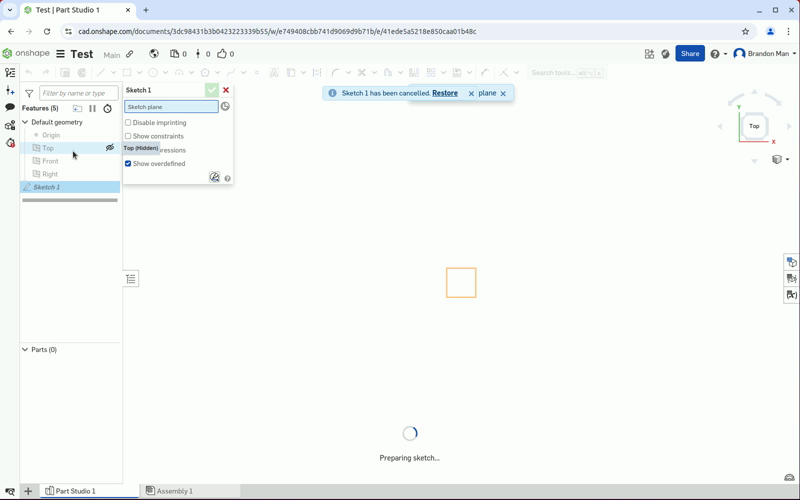
click(73, 150)
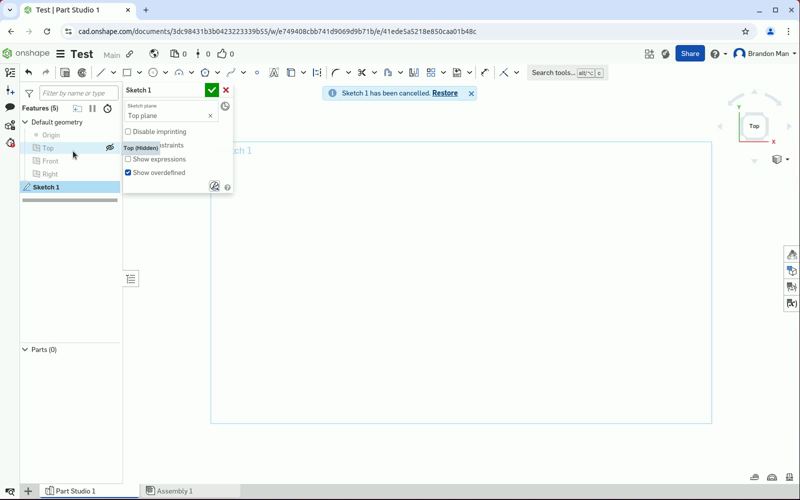
mouse_move(73, 352)
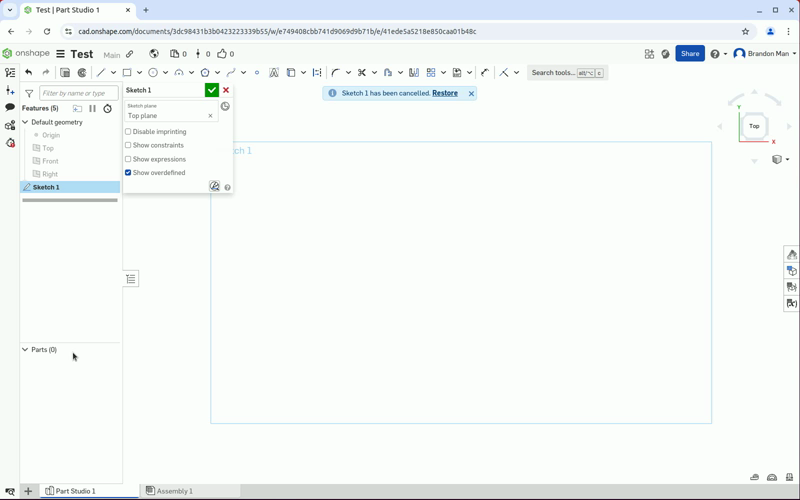
key(y)
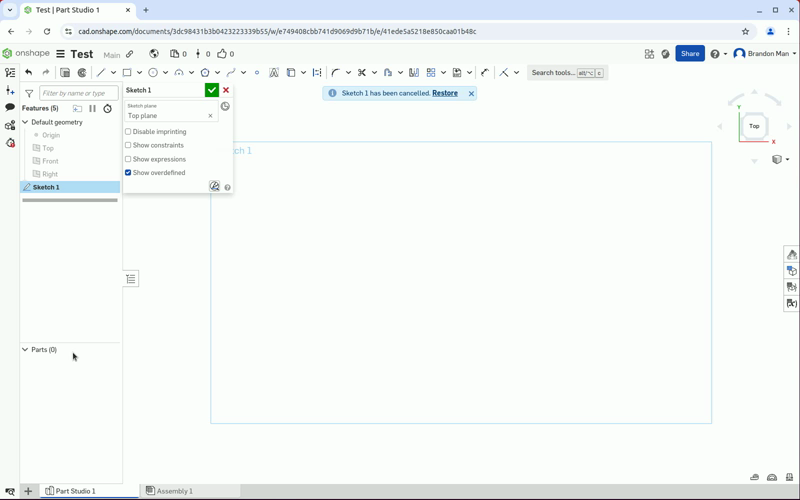
key(l)
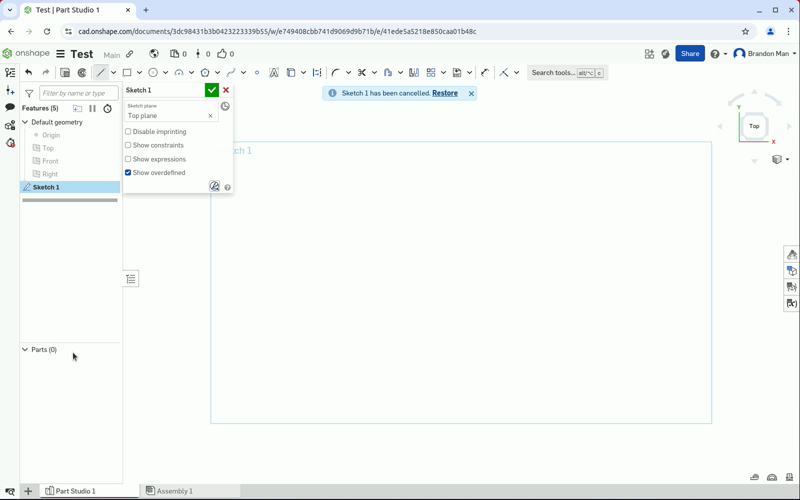
key_down(shift)
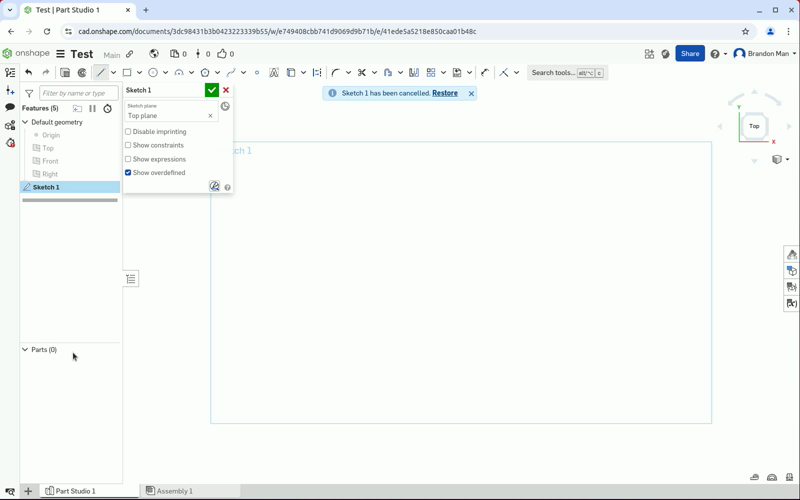
mouse_move(361, 395)
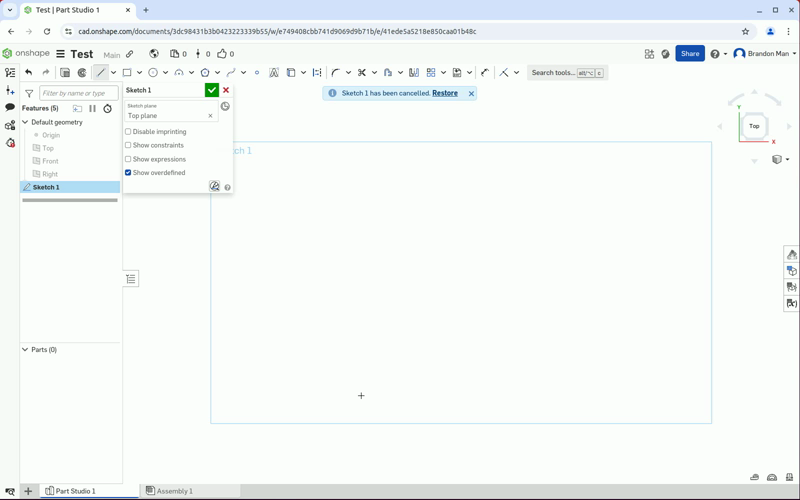
click(361, 395)
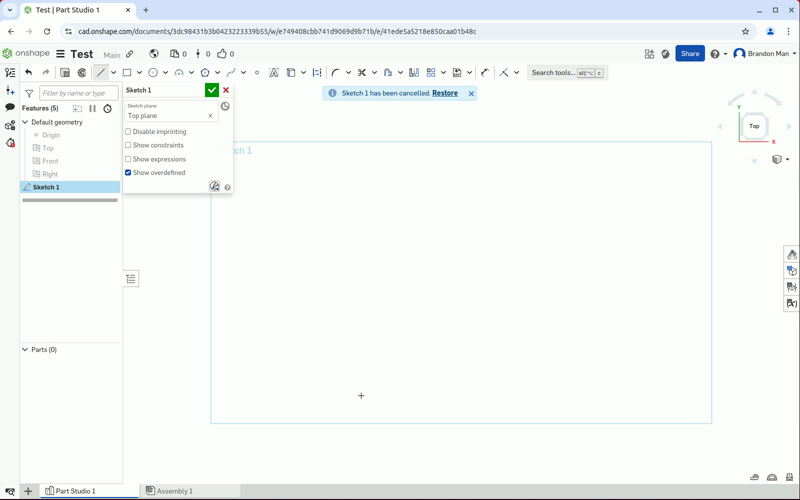
key_up(shift)
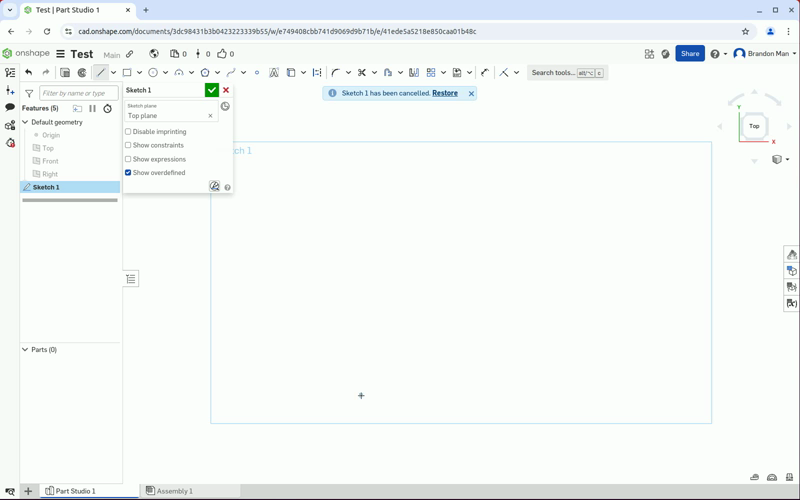
key_down(shift)
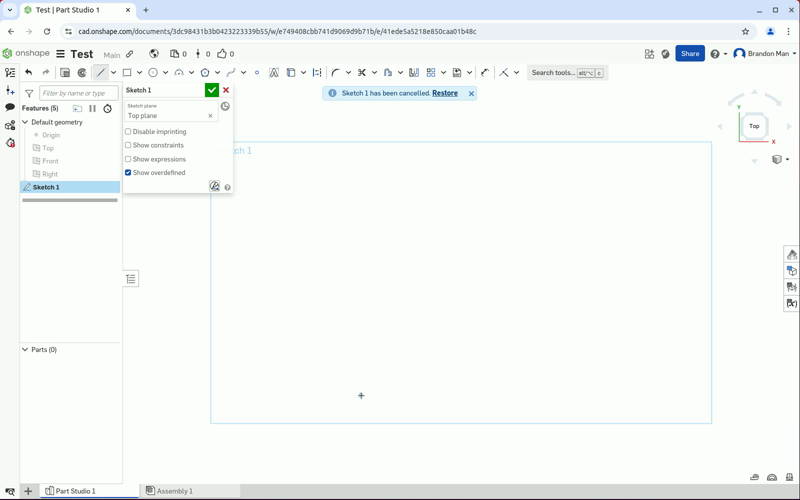
mouse_move(458, 395)
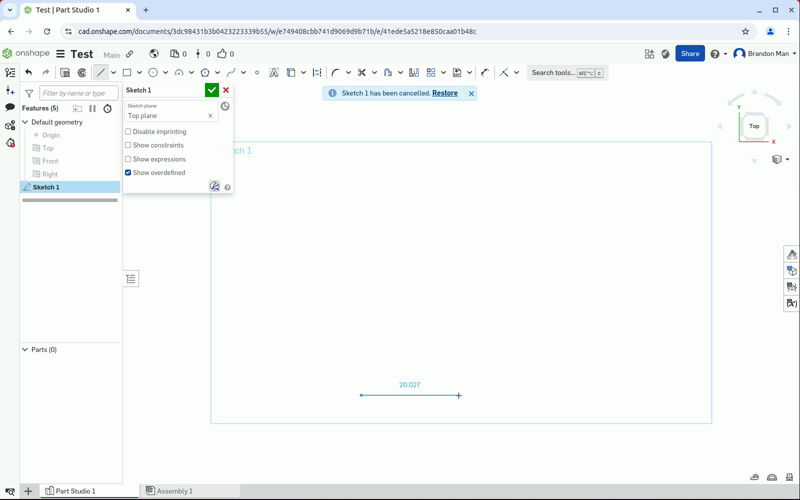
click(458, 395)
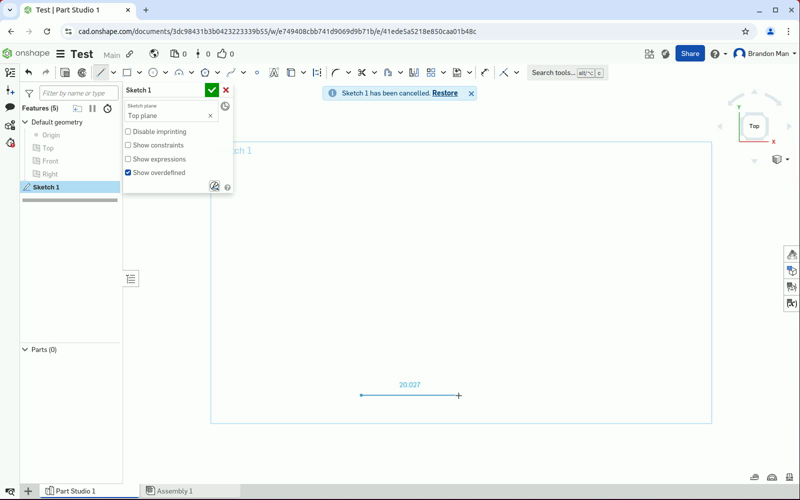
key_up(shift)
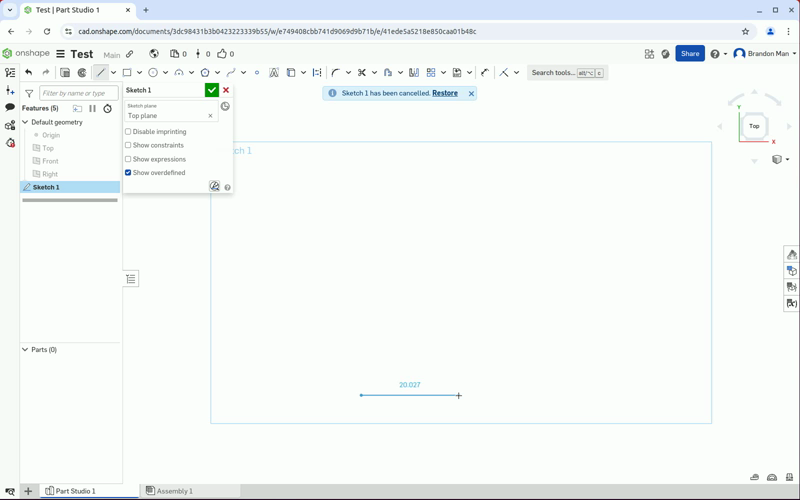
key_down(shift)
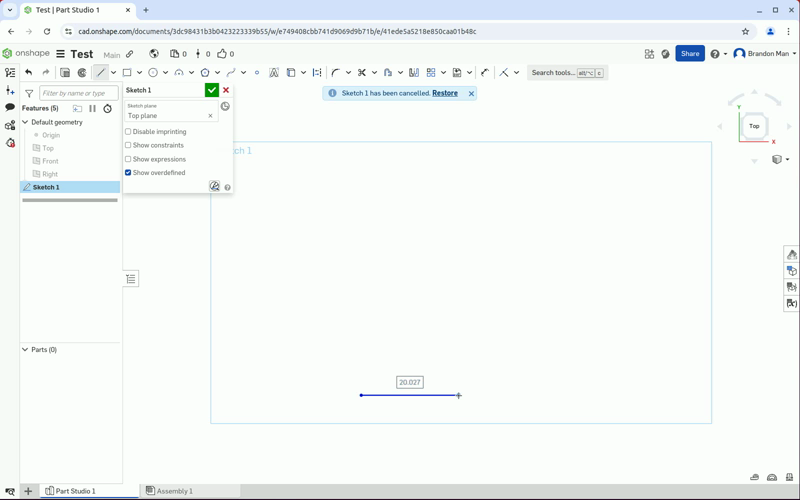
mouse_move(488, 395)
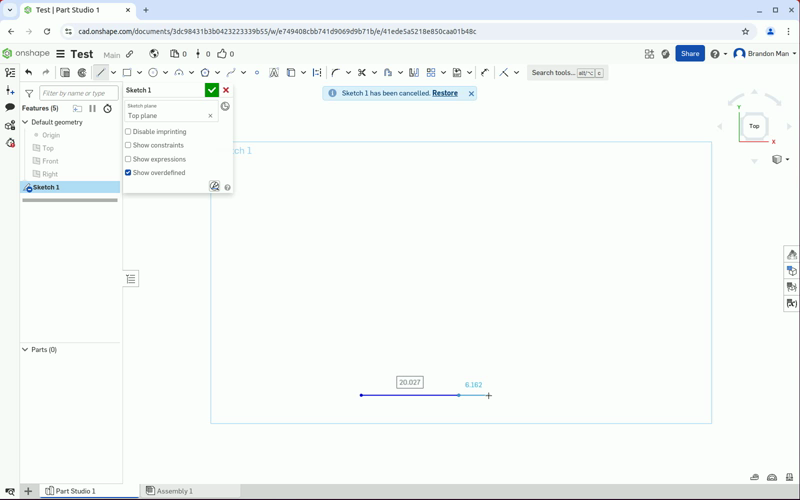
mouse_move(458, 350)
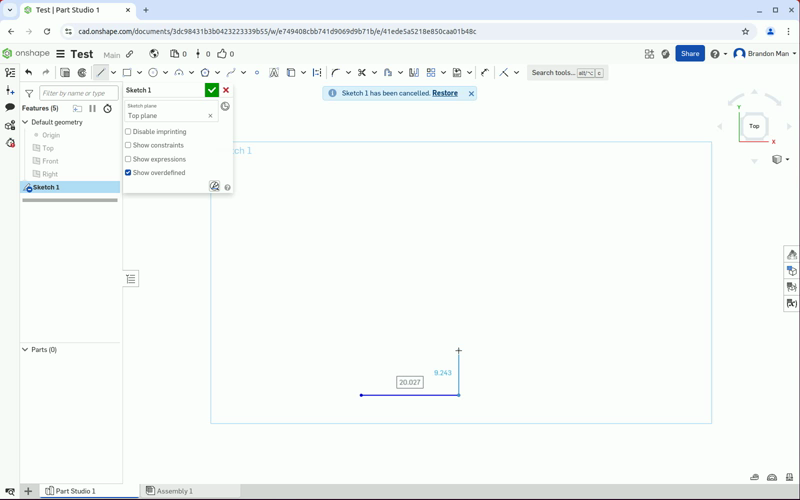
click(458, 350)
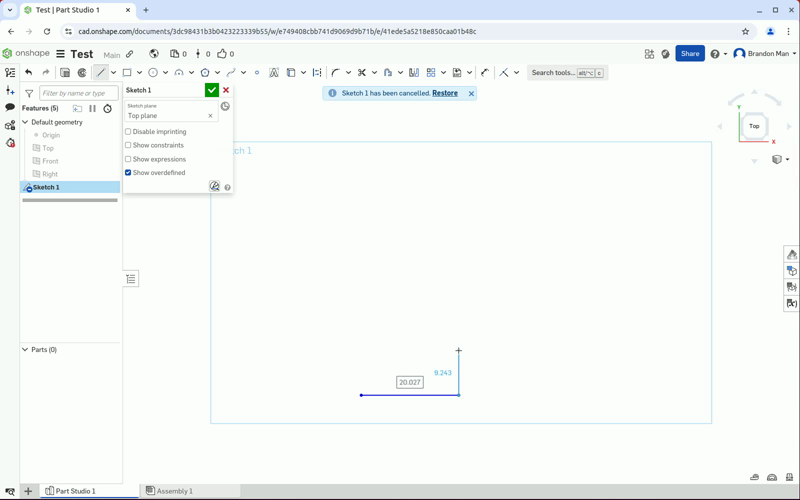
key_up(shift)
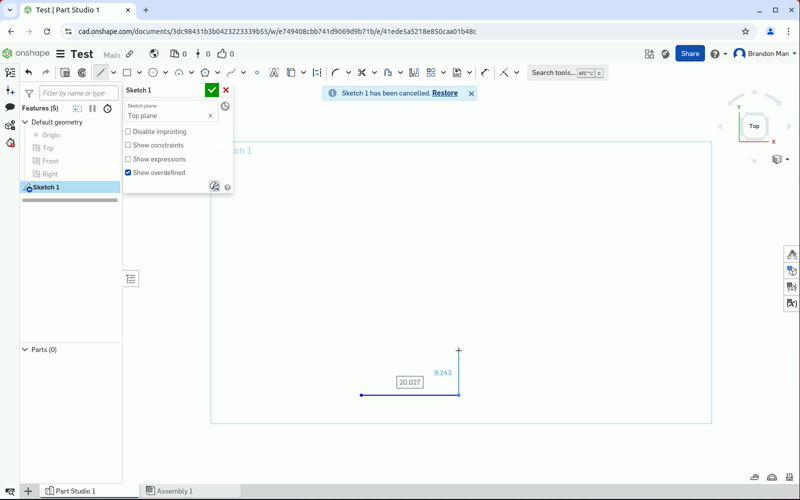
key_down(shift)
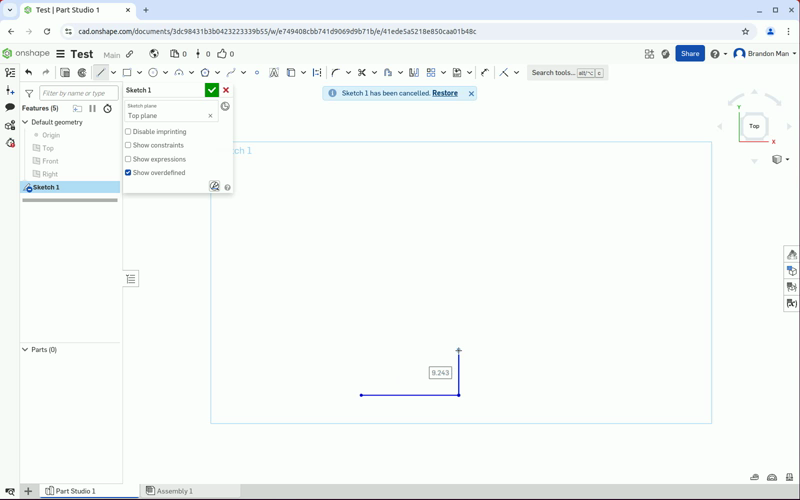
mouse_move(361, 350)
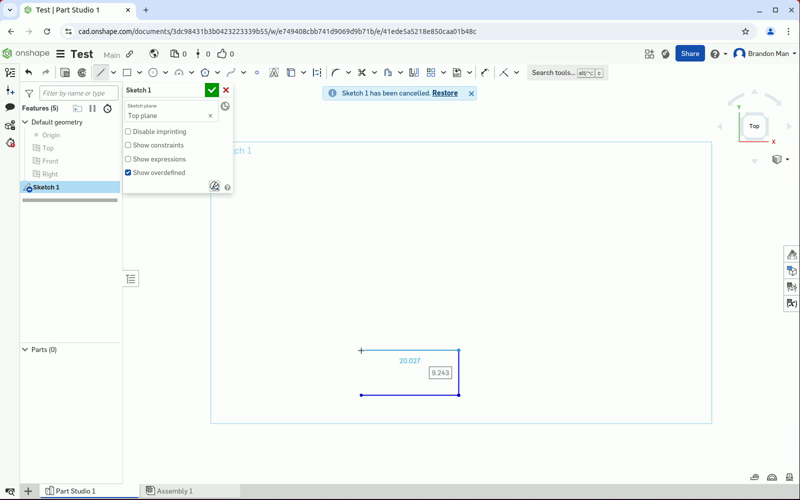
click(361, 350)
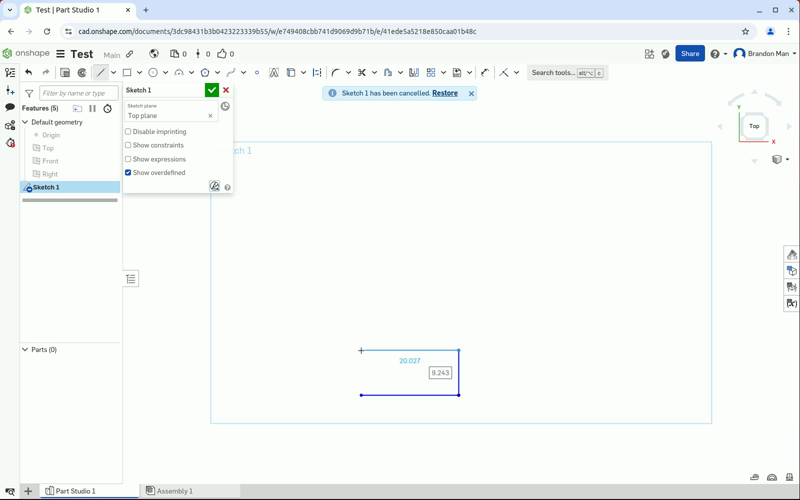
key_up(shift)
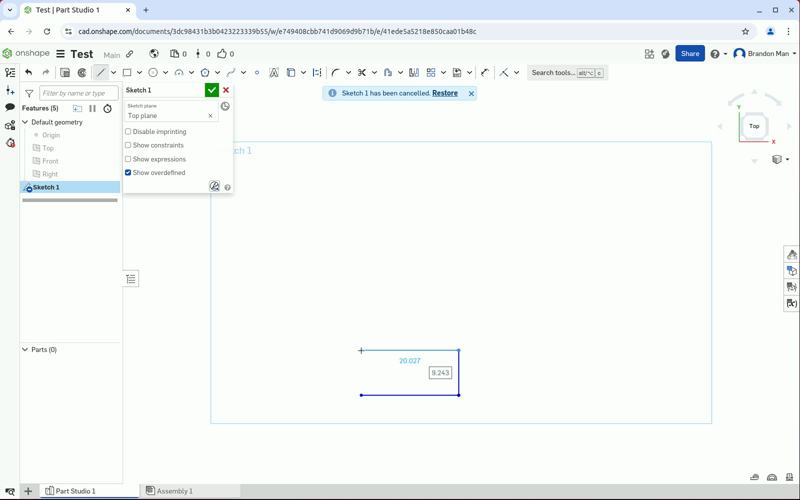
mouse_move(391, 350)
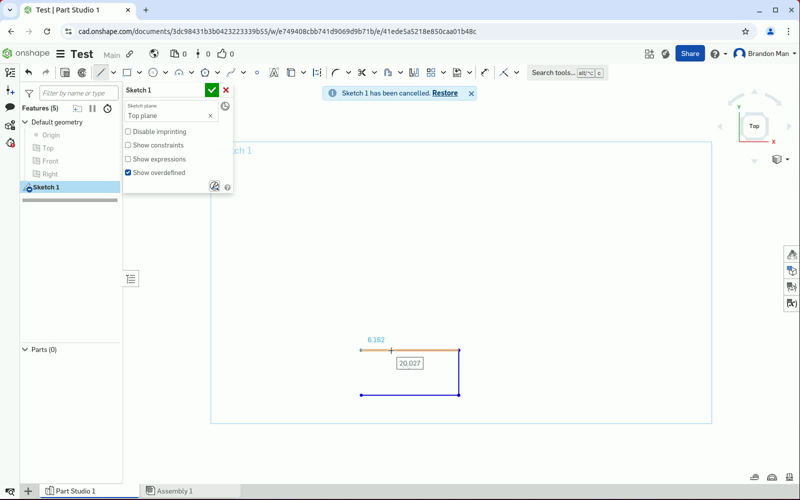
key_down(shift)
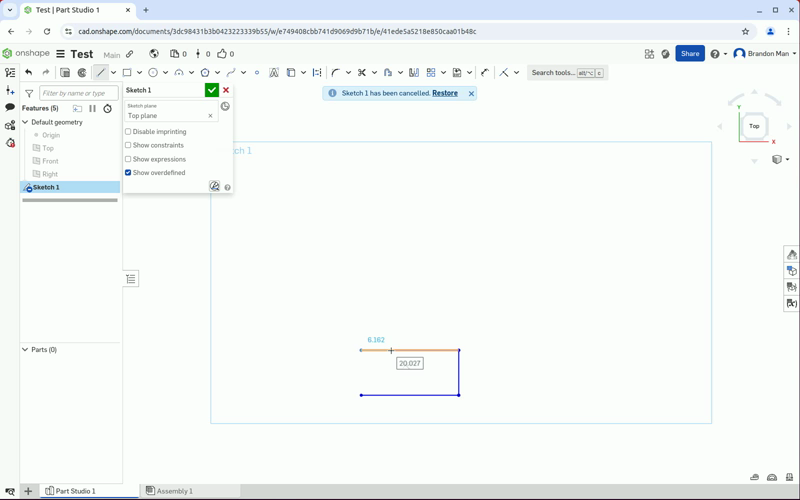
mouse_move(361, 395)
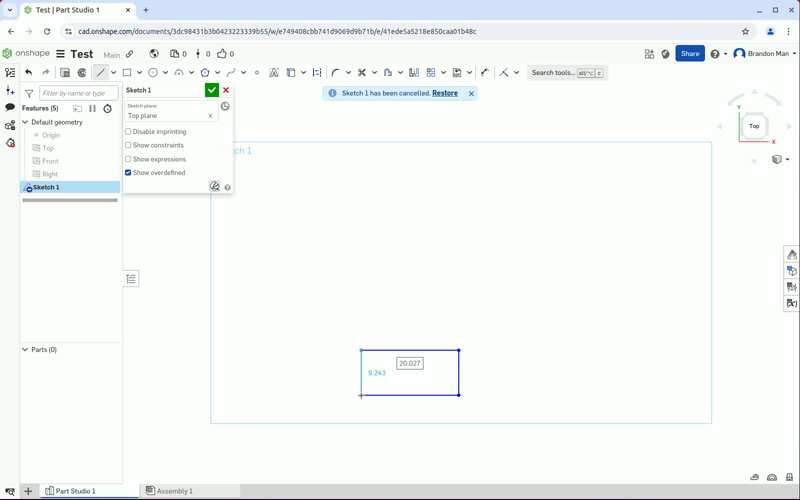
key_up(shift)
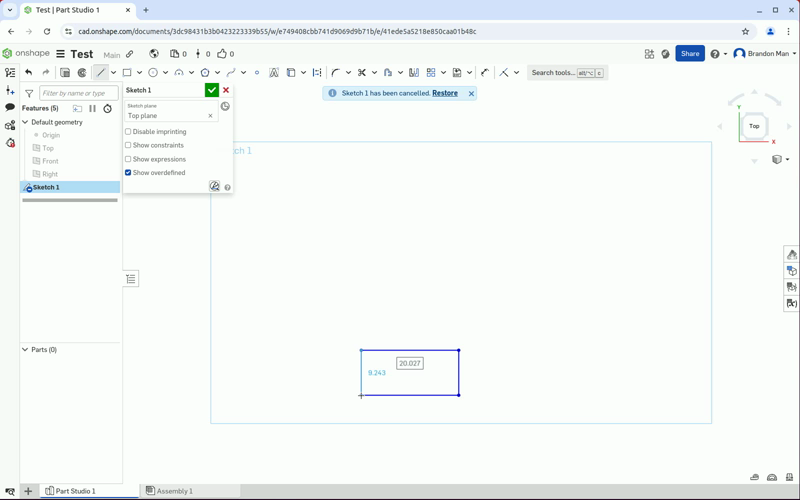
click(361, 395)
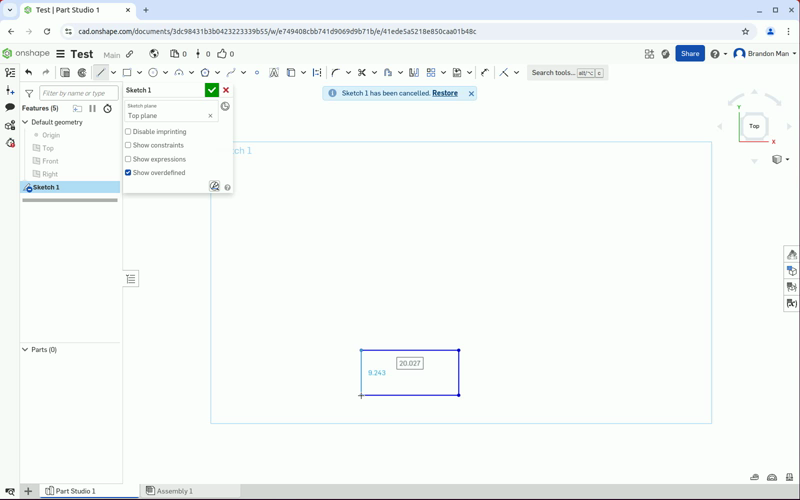
key(esc)
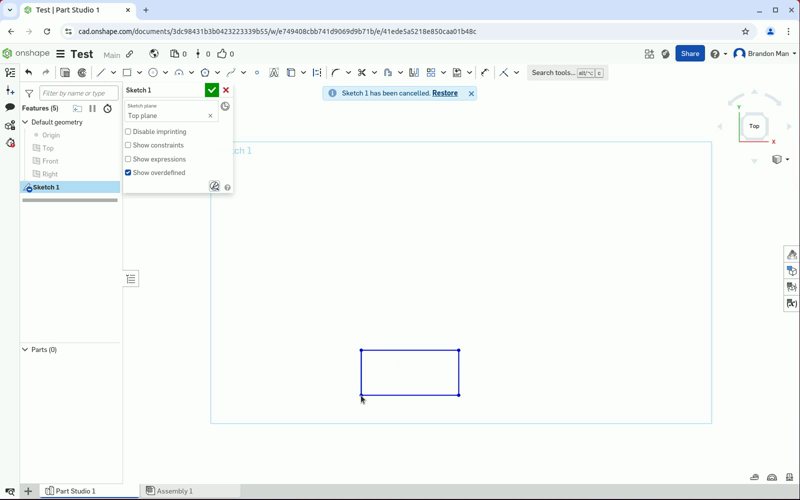
mouse_move(428, 355)
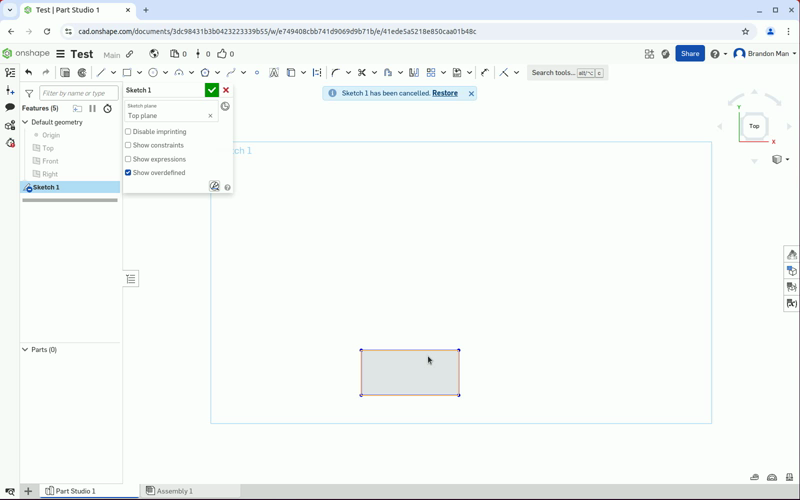
click(428, 355)
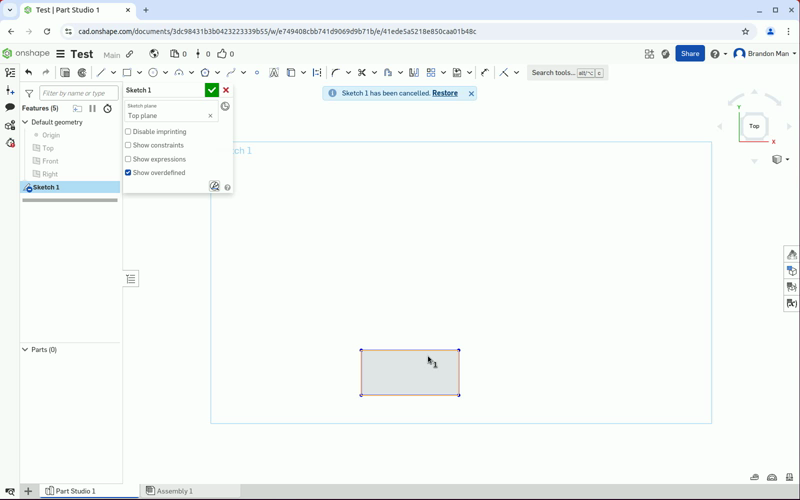
mouse_move(73, 352)
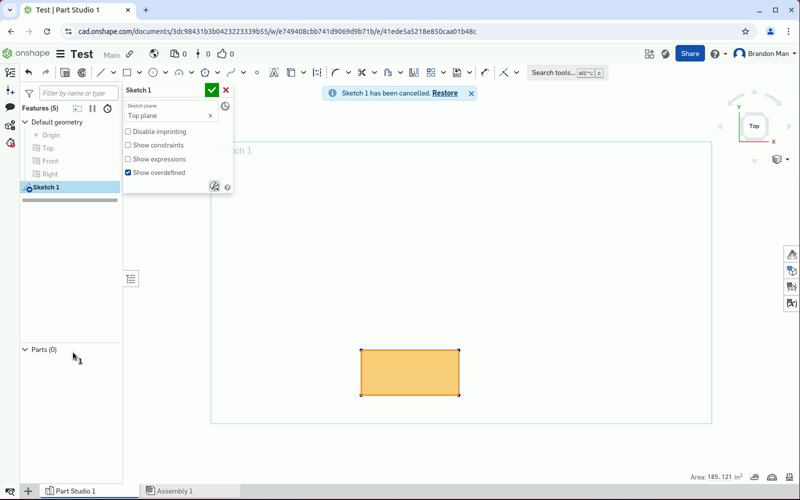
key(shift+y)
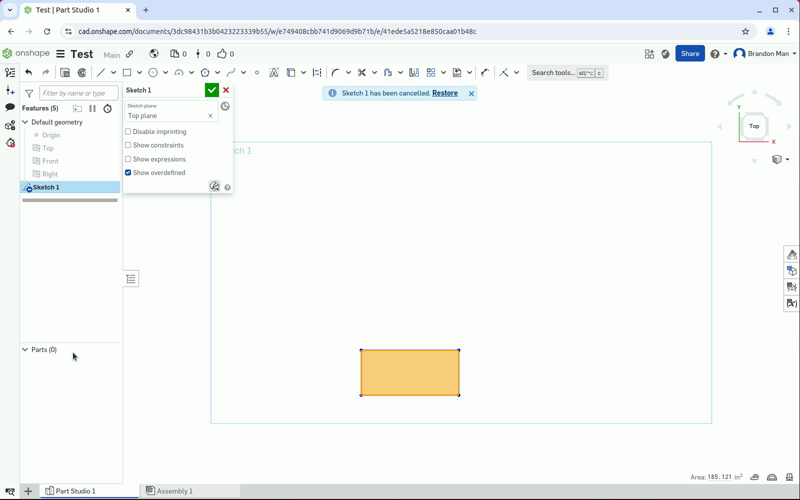
key(shift+e)
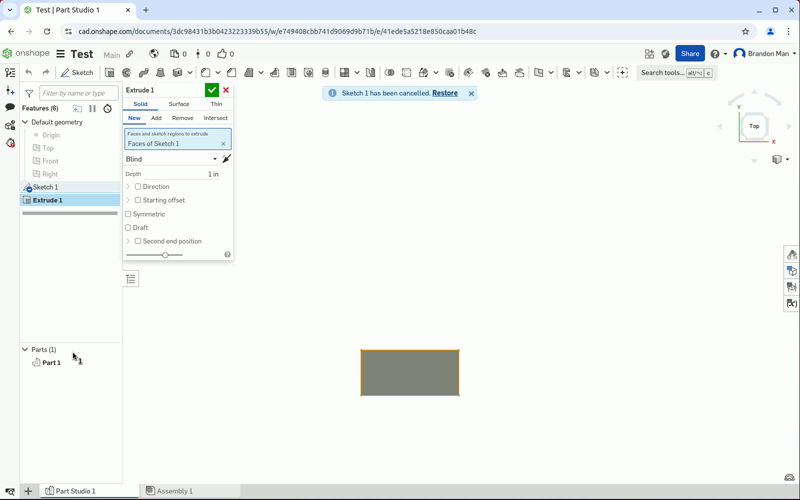
mouse_move(143, 106)
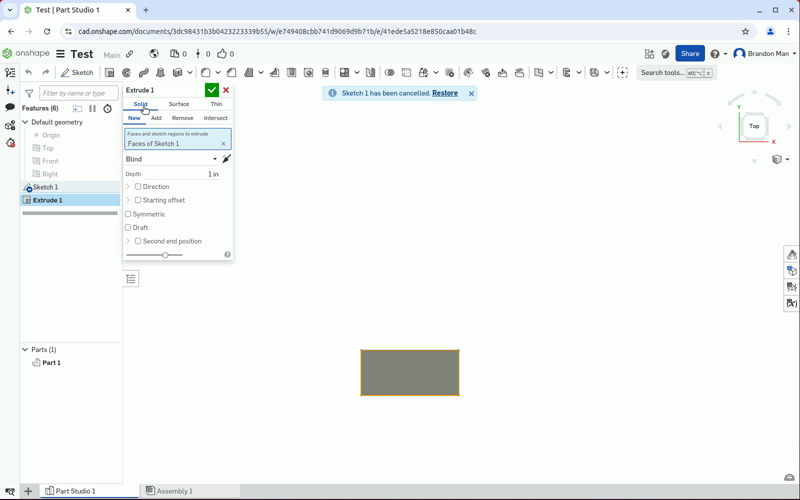
click(143, 106)
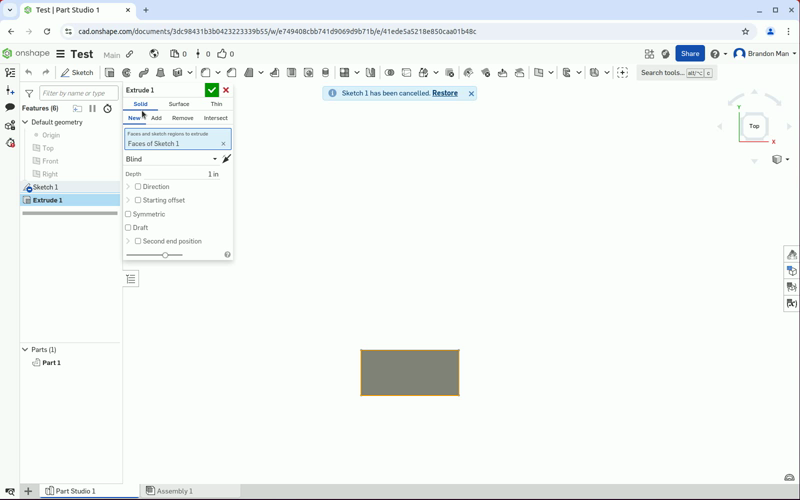
mouse_move(137, 120)
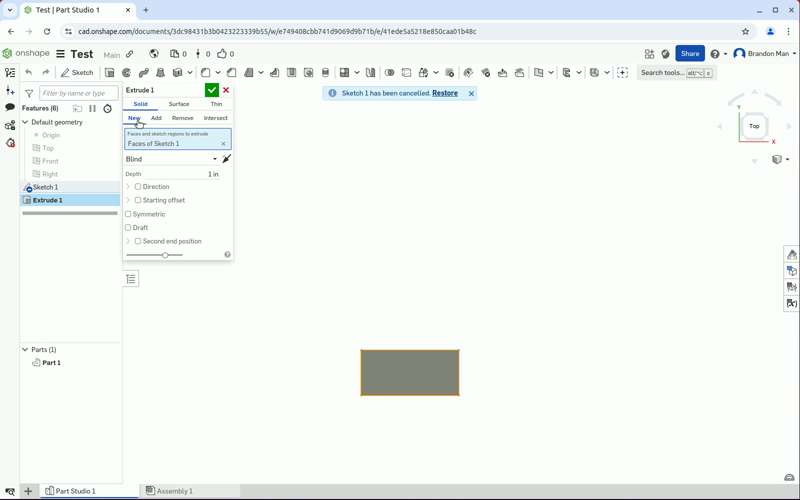
click(137, 120)
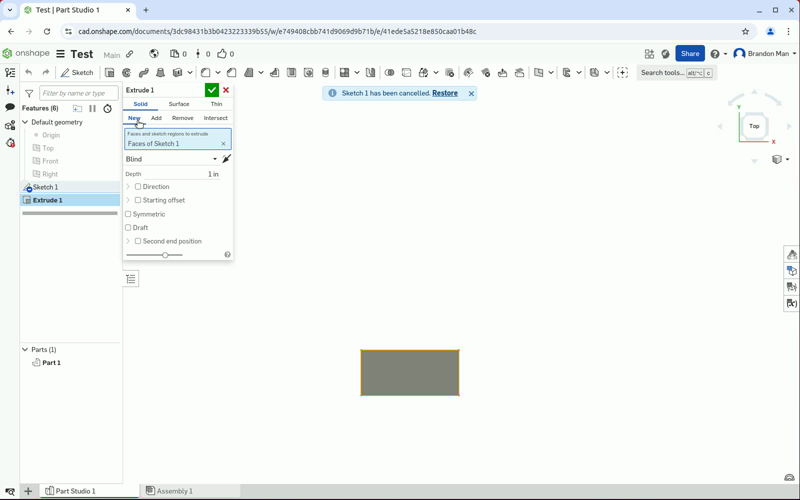
key(tab, 4)
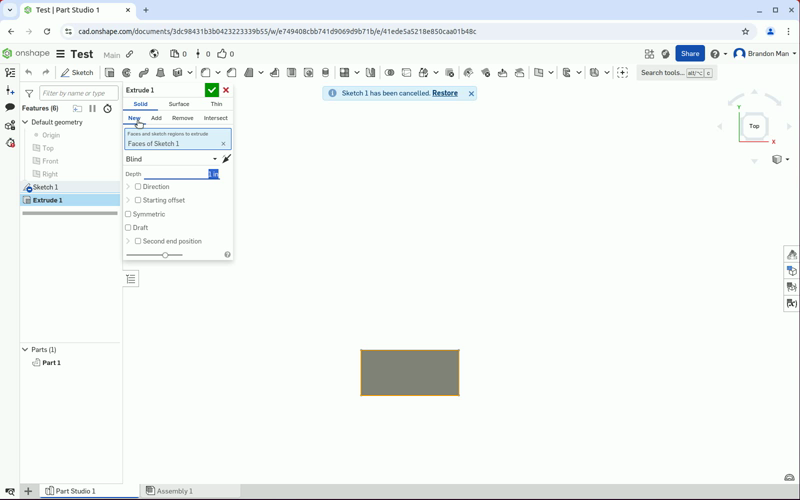
text(-2.166)
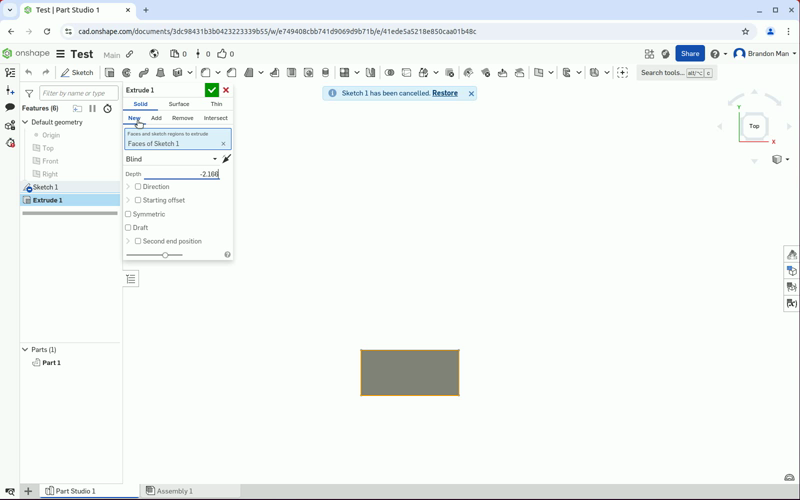
key(enter)
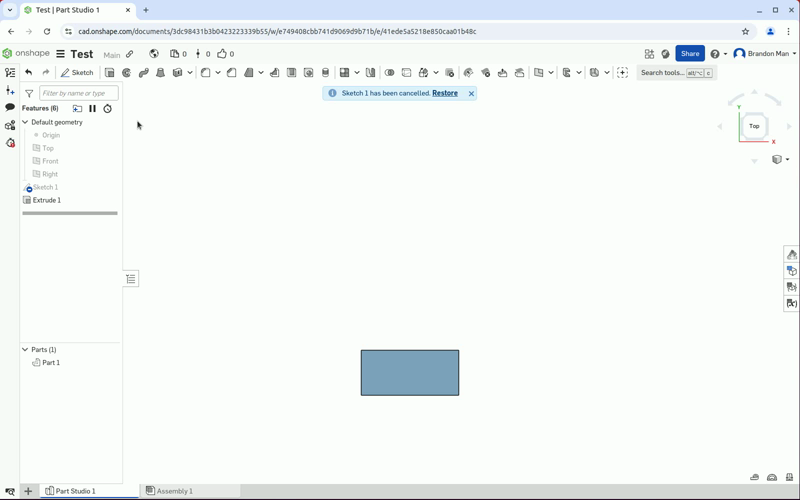
key(shift+h)
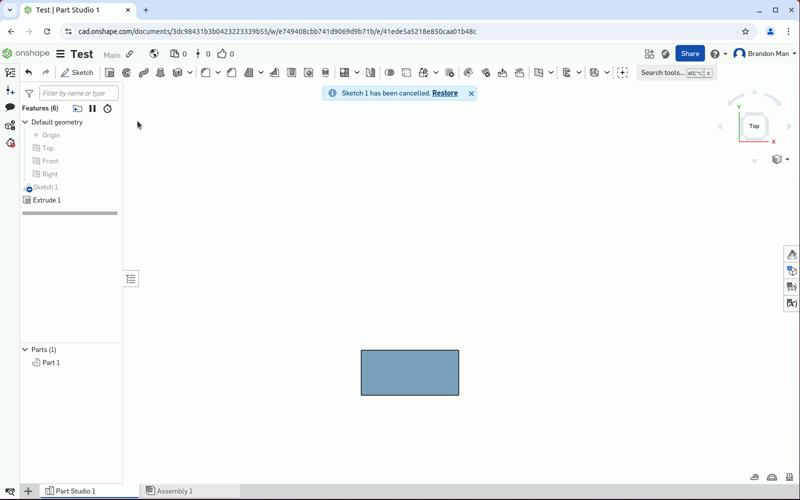
key(shift+h)
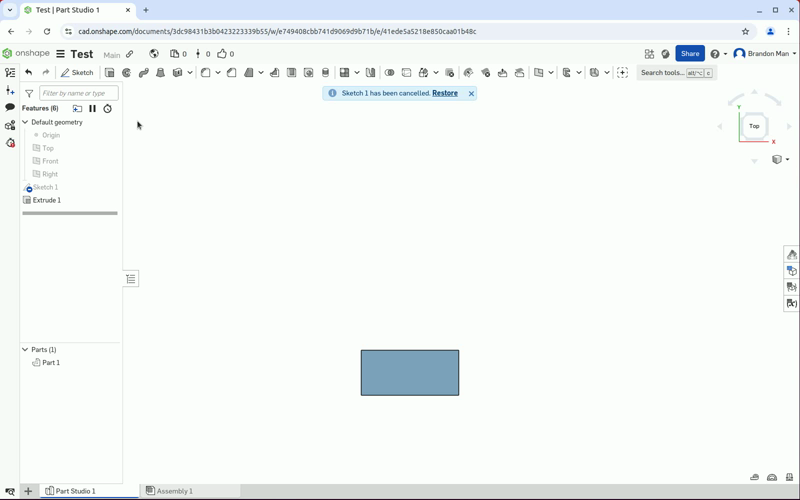
mouse_move(73, 189)
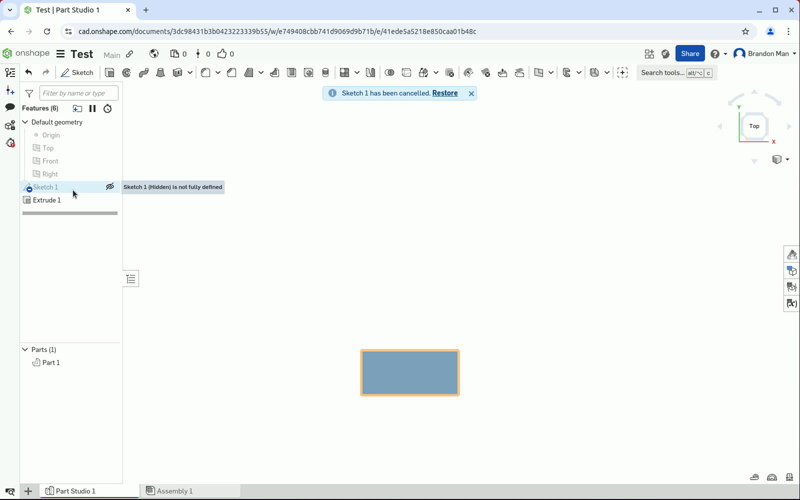
click(73, 189)
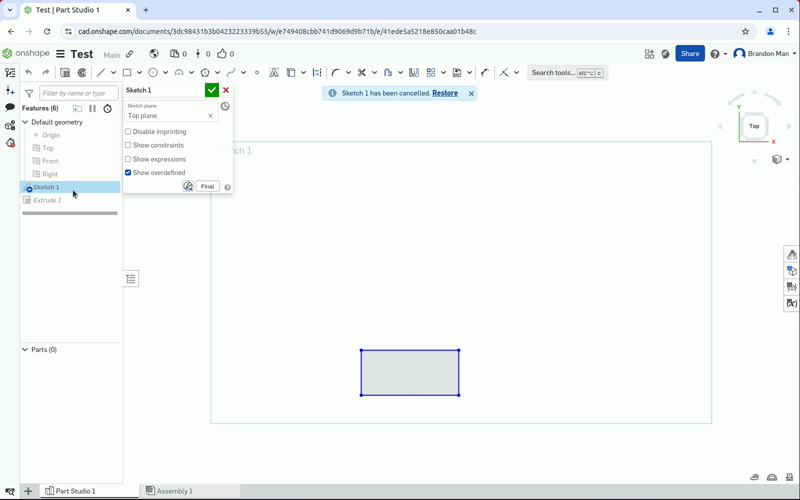
mouse_move(229, 92)
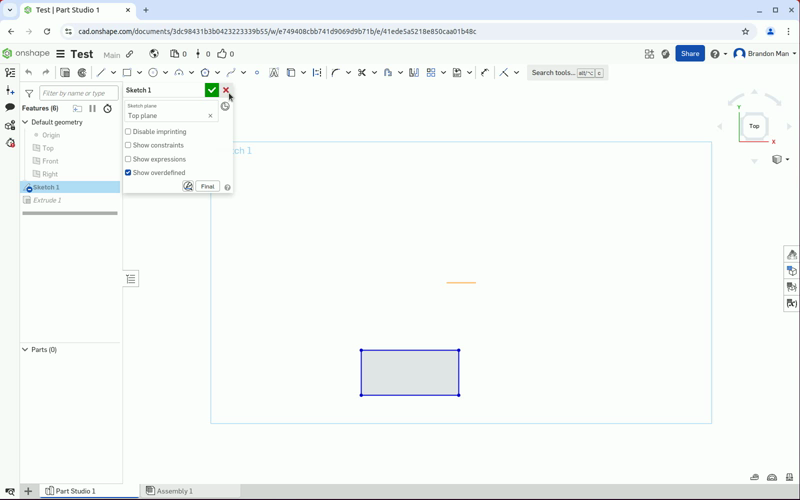
click(229, 92)
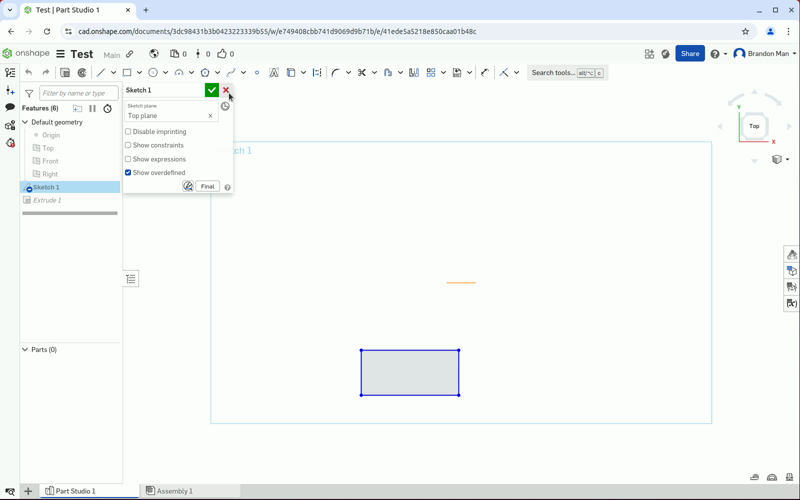
key(shift+s)
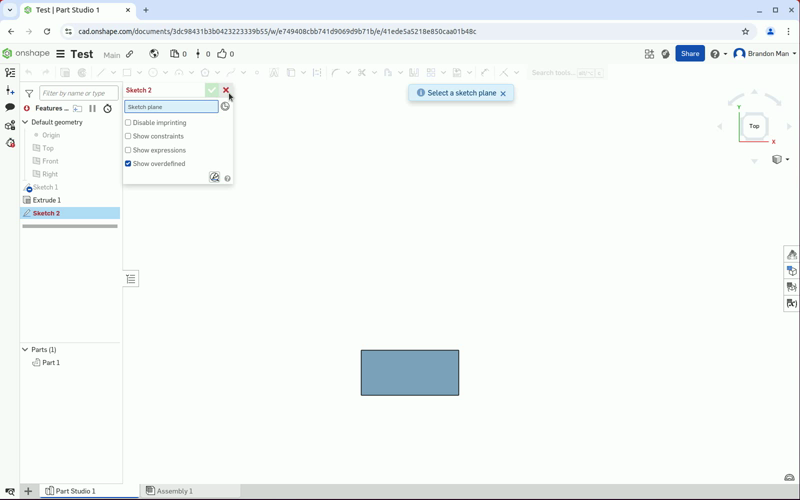
mouse_move(73, 150)
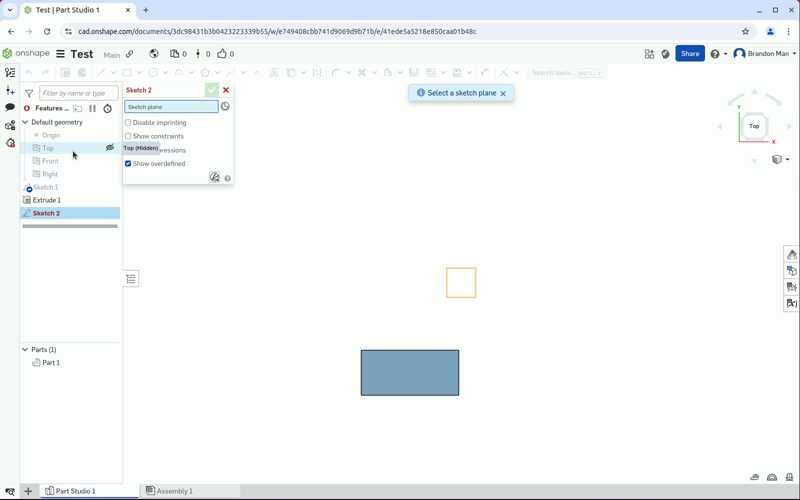
click(73, 150)
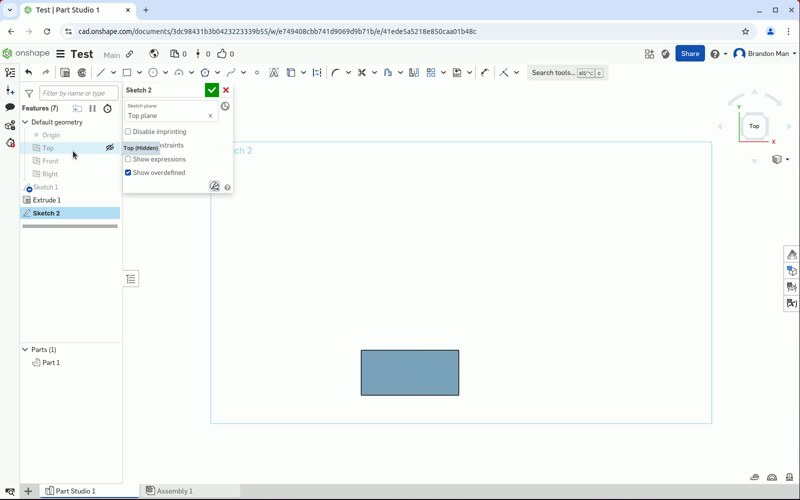
mouse_move(73, 352)
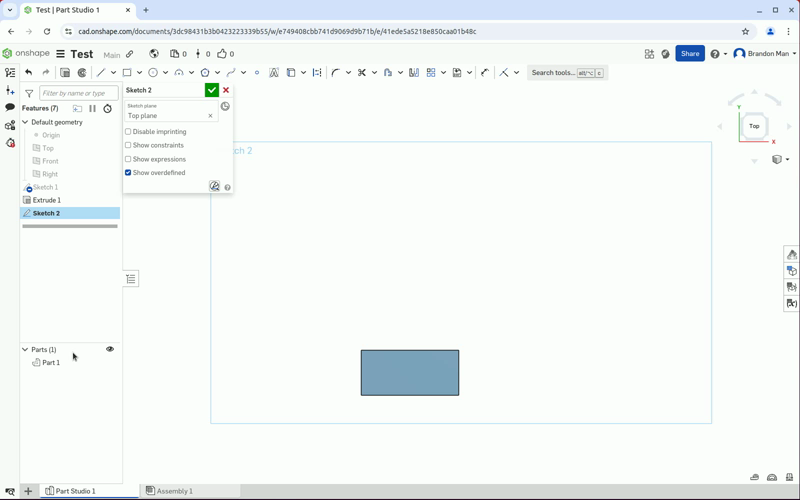
key(y)
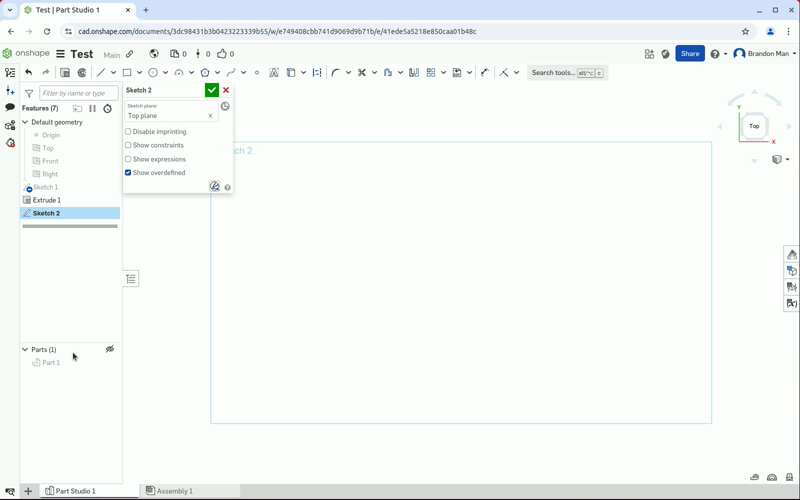
key(l)
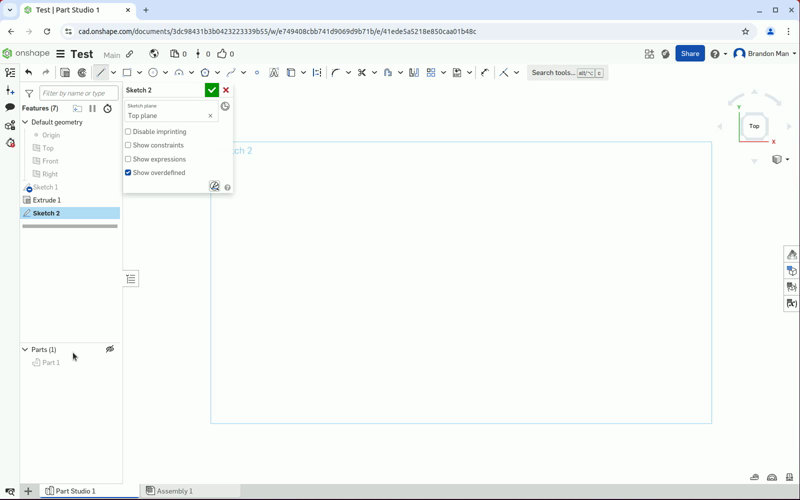
key_down(shift)
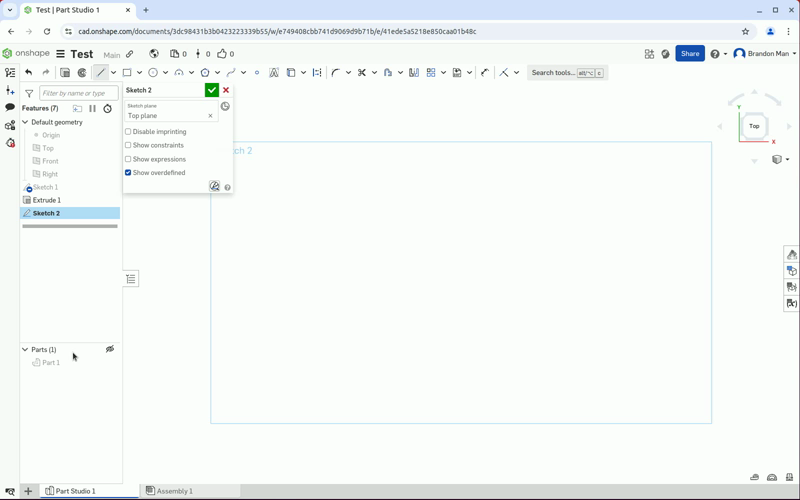
mouse_move(384, 395)
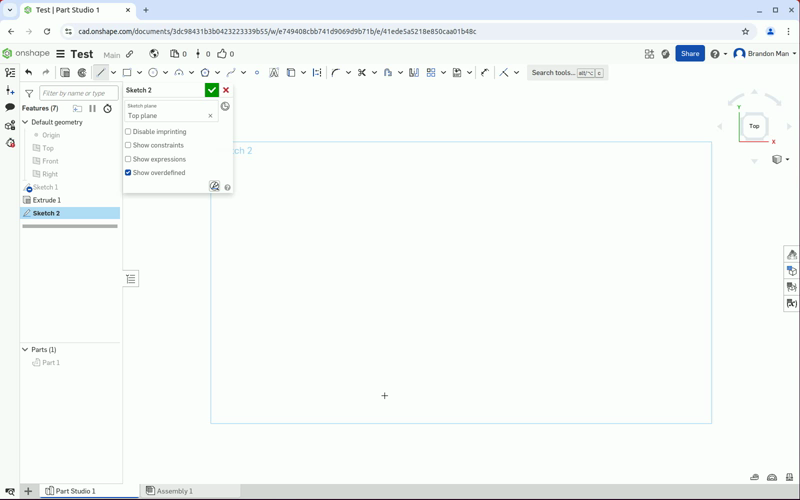
click(384, 395)
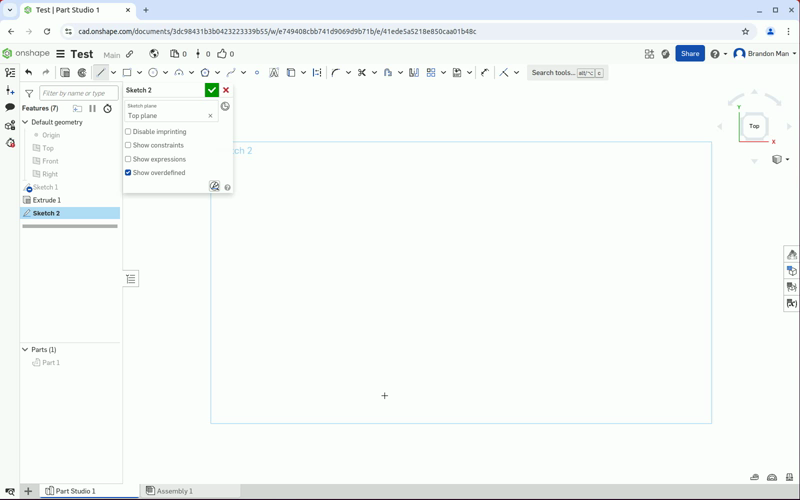
key_up(shift)
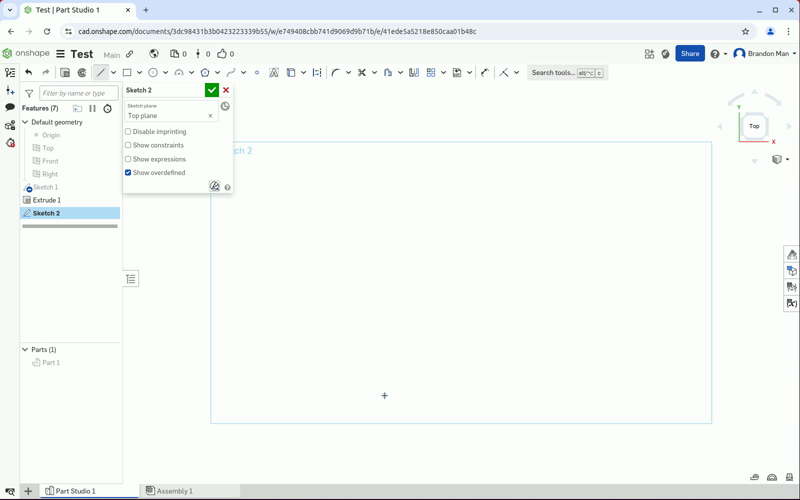
key_down(shift)
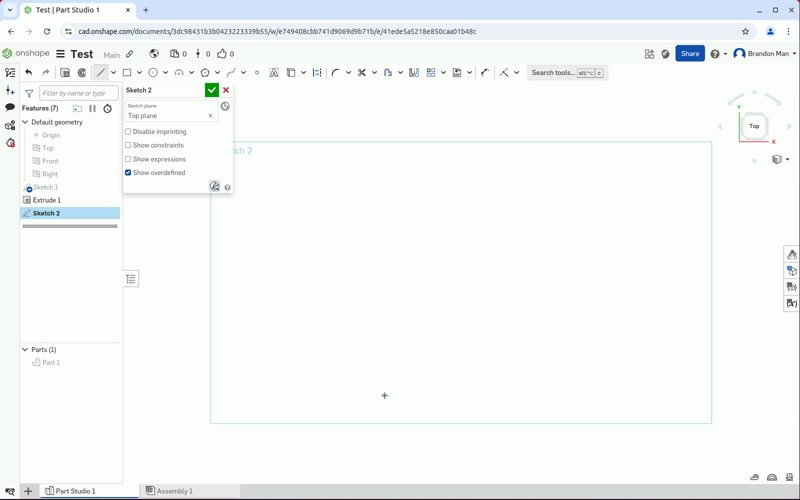
mouse_move(414, 395)
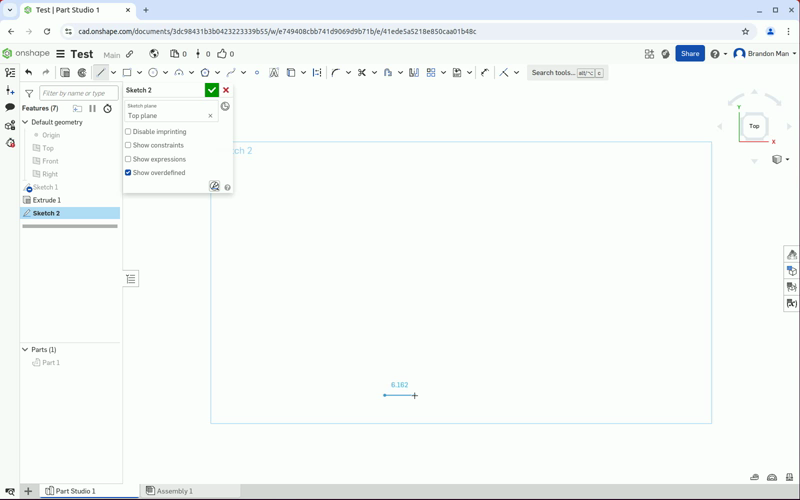
mouse_move(391, 395)
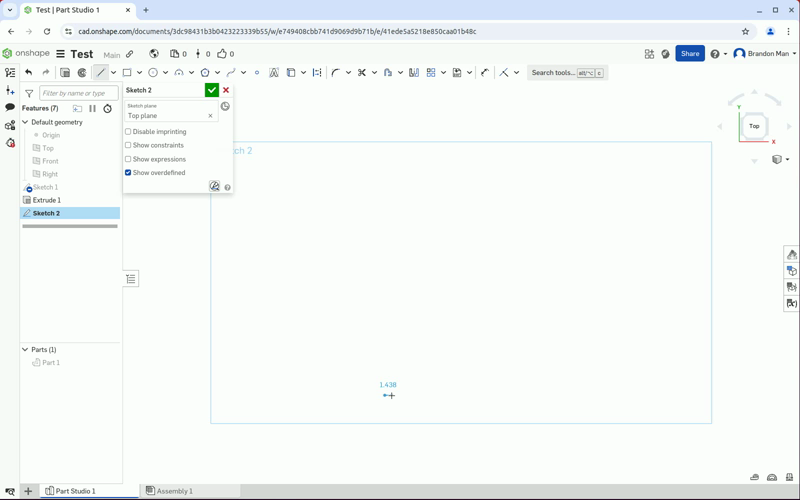
scroll(6)
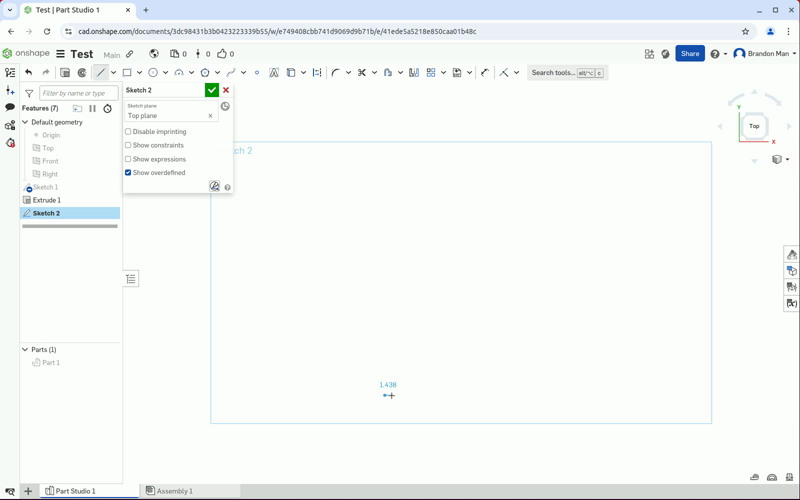
scroll(6)
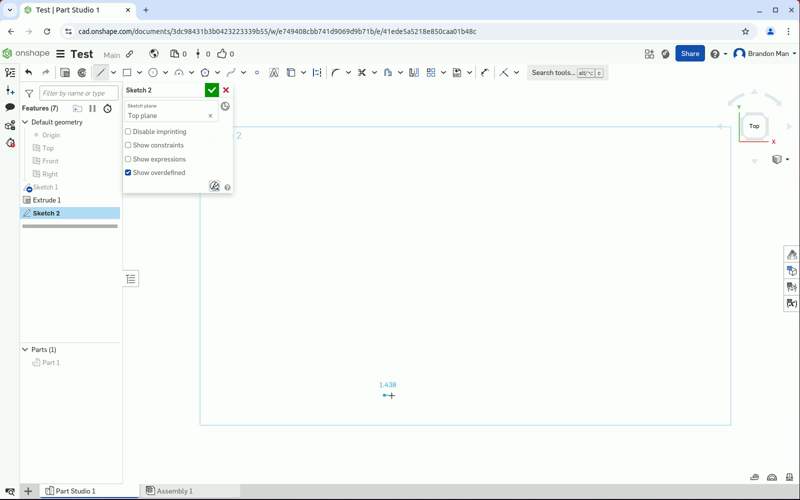
scroll(6)
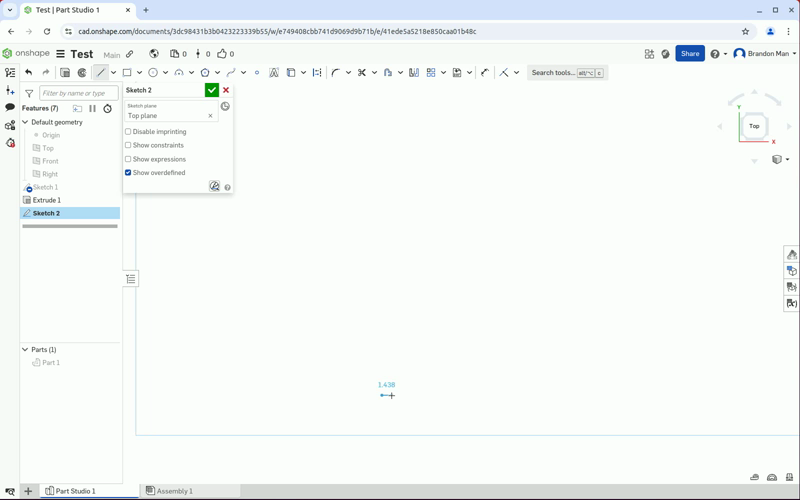
scroll(6)
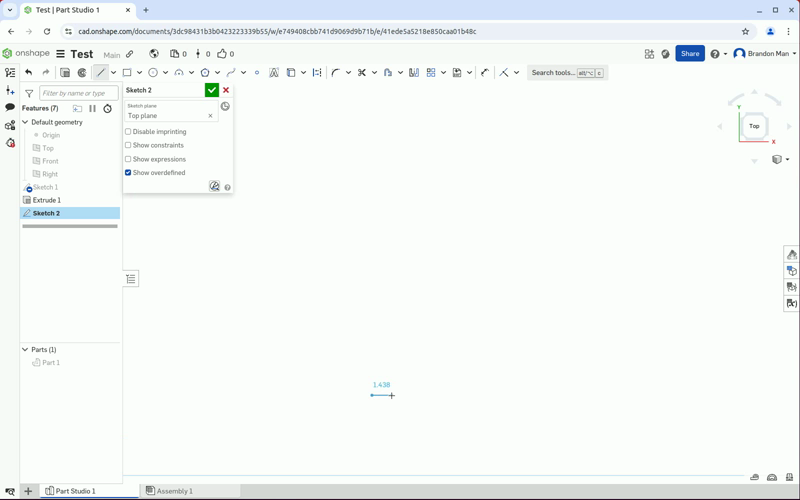
scroll(6)
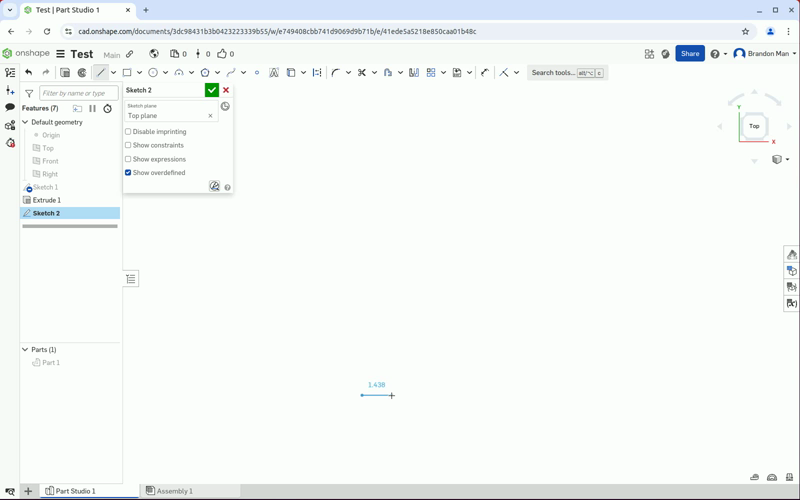
scroll(6)
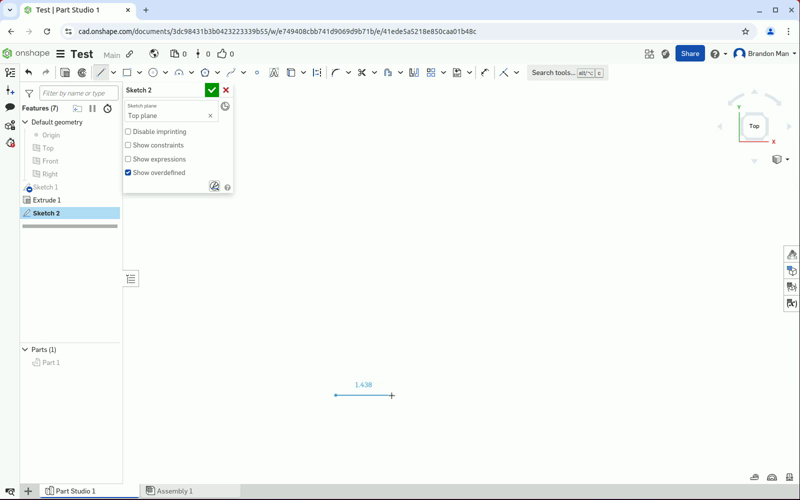
scroll(6)
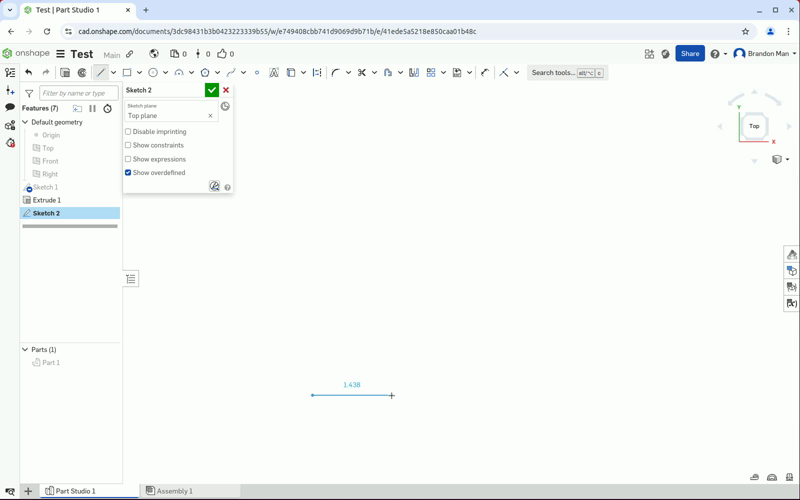
click(391, 395)
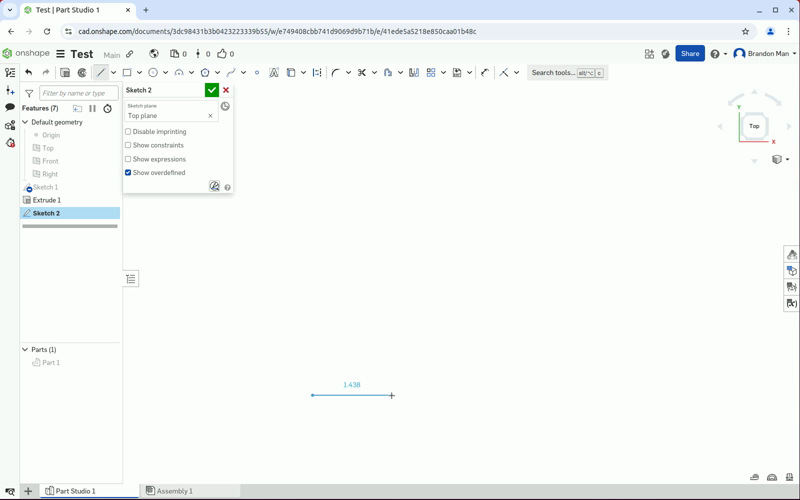
scroll(-6)
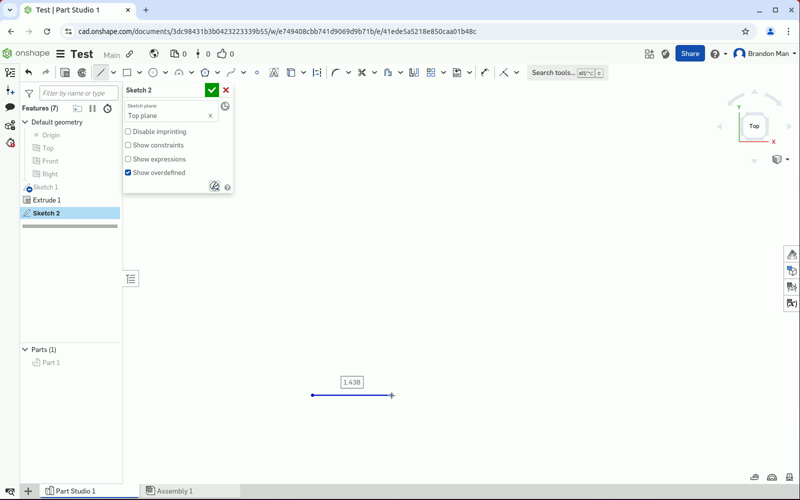
scroll(-6)
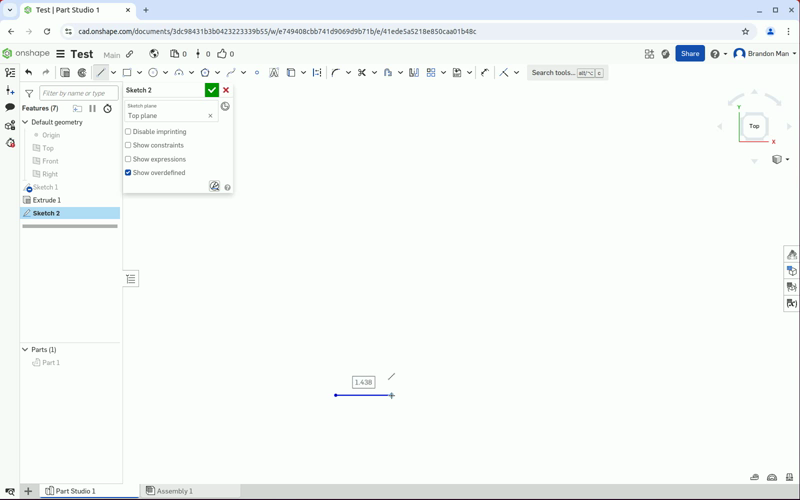
scroll(-6)
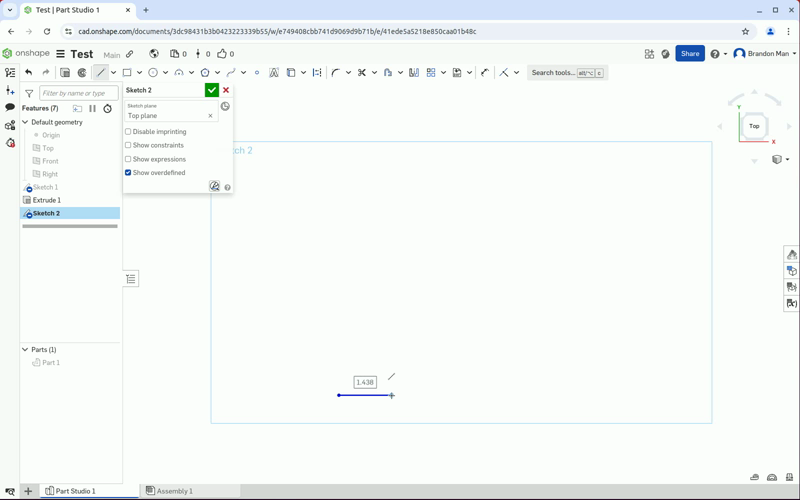
scroll(-6)
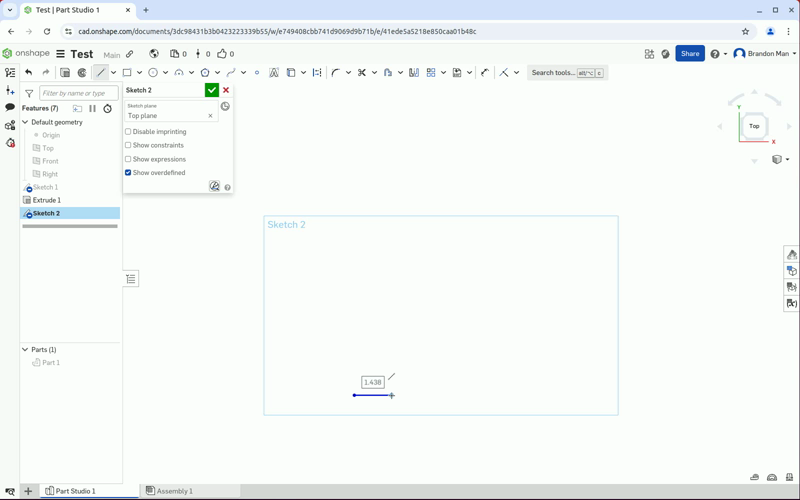
scroll(-6)
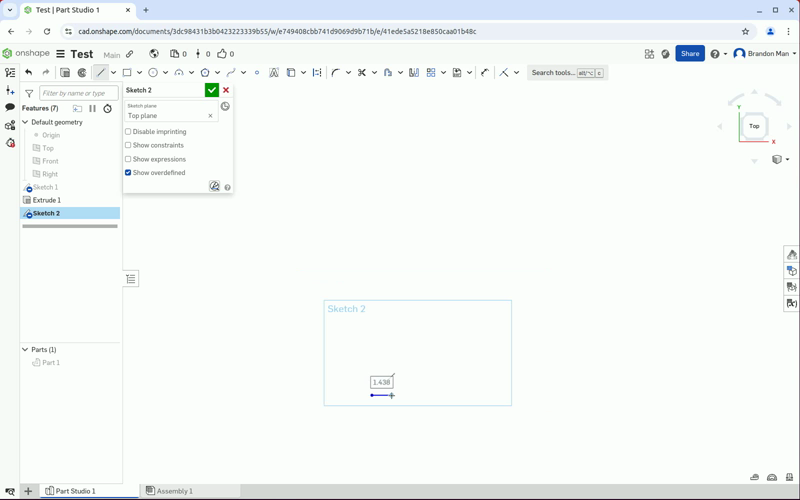
scroll(-6)
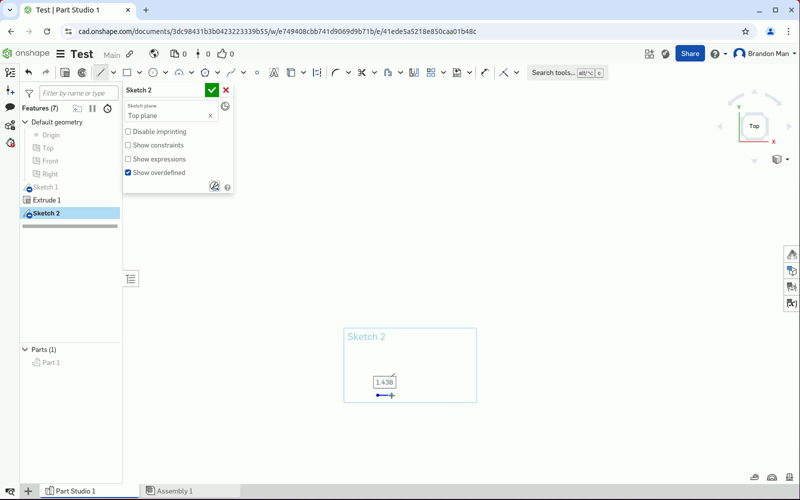
scroll(-6)
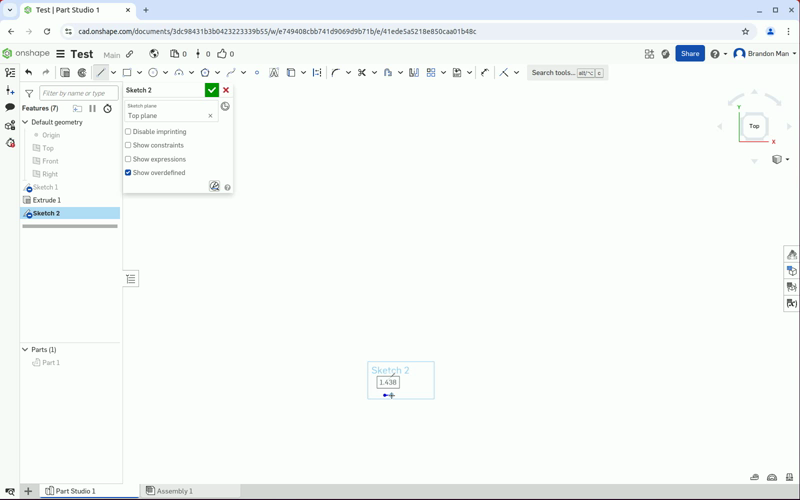
key_up(shift)
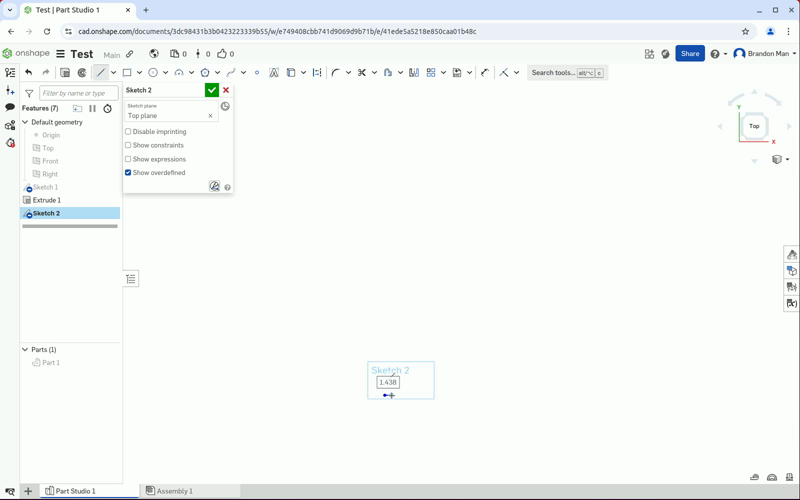
key_down(shift)
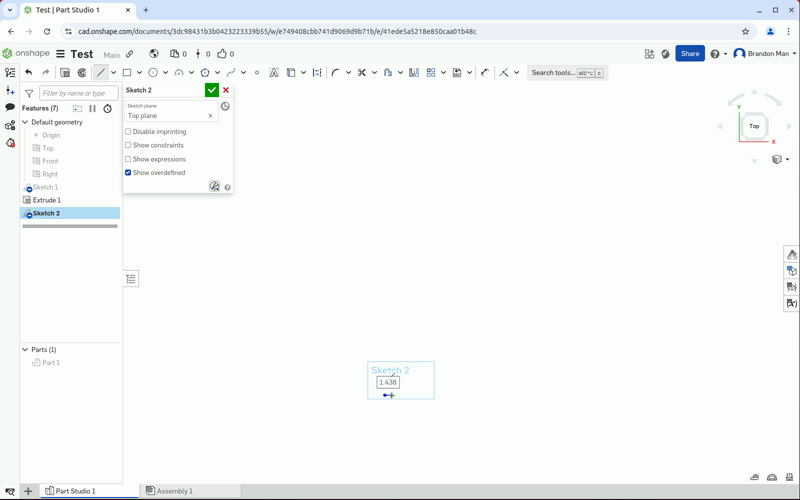
mouse_move(421, 395)
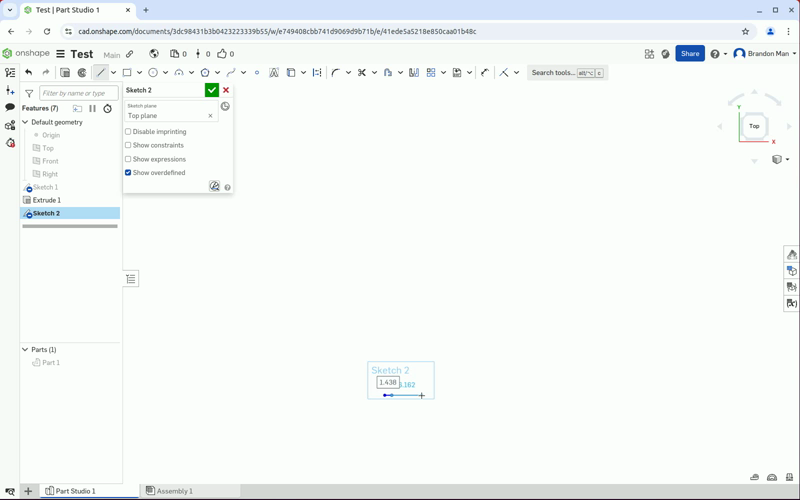
mouse_move(391, 350)
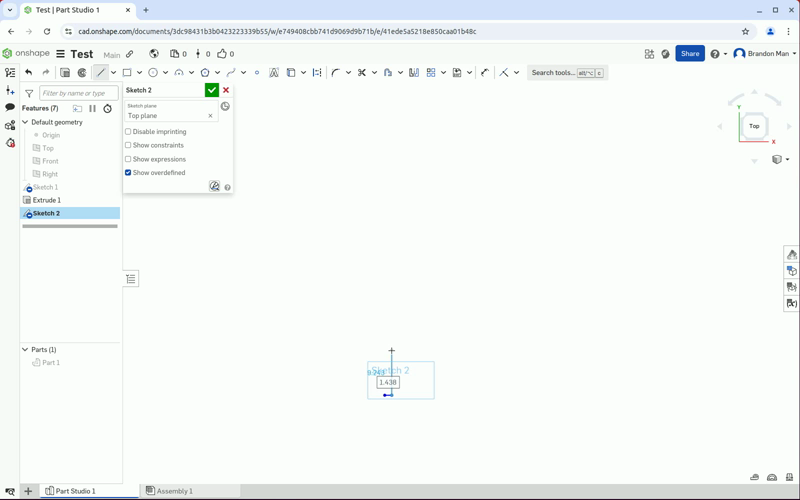
click(391, 350)
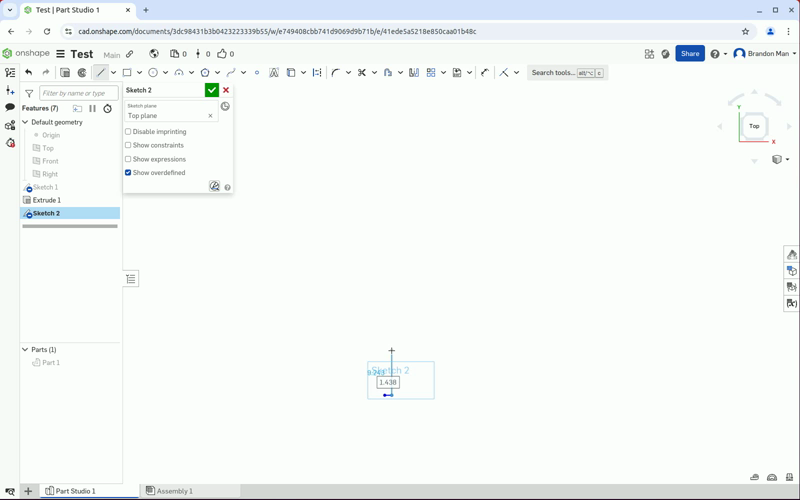
key_up(shift)
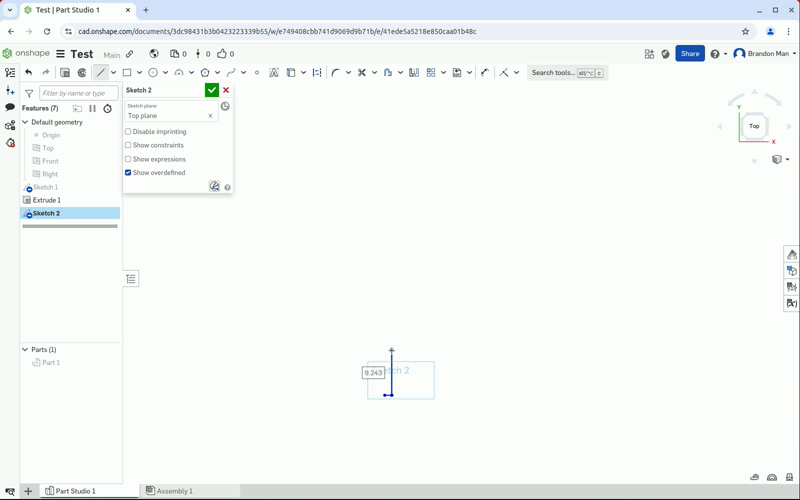
key_down(shift)
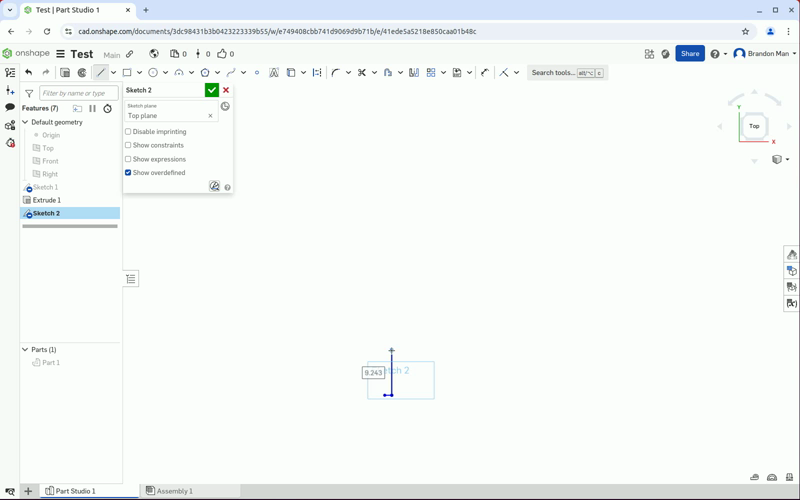
mouse_move(421, 350)
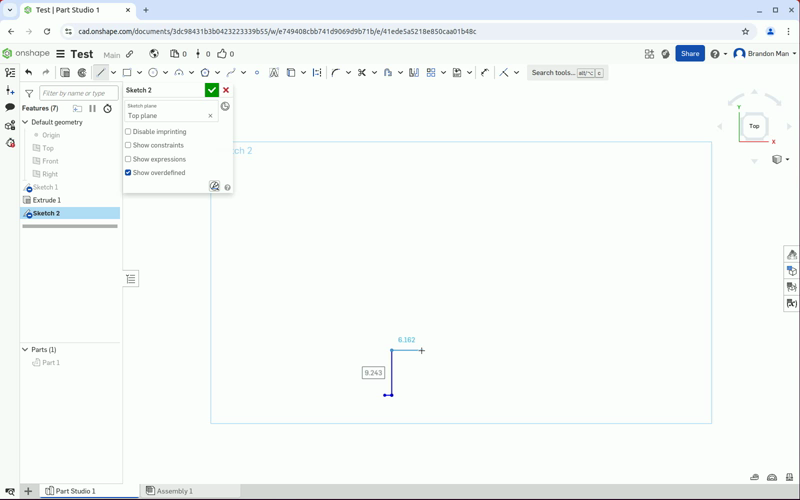
mouse_move(384, 350)
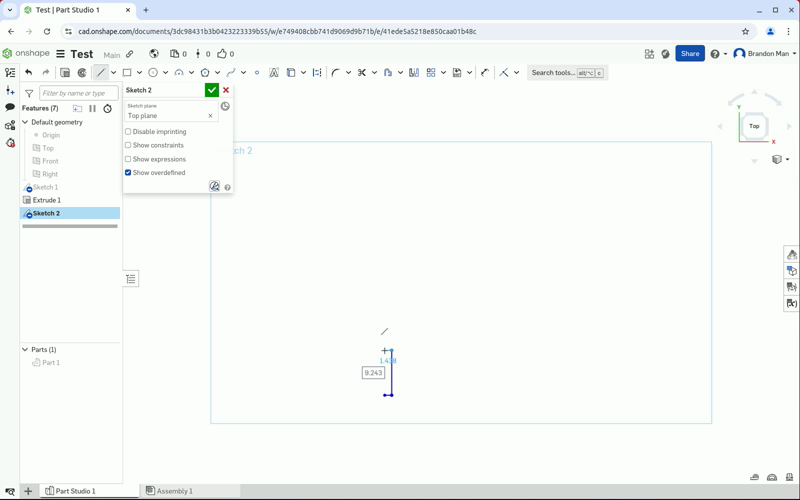
scroll(6)
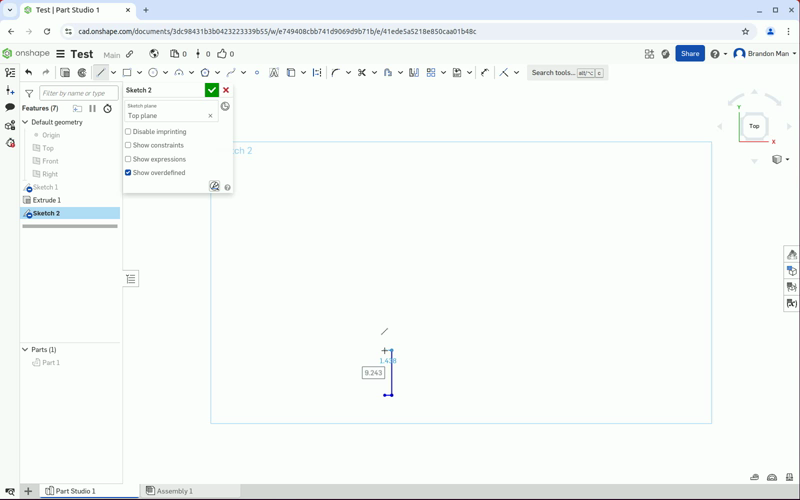
scroll(6)
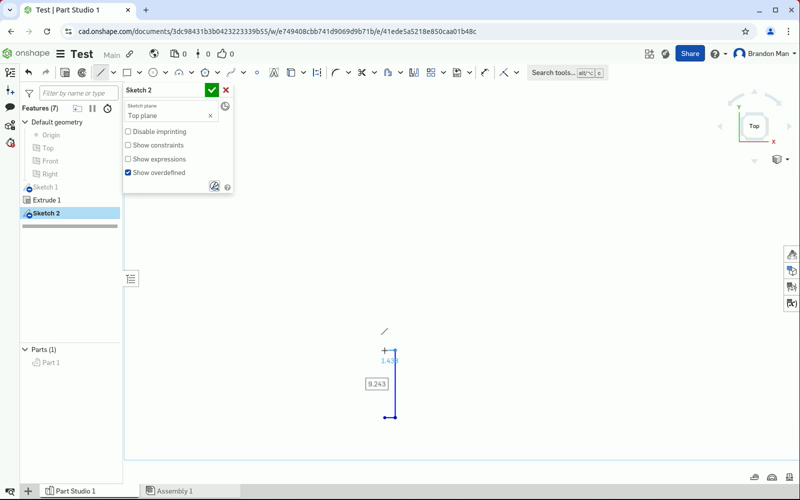
scroll(6)
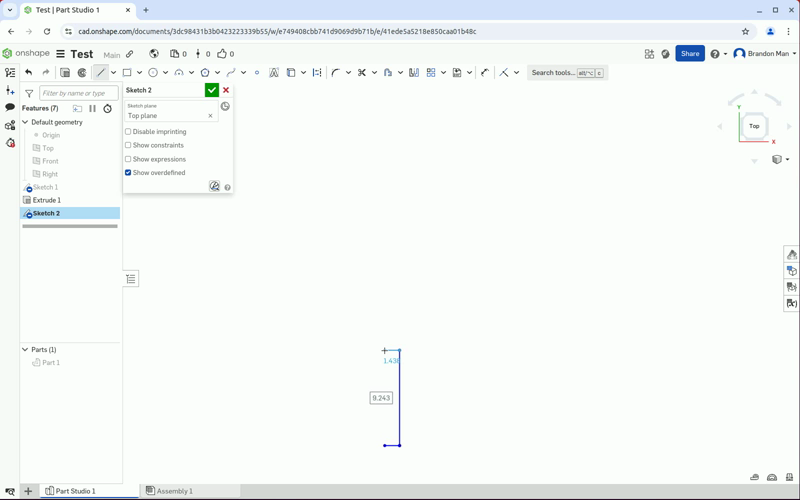
scroll(6)
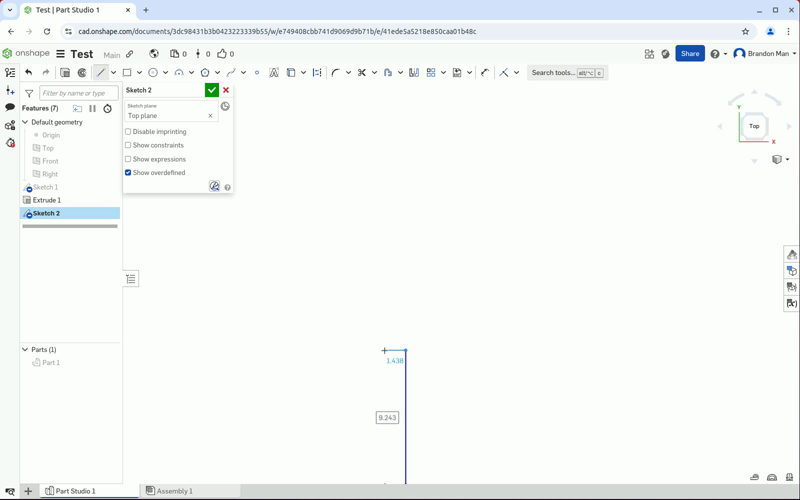
scroll(6)
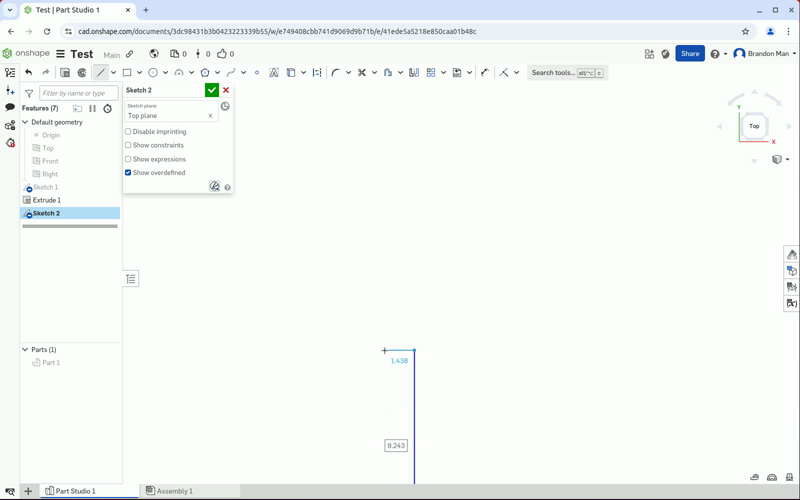
scroll(6)
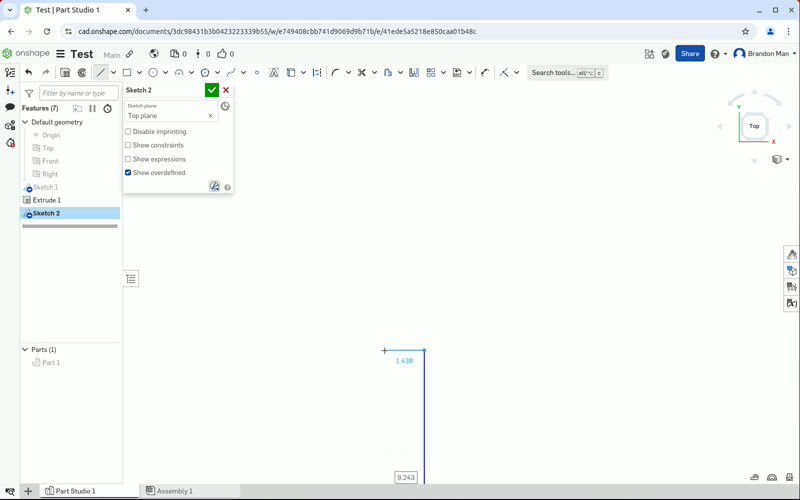
scroll(6)
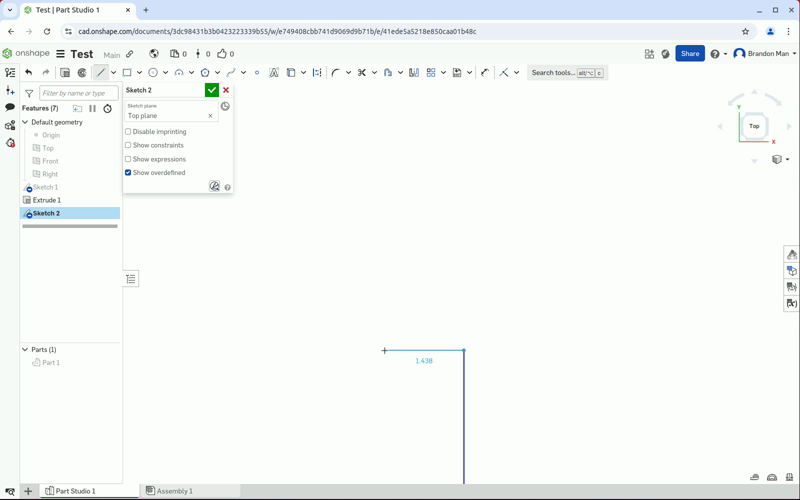
click(384, 350)
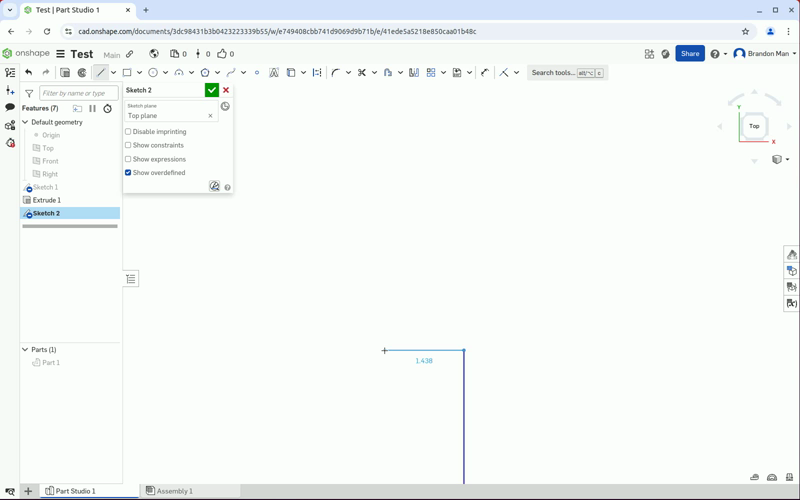
scroll(-6)
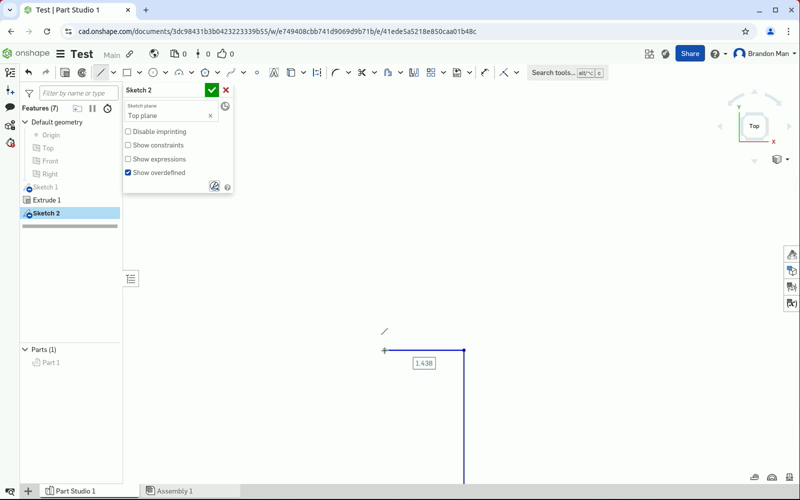
scroll(-6)
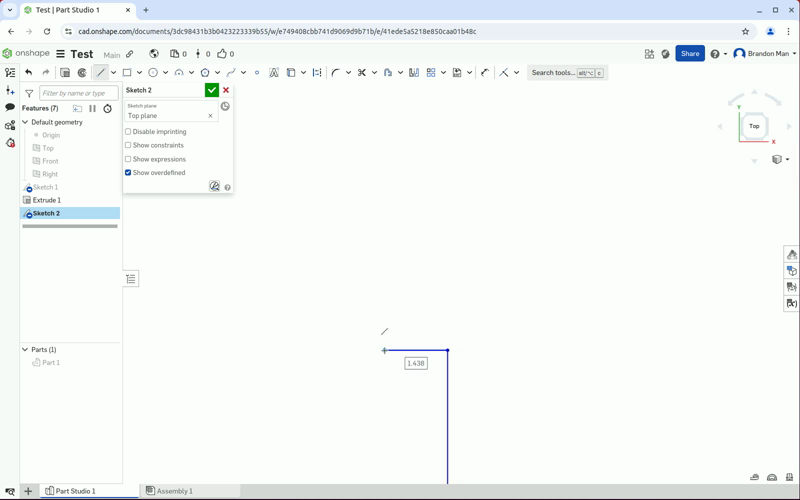
scroll(-6)
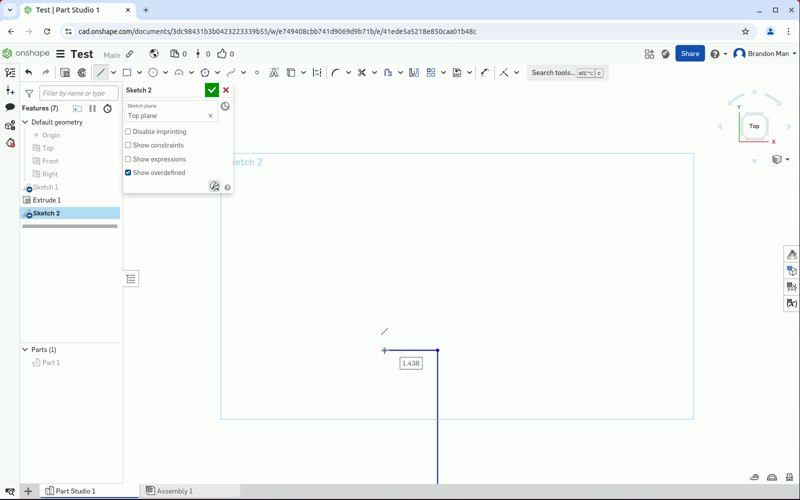
scroll(-6)
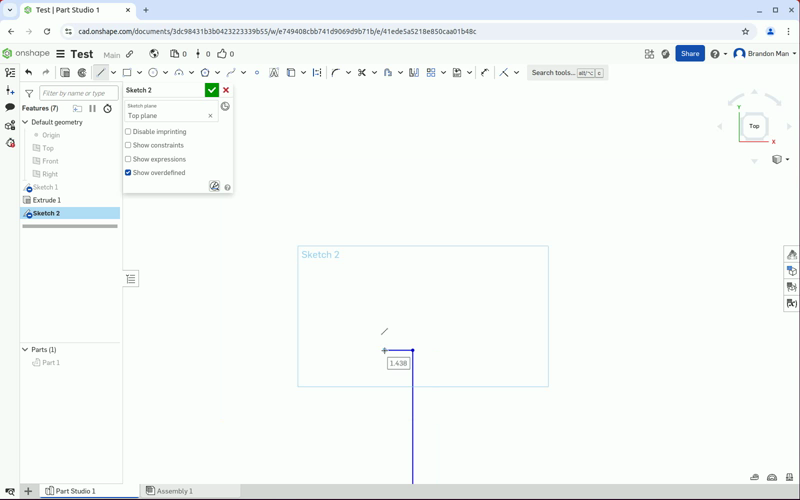
scroll(-6)
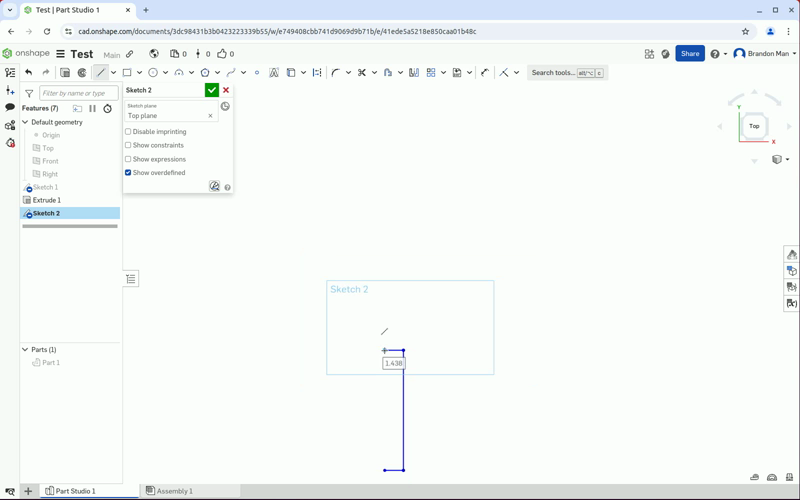
scroll(-6)
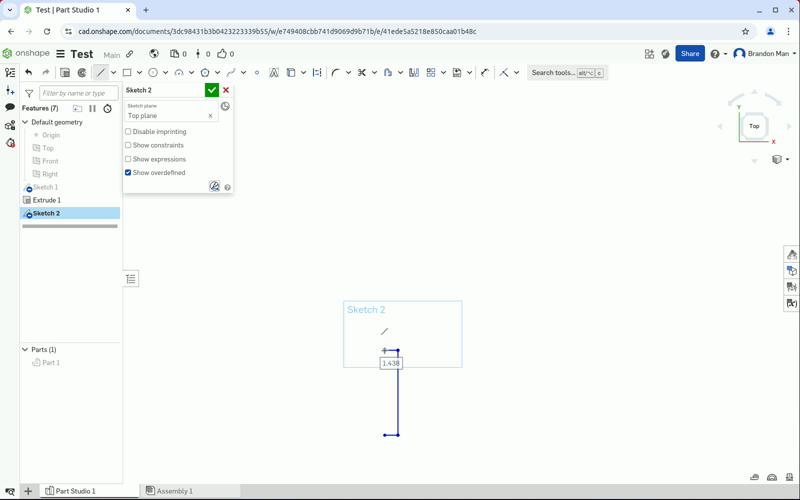
scroll(-6)
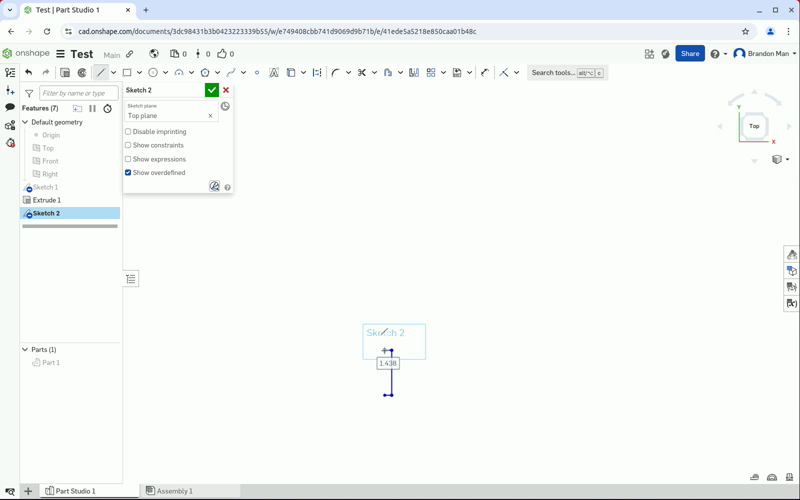
key_up(shift)
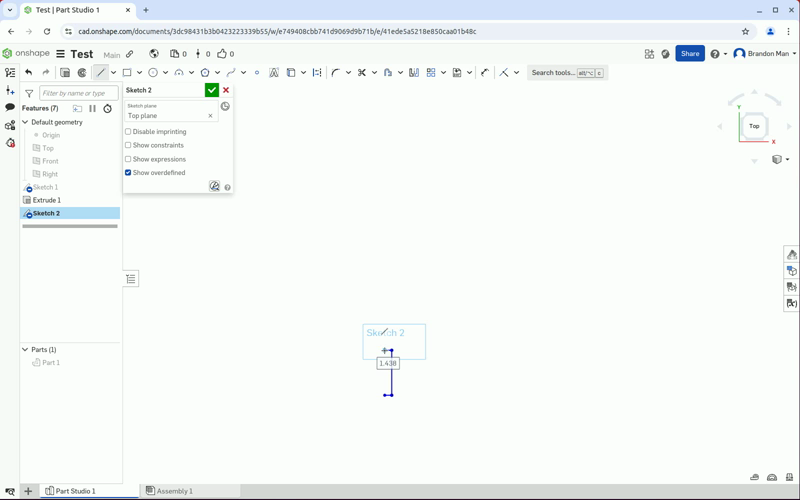
mouse_move(414, 350)
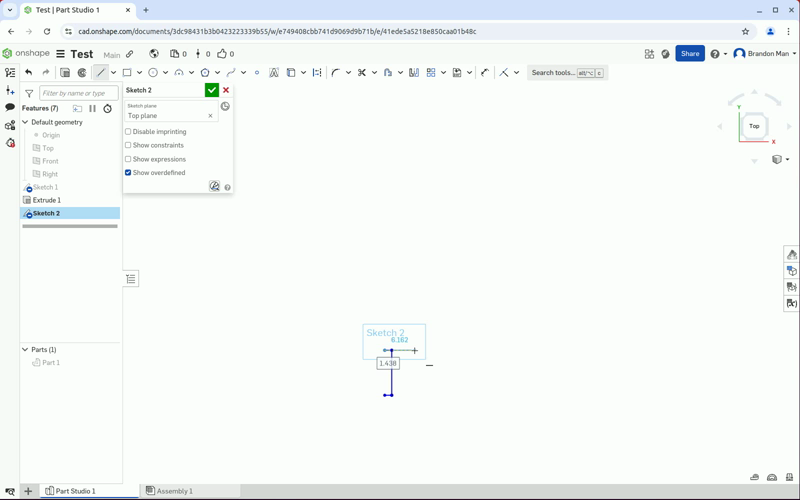
key_down(shift)
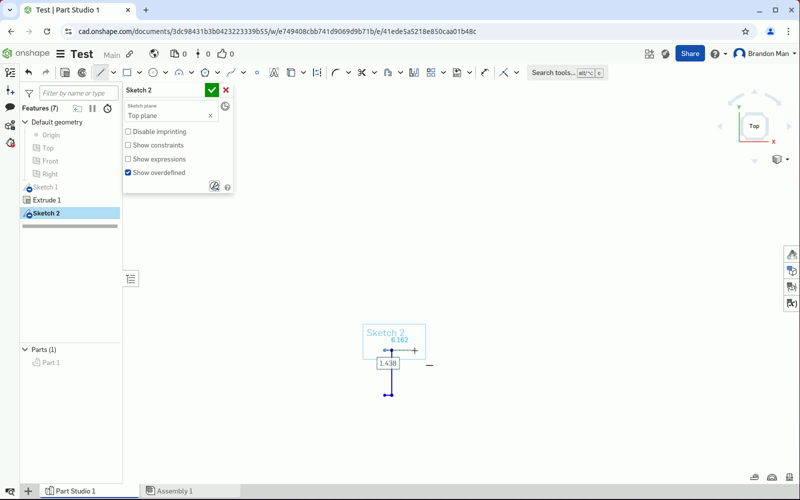
mouse_move(384, 395)
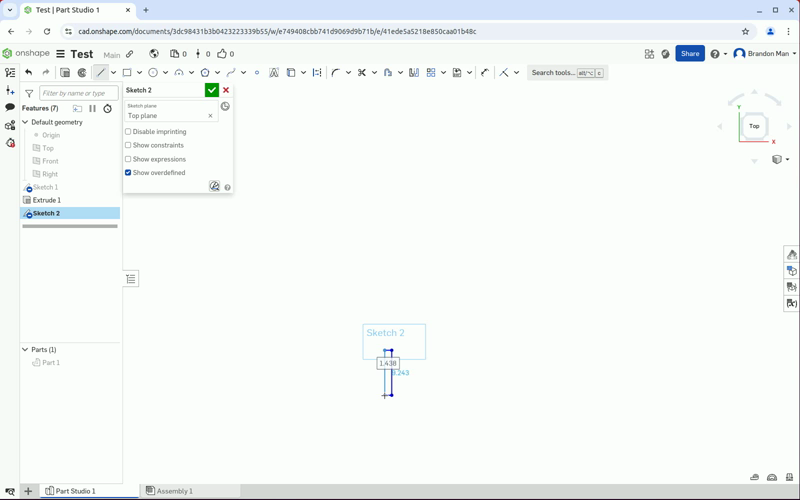
key_up(shift)
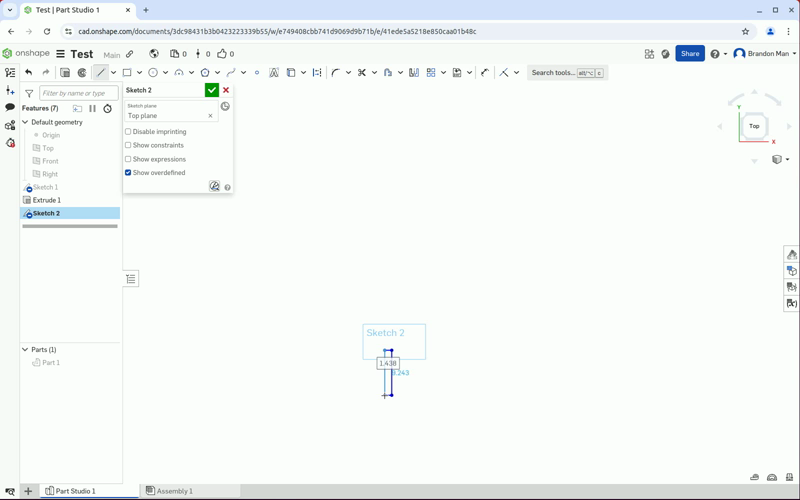
click(384, 395)
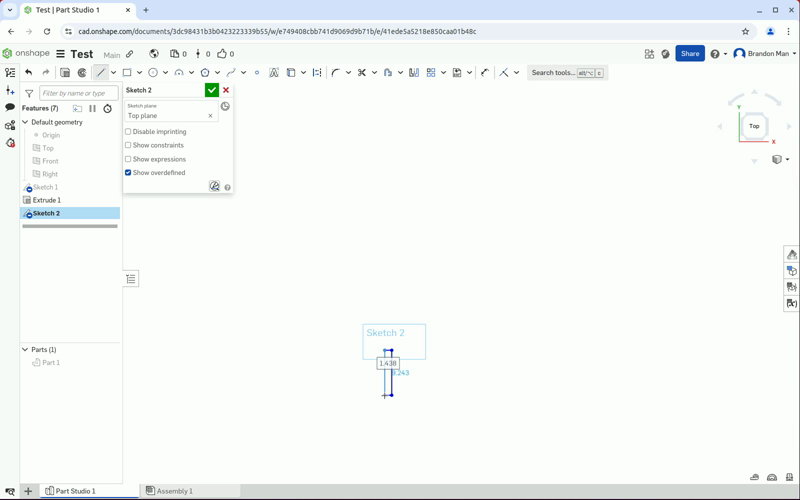
key(esc)
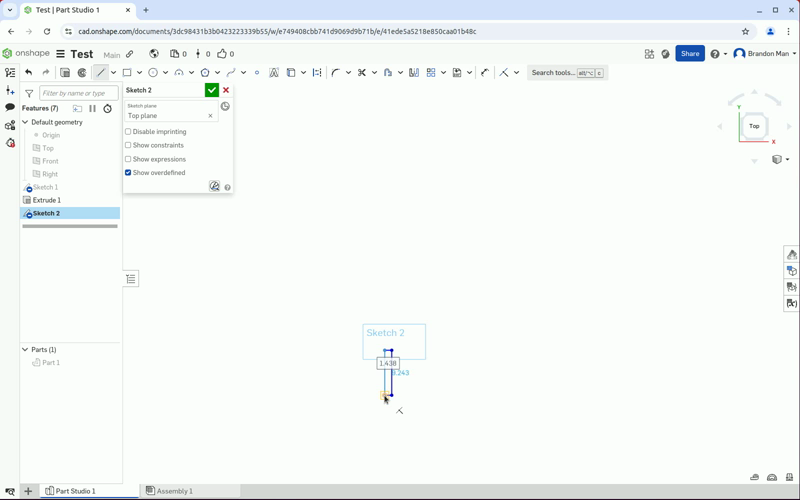
mouse_move(385, 363)
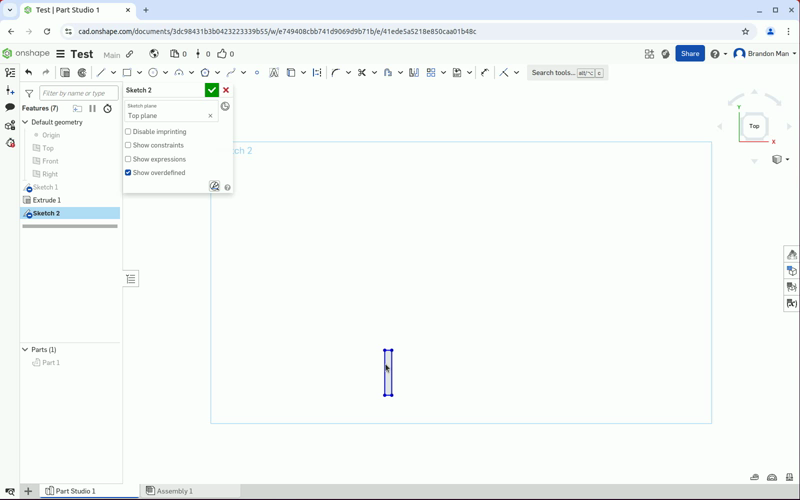
scroll(6)
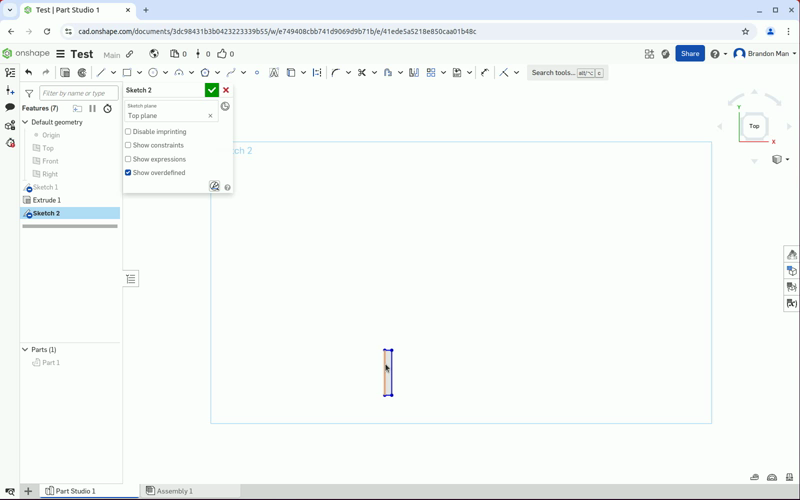
scroll(6)
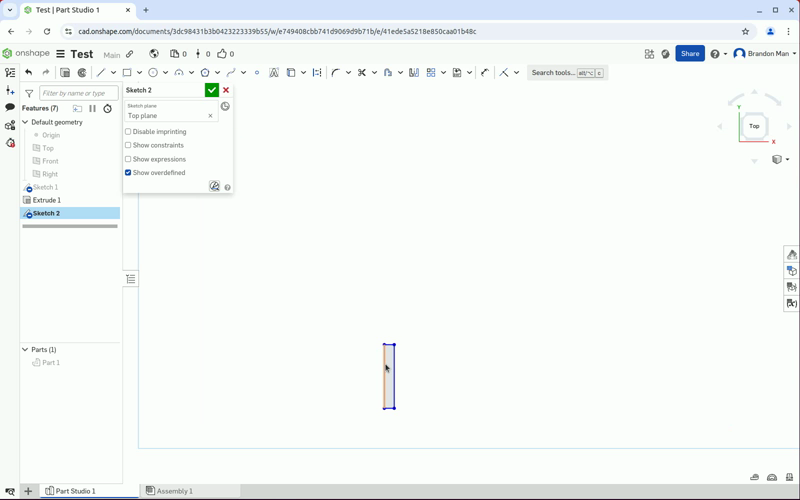
scroll(6)
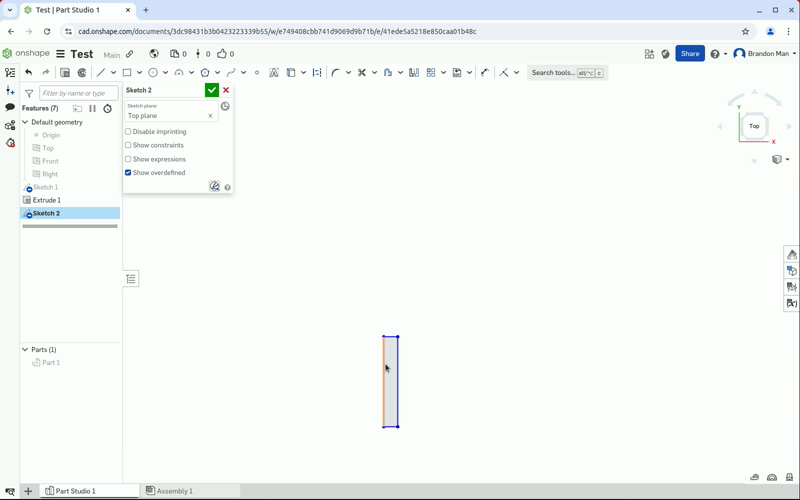
scroll(6)
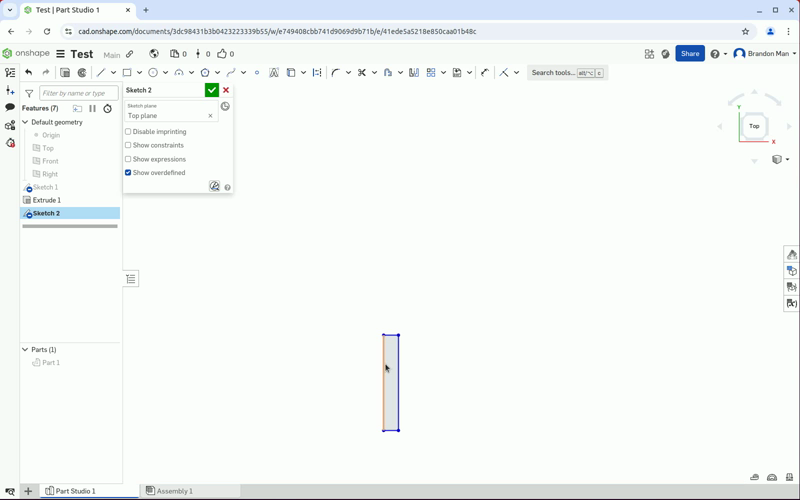
scroll(6)
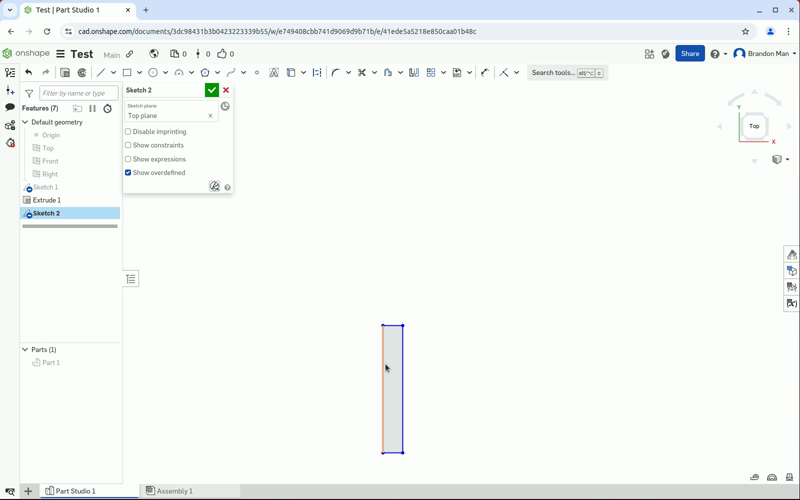
scroll(6)
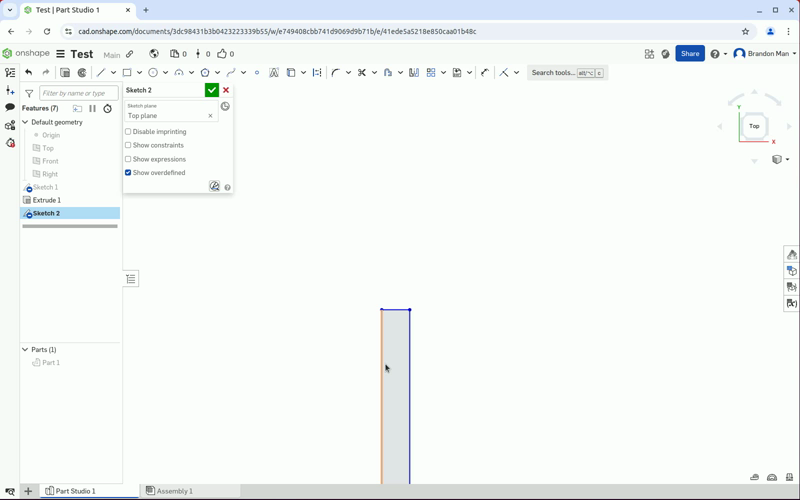
scroll(6)
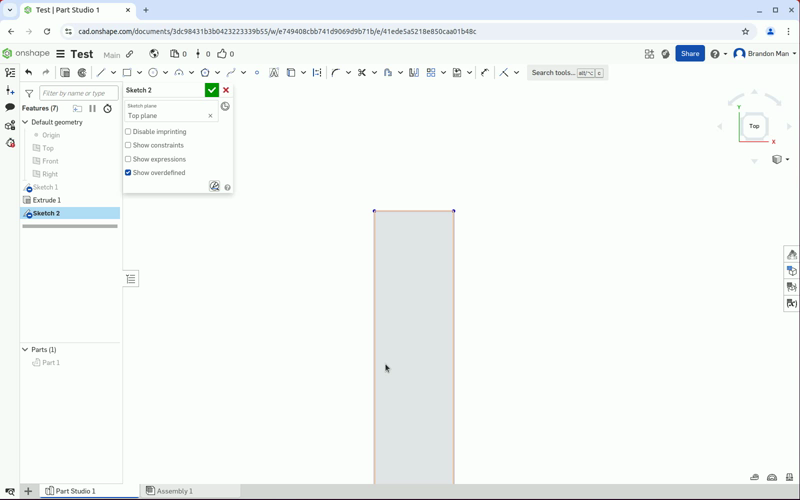
click(385, 363)
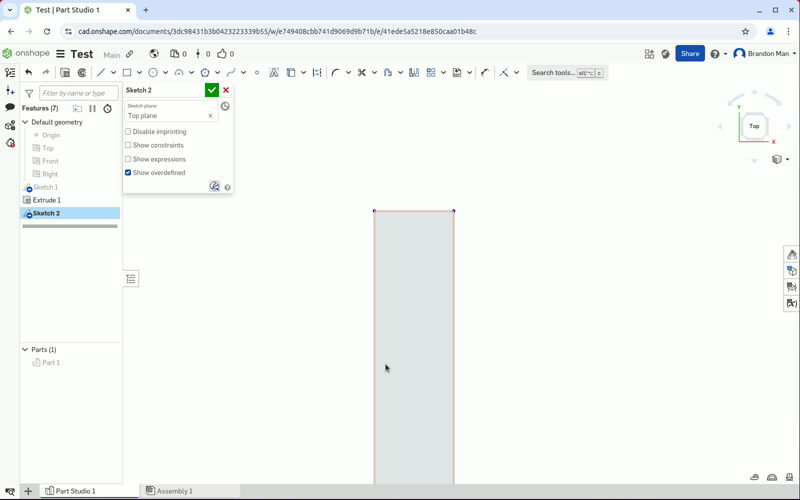
scroll(-6)
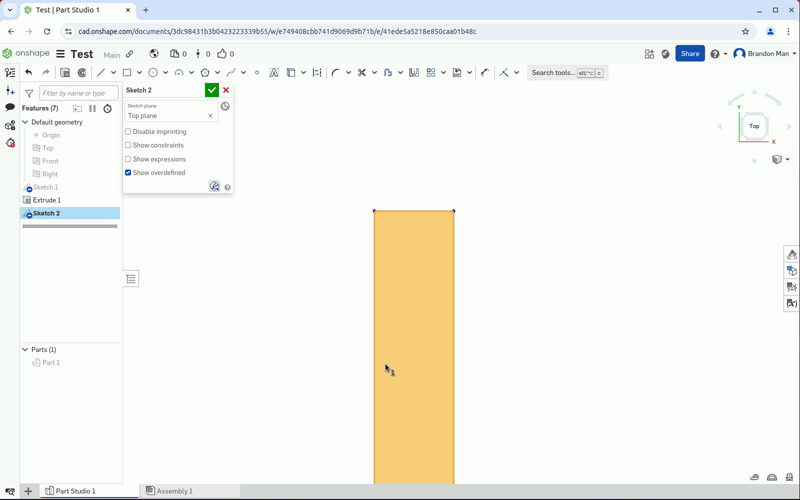
scroll(-6)
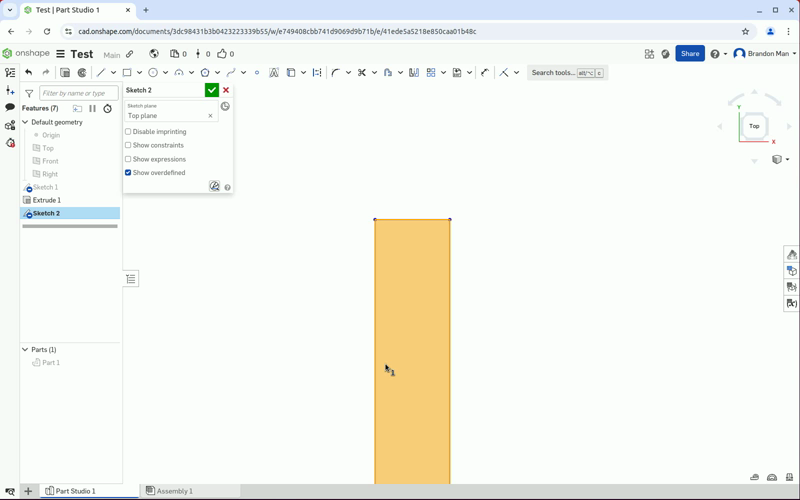
scroll(-6)
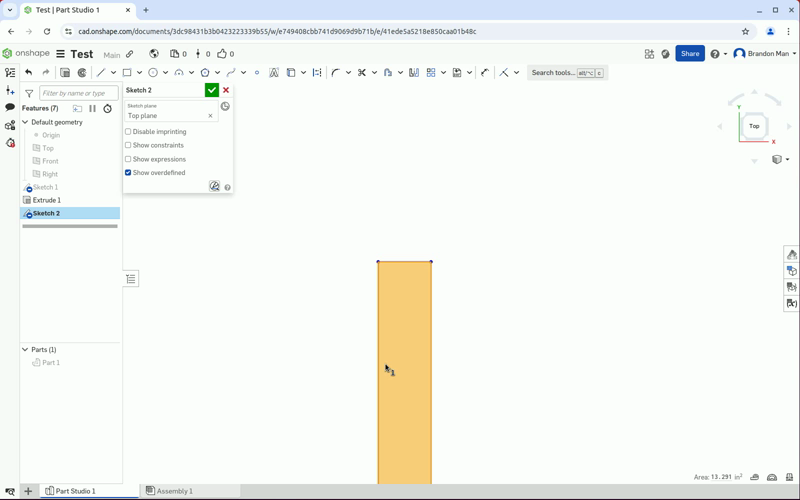
scroll(-6)
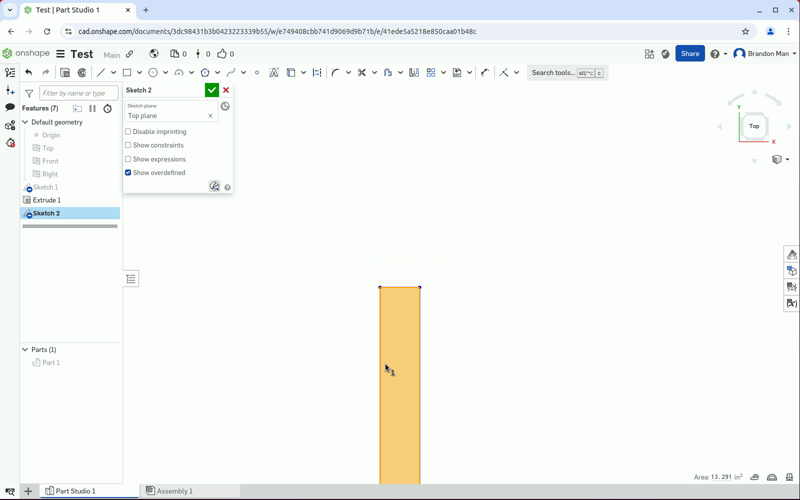
scroll(-6)
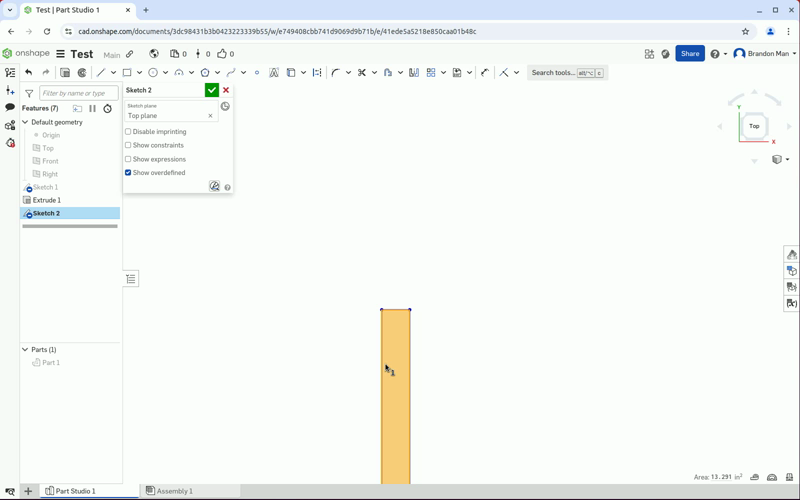
scroll(-6)
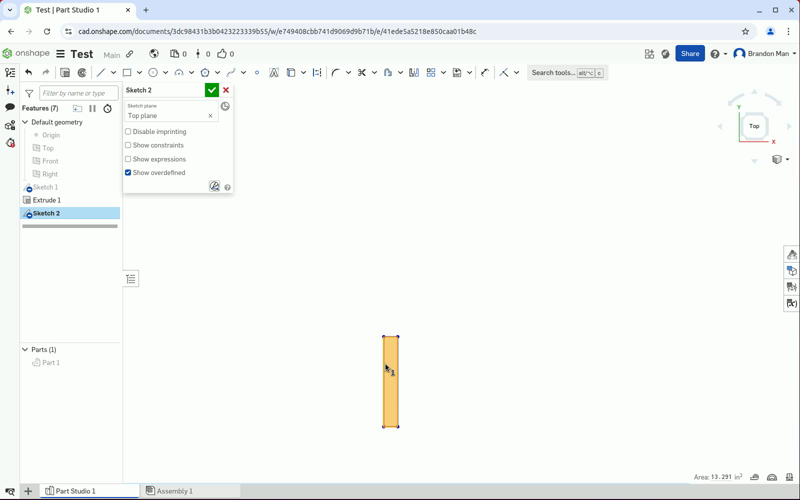
scroll(-6)
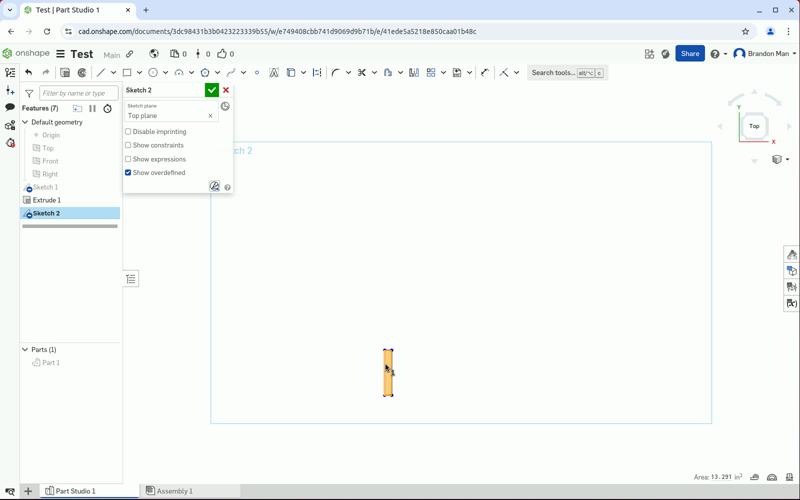
mouse_move(73, 352)
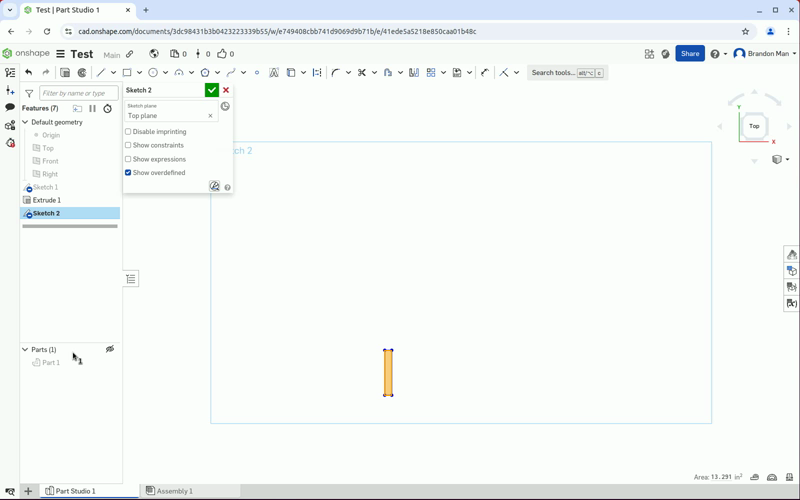
key(shift+y)
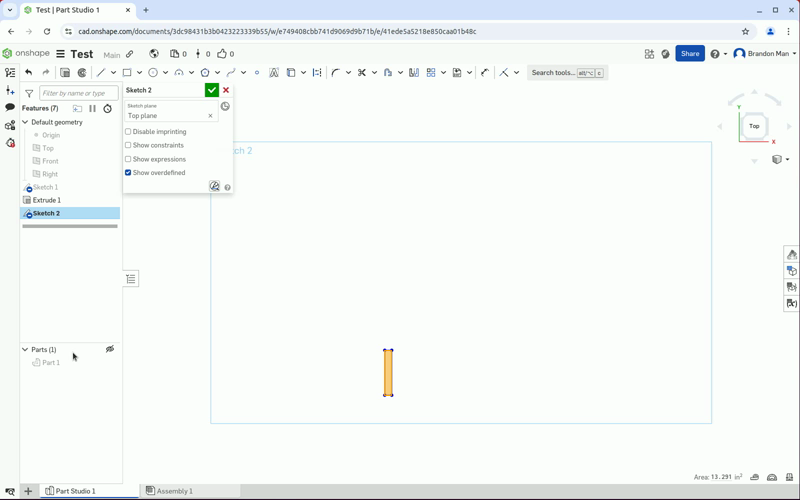
key(shift+e)
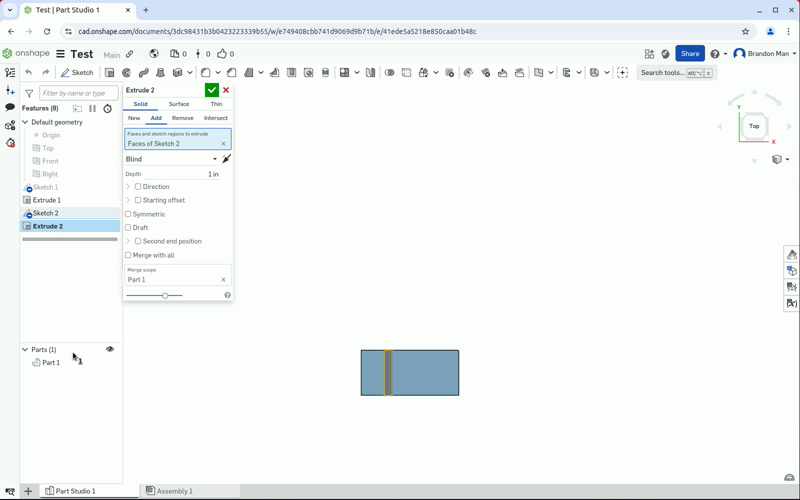
mouse_move(143, 106)
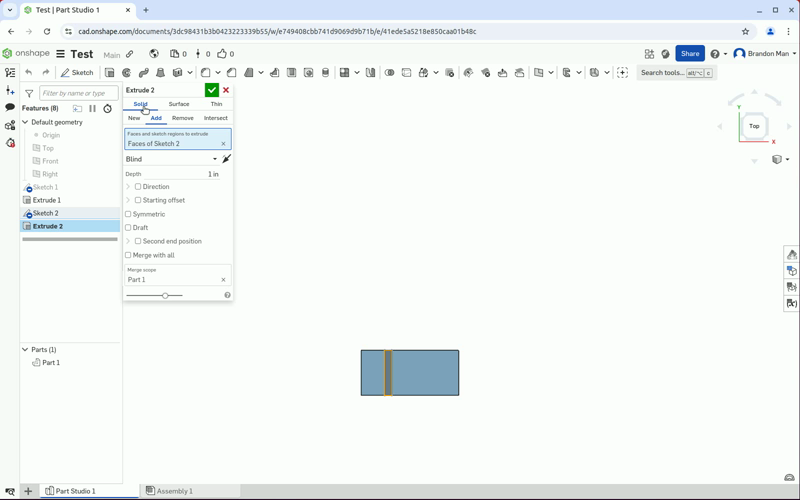
click(143, 106)
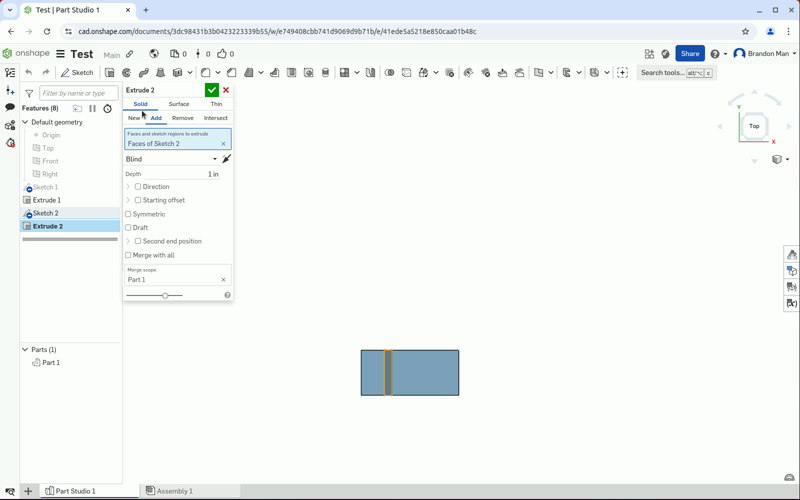
mouse_move(137, 120)
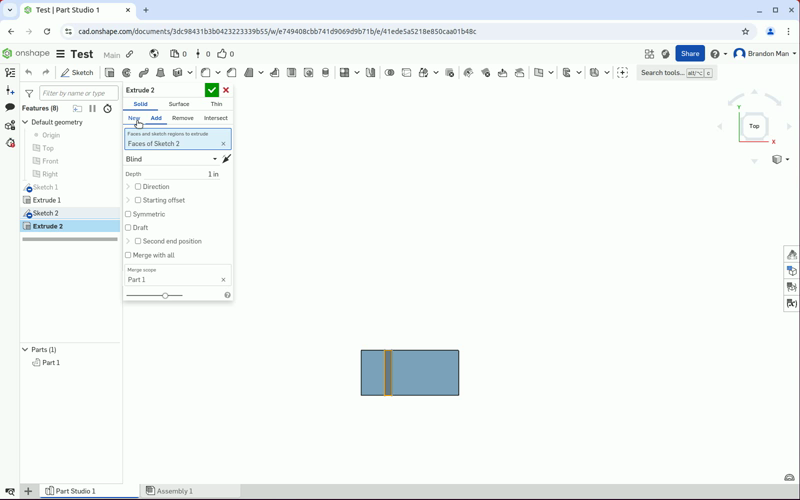
click(137, 120)
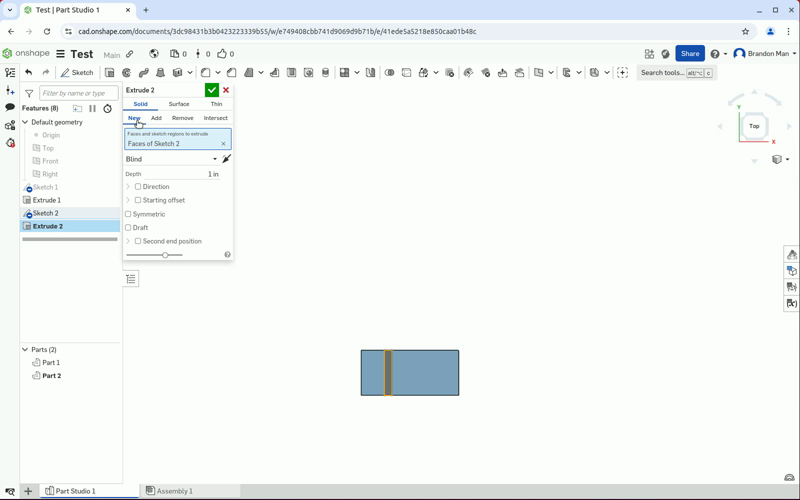
key(tab, 4)
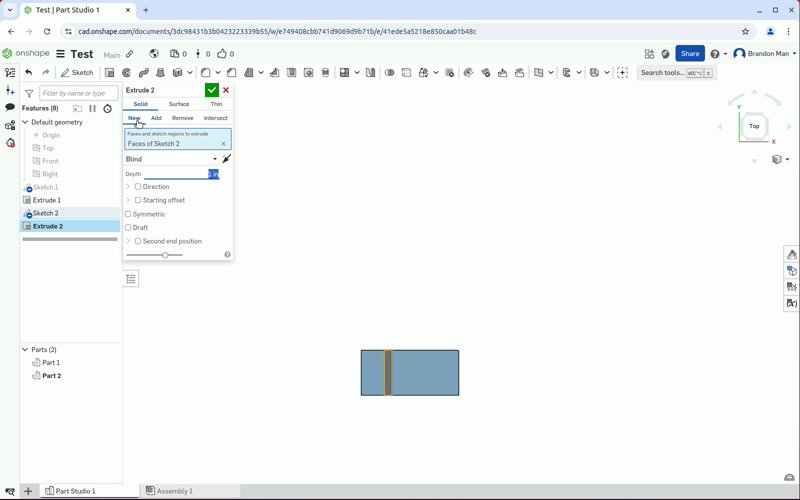
text(2.166)
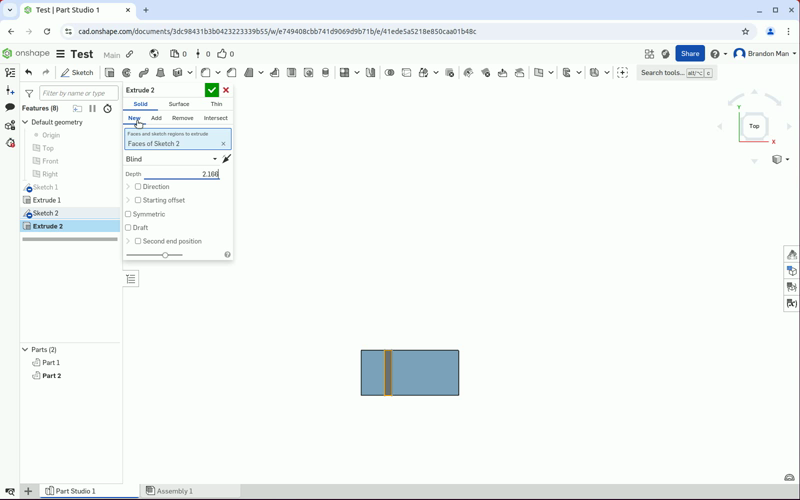
key(enter)
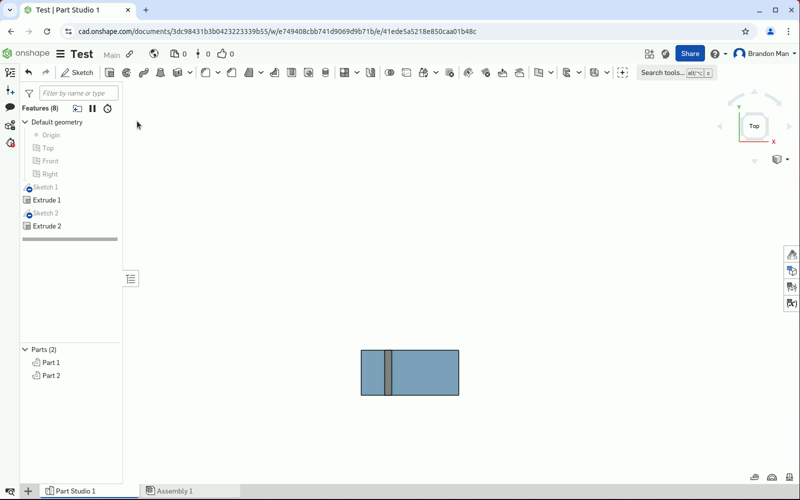
key(shift+h)
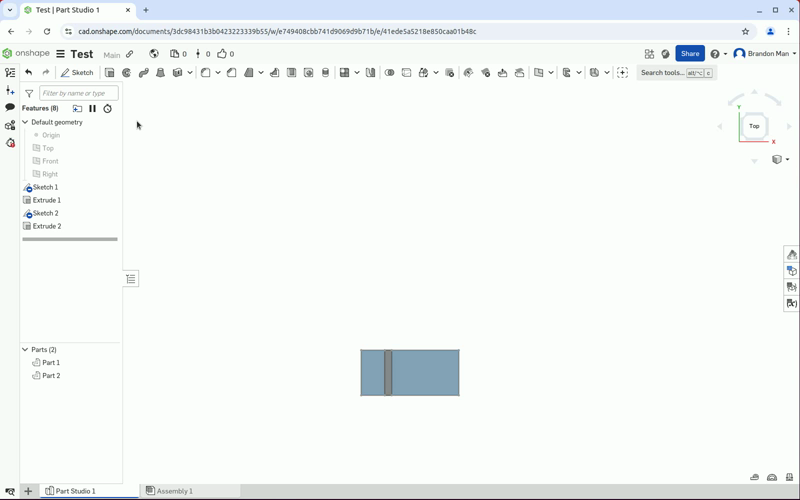
key(shift+h)
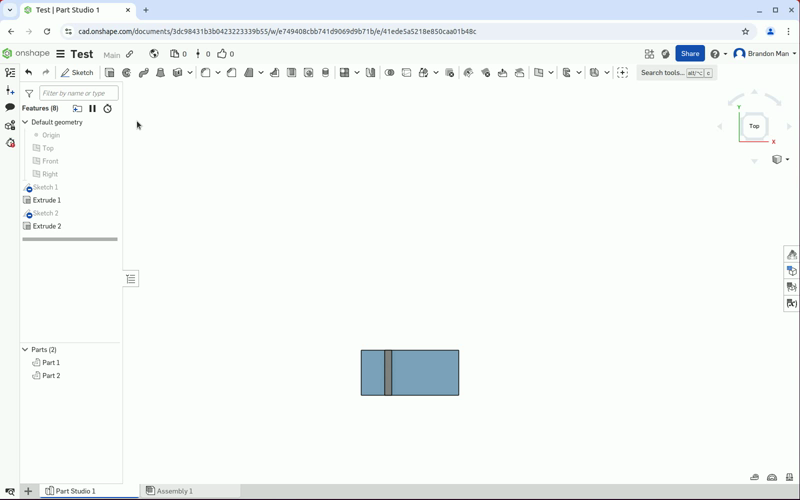
mouse_move(73, 189)
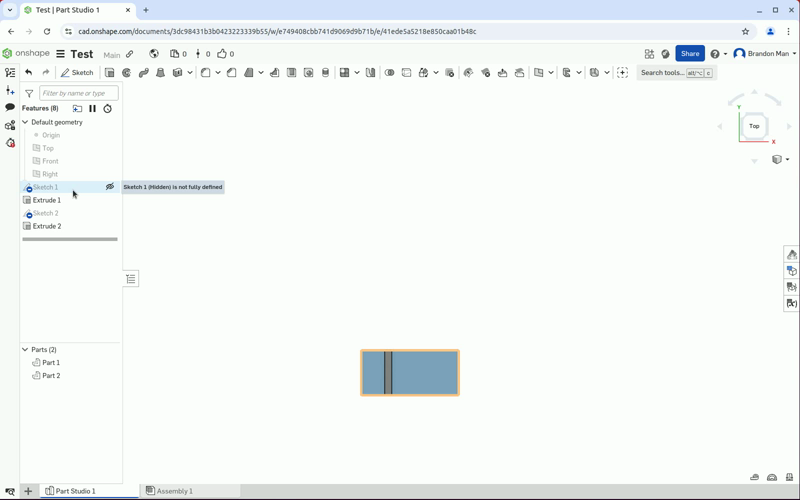
click(73, 189)
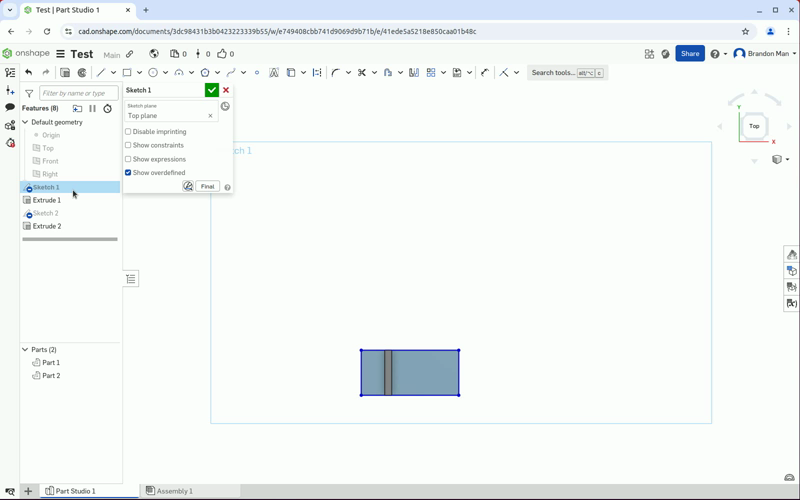
mouse_move(229, 92)
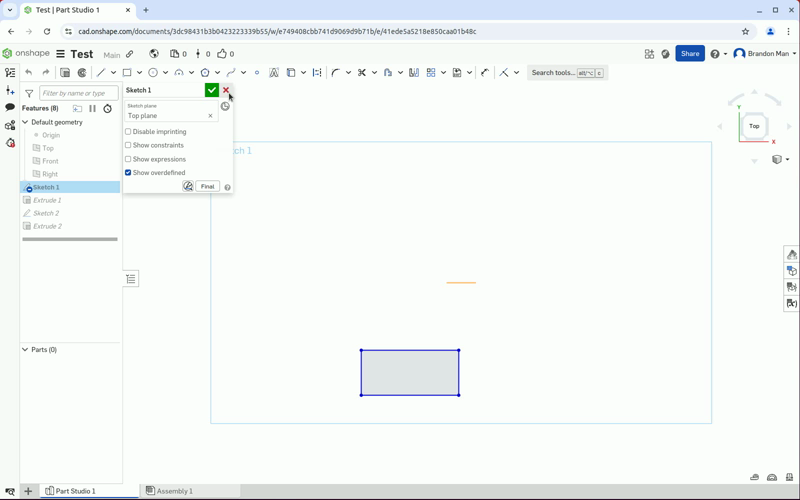
click(229, 92)
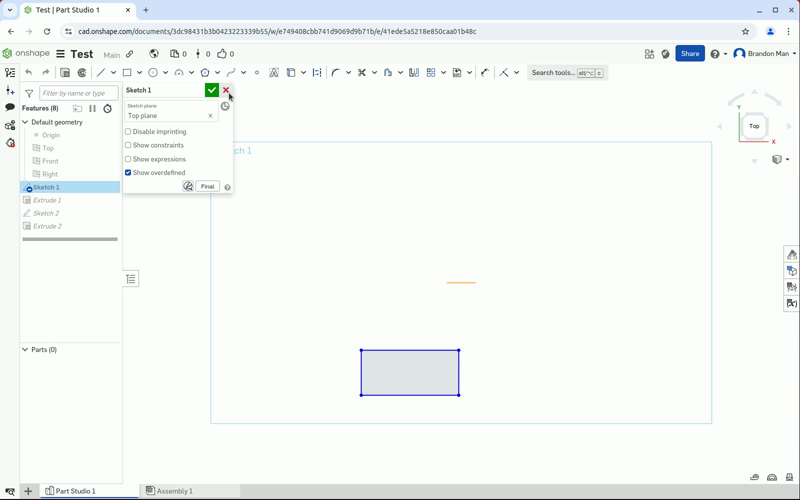
key(shift+s)
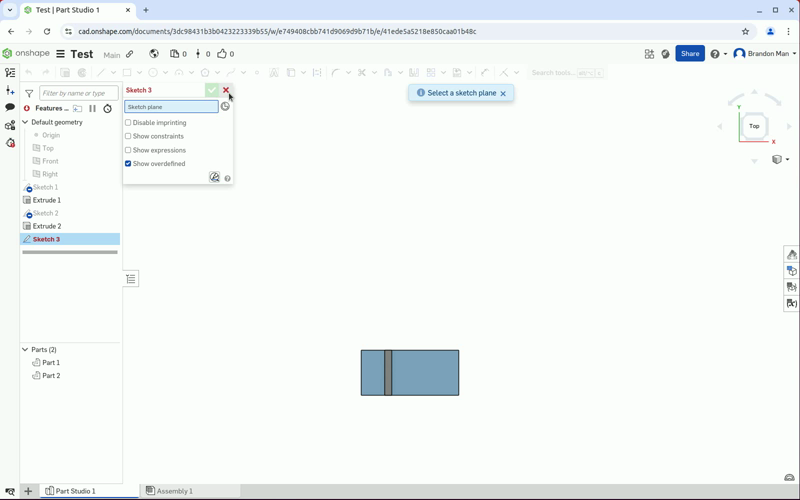
mouse_move(73, 150)
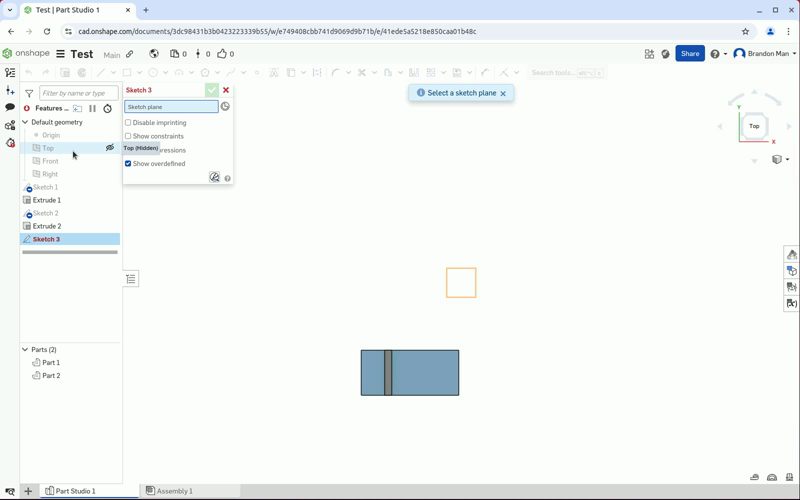
click(73, 150)
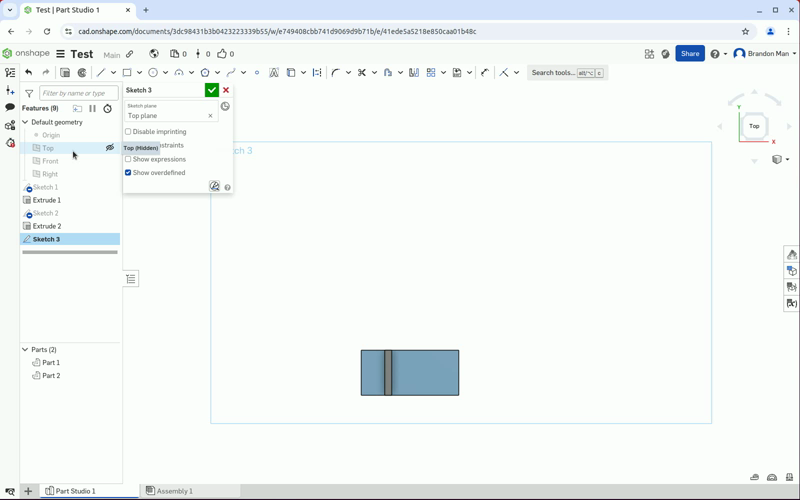
mouse_move(73, 352)
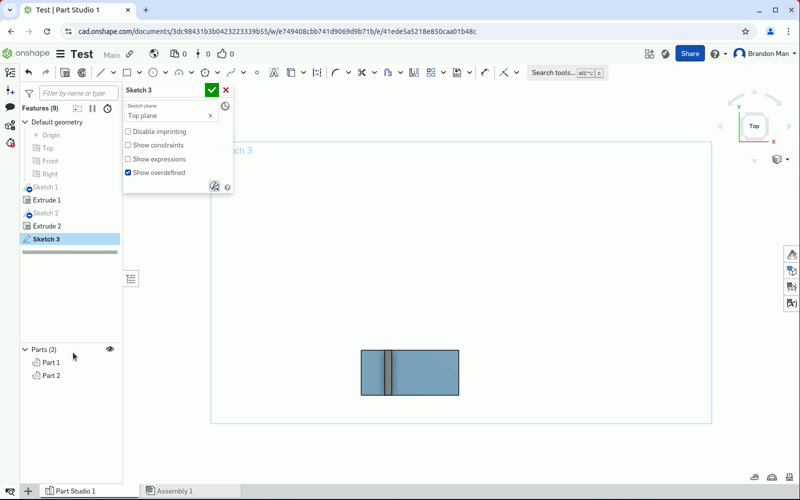
key(y)
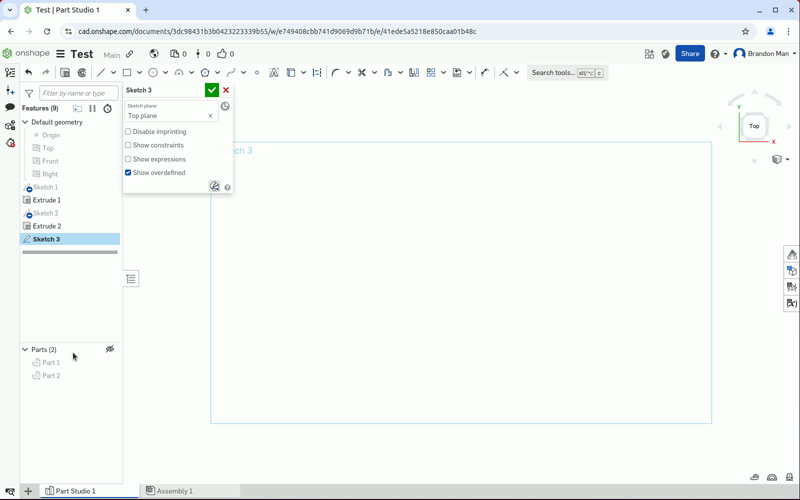
key(l)
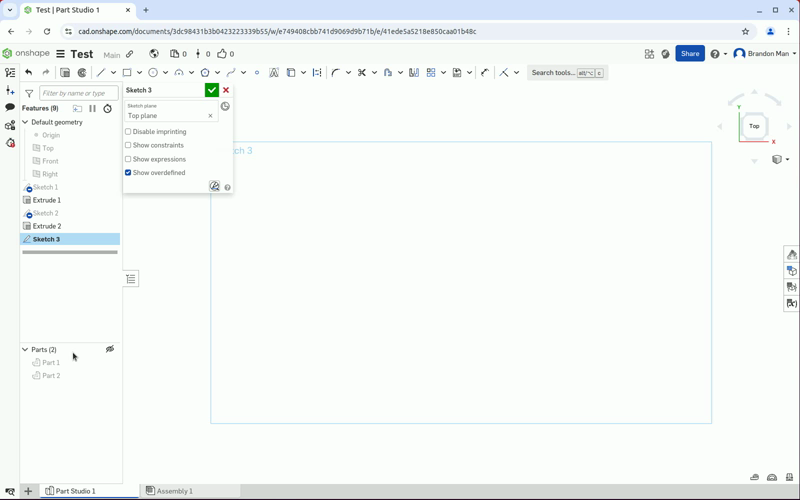
key_down(shift)
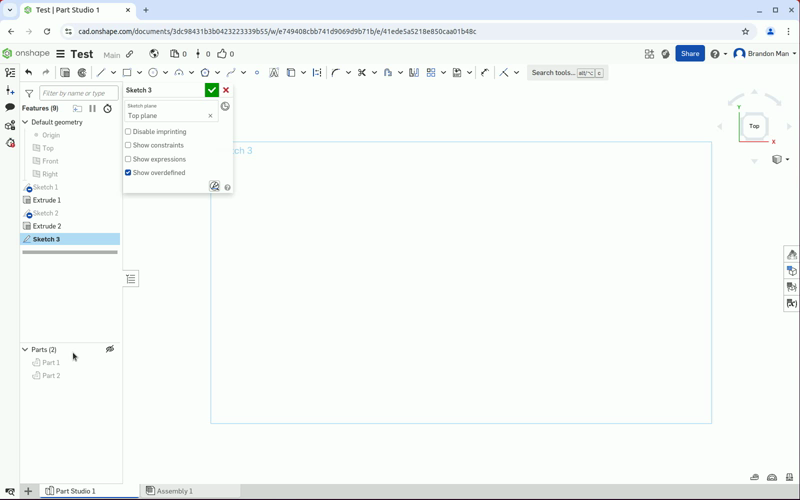
mouse_move(398, 395)
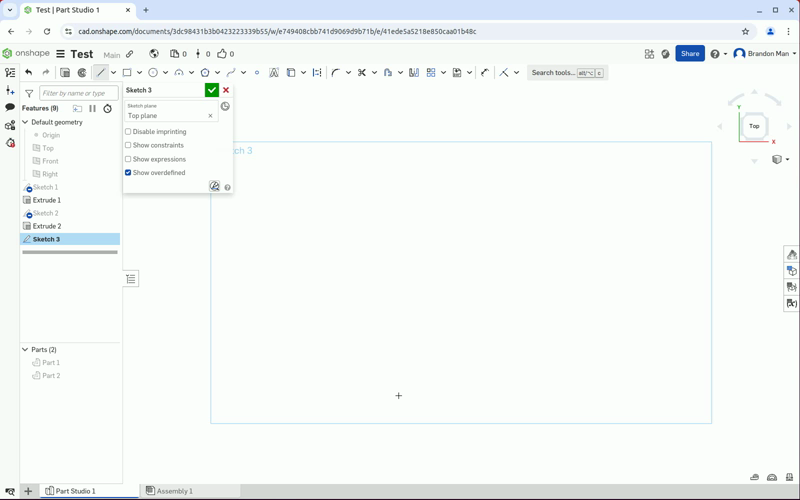
click(398, 395)
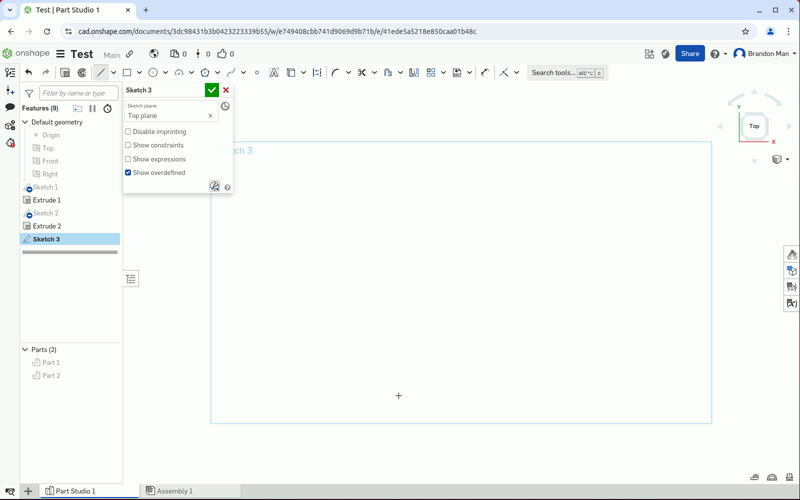
key_up(shift)
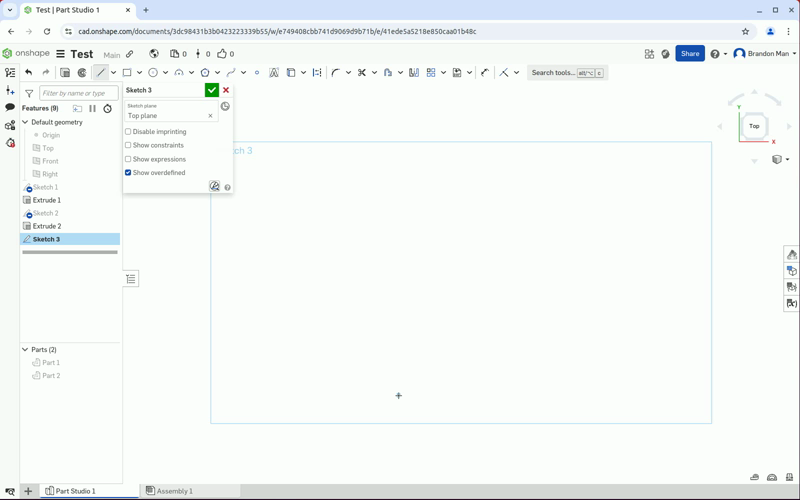
key_down(shift)
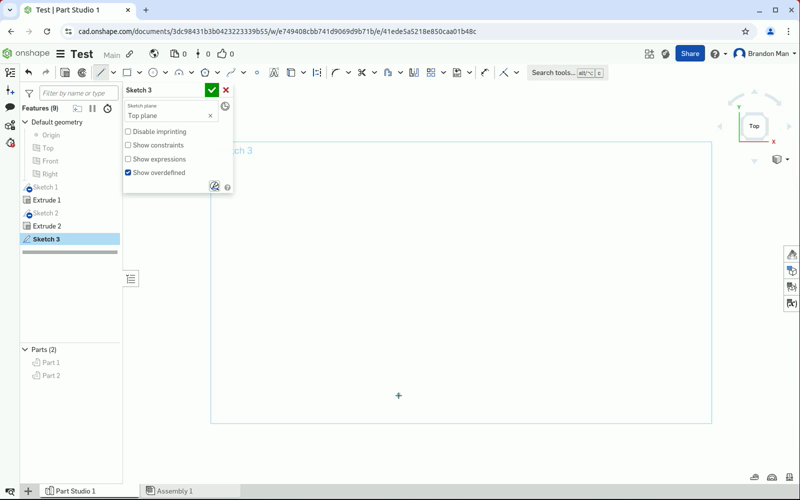
mouse_move(428, 395)
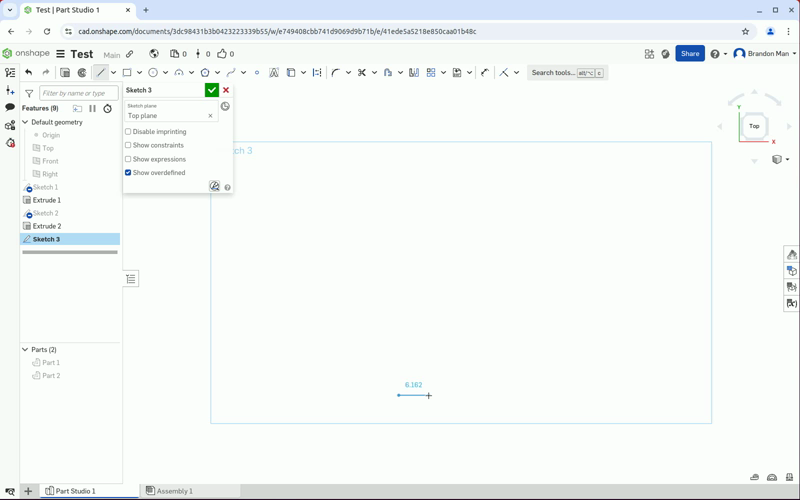
mouse_move(405, 395)
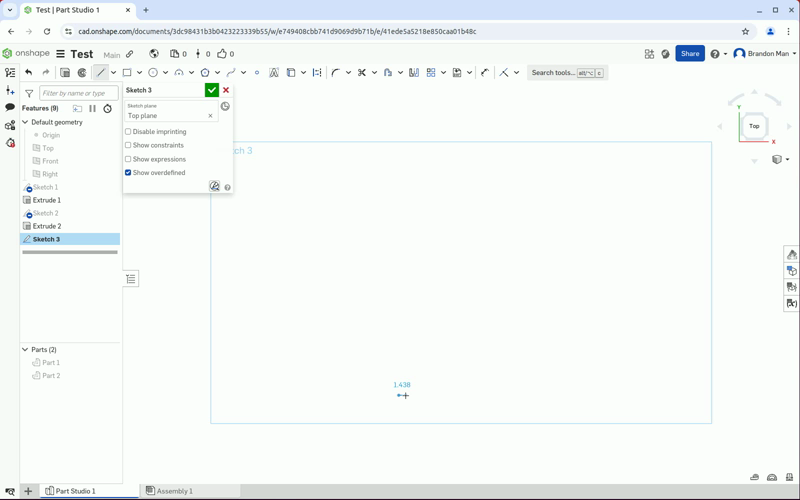
scroll(6)
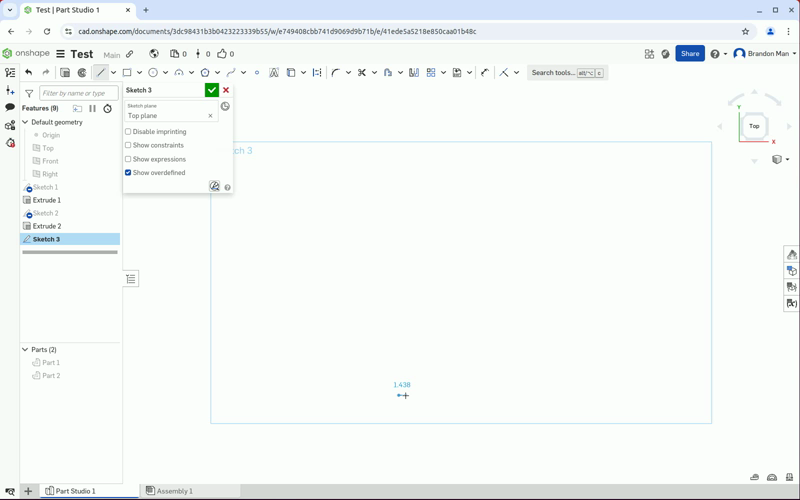
scroll(6)
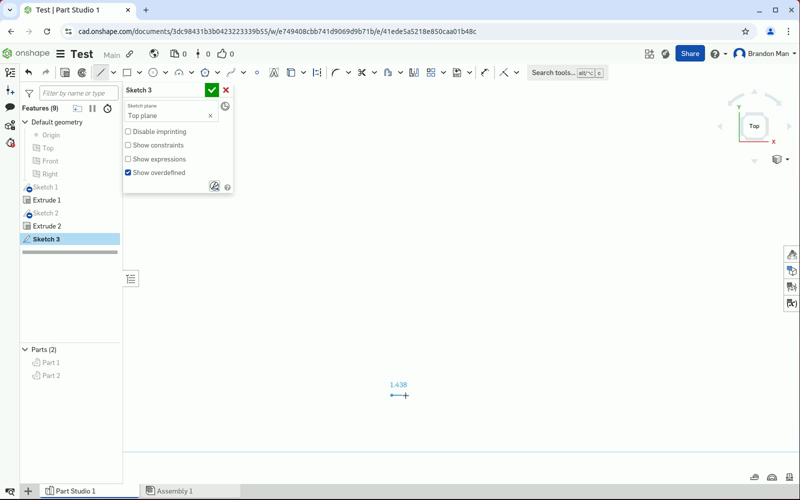
scroll(6)
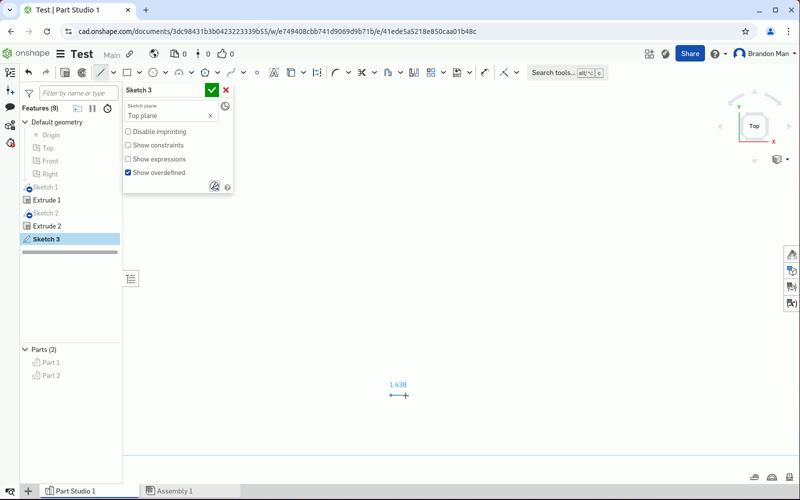
scroll(6)
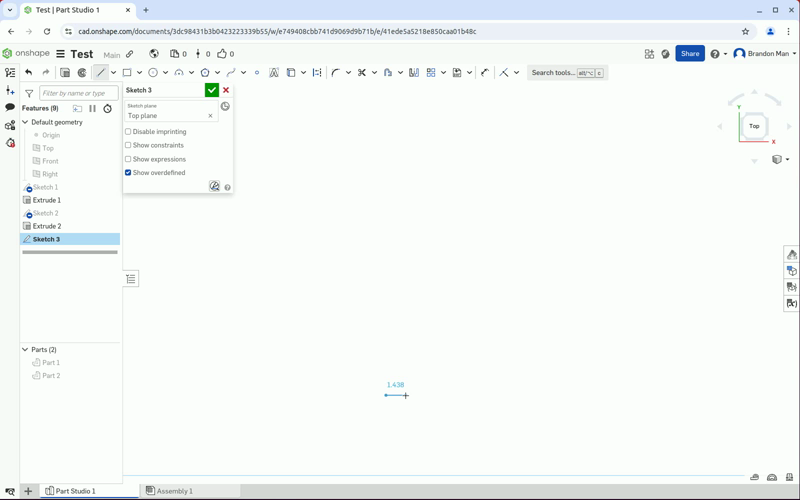
scroll(6)
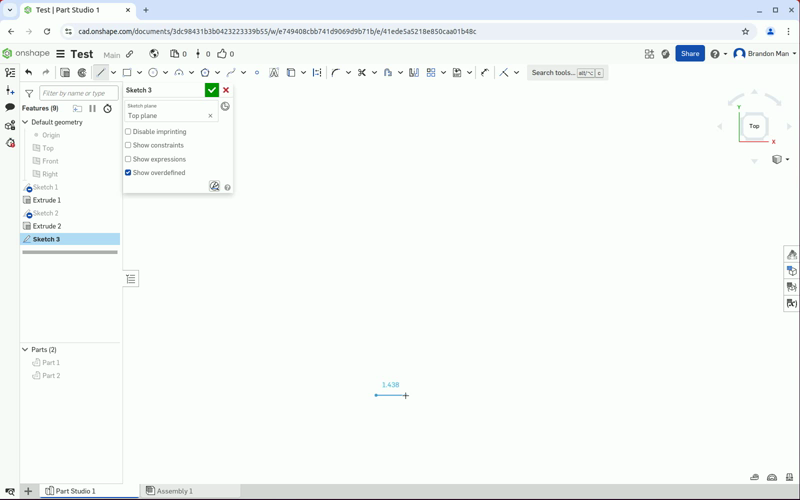
scroll(6)
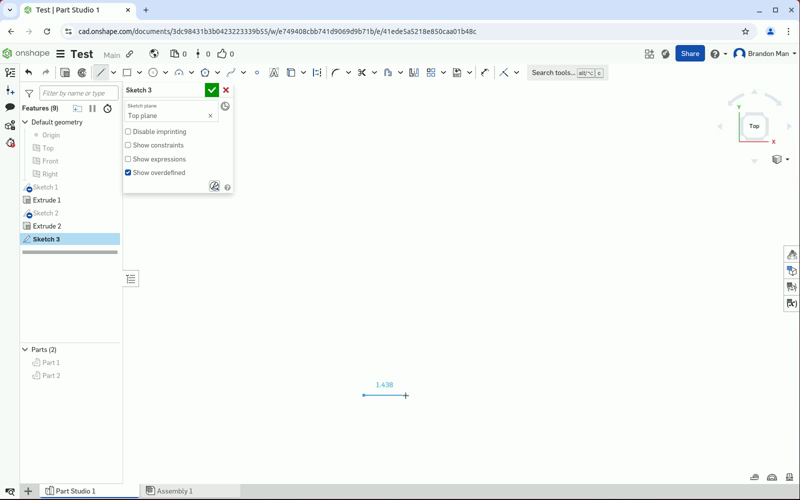
scroll(6)
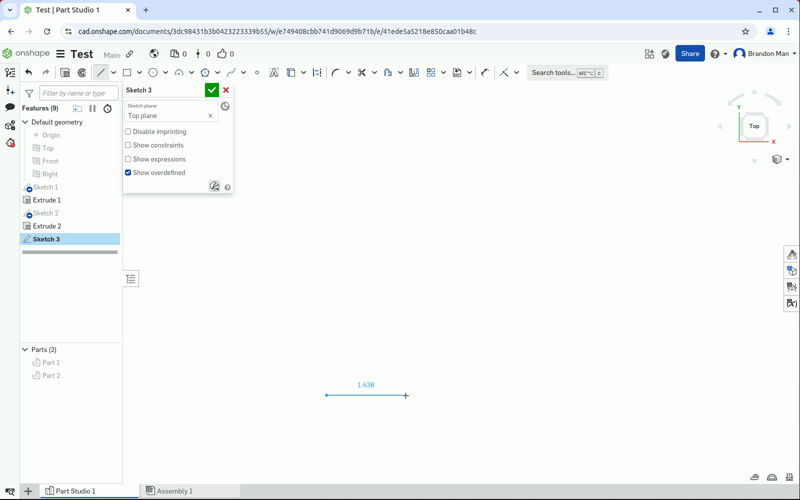
click(405, 395)
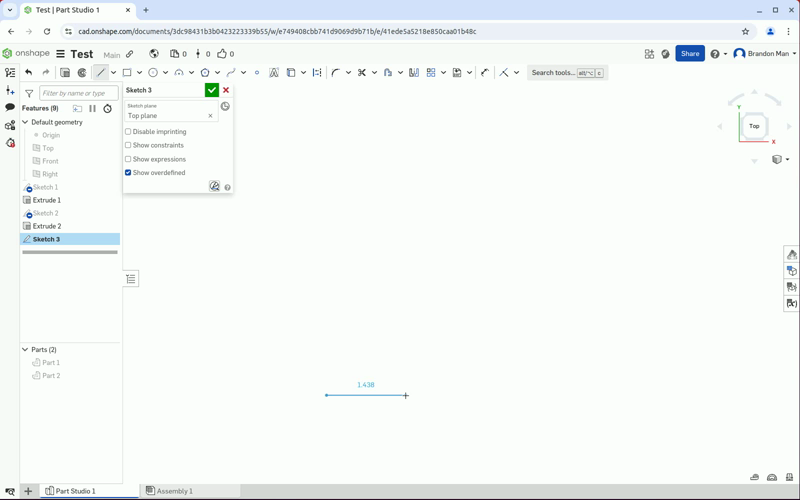
scroll(-6)
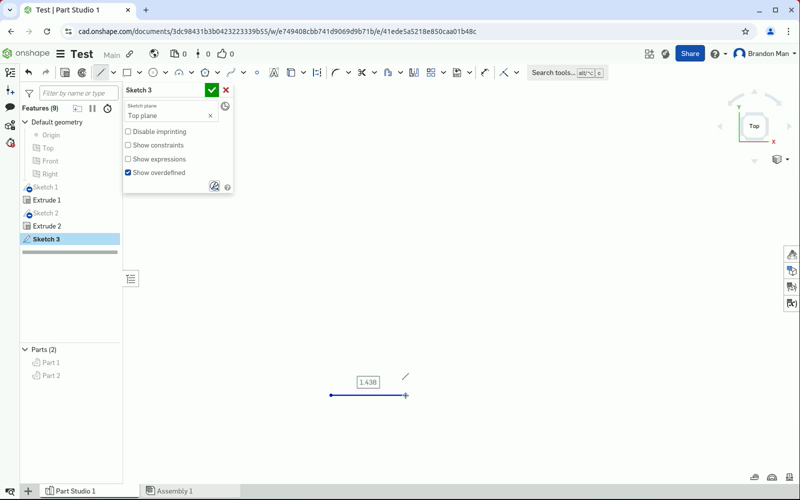
scroll(-6)
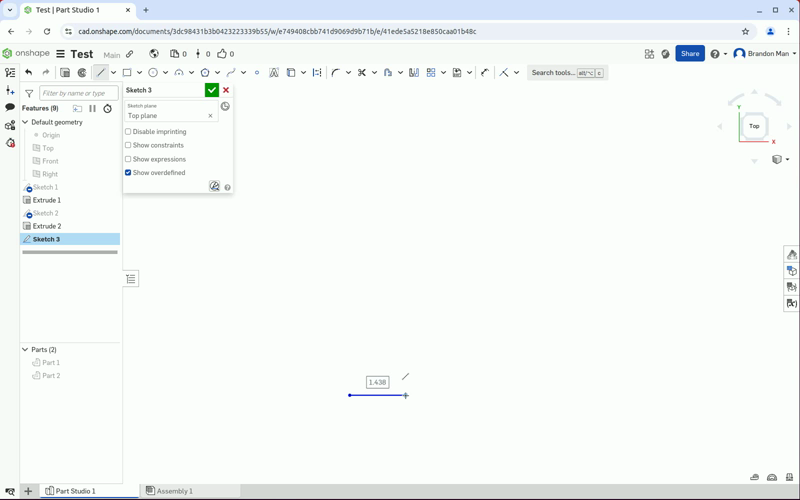
scroll(-6)
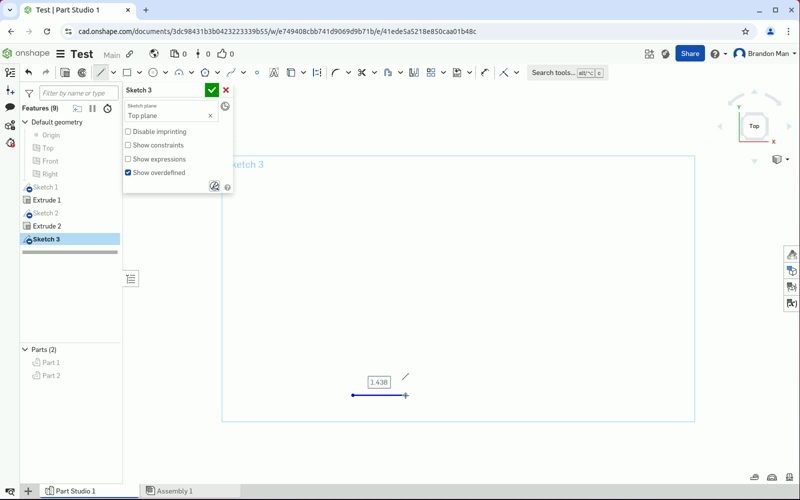
scroll(-6)
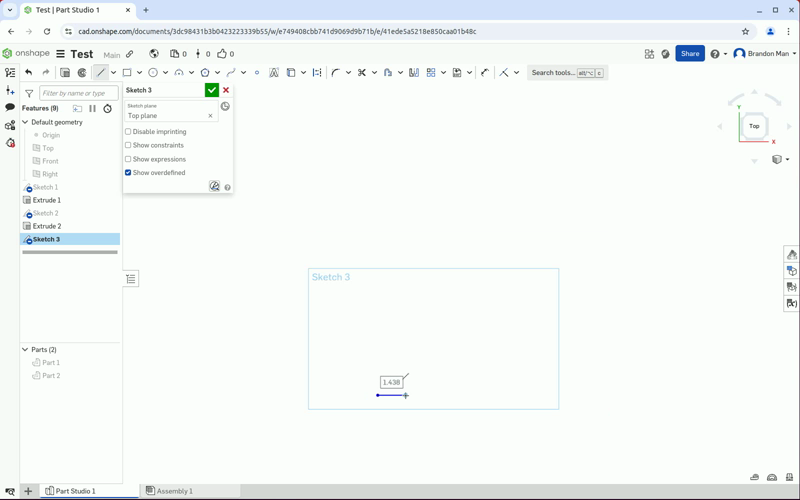
scroll(-6)
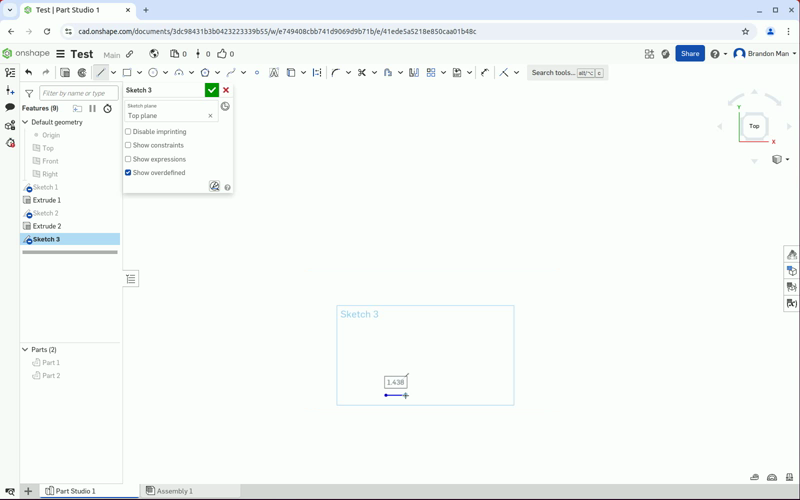
scroll(-6)
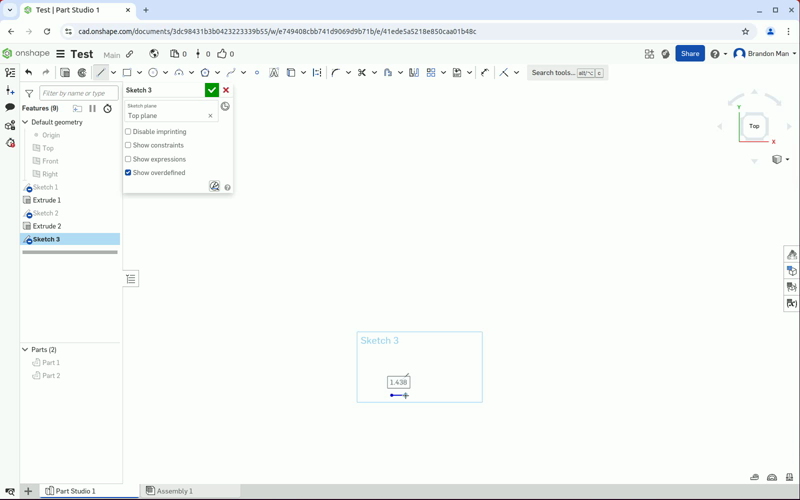
scroll(-6)
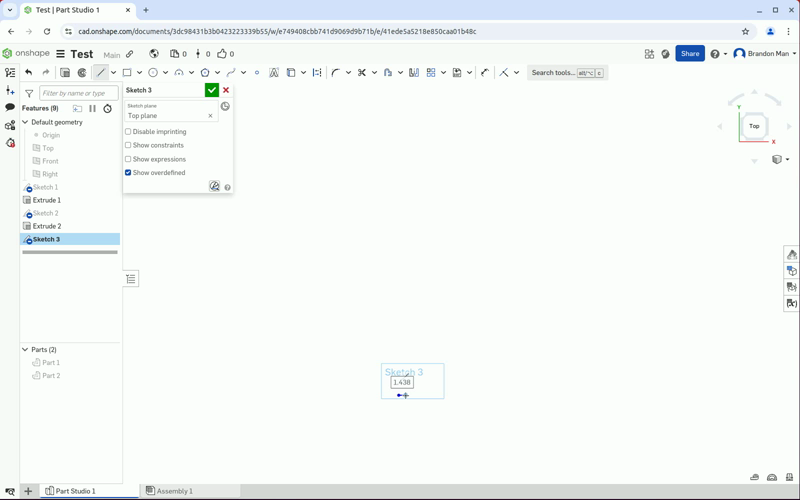
key_up(shift)
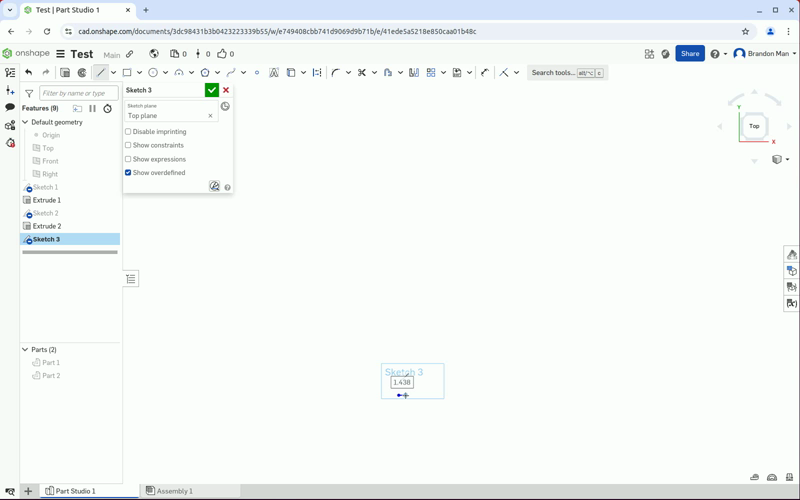
key_down(shift)
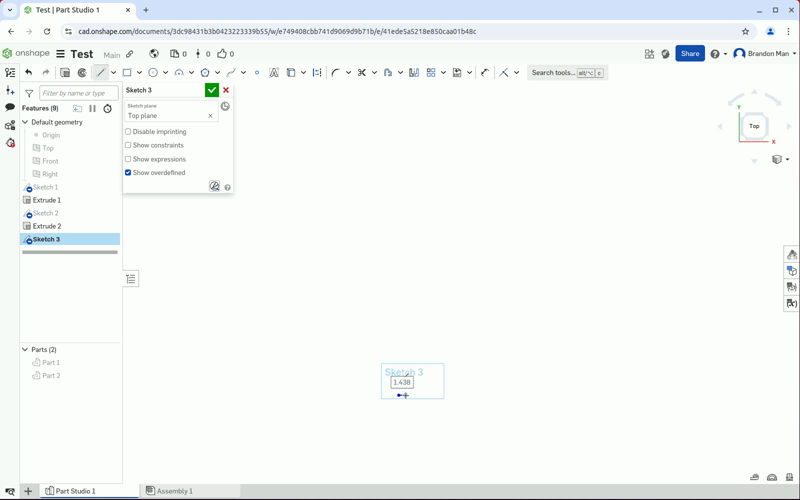
mouse_move(435, 395)
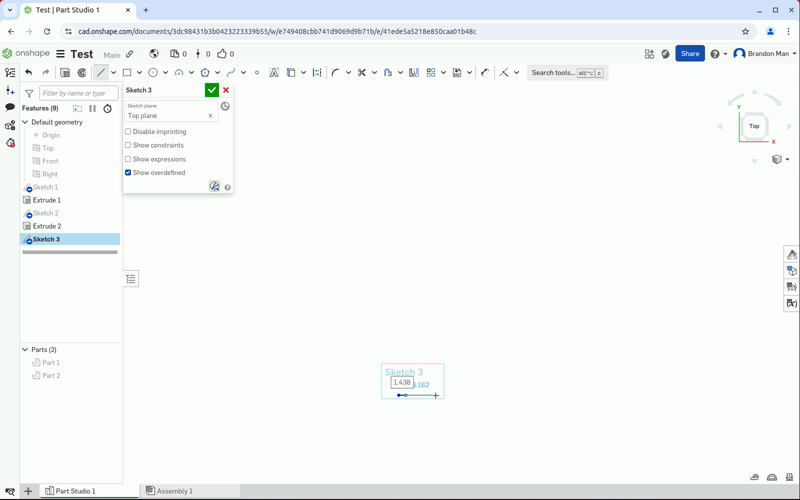
mouse_move(405, 350)
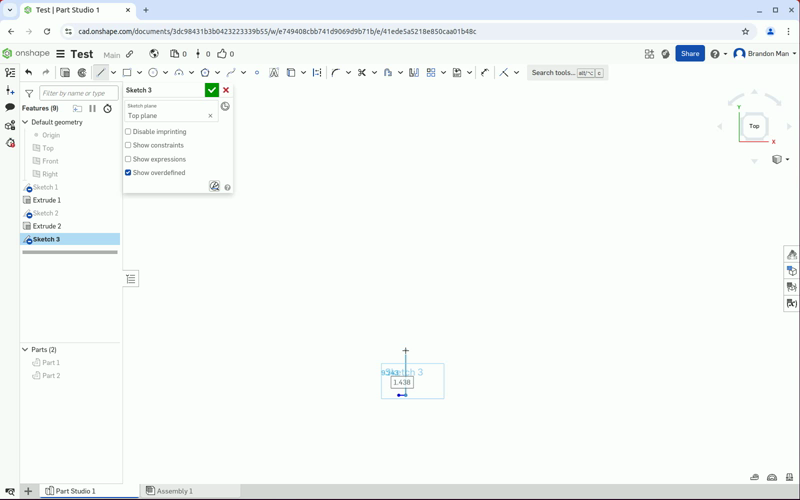
click(405, 350)
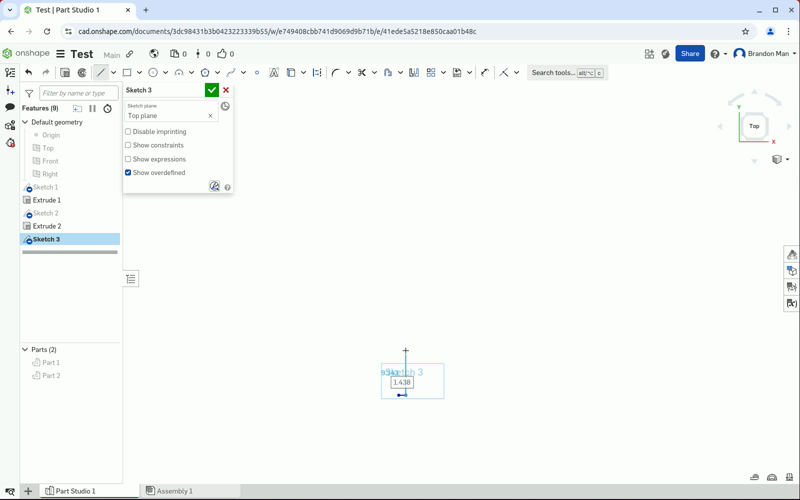
key_up(shift)
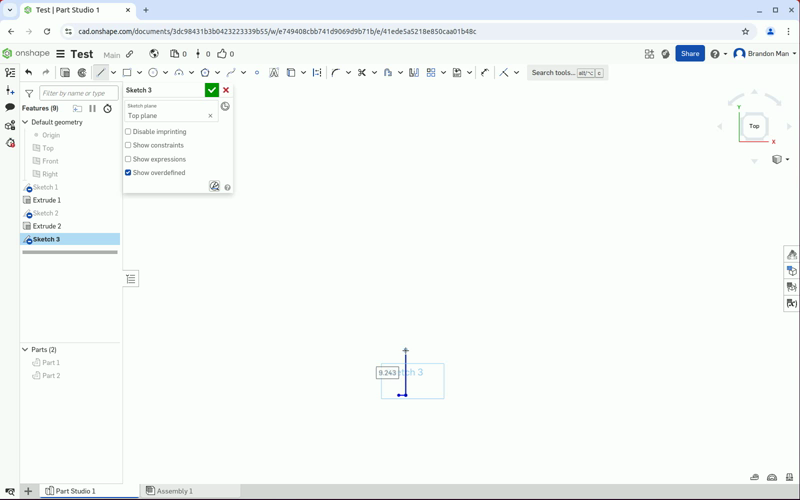
key_down(shift)
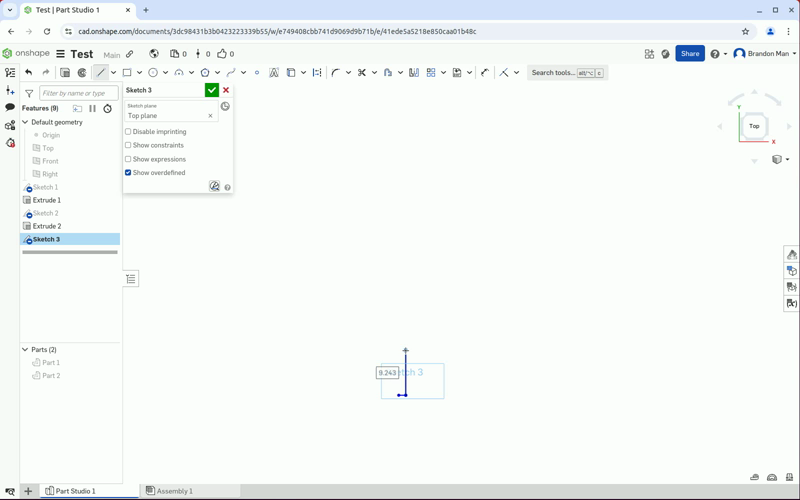
mouse_move(435, 350)
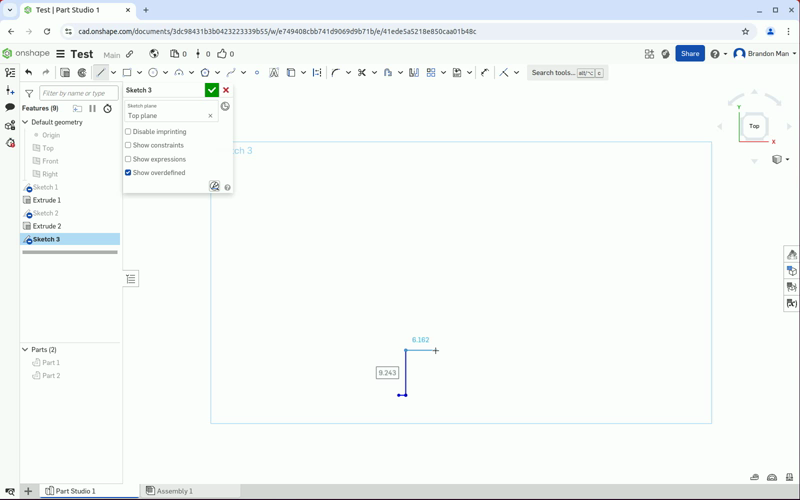
mouse_move(398, 350)
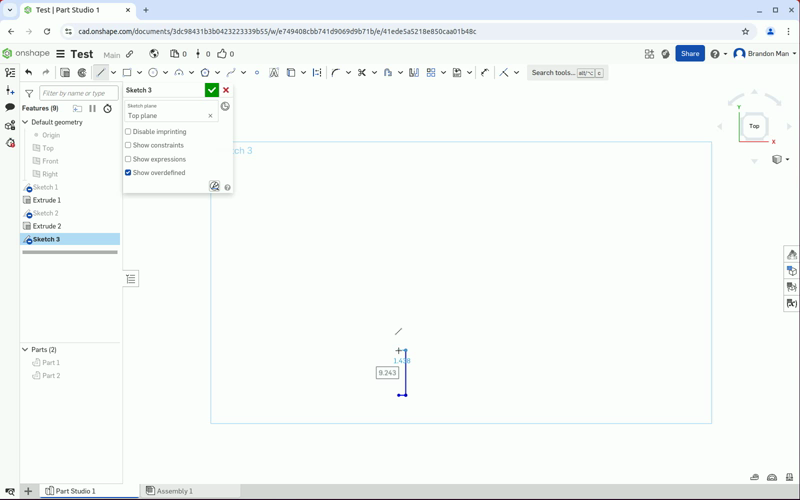
scroll(6)
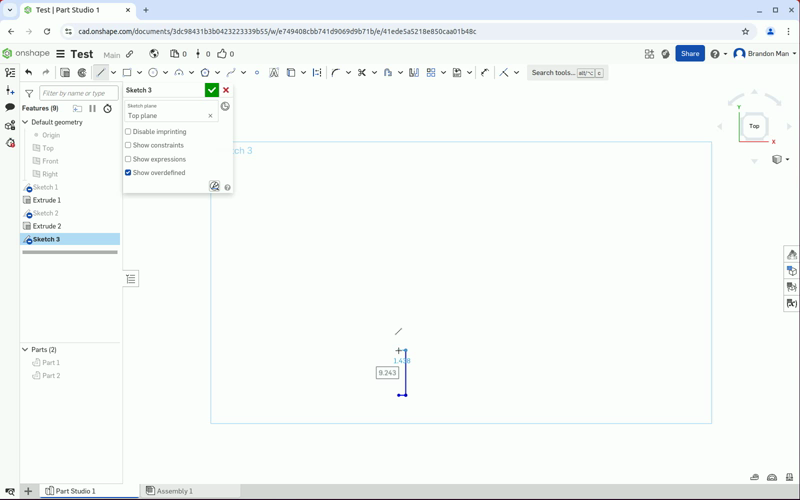
scroll(6)
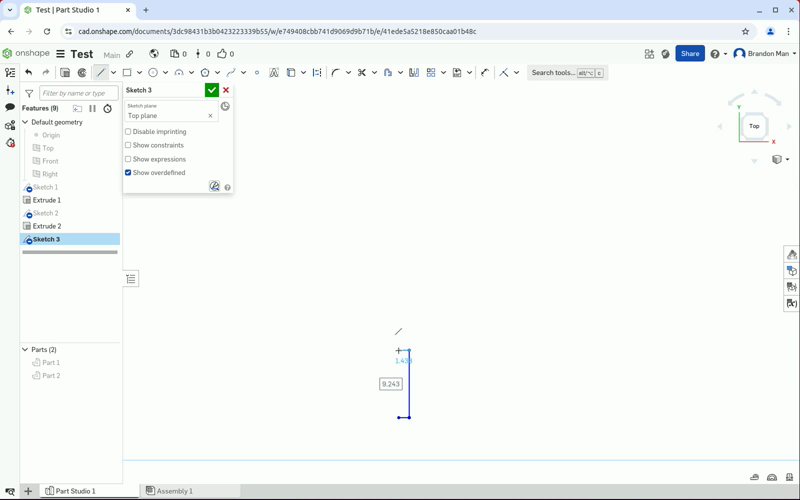
scroll(6)
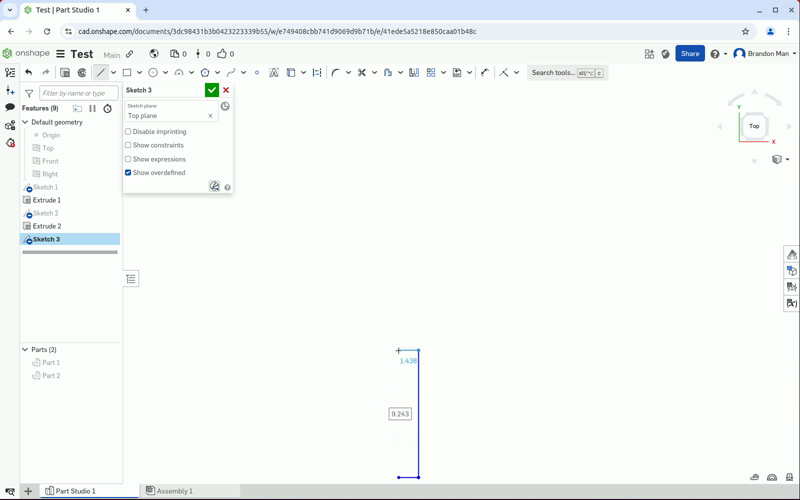
scroll(6)
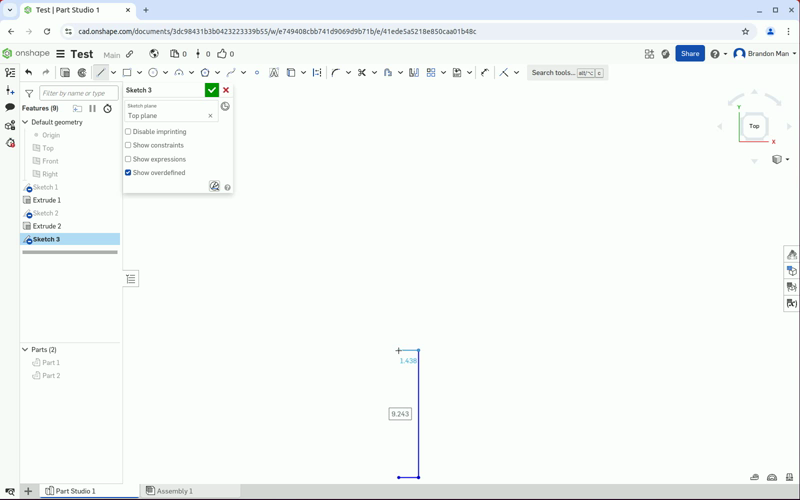
scroll(6)
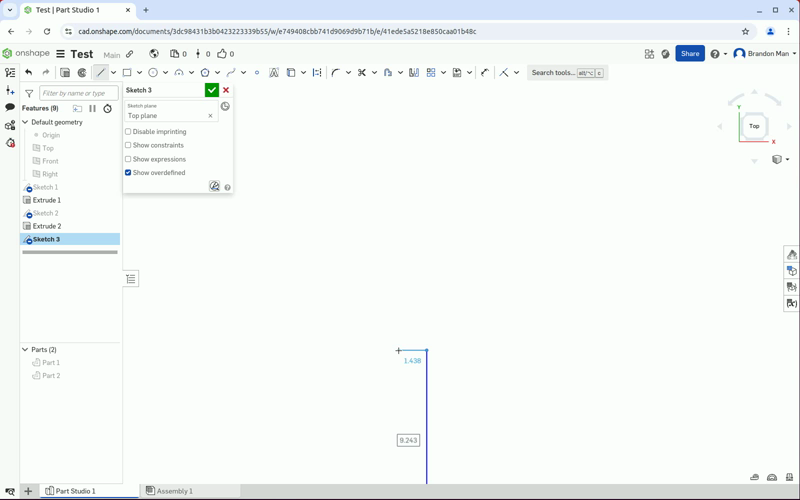
scroll(6)
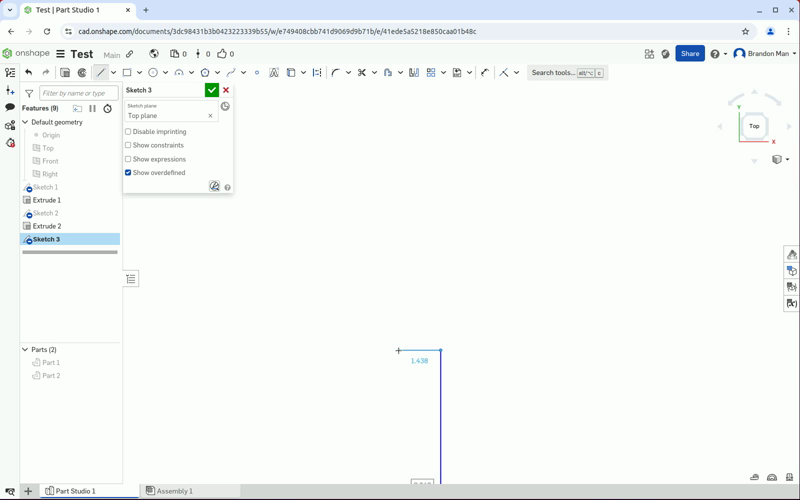
scroll(6)
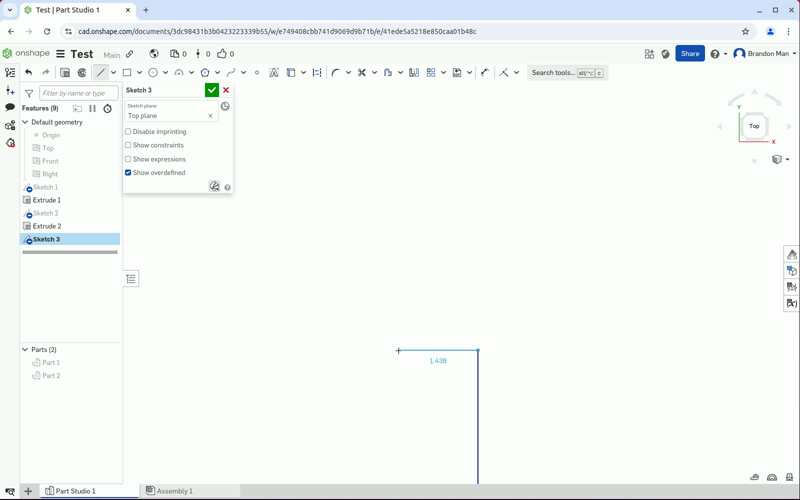
click(398, 350)
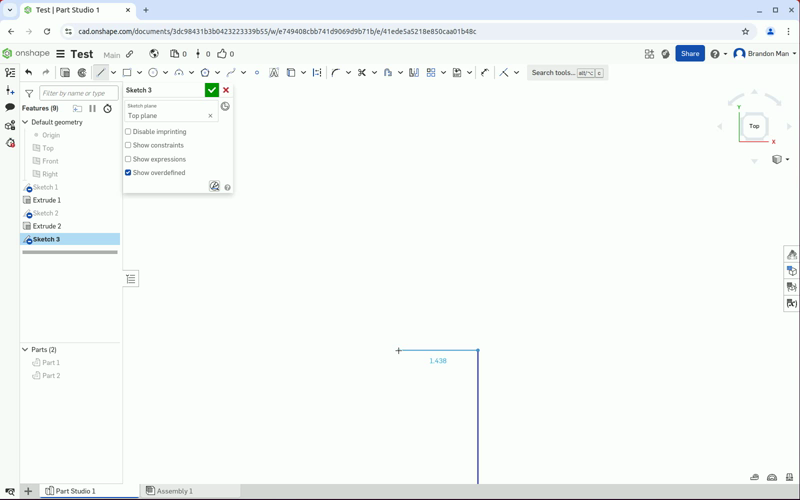
scroll(-6)
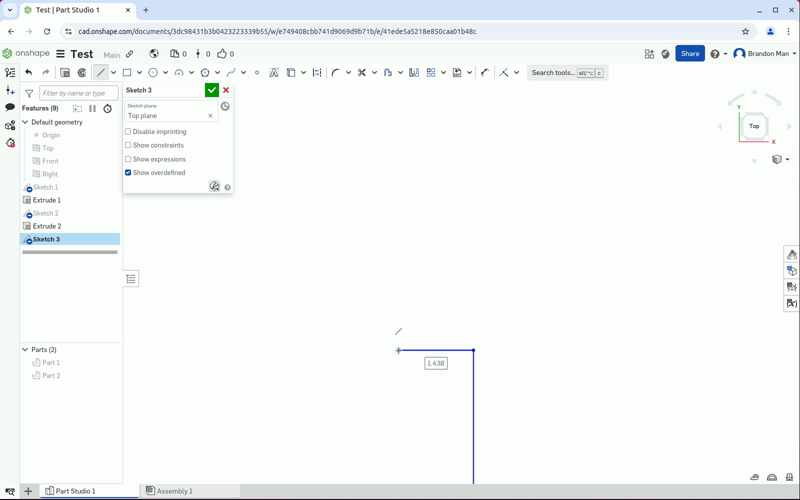
scroll(-6)
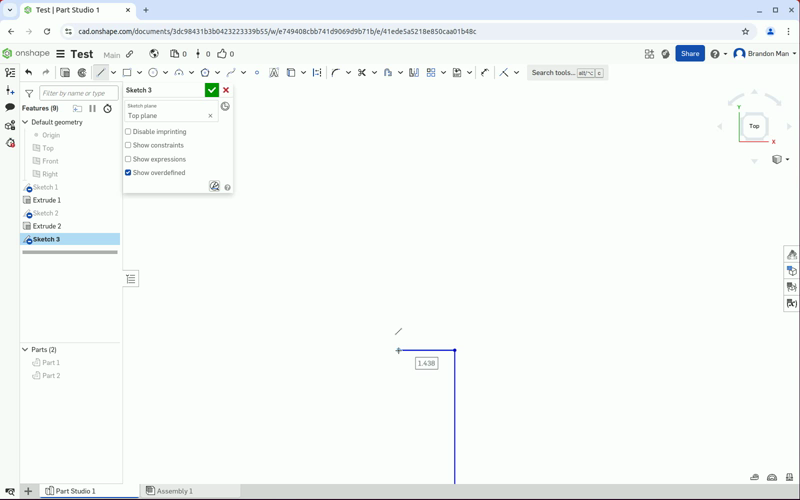
scroll(-6)
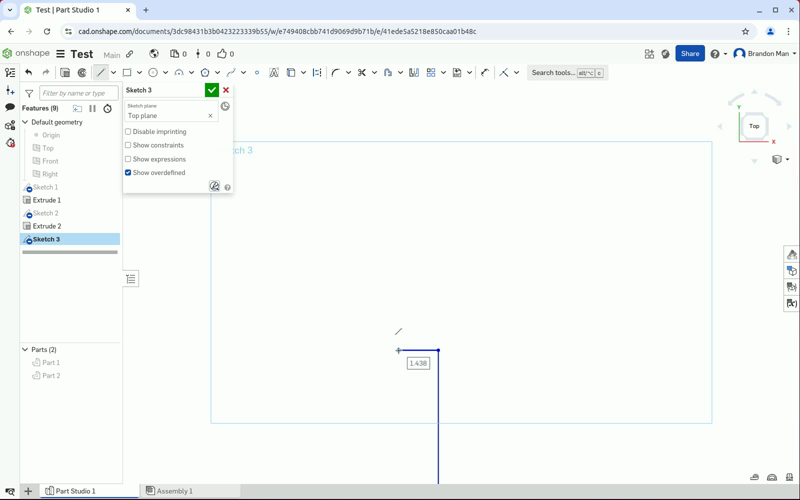
scroll(-6)
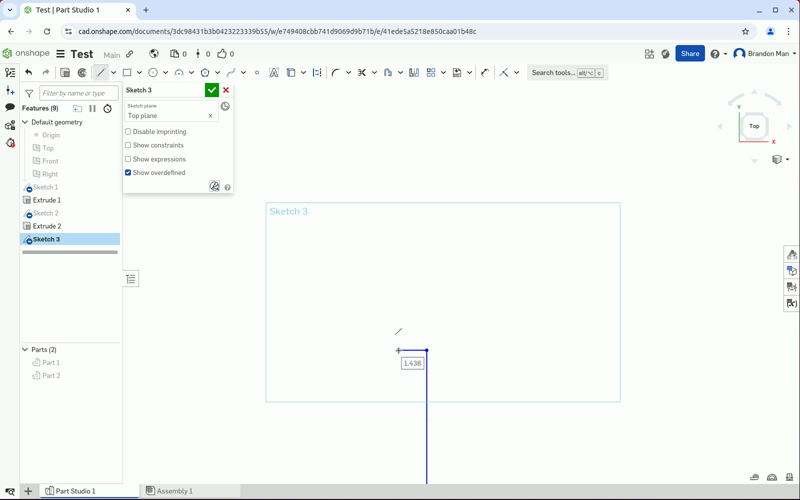
scroll(-6)
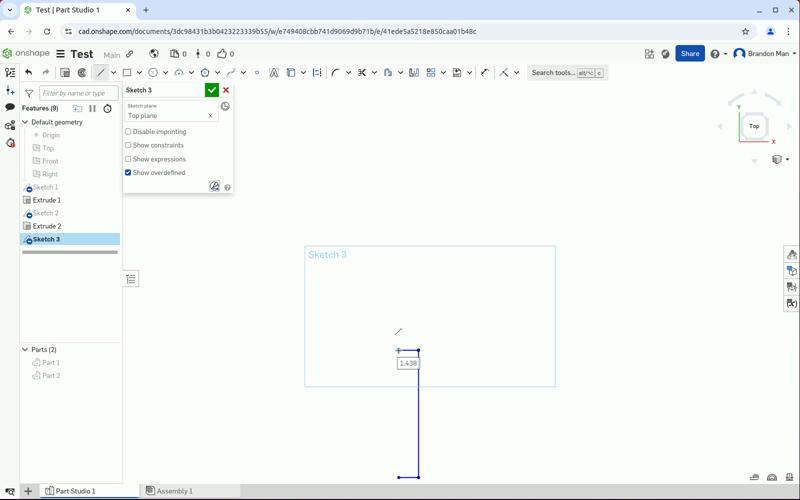
scroll(-6)
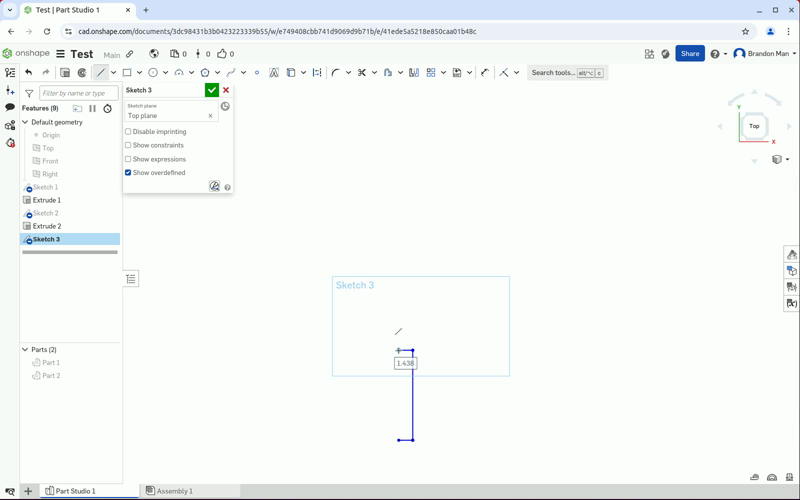
scroll(-6)
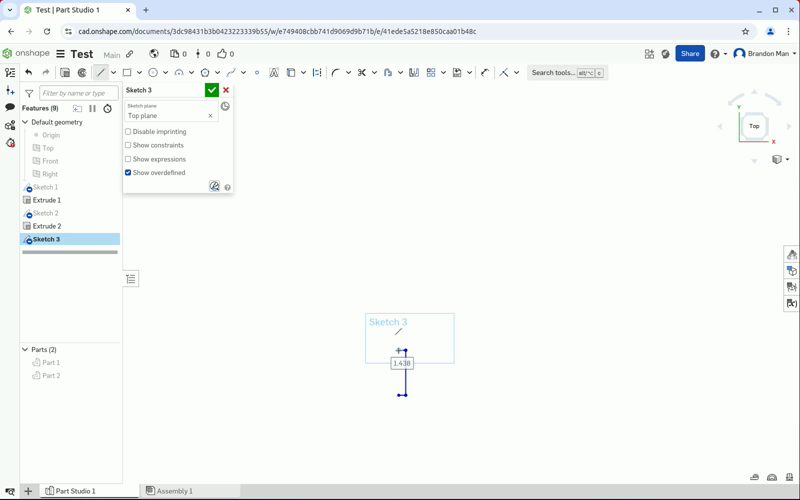
key_up(shift)
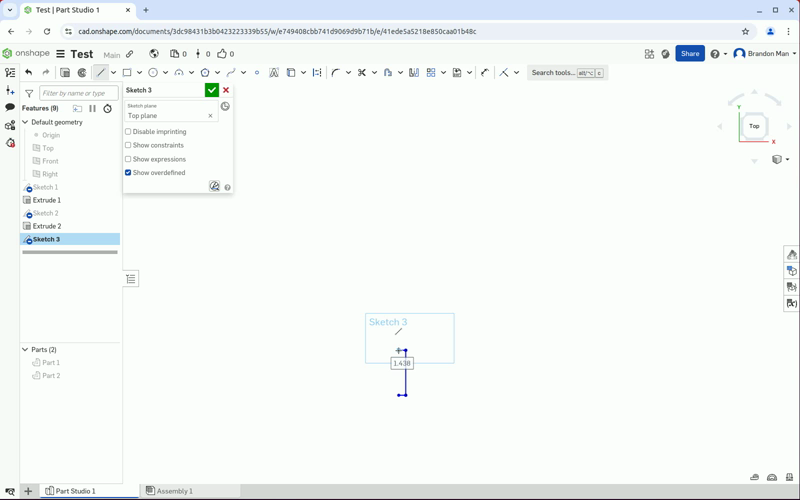
mouse_move(428, 350)
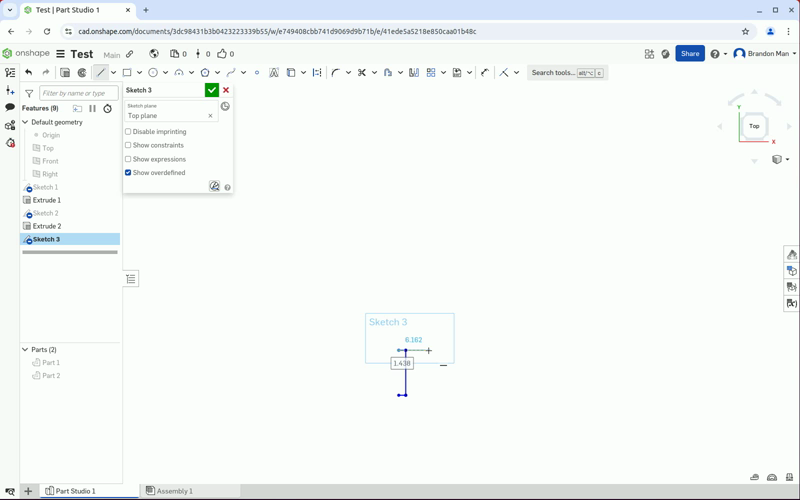
key_down(shift)
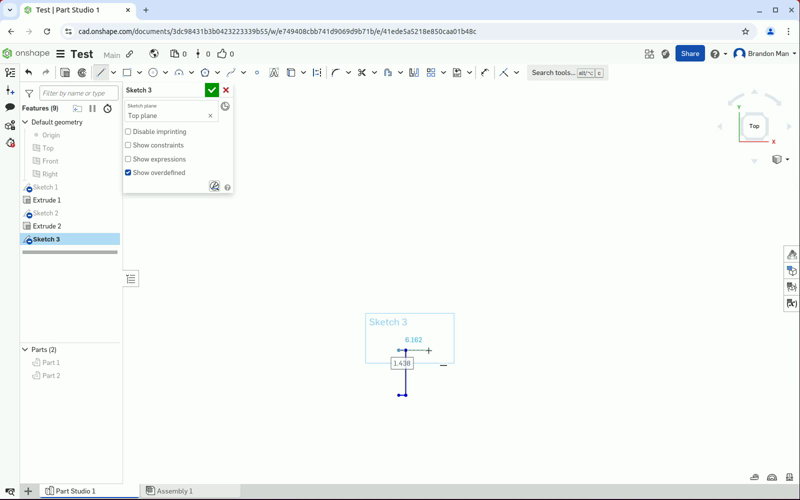
mouse_move(398, 395)
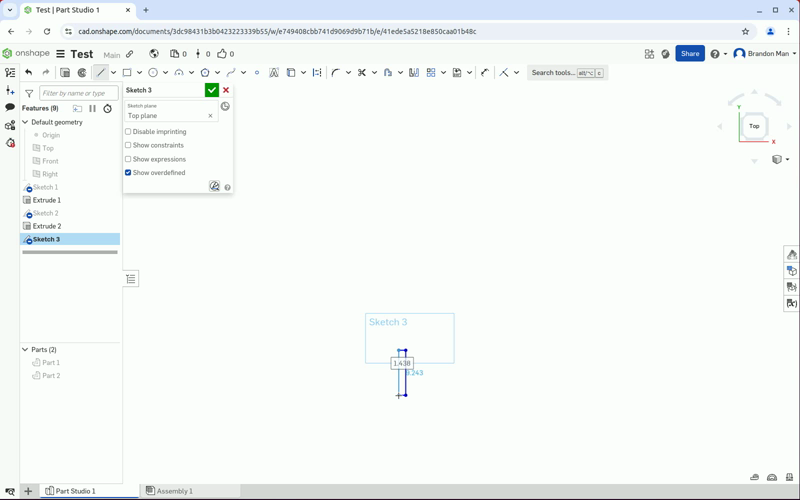
key_up(shift)
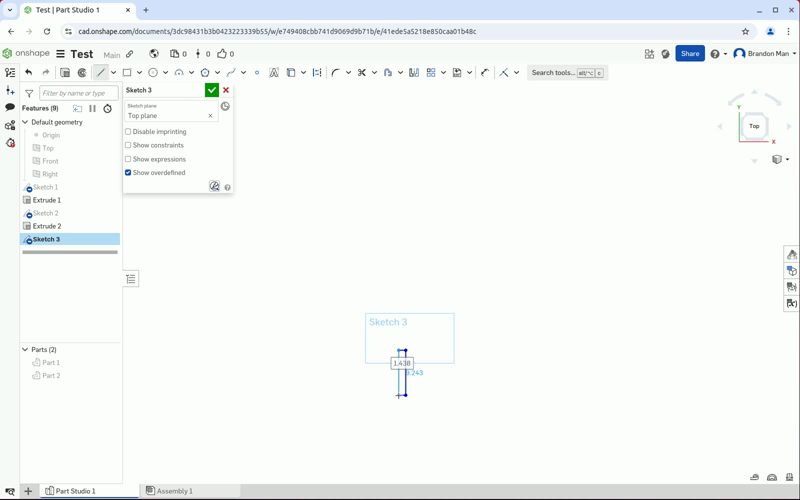
click(398, 395)
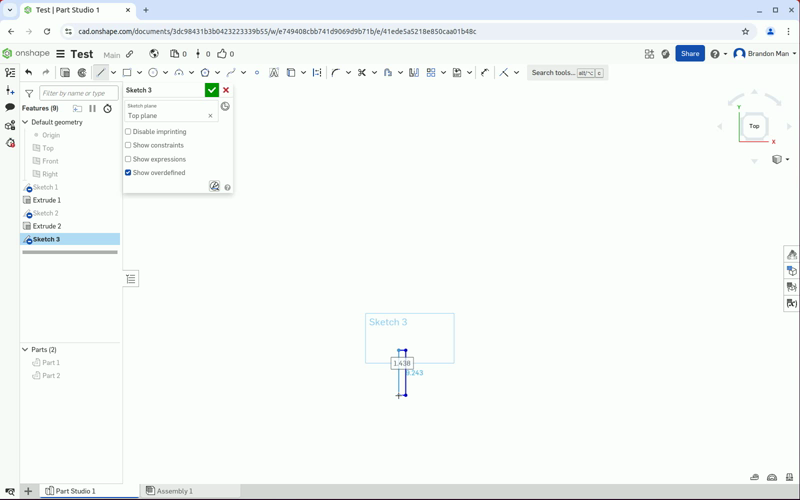
key(esc)
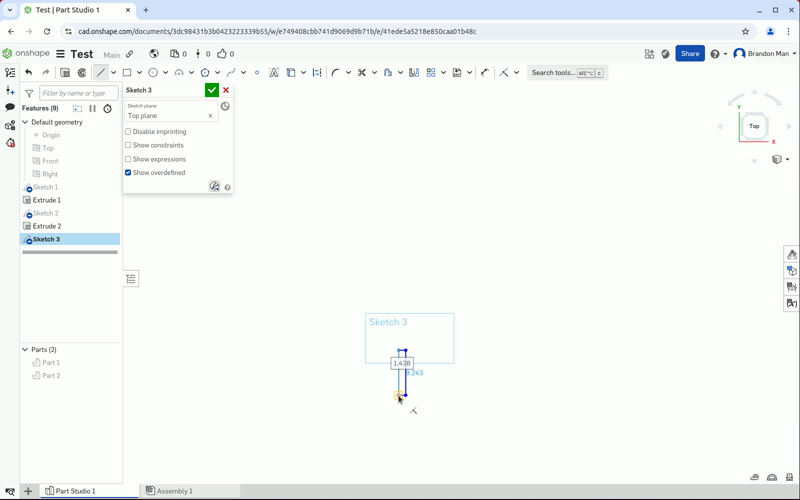
mouse_move(403, 390)
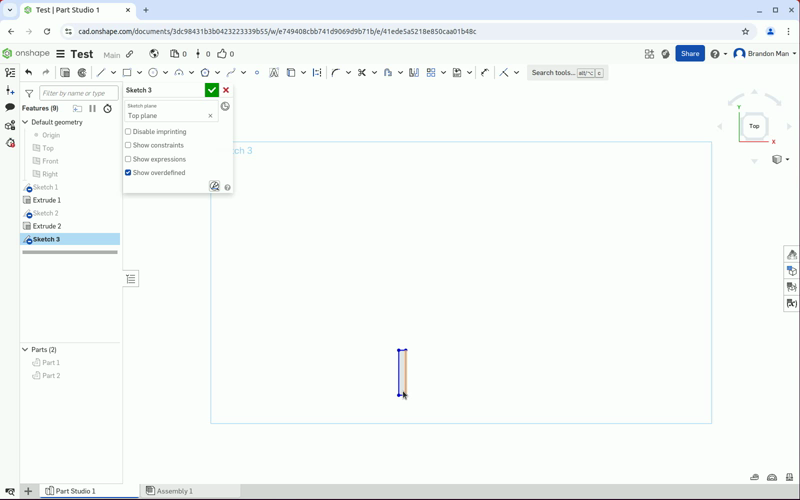
scroll(6)
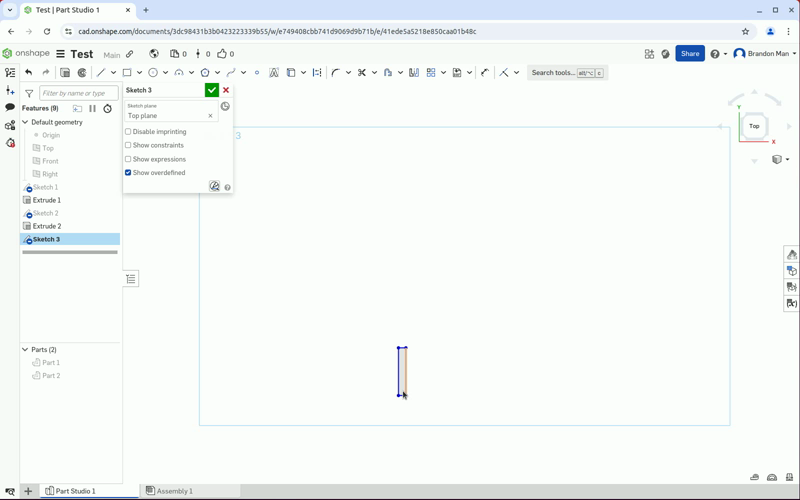
scroll(6)
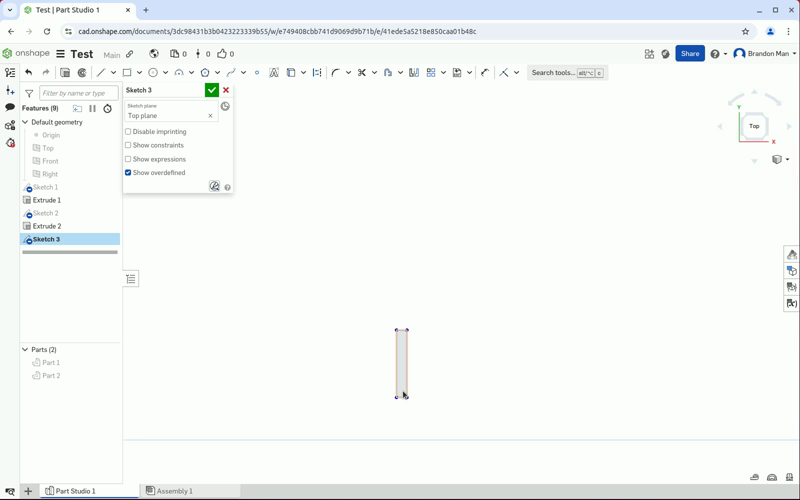
scroll(6)
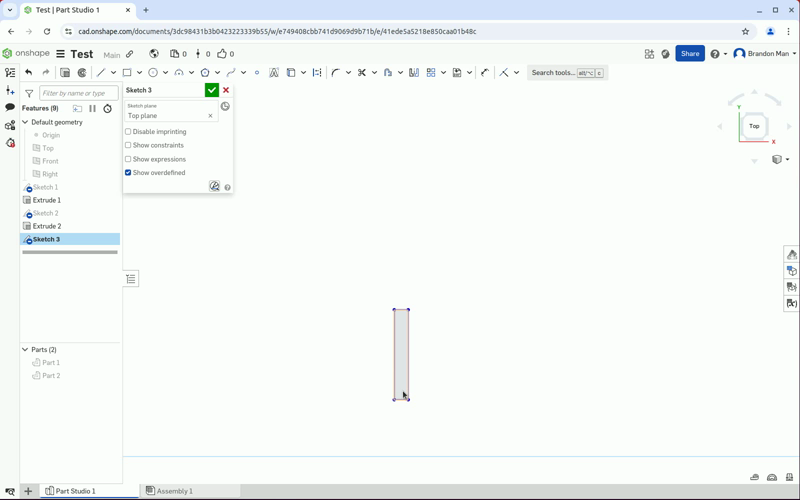
scroll(6)
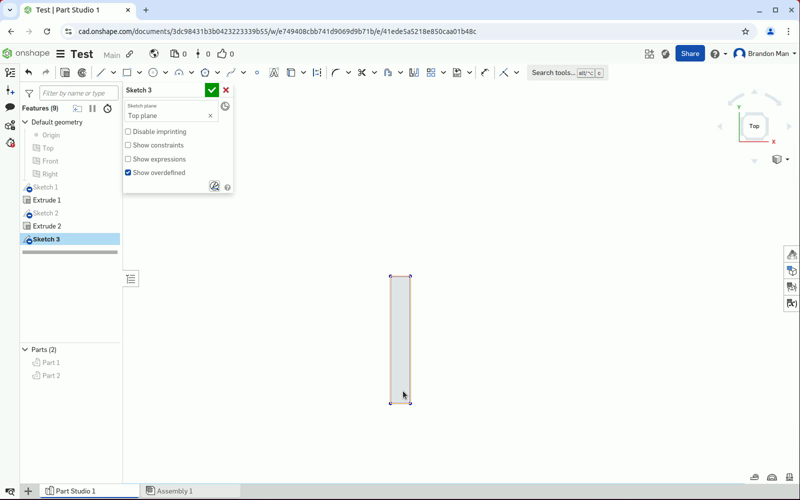
scroll(6)
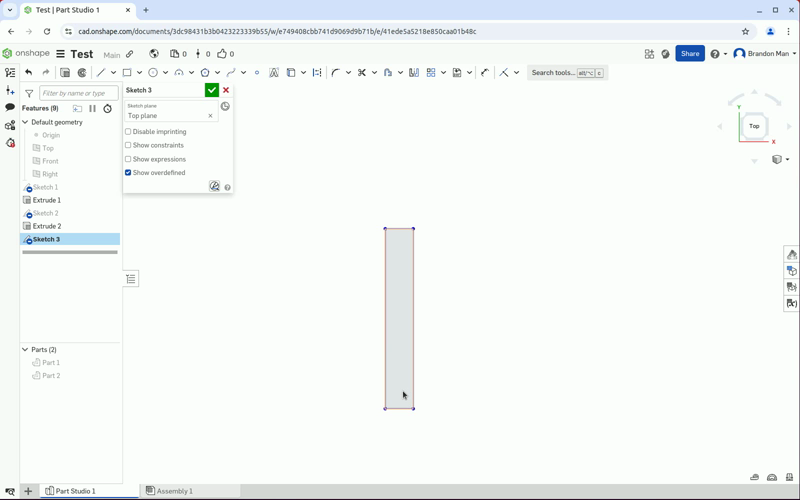
scroll(6)
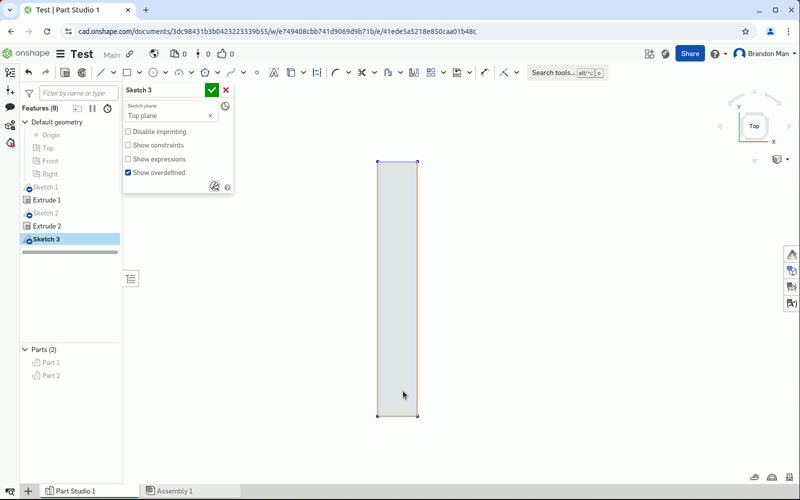
scroll(6)
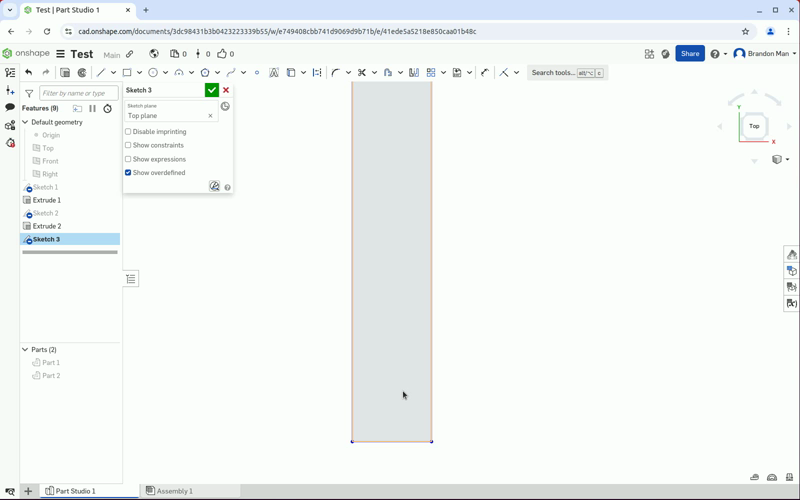
click(403, 390)
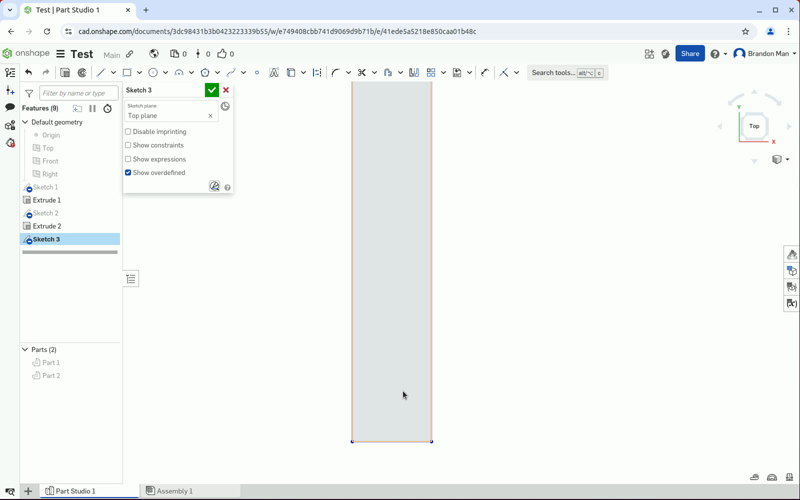
scroll(-6)
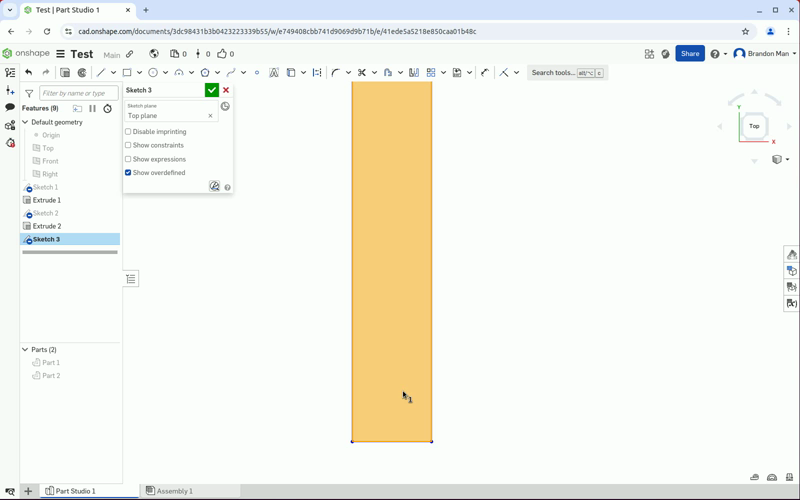
scroll(-6)
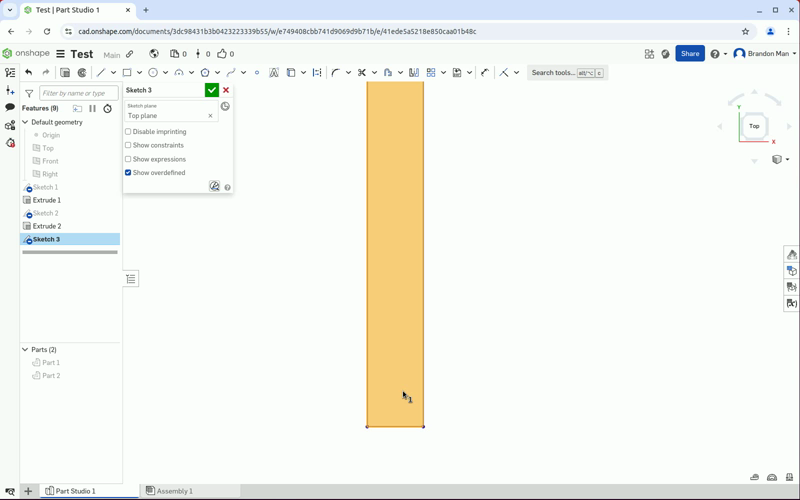
scroll(-6)
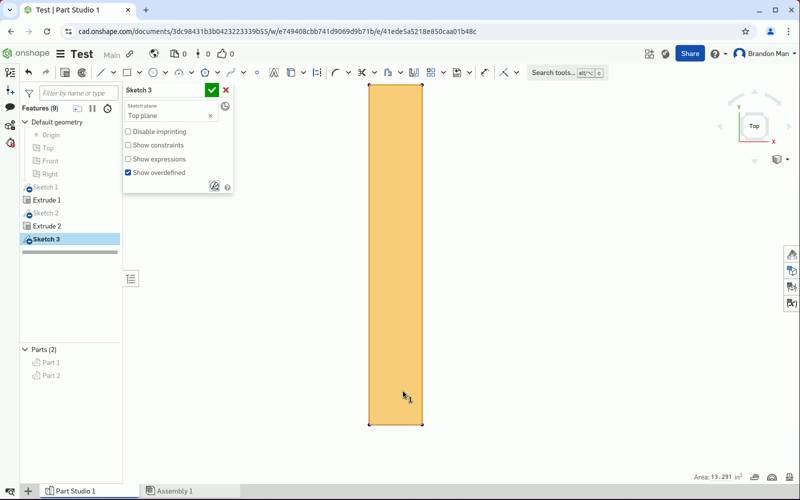
scroll(-6)
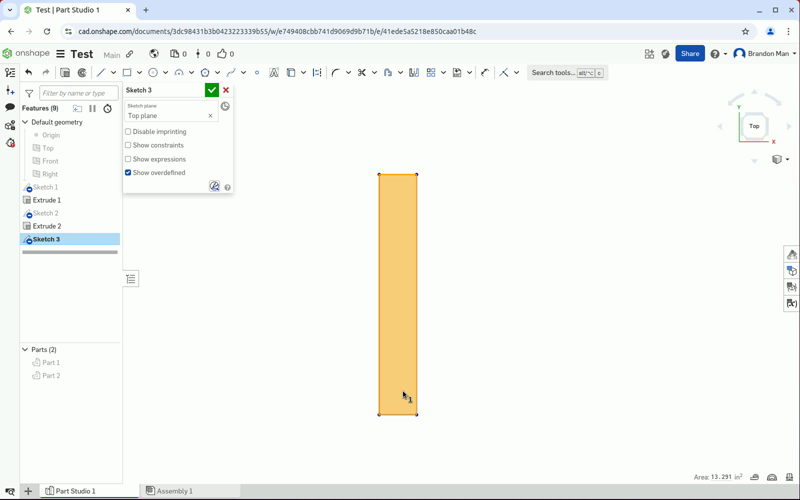
scroll(-6)
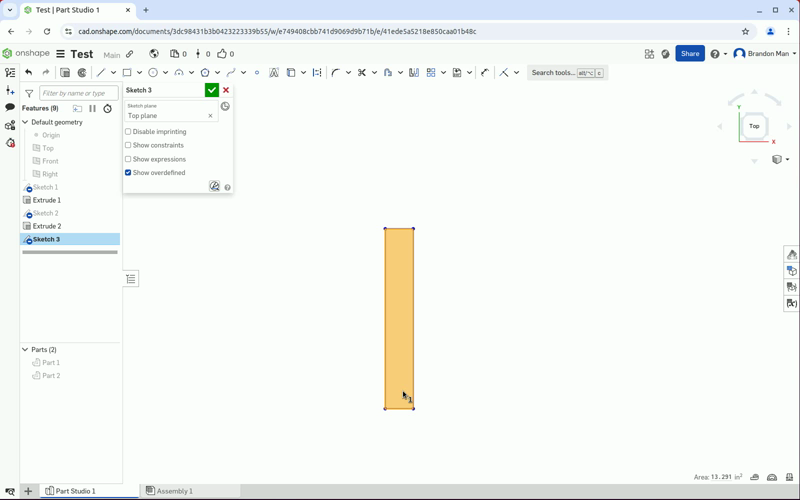
scroll(-6)
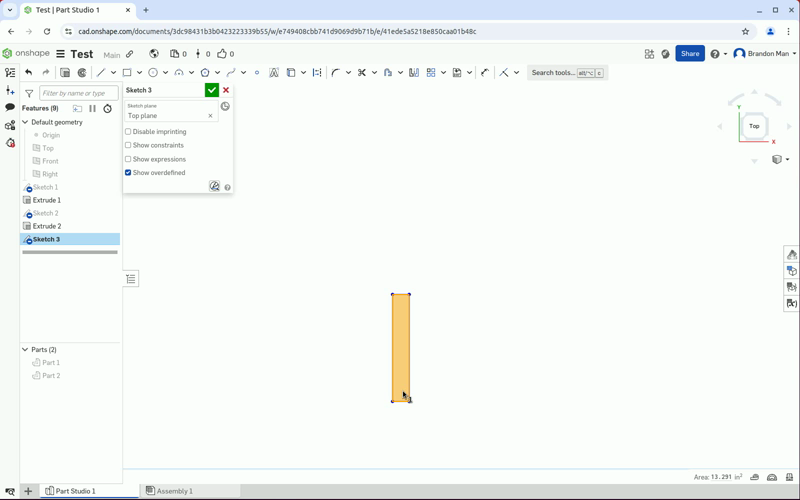
scroll(-6)
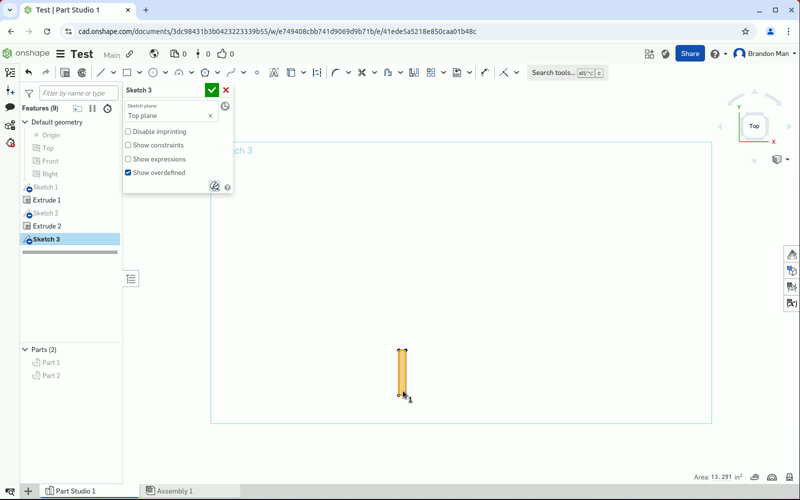
mouse_move(73, 352)
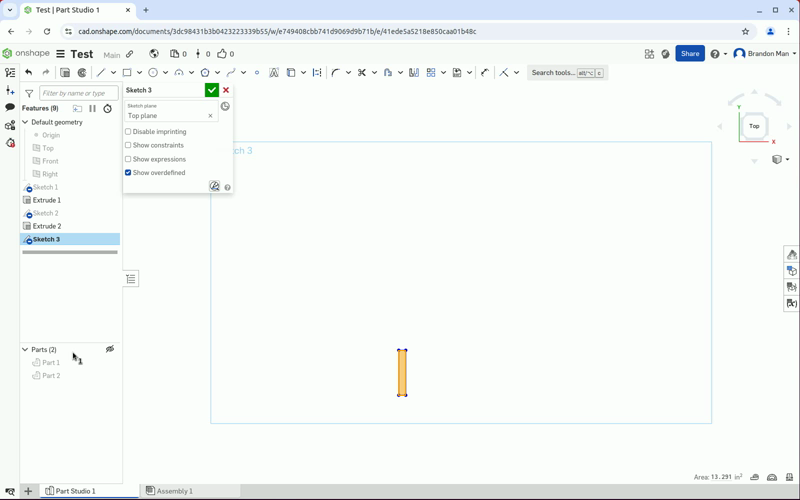
key(shift+y)
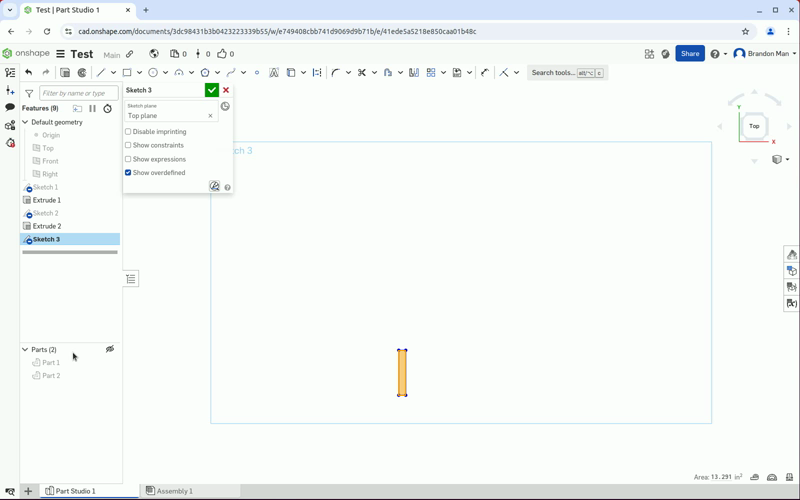
key(shift+e)
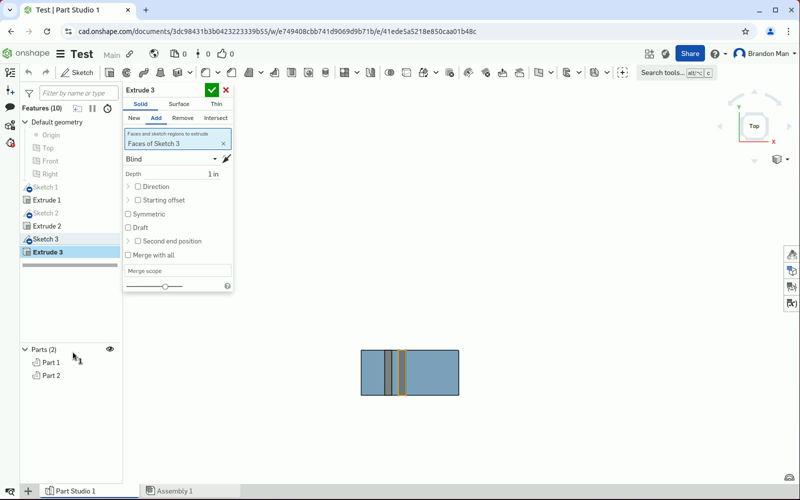
mouse_move(143, 106)
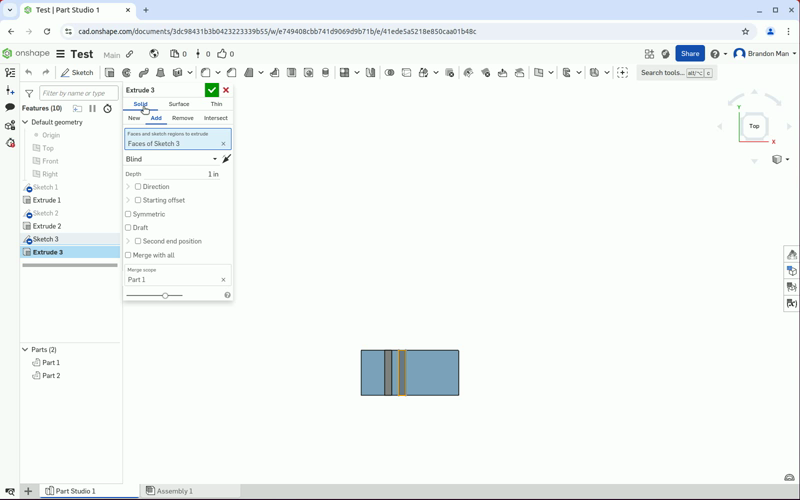
click(143, 106)
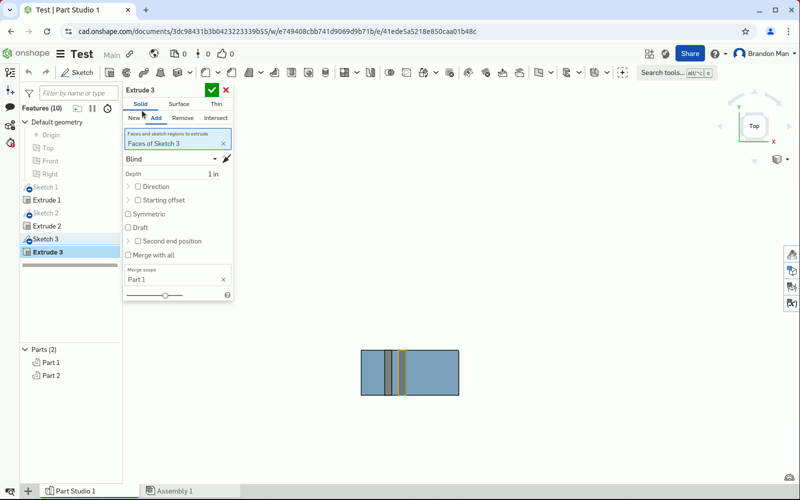
mouse_move(137, 120)
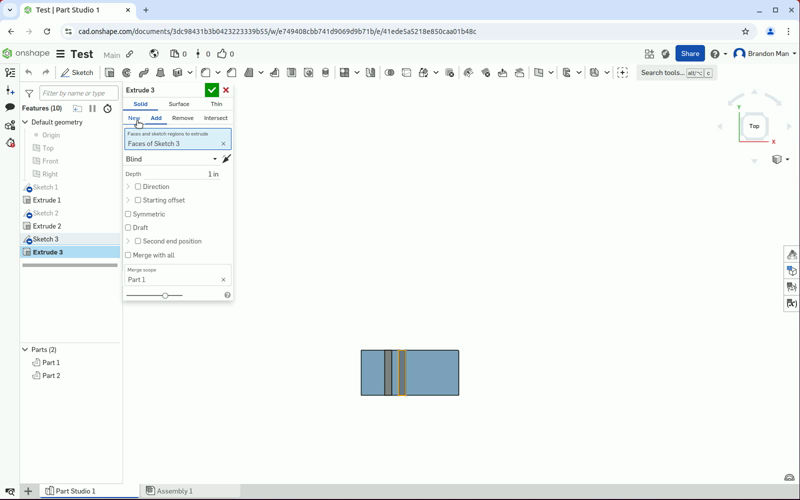
click(137, 120)
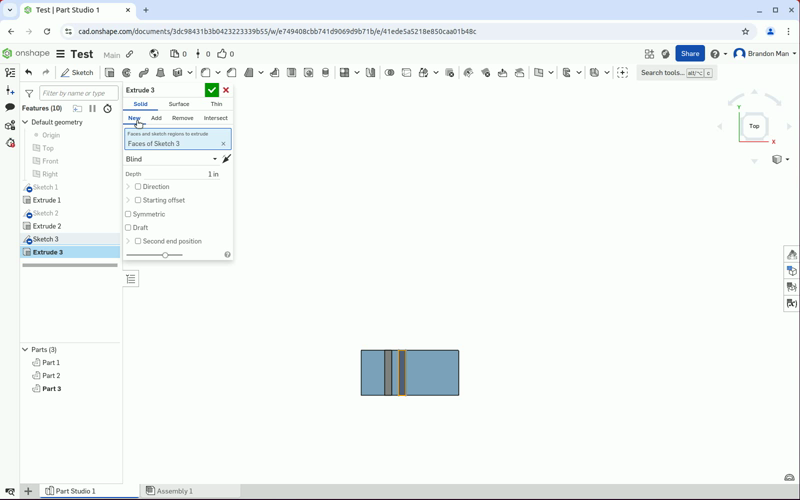
key(tab, 4)
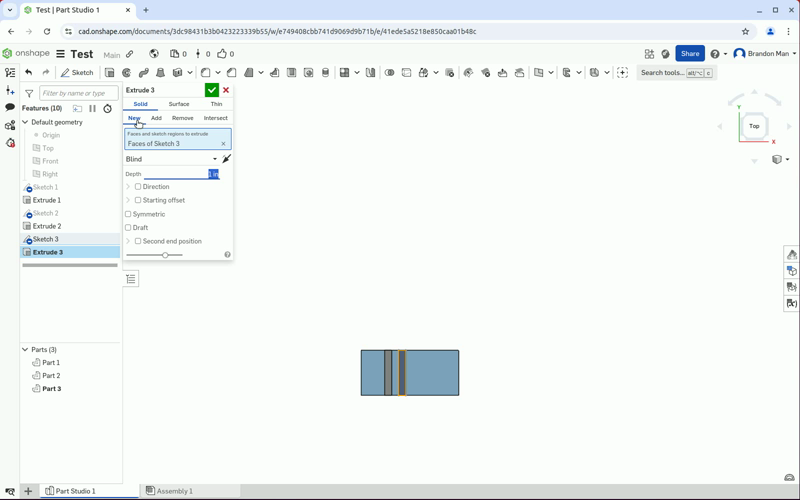
text(2.166)
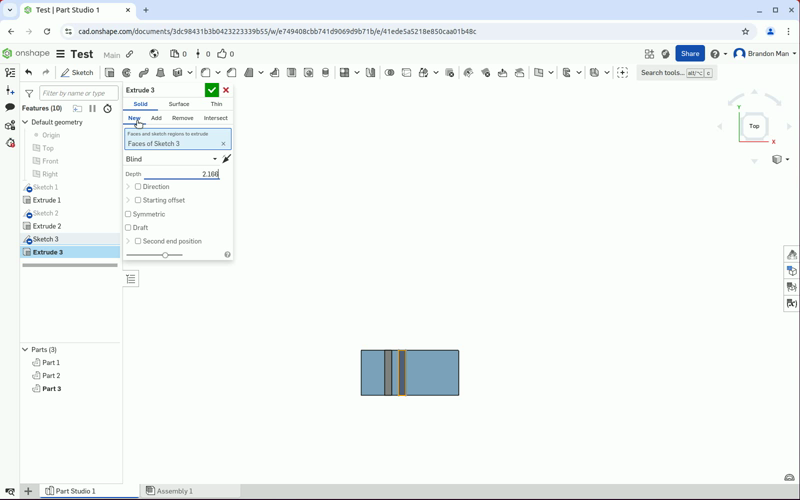
key(enter)
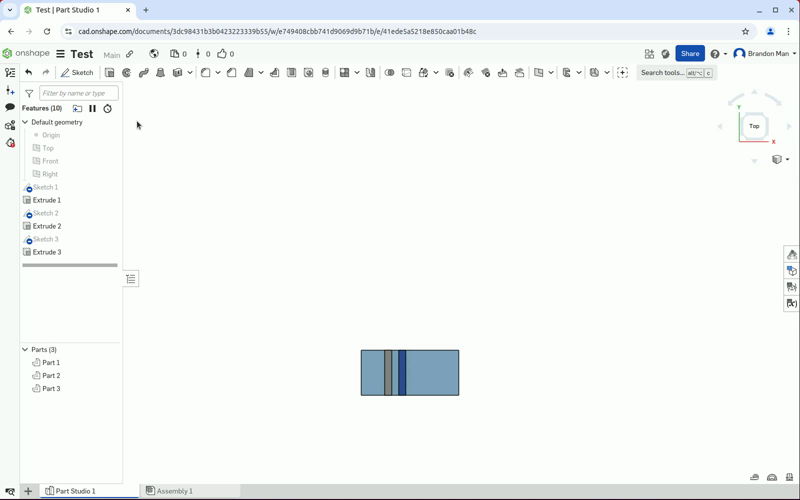
key(shift+h)
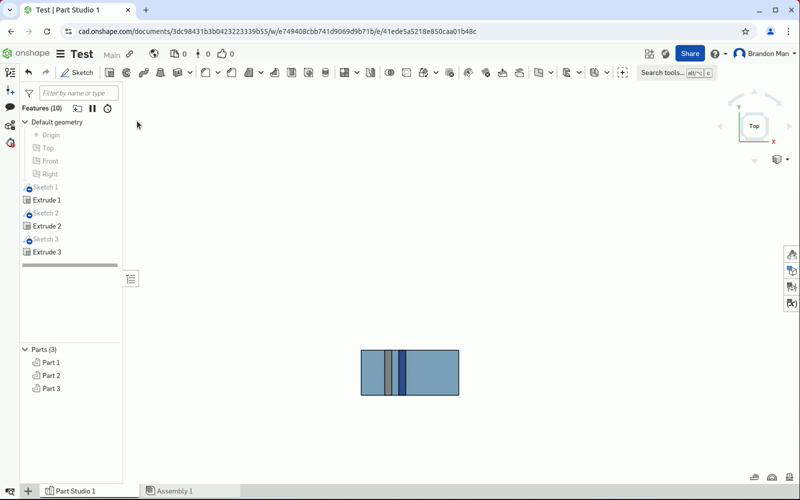
key(shift+h)
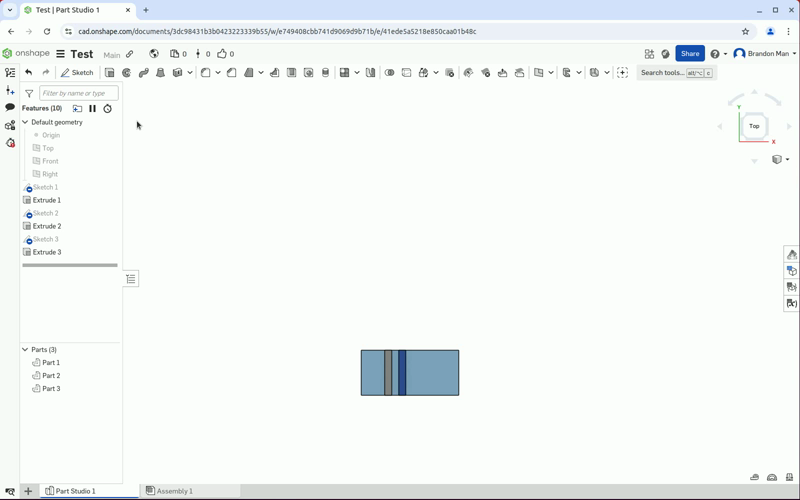
mouse_move(73, 189)
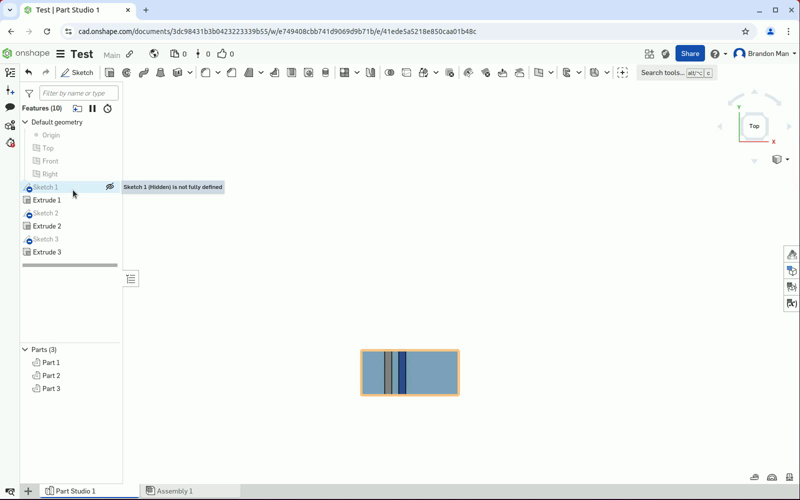
click(73, 189)
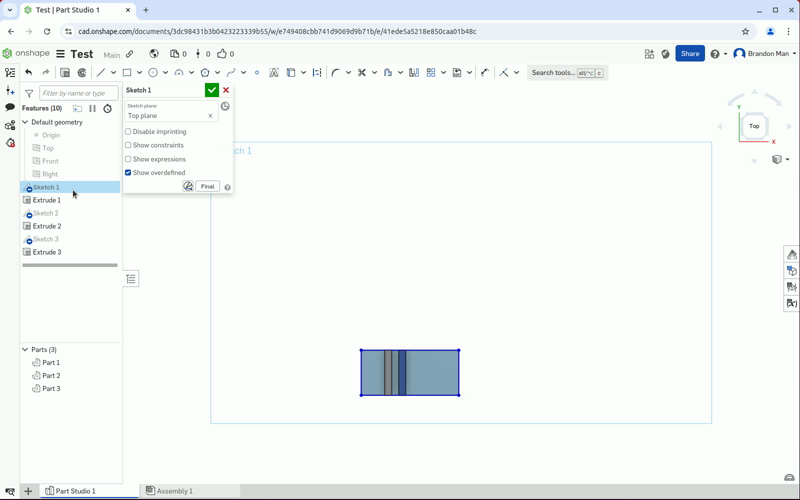
mouse_move(229, 92)
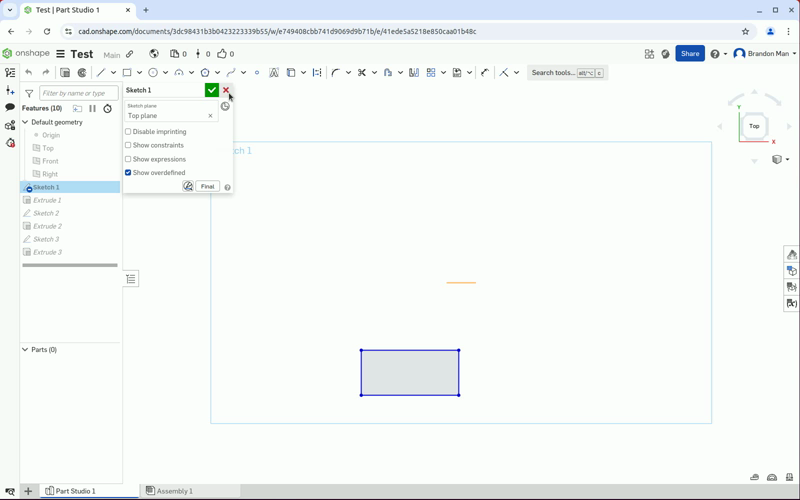
click(229, 92)
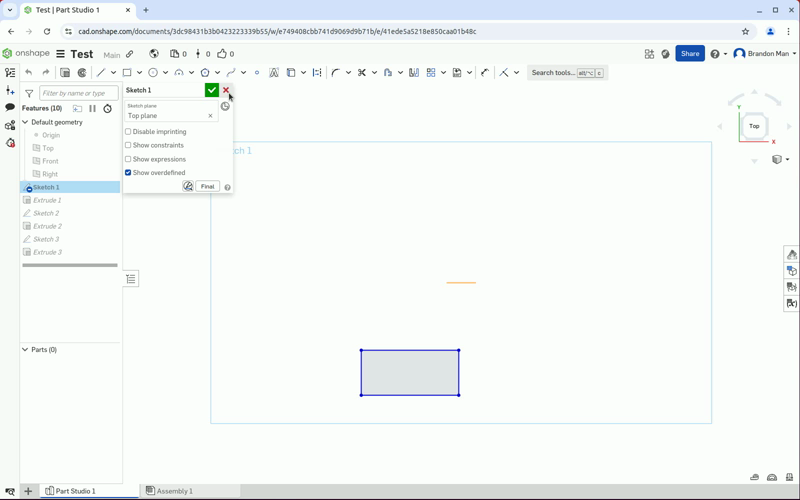
key(shift+s)
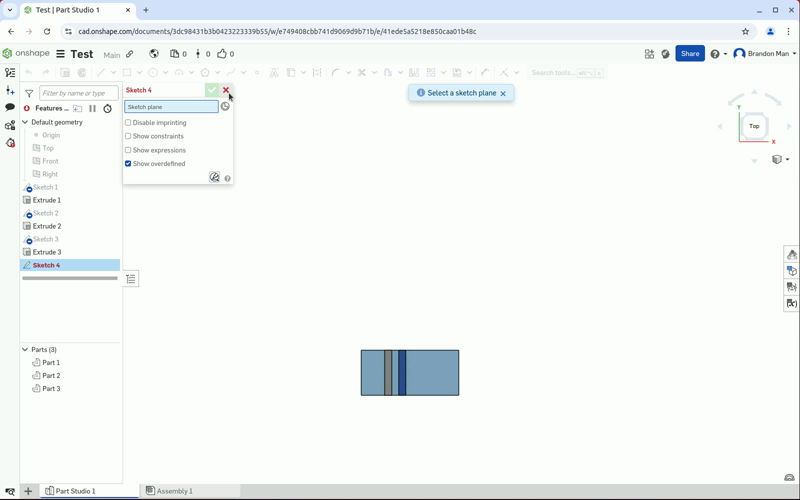
mouse_move(73, 150)
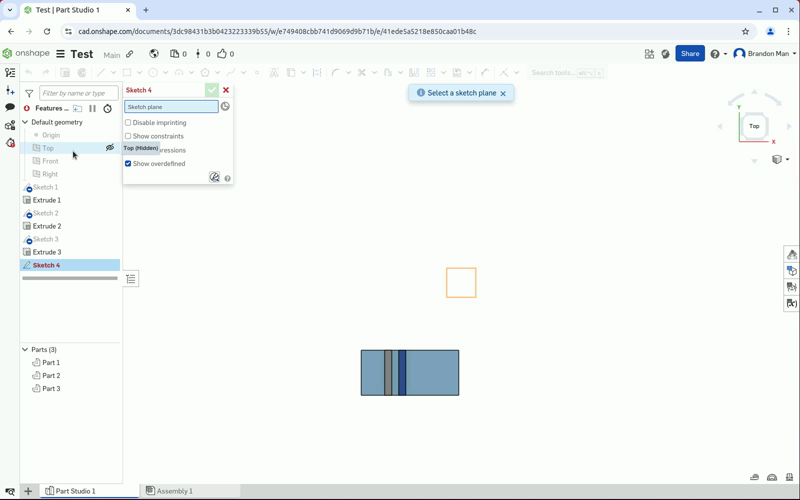
click(73, 150)
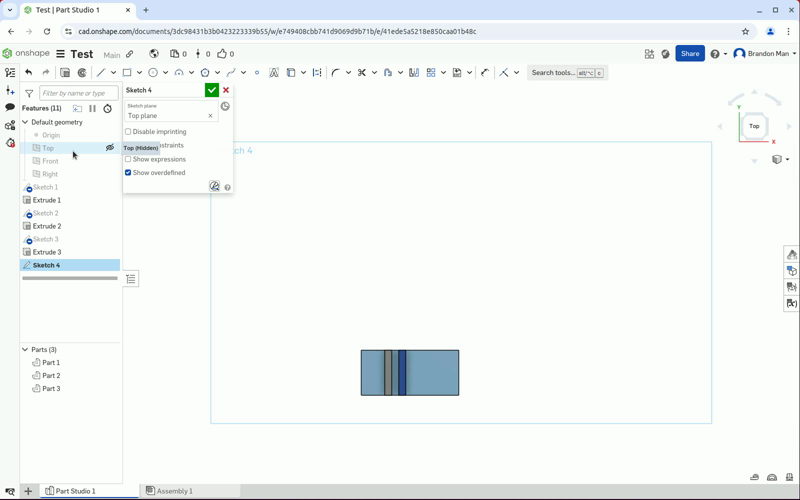
mouse_move(73, 352)
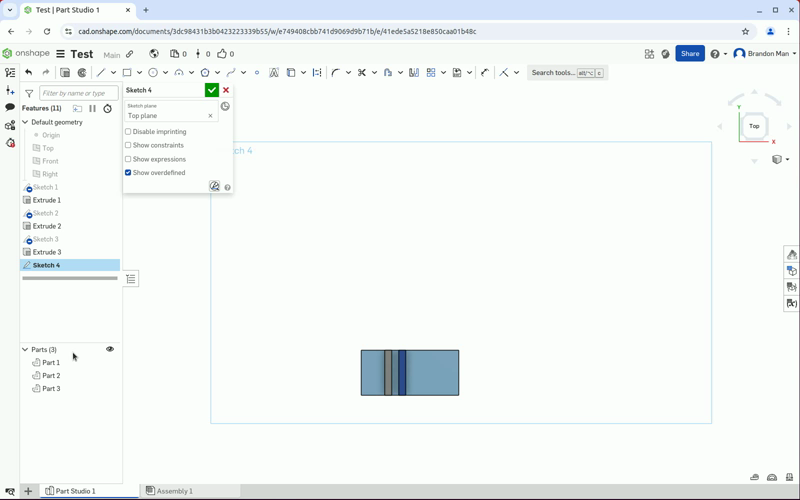
key(y)
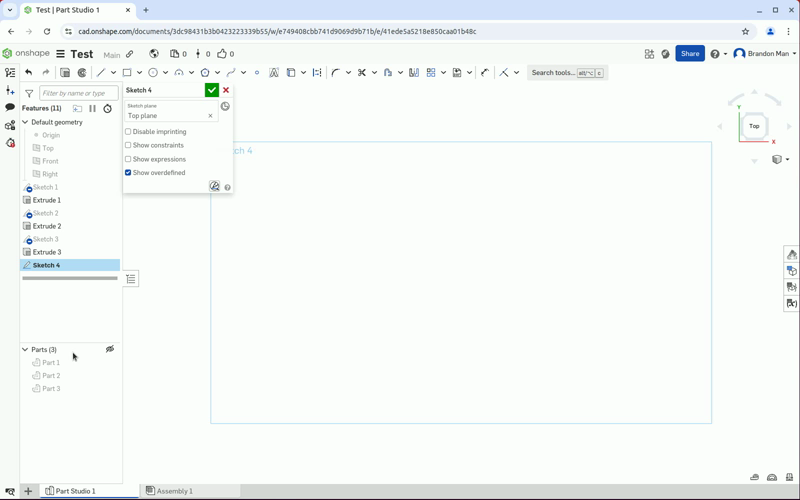
key(l)
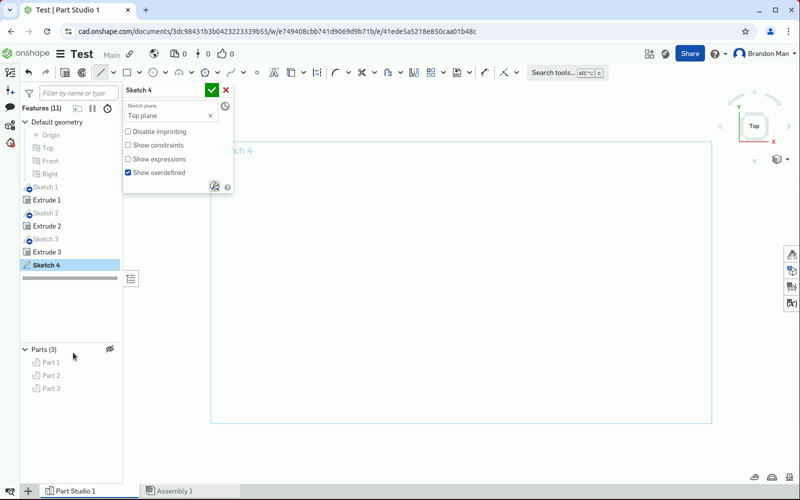
key_down(shift)
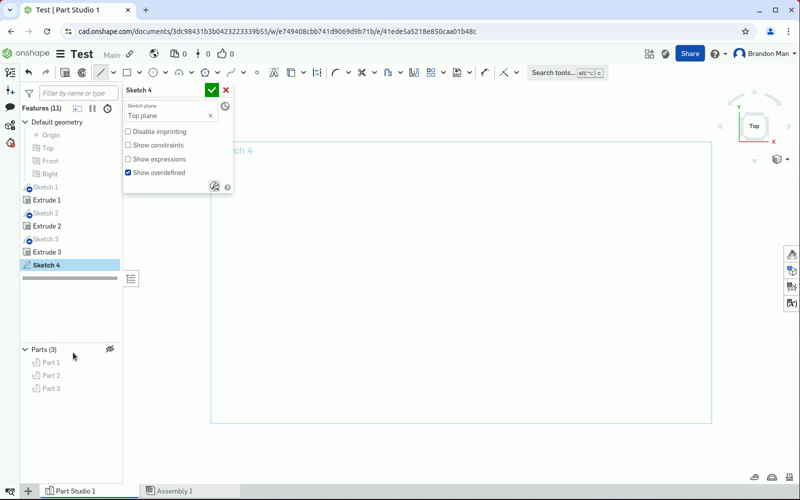
mouse_move(412, 395)
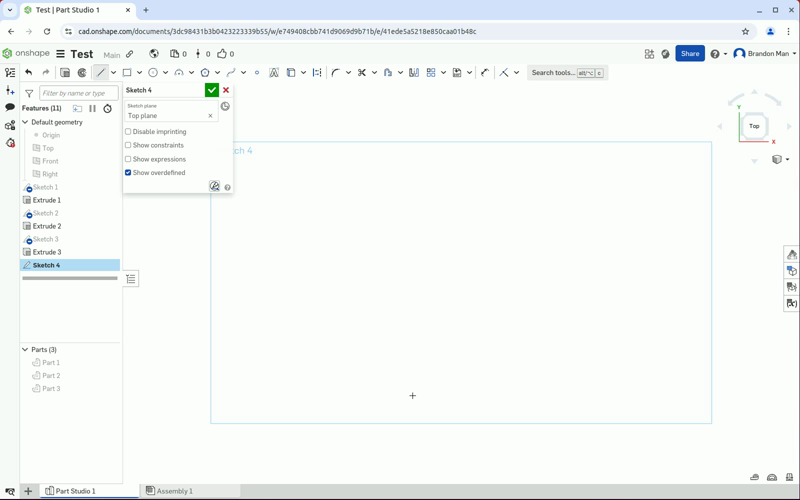
click(412, 395)
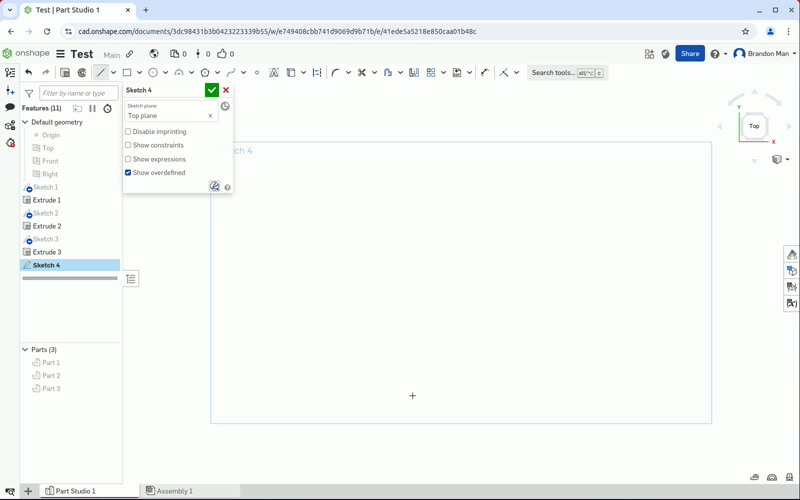
key_up(shift)
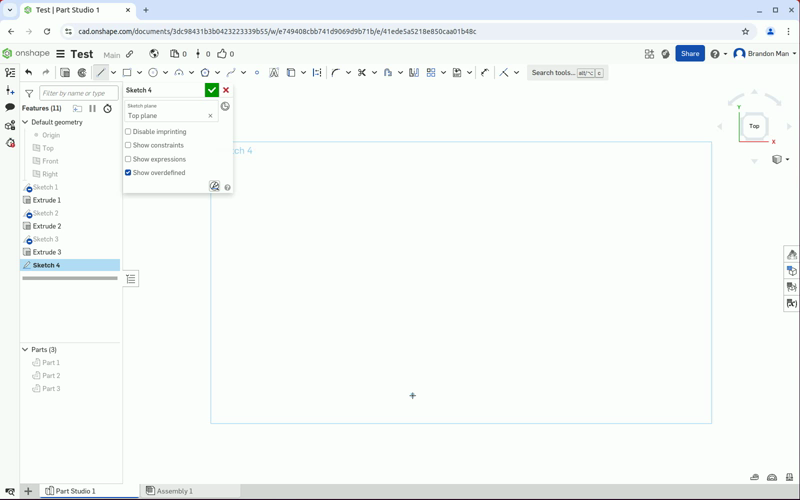
key_down(shift)
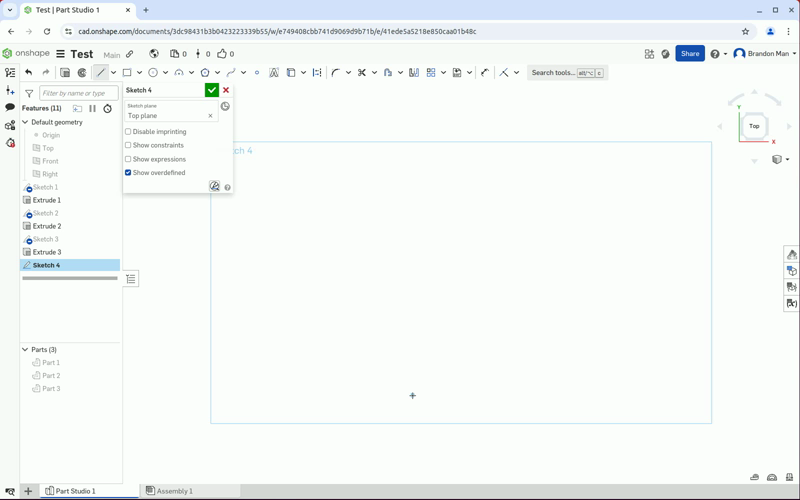
mouse_move(442, 395)
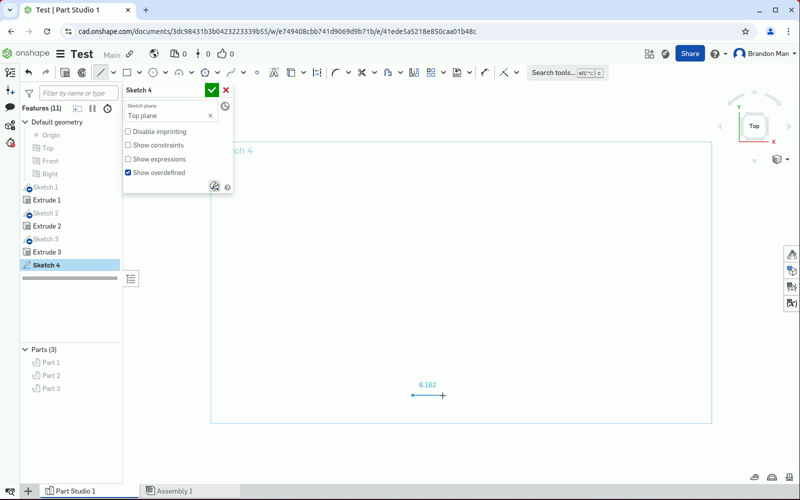
mouse_move(419, 395)
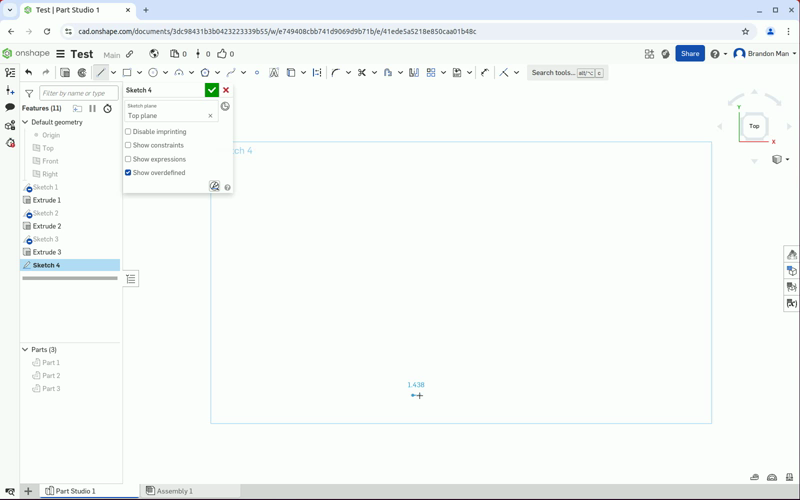
scroll(6)
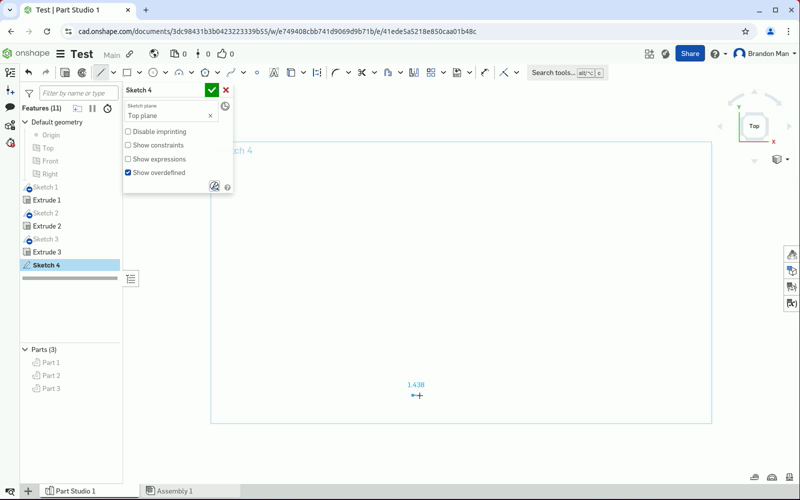
scroll(6)
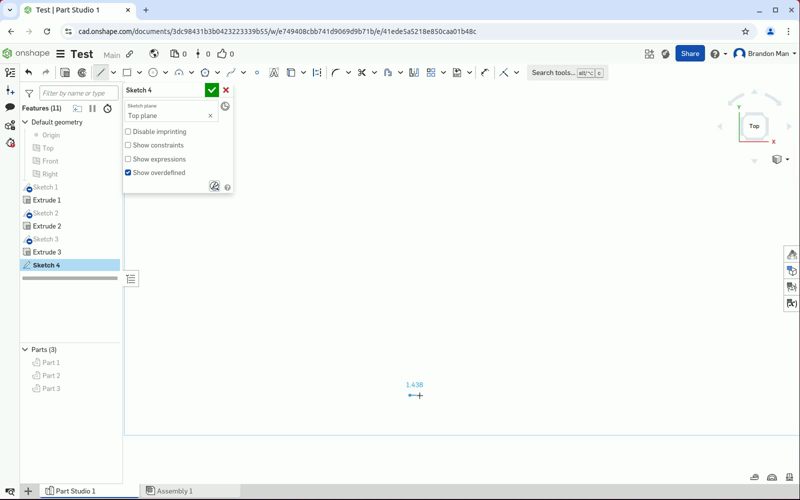
scroll(6)
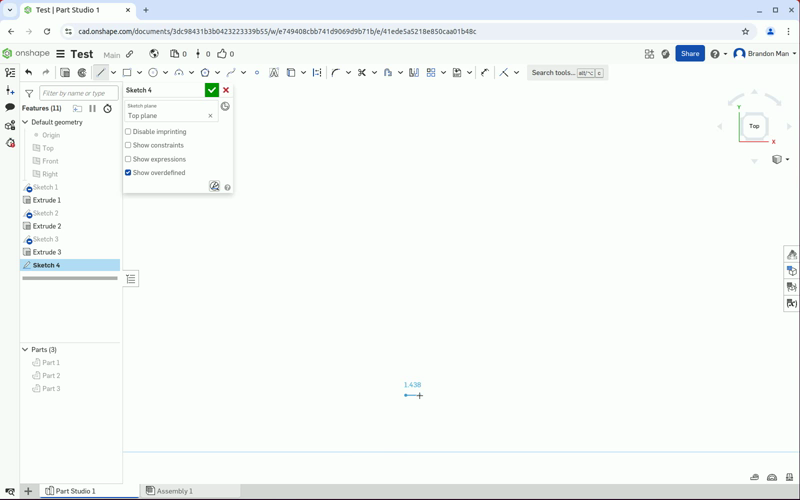
scroll(6)
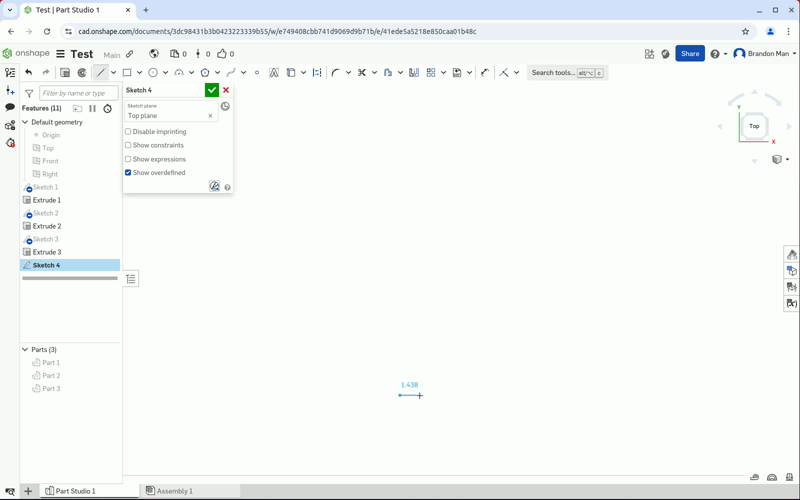
scroll(6)
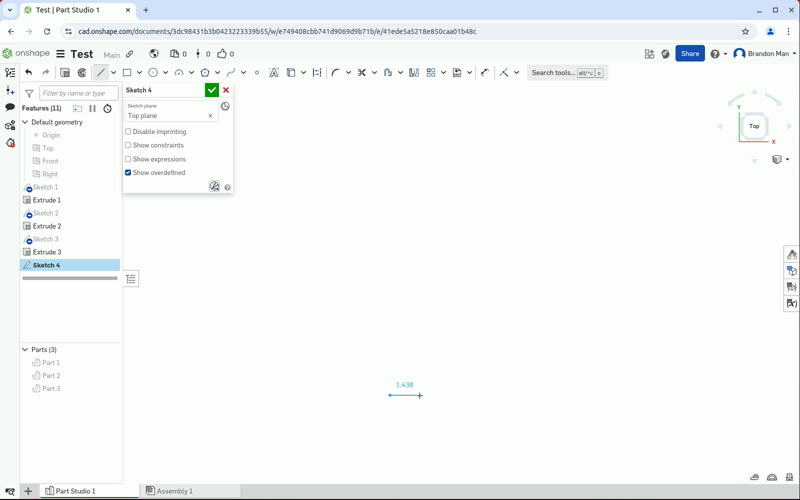
scroll(6)
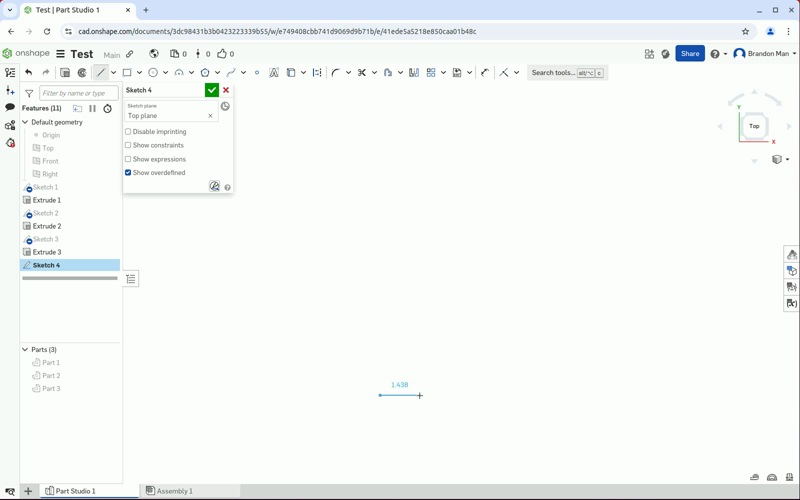
scroll(6)
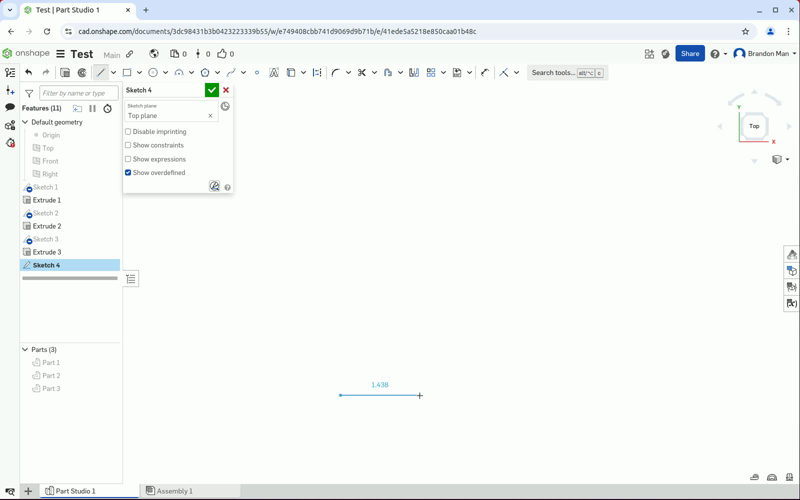
click(419, 395)
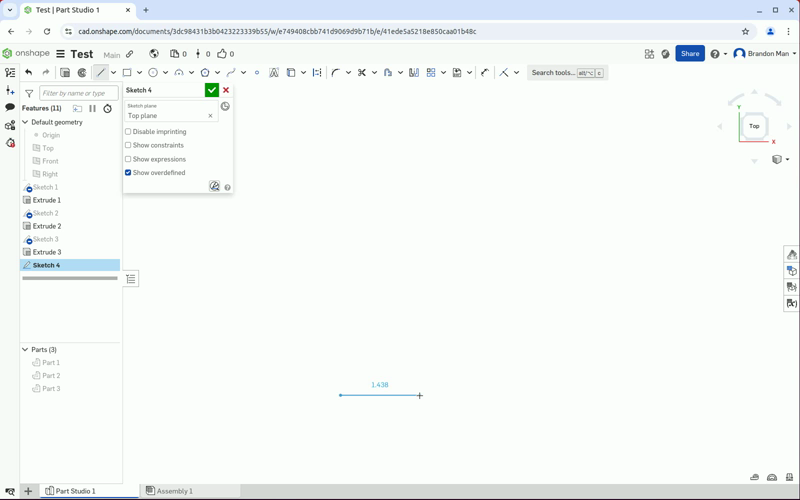
scroll(-6)
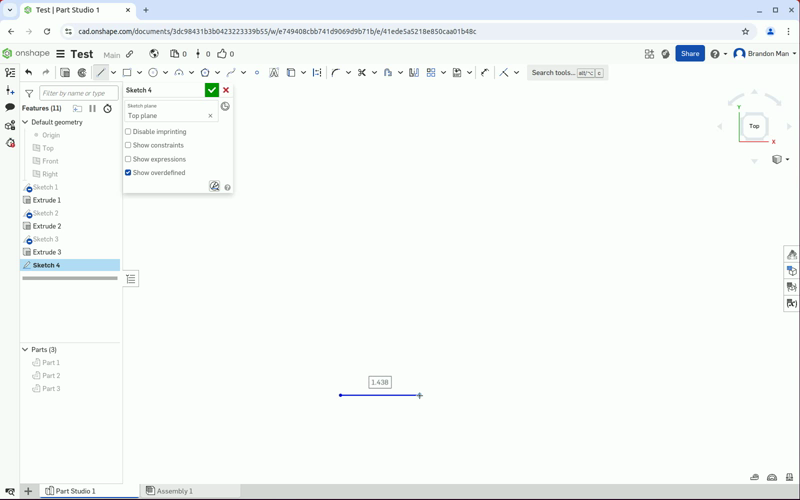
scroll(-6)
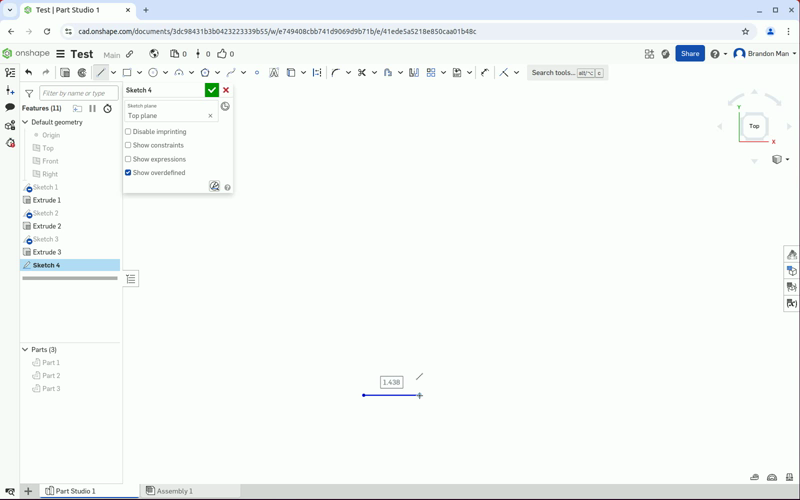
scroll(-6)
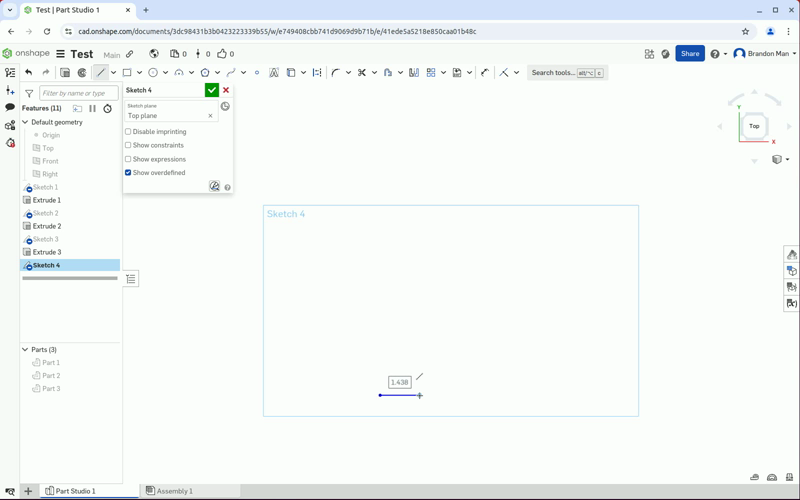
scroll(-6)
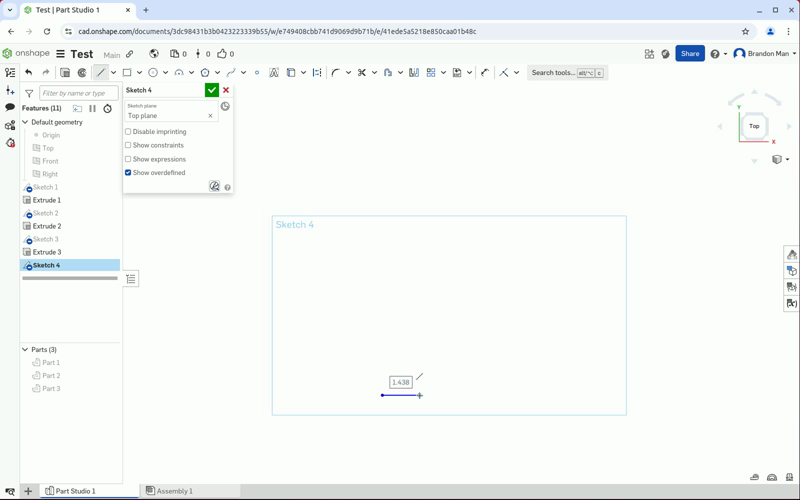
scroll(-6)
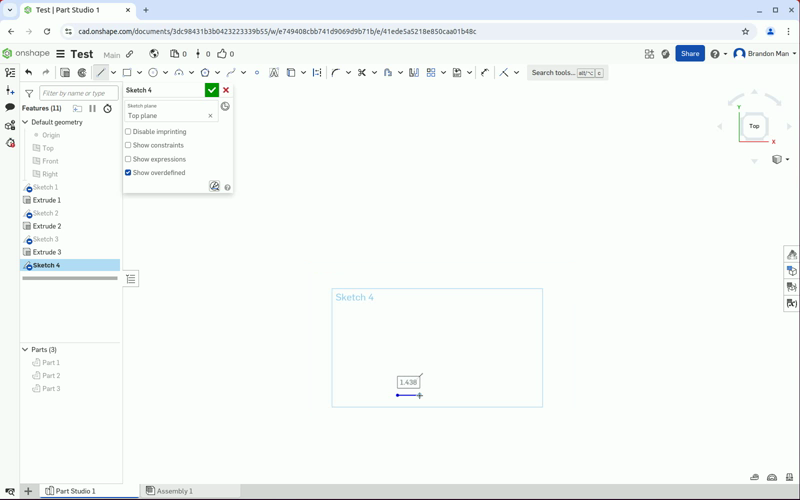
scroll(-6)
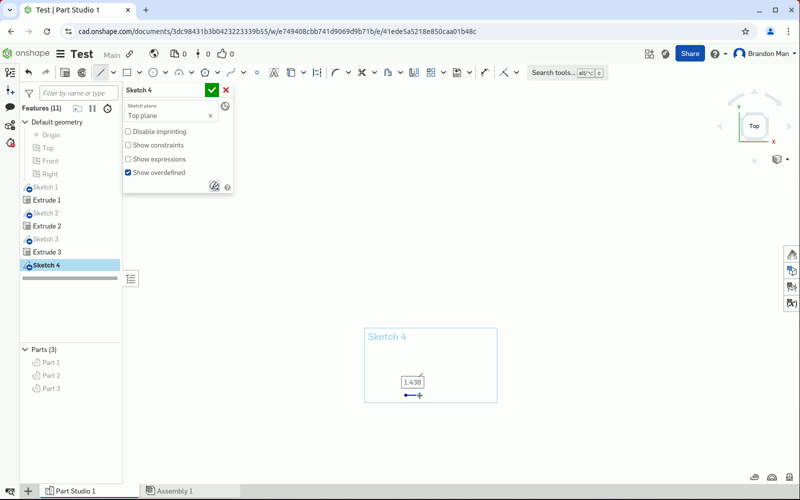
scroll(-6)
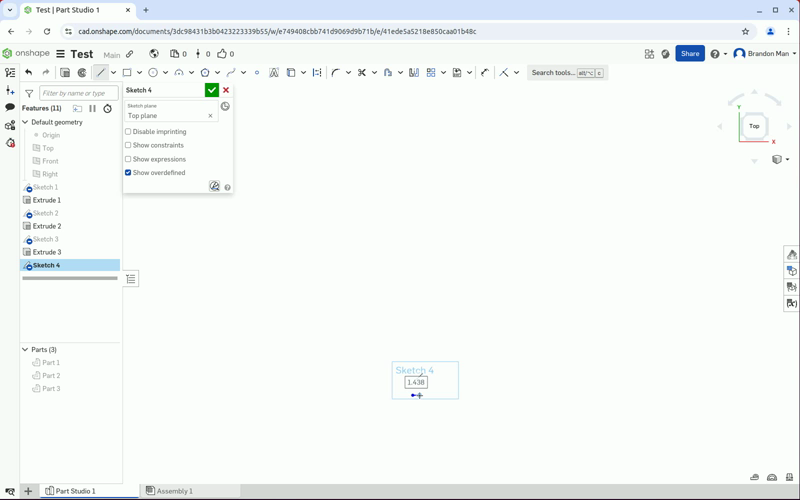
key_up(shift)
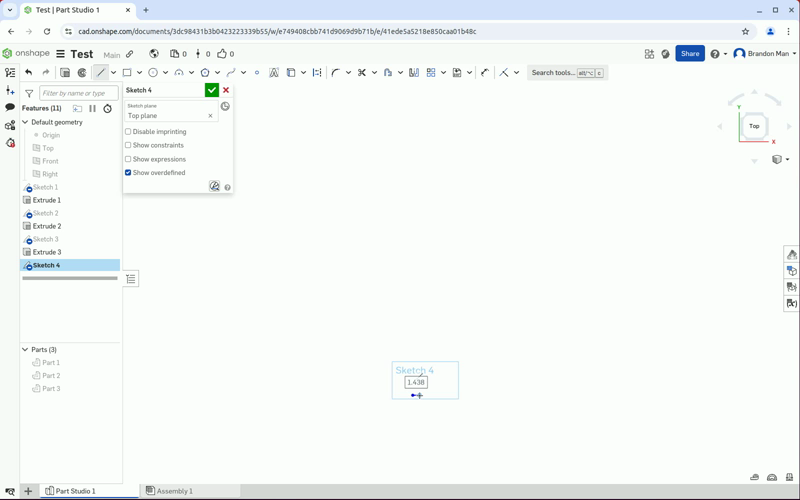
key_down(shift)
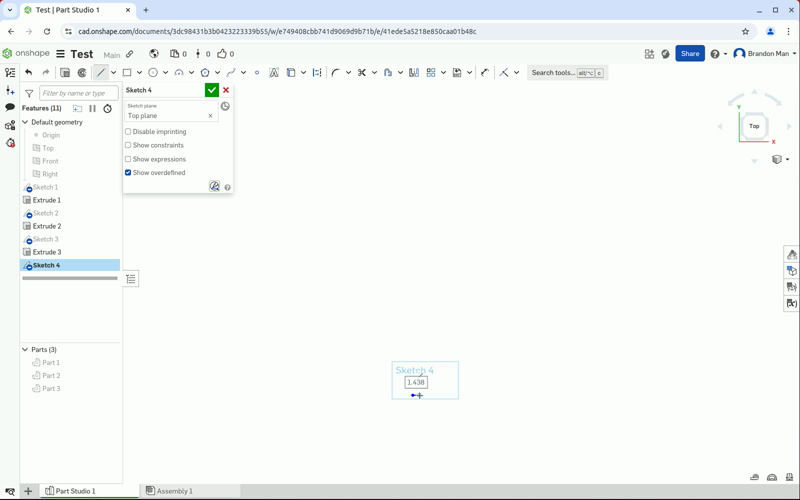
mouse_move(450, 395)
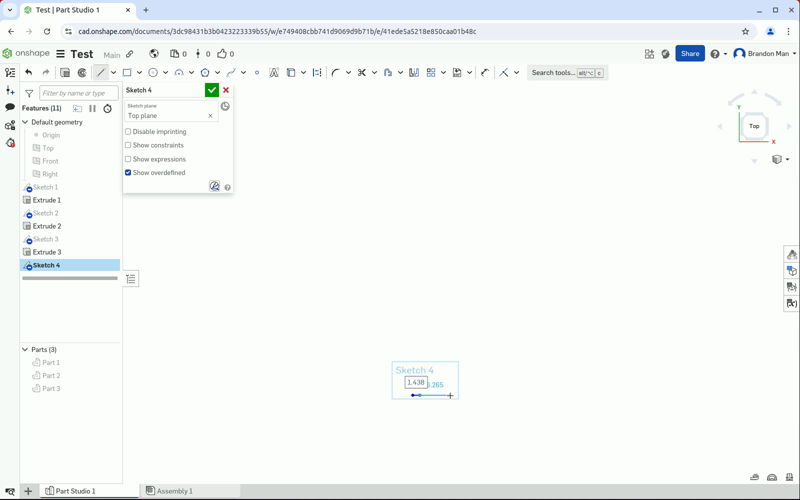
mouse_move(419, 350)
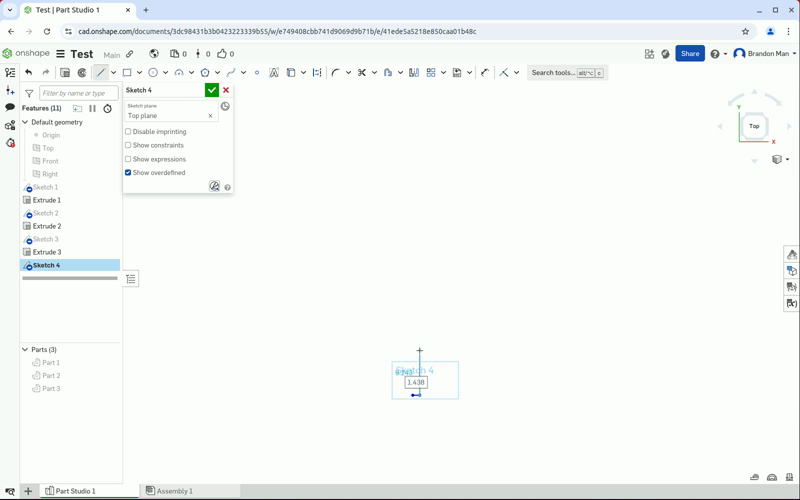
click(419, 350)
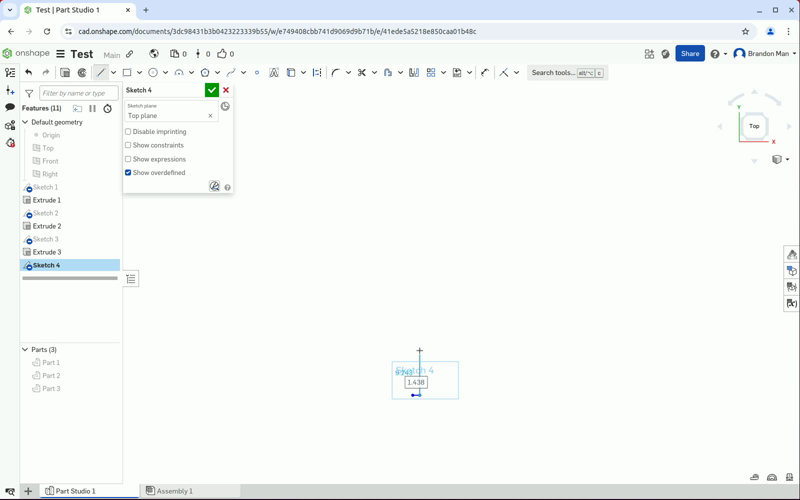
key_up(shift)
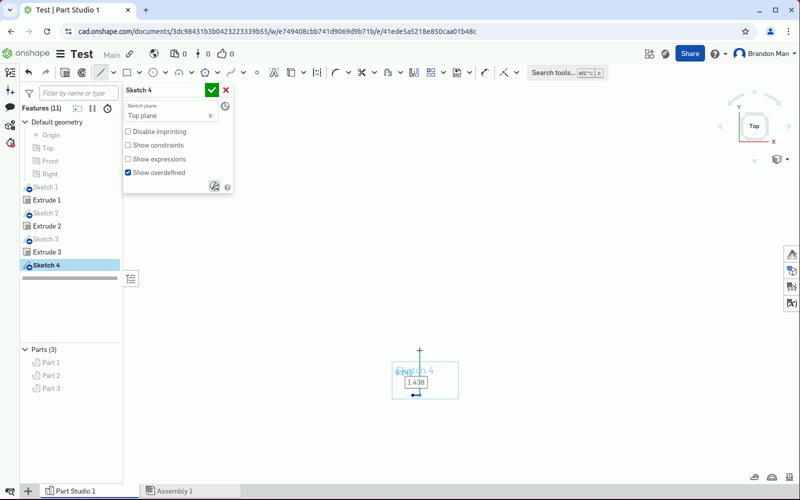
key_down(shift)
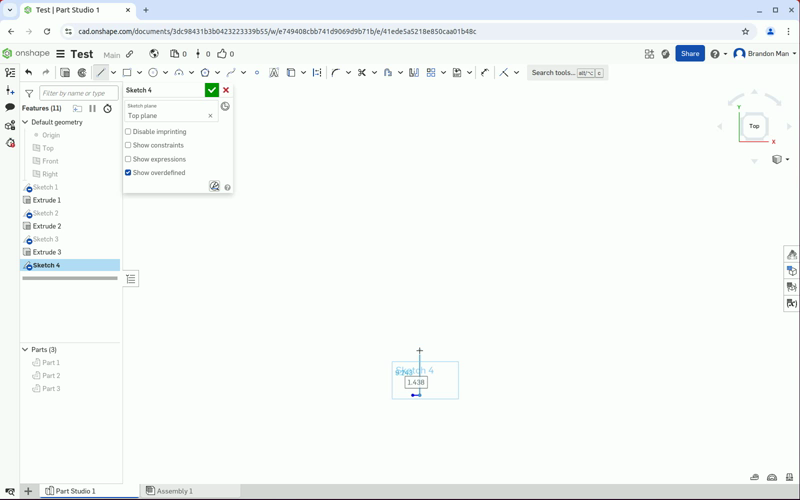
mouse_move(450, 350)
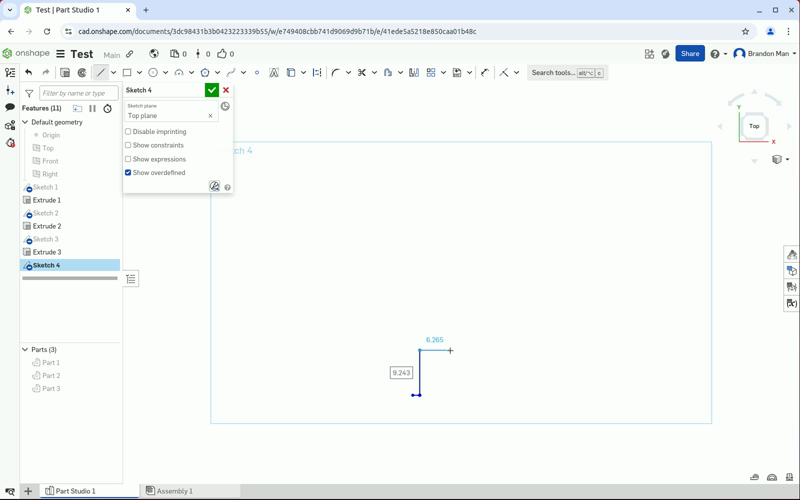
mouse_move(412, 350)
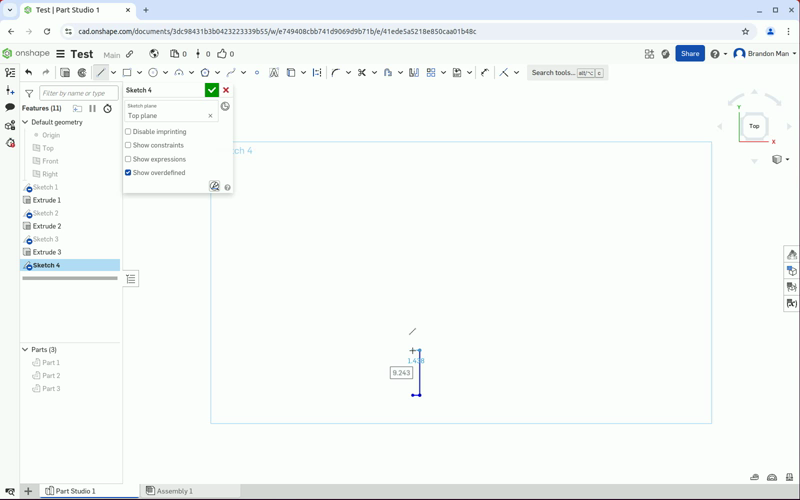
scroll(6)
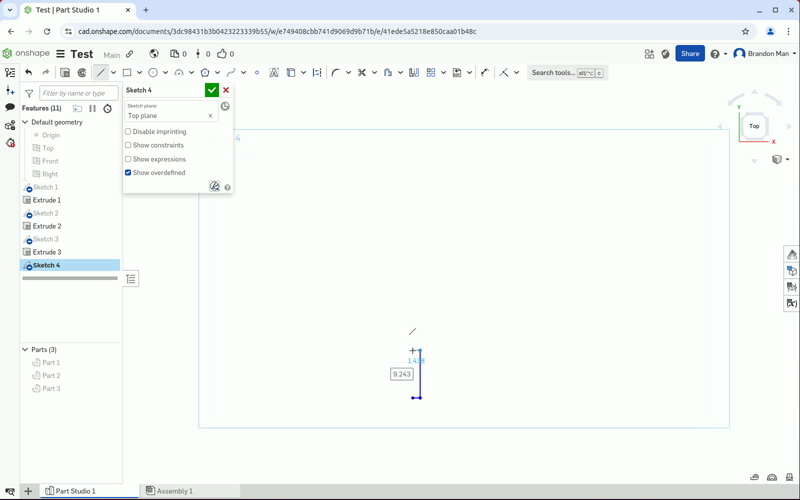
scroll(6)
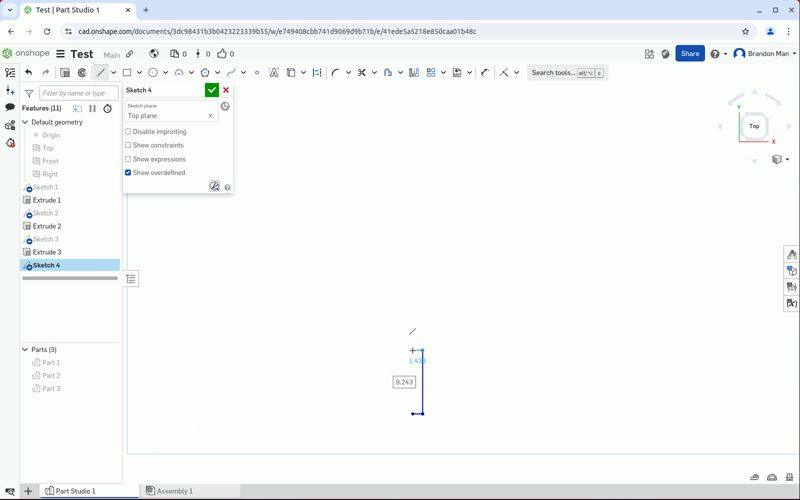
scroll(6)
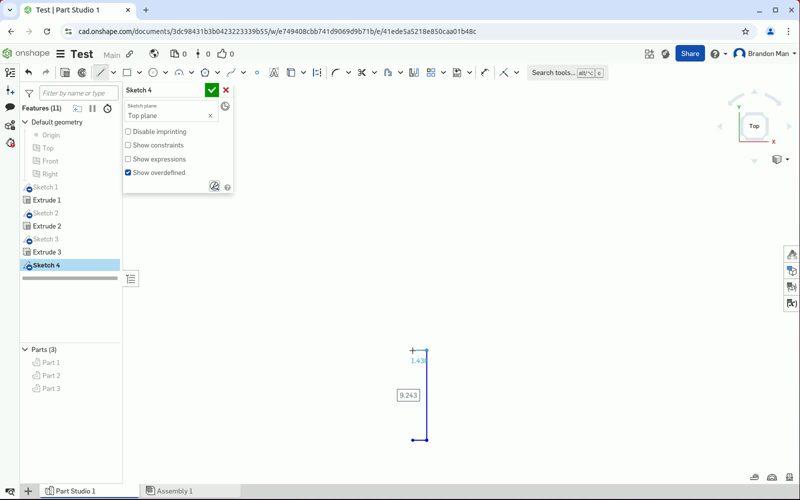
scroll(6)
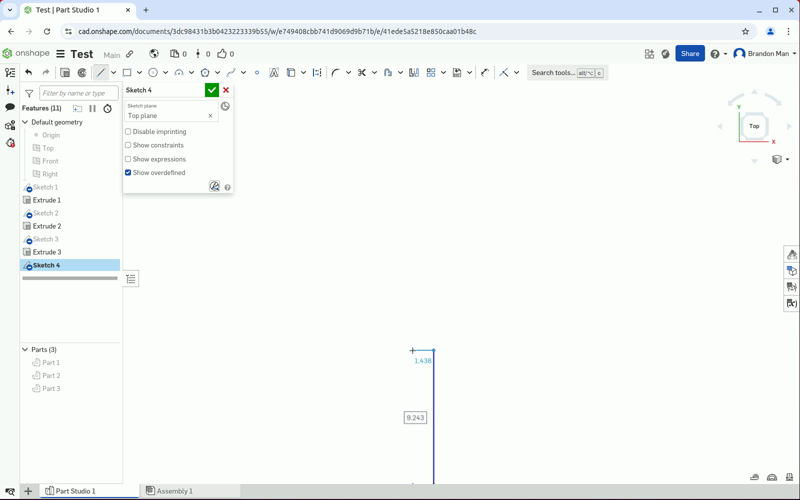
scroll(6)
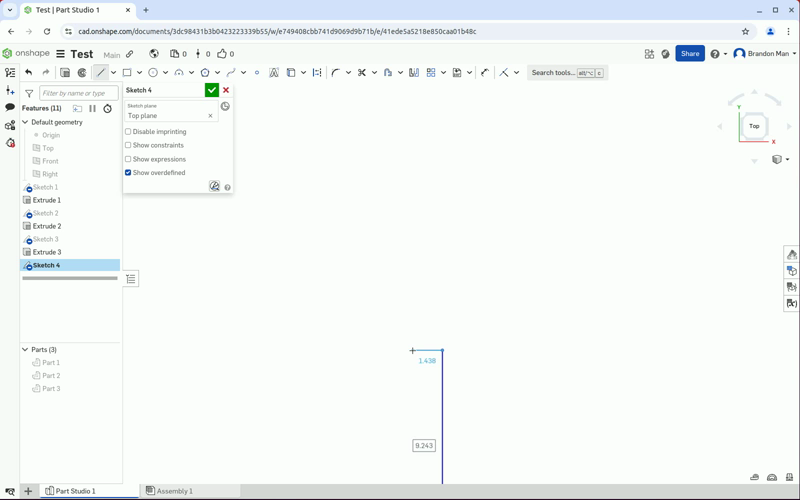
scroll(6)
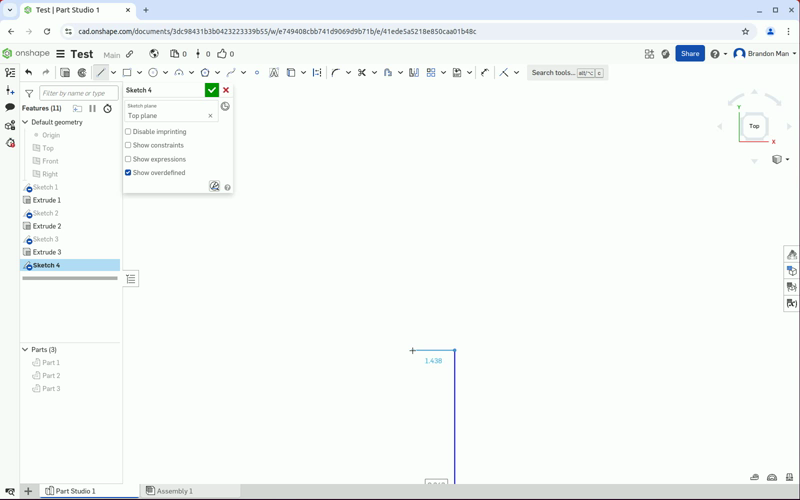
scroll(6)
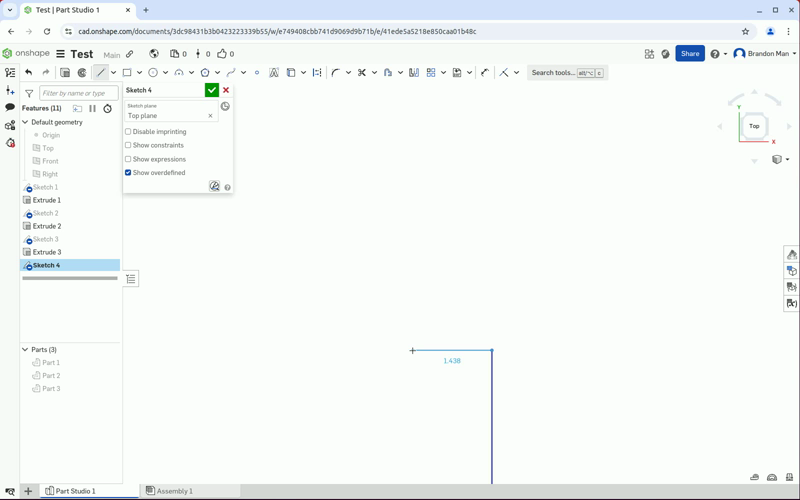
click(412, 350)
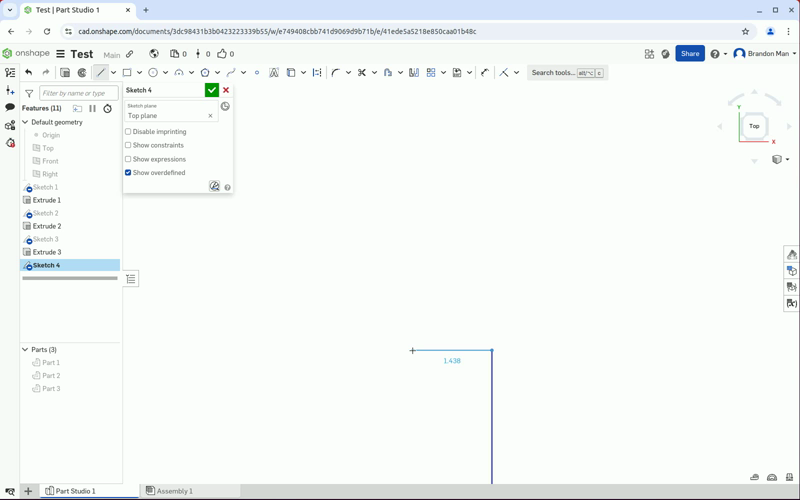
scroll(-6)
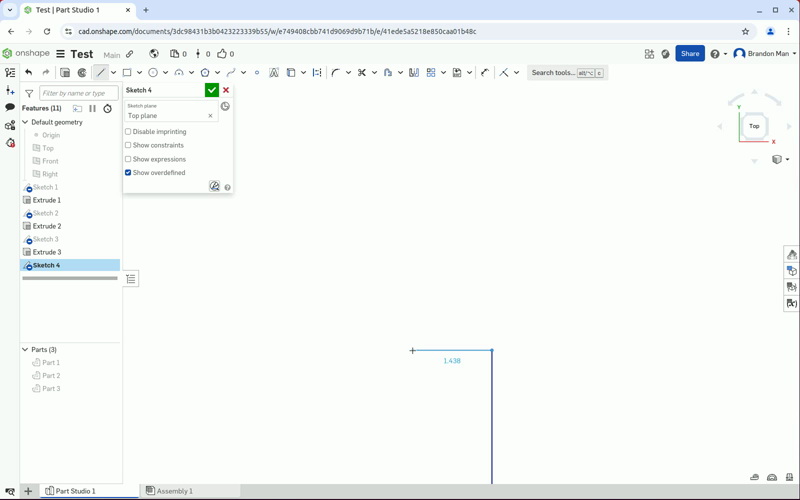
scroll(-6)
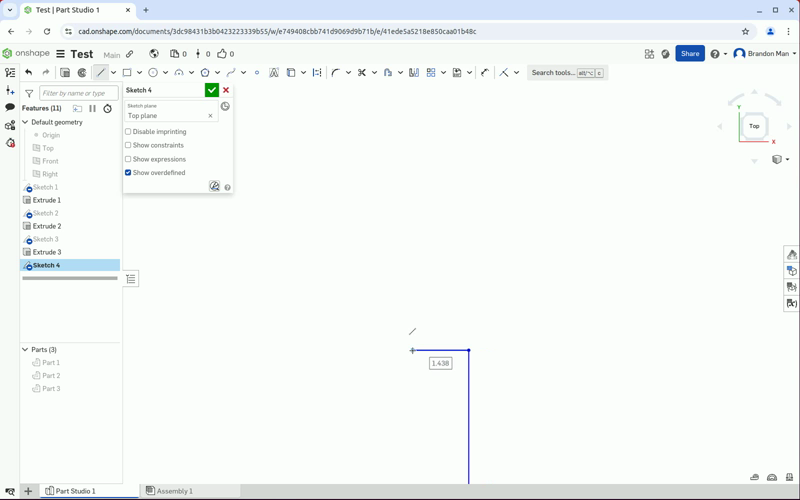
scroll(-6)
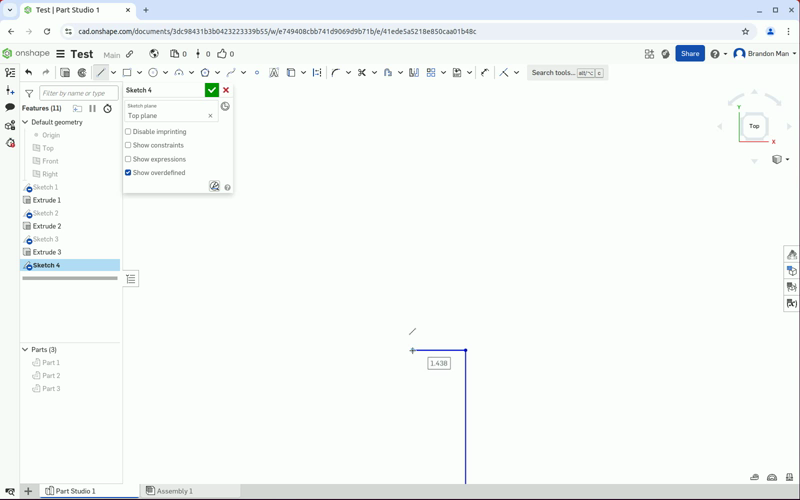
scroll(-6)
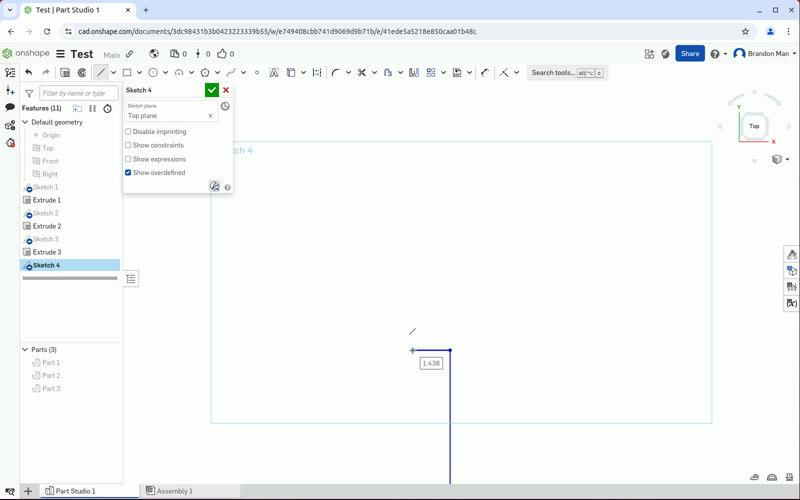
scroll(-6)
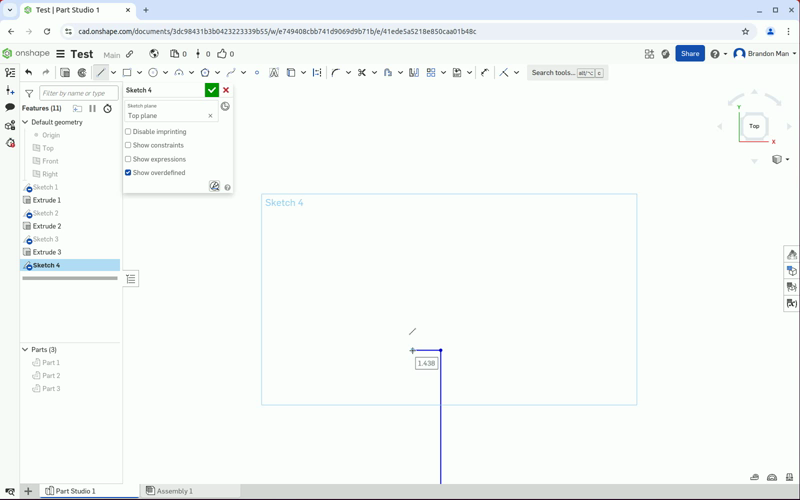
scroll(-6)
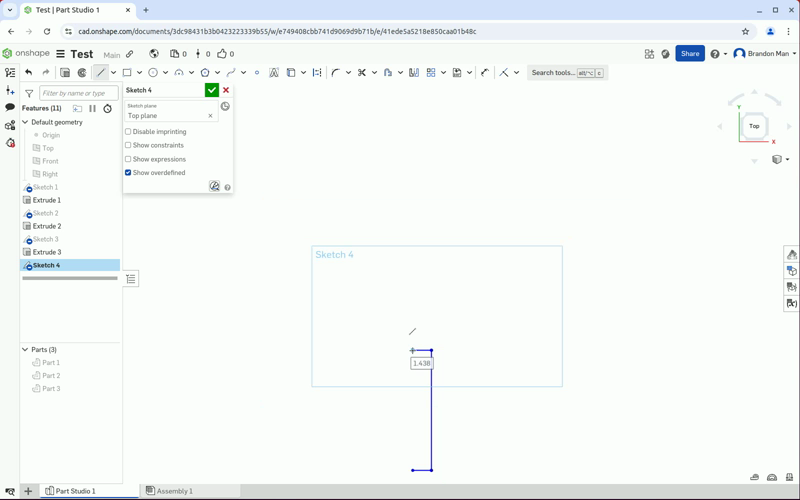
scroll(-6)
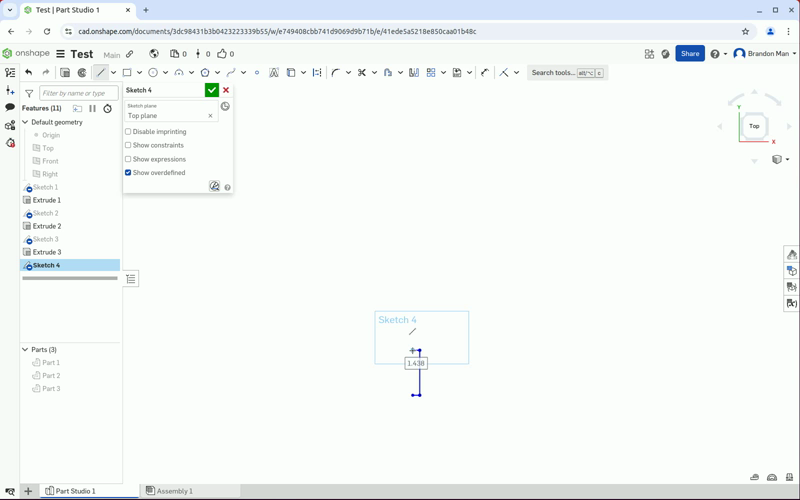
key_up(shift)
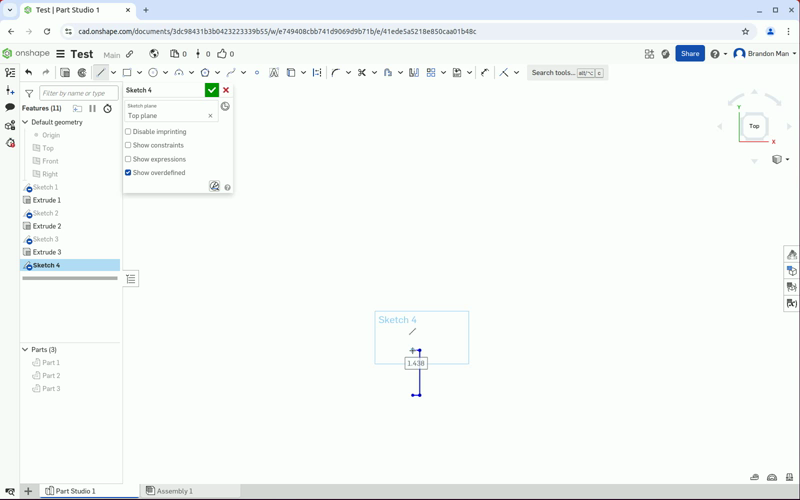
mouse_move(442, 350)
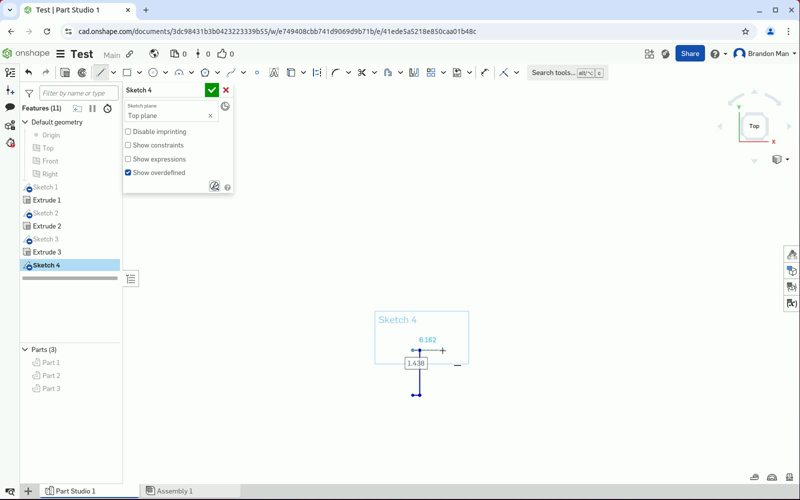
key_down(shift)
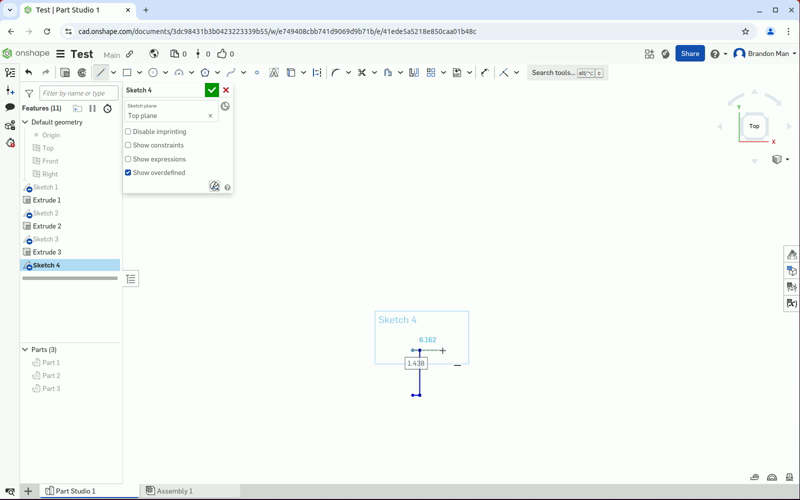
mouse_move(412, 395)
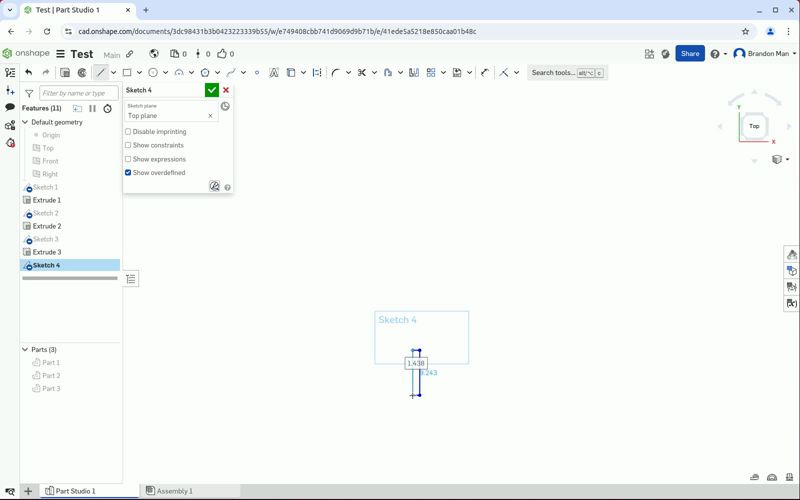
key_up(shift)
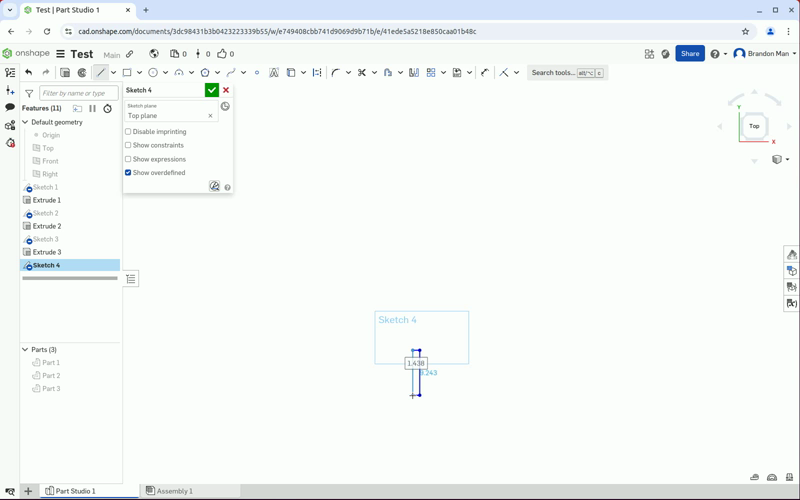
click(412, 395)
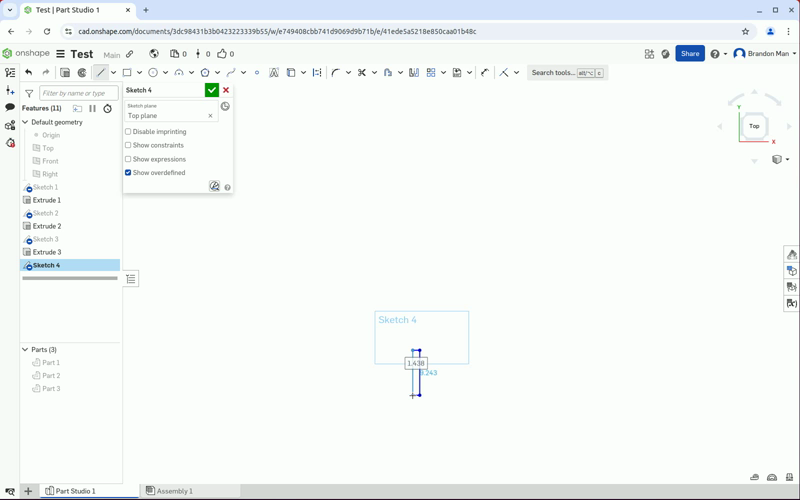
key(esc)
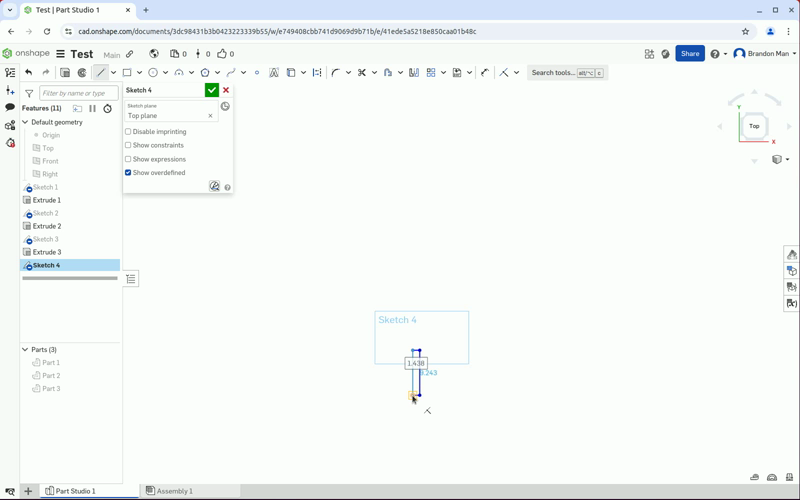
mouse_move(414, 389)
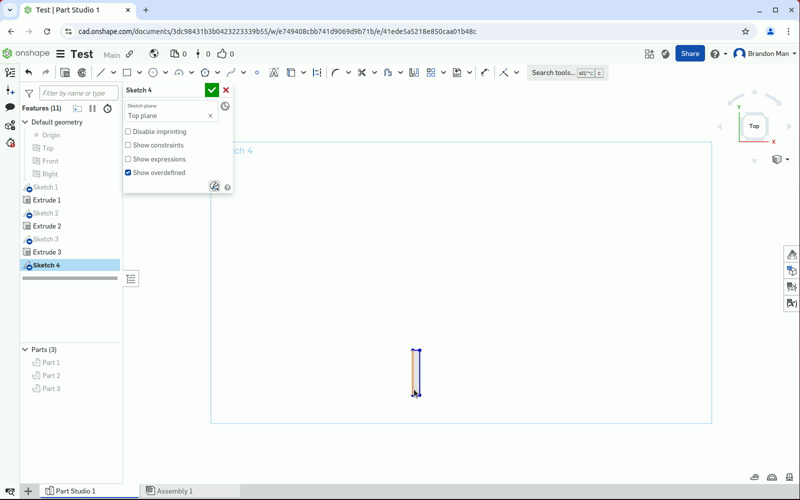
scroll(6)
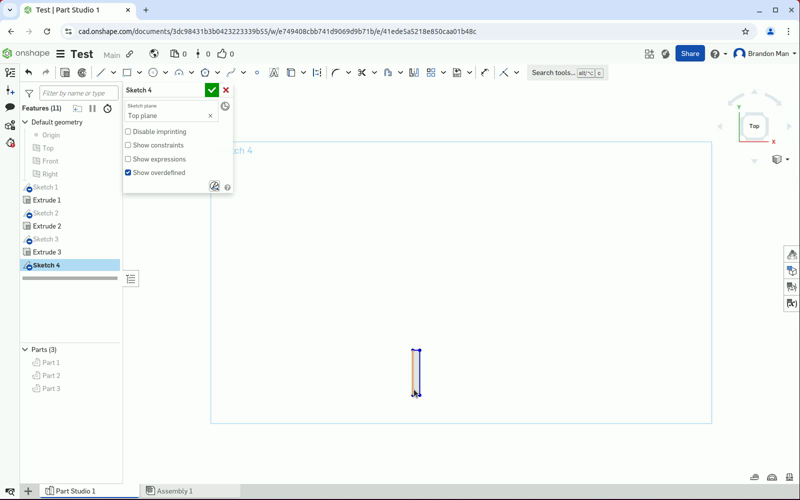
scroll(6)
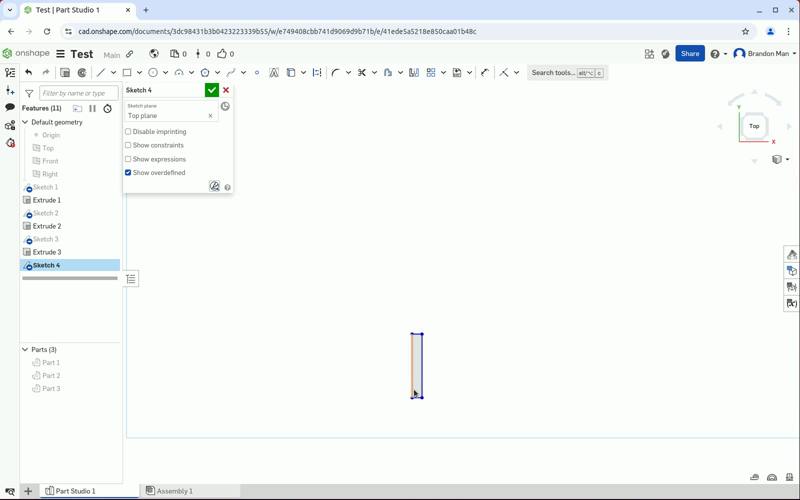
scroll(6)
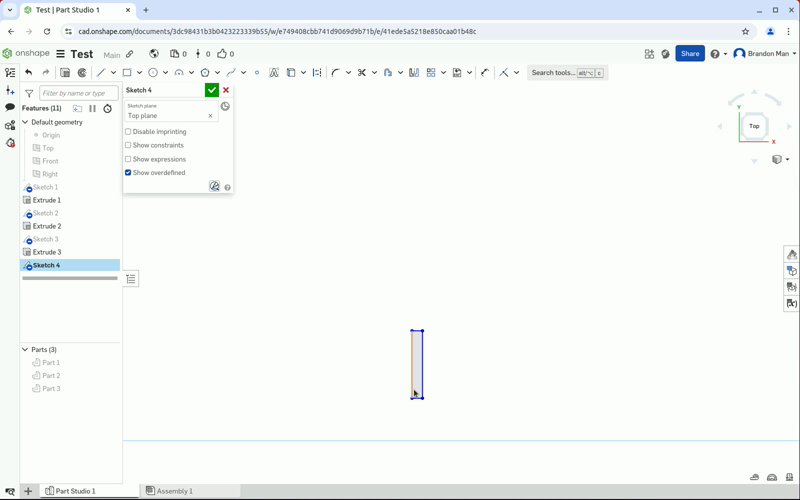
scroll(6)
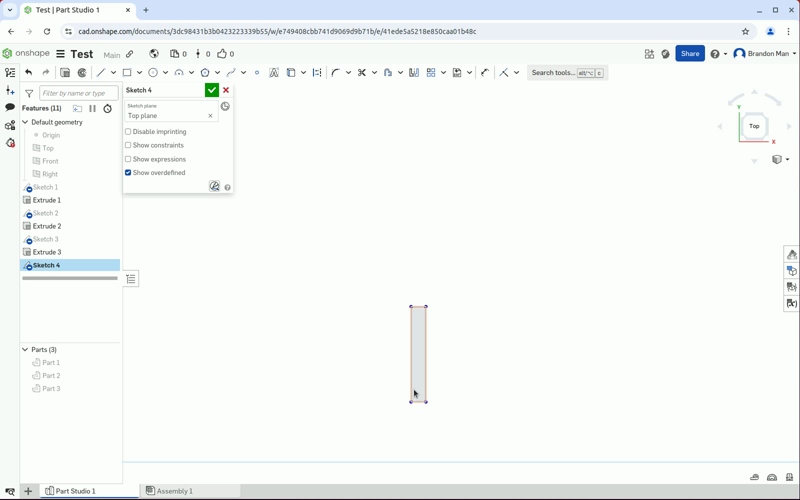
scroll(6)
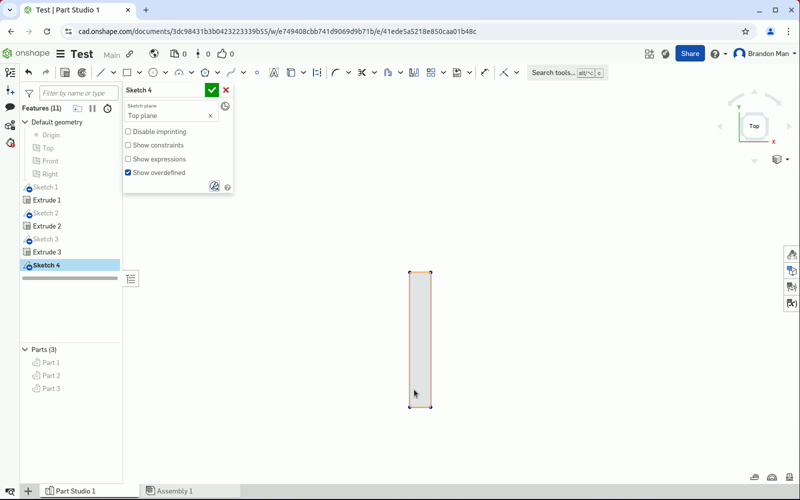
scroll(6)
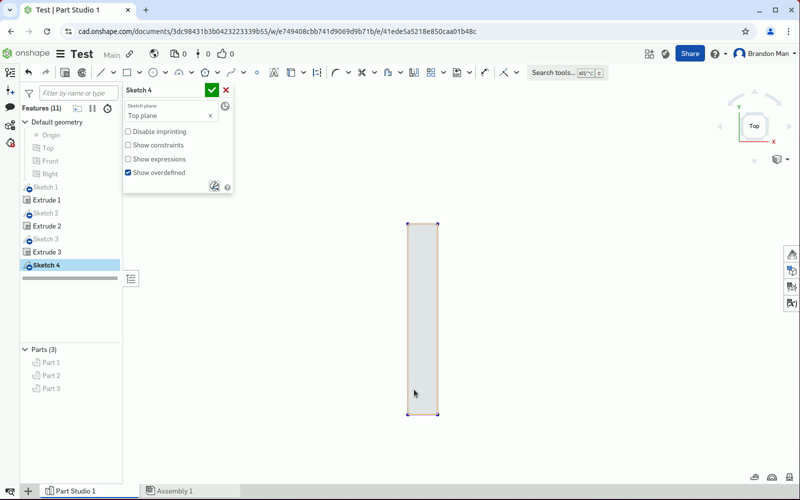
scroll(6)
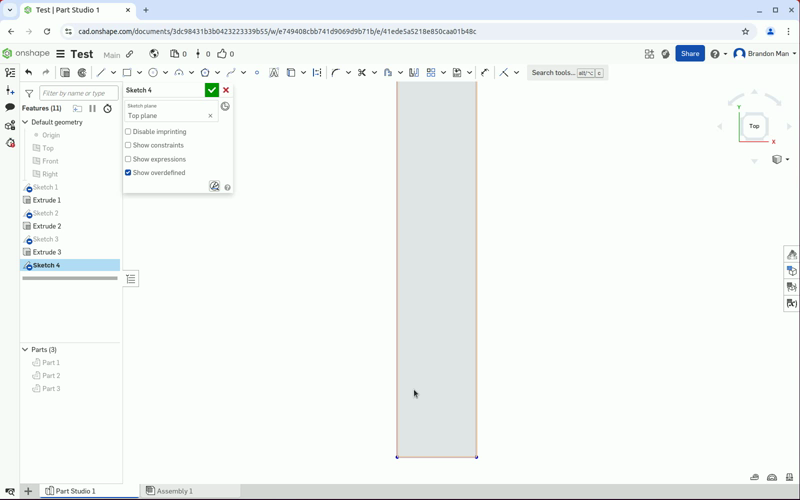
click(414, 389)
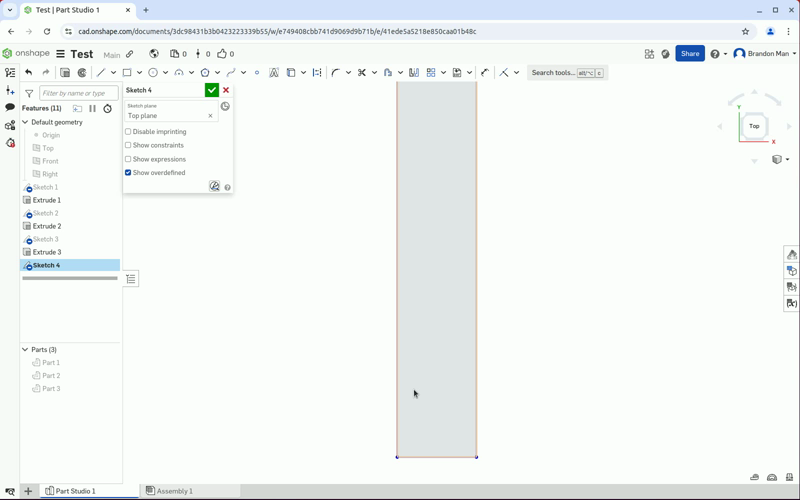
scroll(-6)
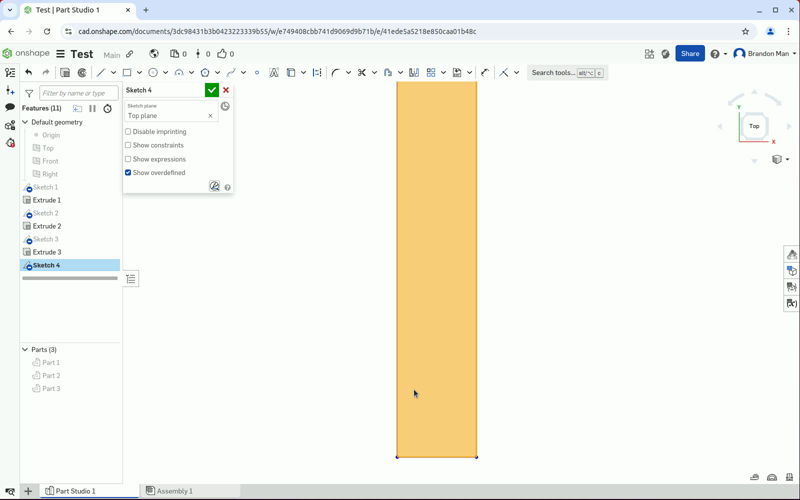
scroll(-6)
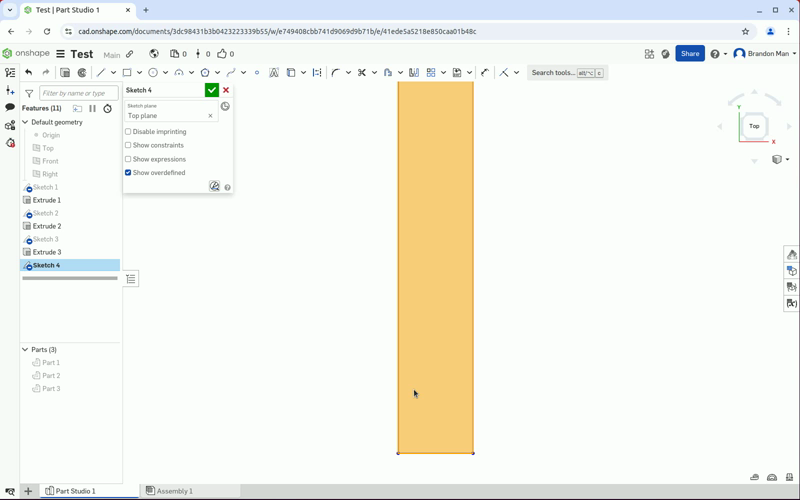
scroll(-6)
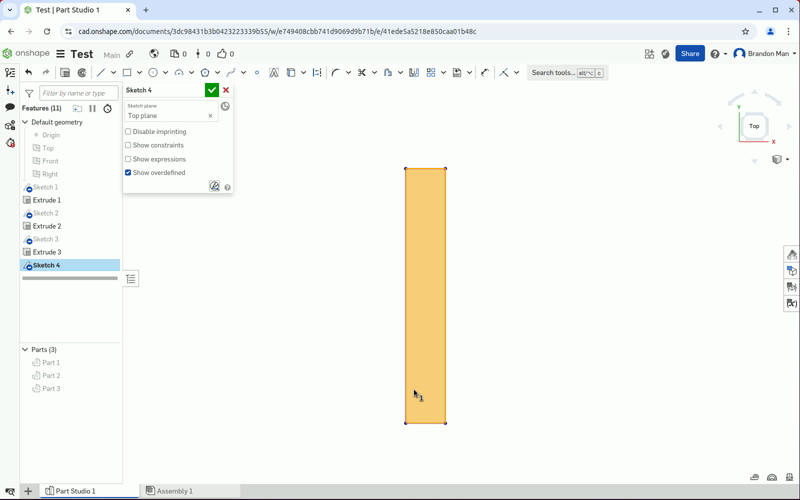
scroll(-6)
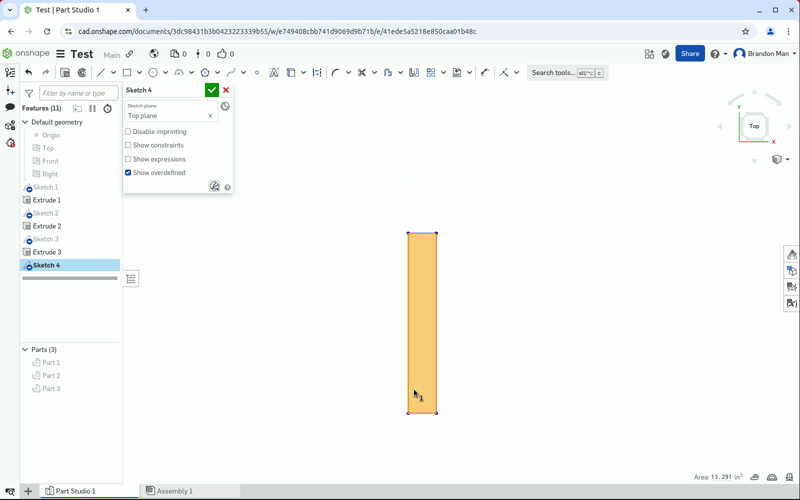
scroll(-6)
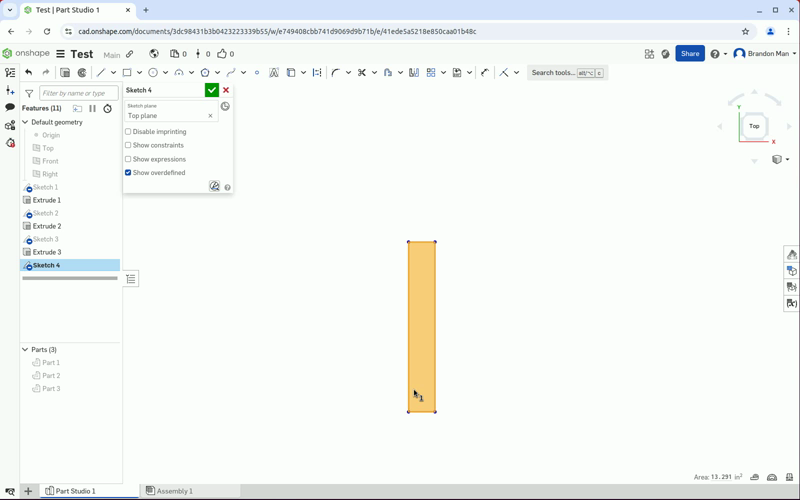
scroll(-6)
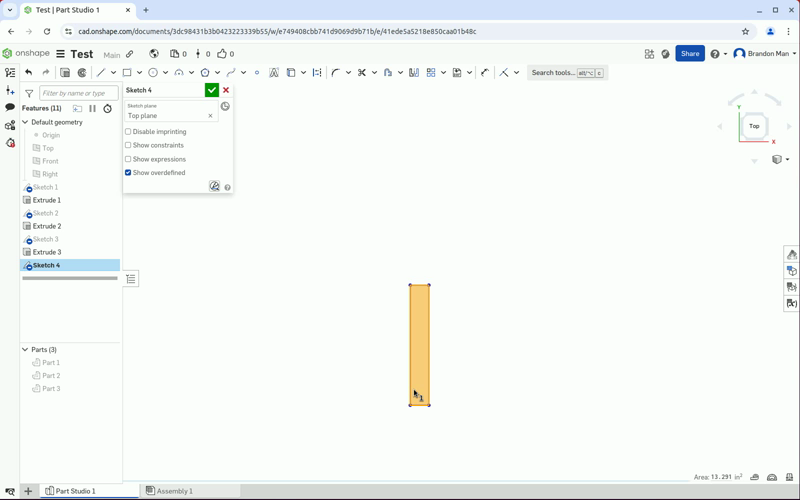
scroll(-6)
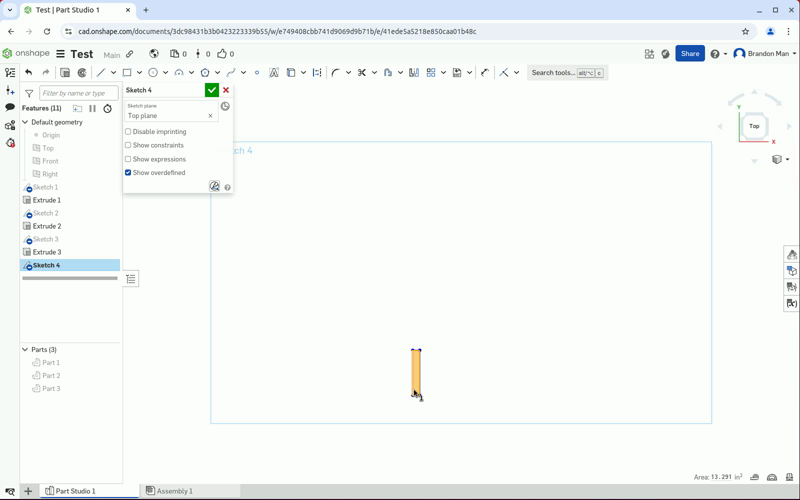
mouse_move(73, 352)
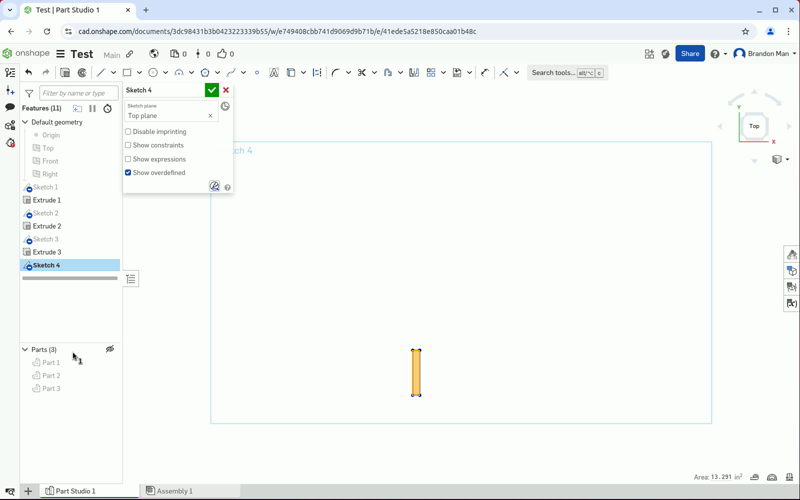
key(shift+y)
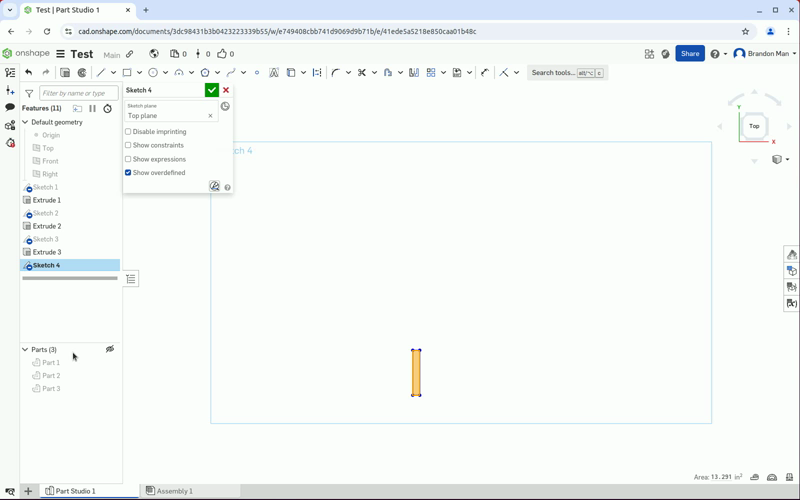
key(shift+e)
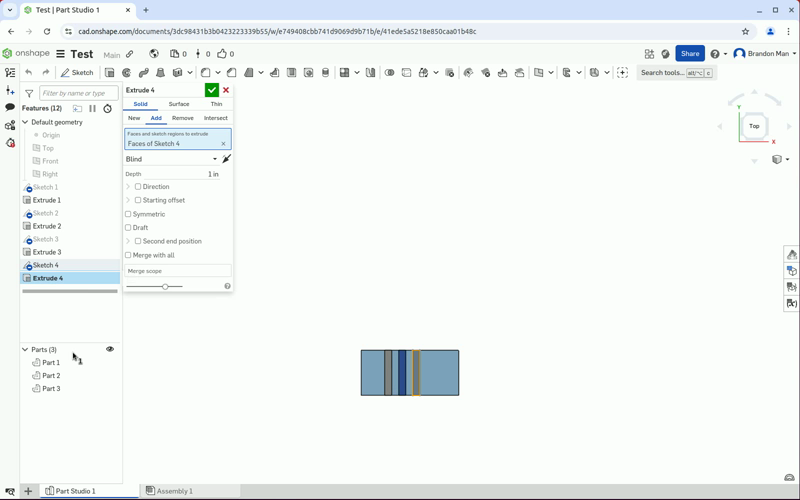
mouse_move(143, 106)
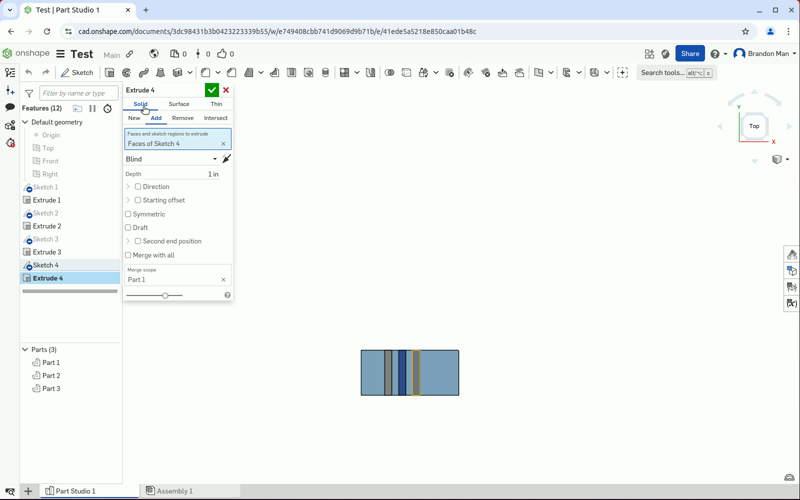
click(143, 106)
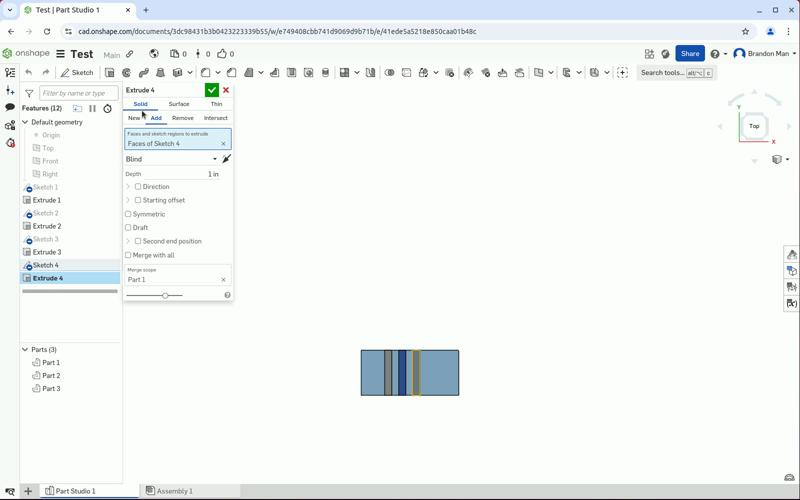
mouse_move(137, 120)
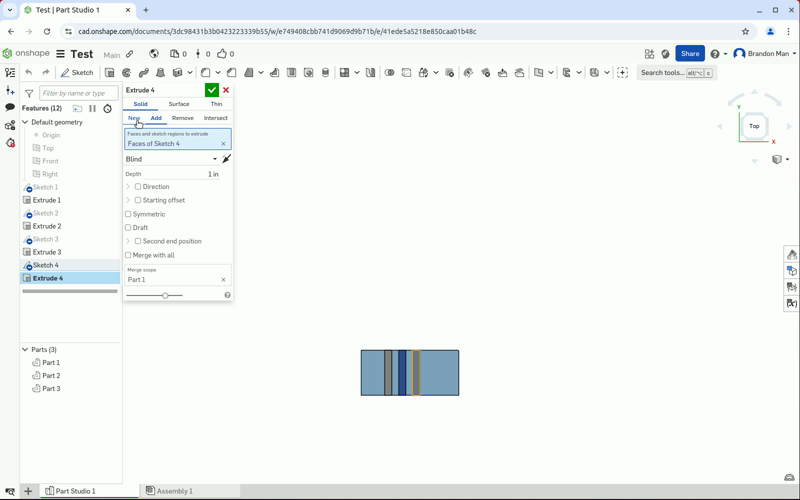
click(137, 120)
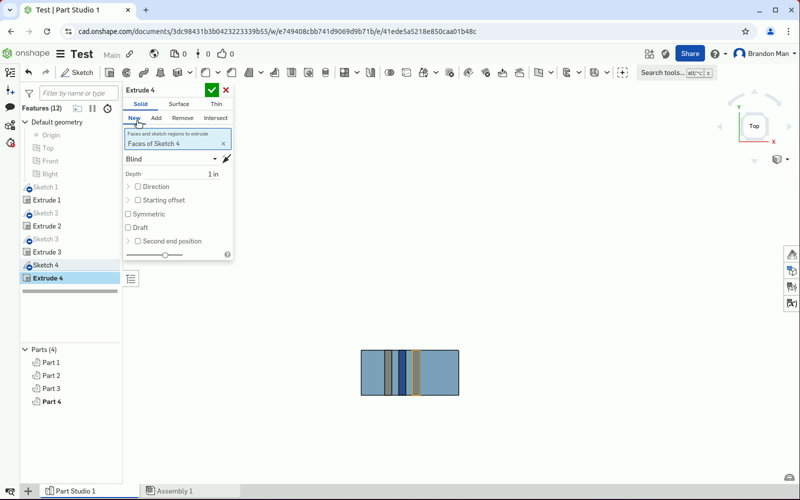
key(tab, 4)
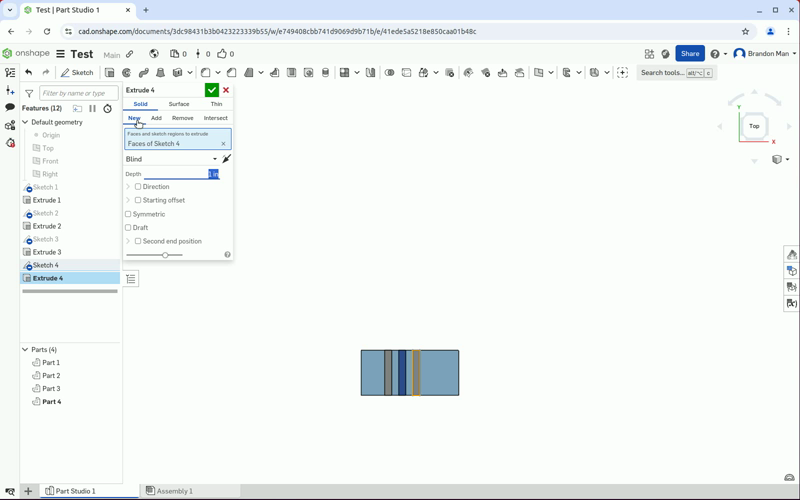
text(2.166)
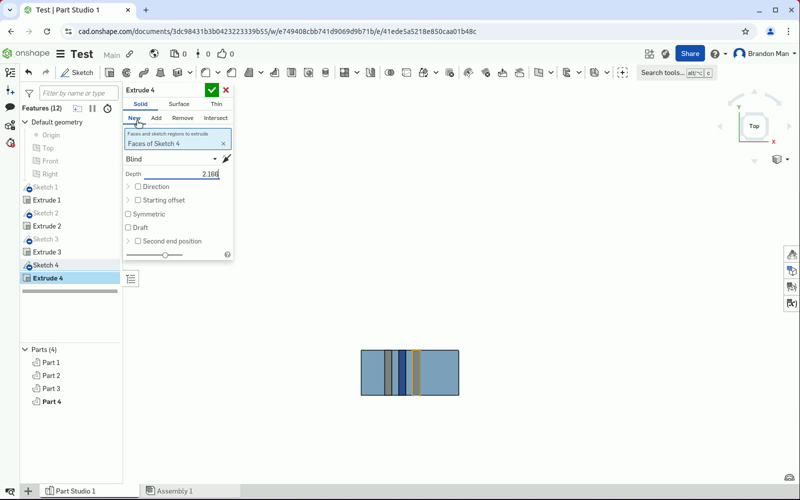
key(enter)
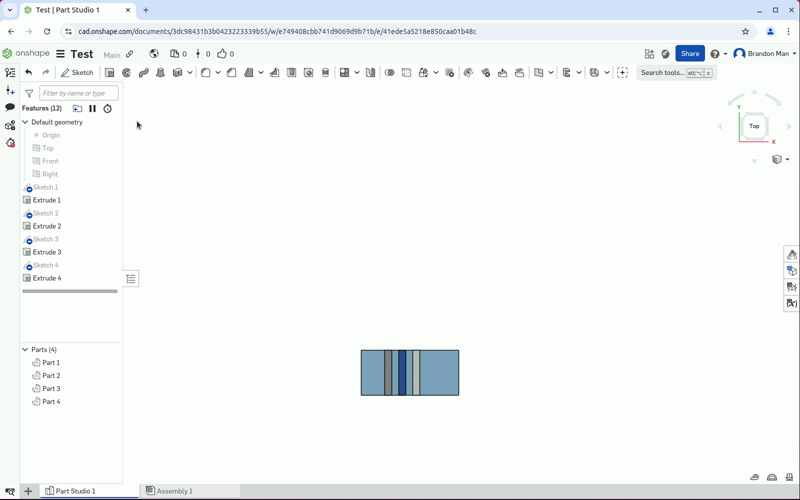
key(shift+h)
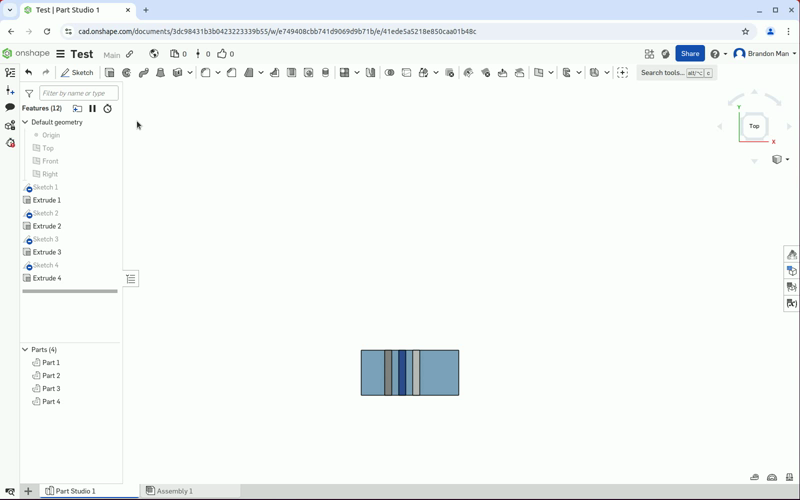
key(shift+h)
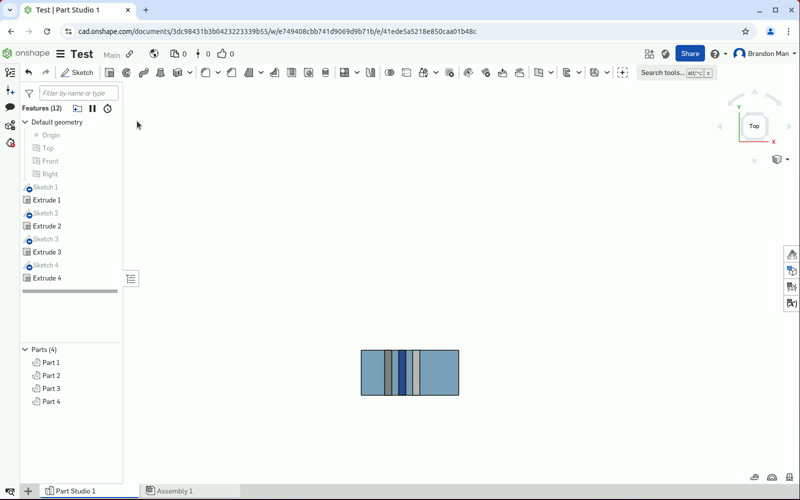
mouse_move(73, 189)
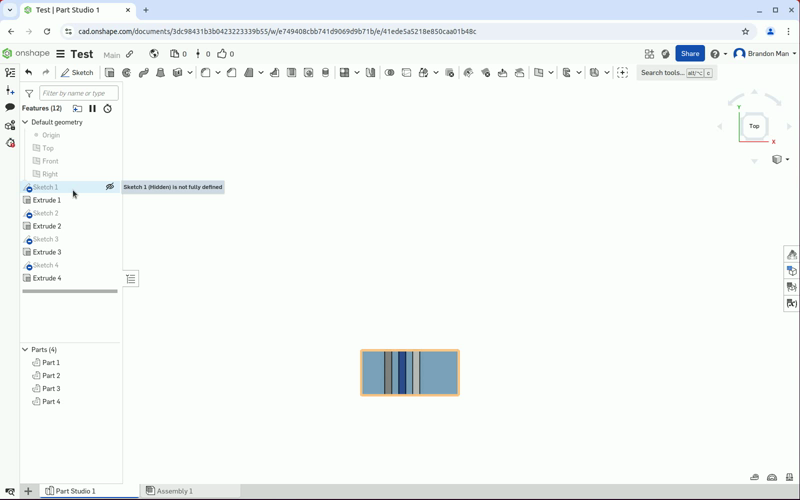
click(73, 189)
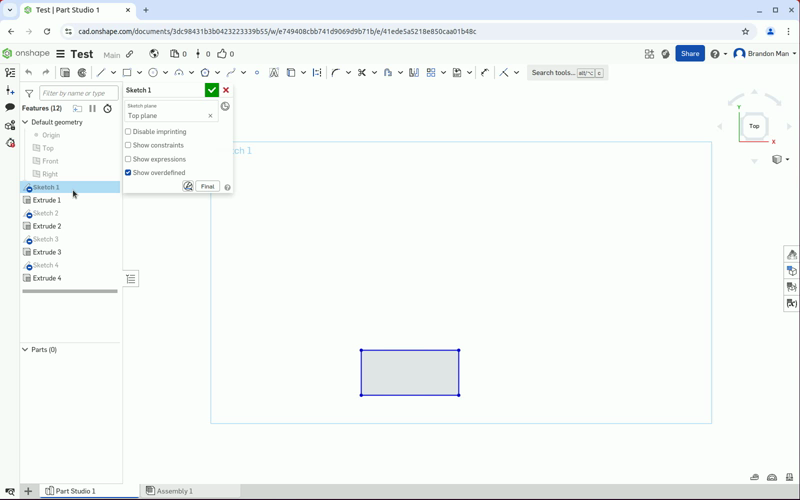
mouse_move(229, 92)
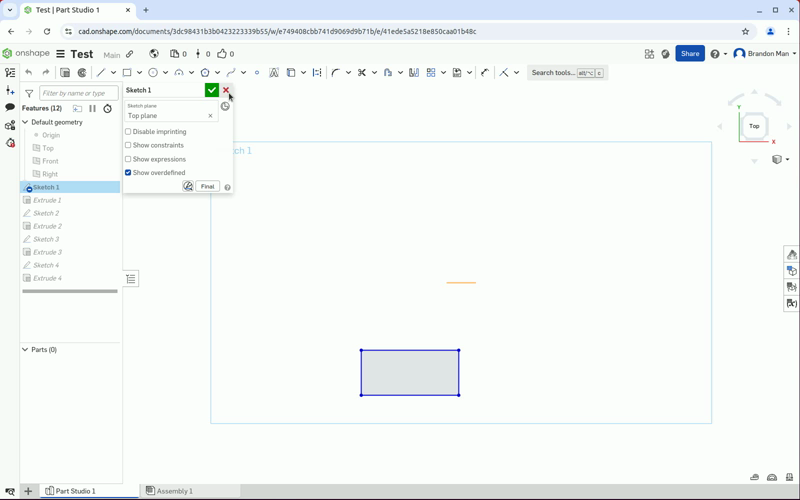
click(229, 92)
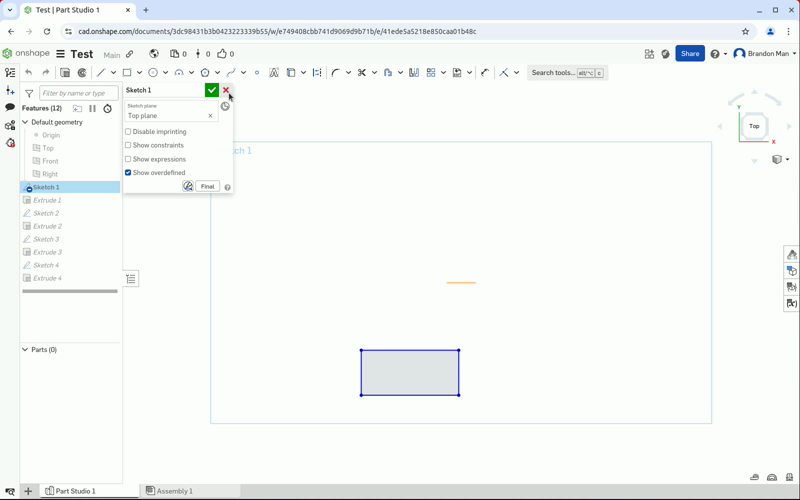
key(shift+s)
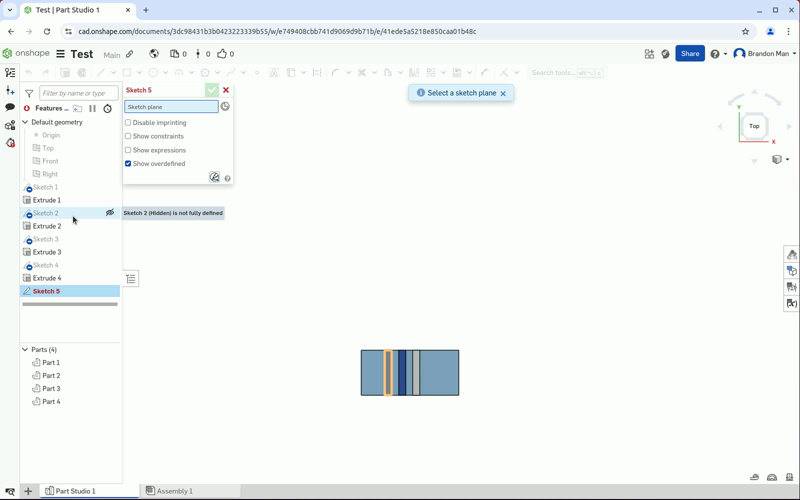
scroll(3)
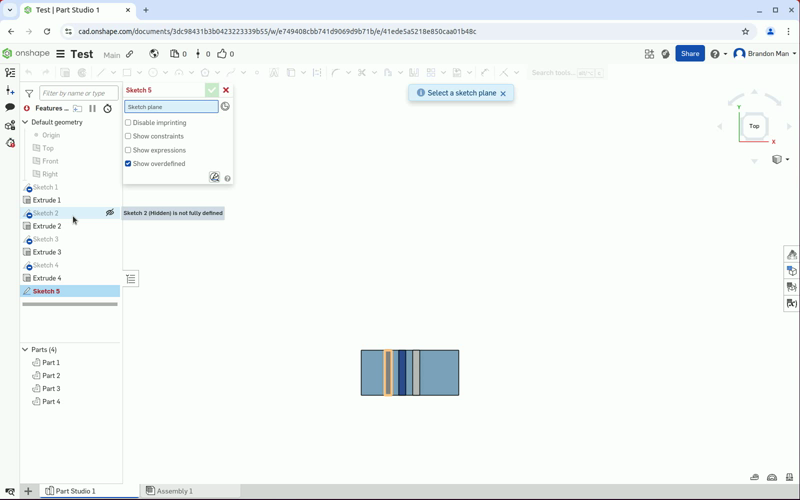
mouse_move(73, 150)
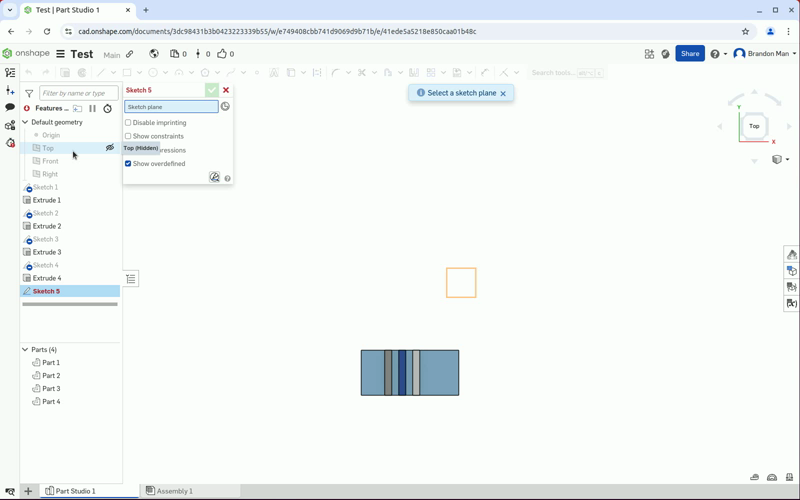
click(73, 150)
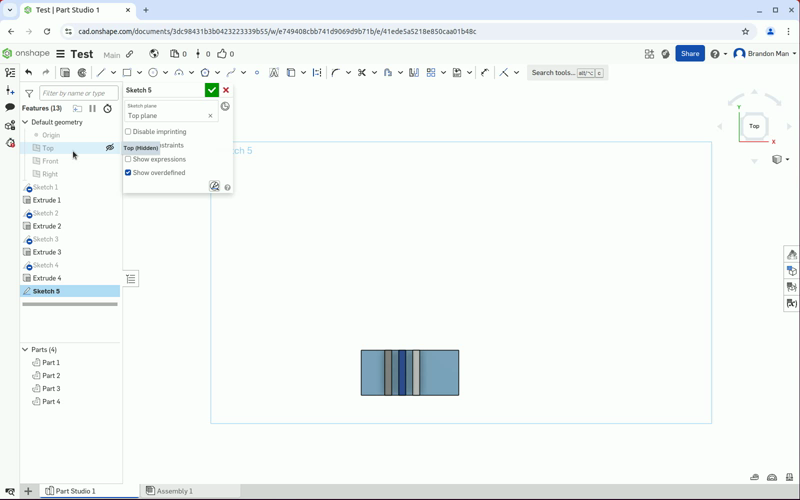
mouse_move(73, 352)
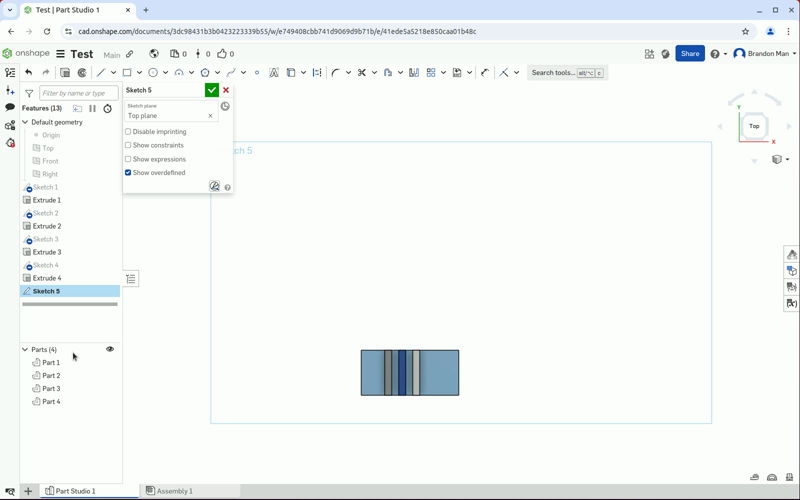
key(y)
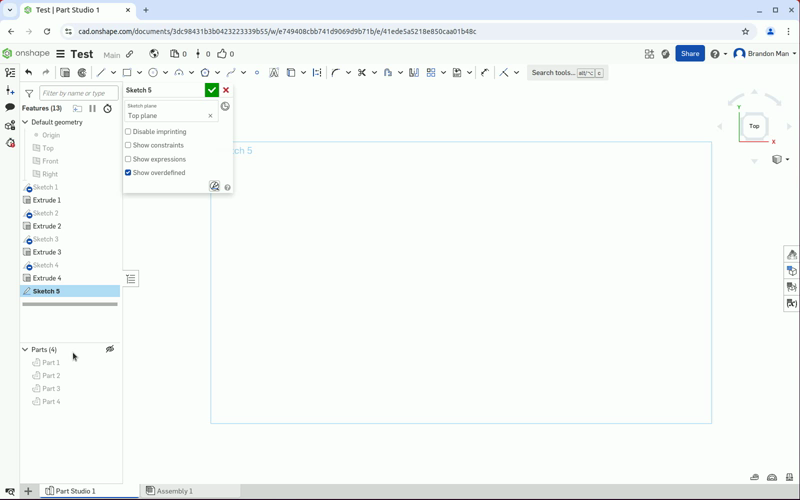
key(l)
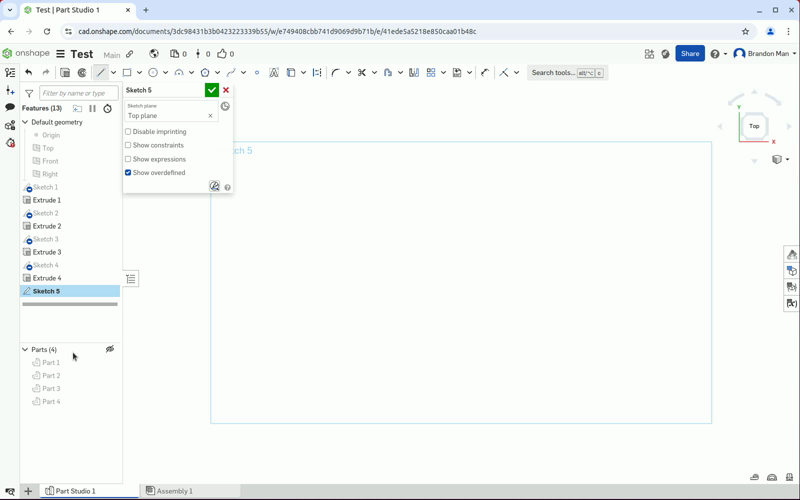
key_down(shift)
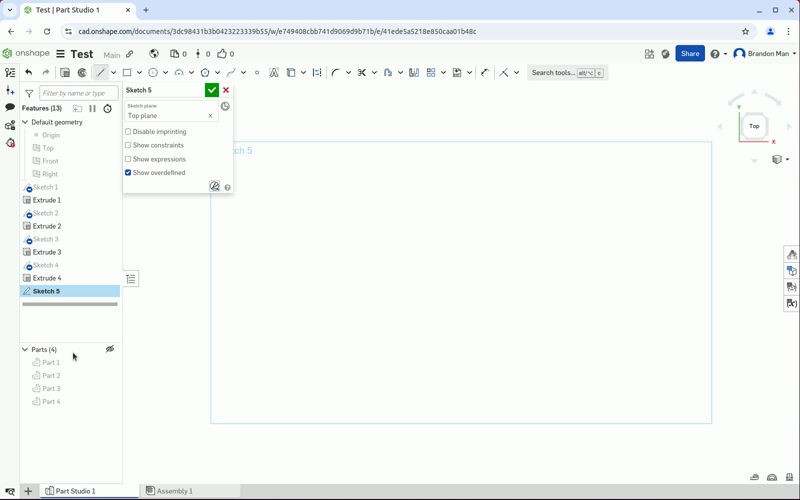
mouse_move(426, 395)
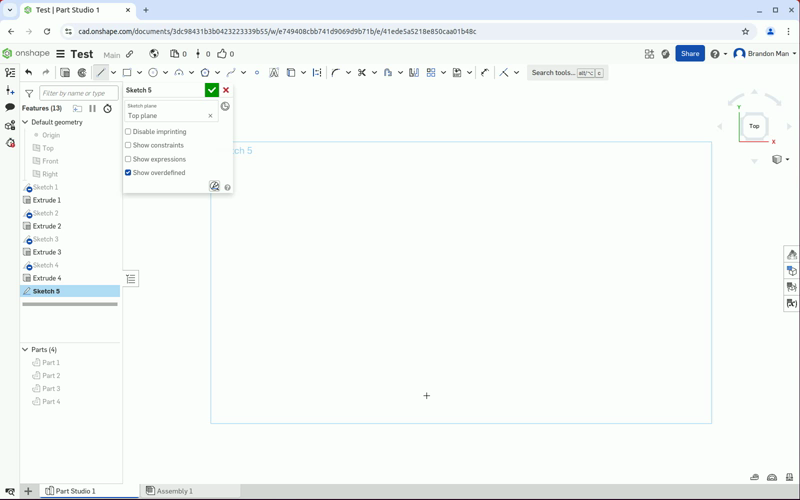
click(426, 395)
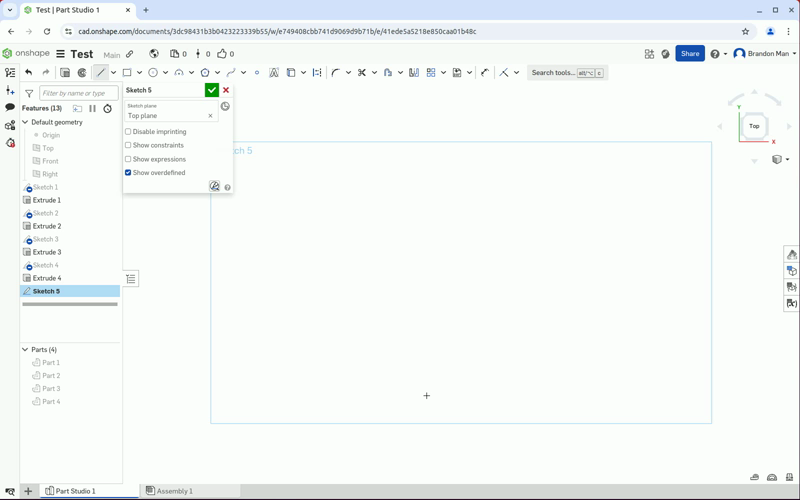
key_up(shift)
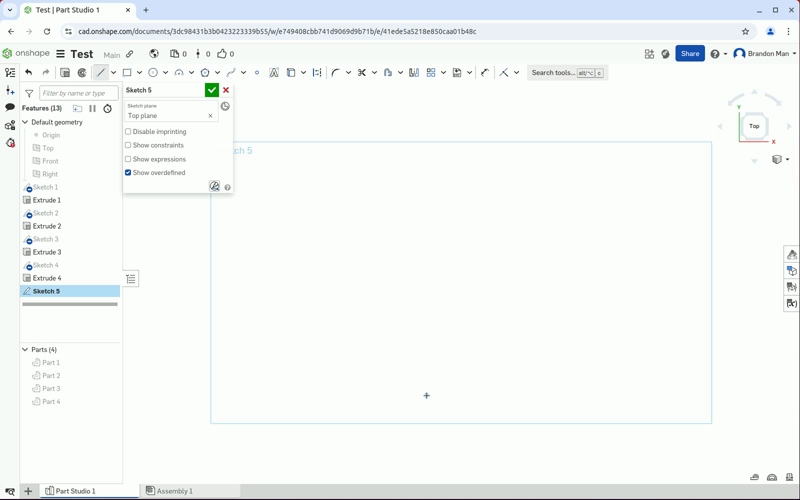
key_down(shift)
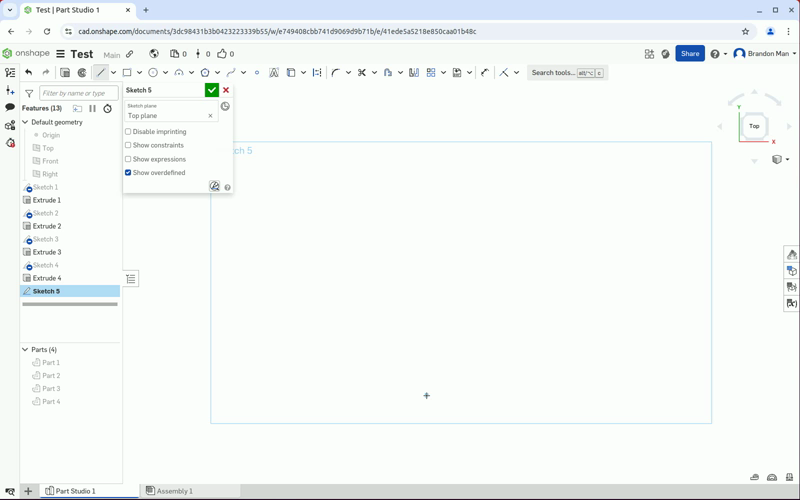
mouse_move(456, 395)
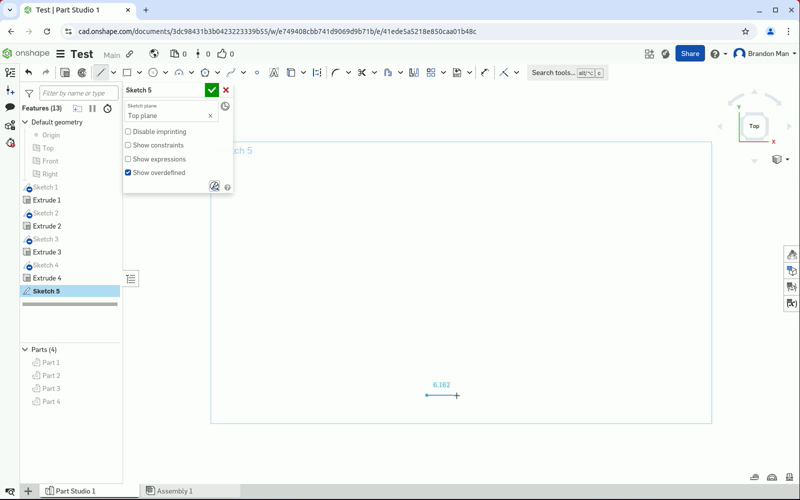
mouse_move(433, 395)
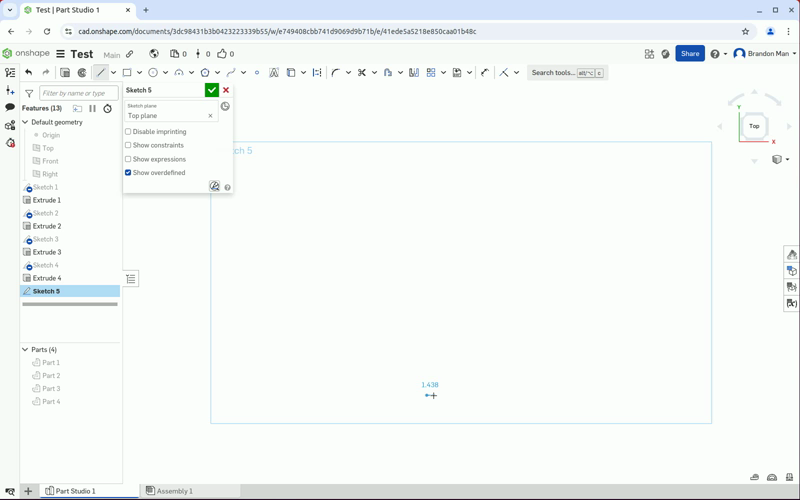
scroll(6)
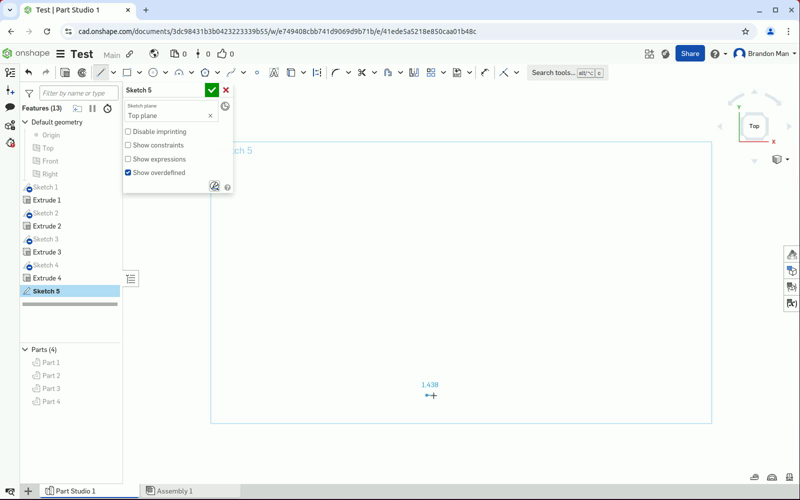
scroll(6)
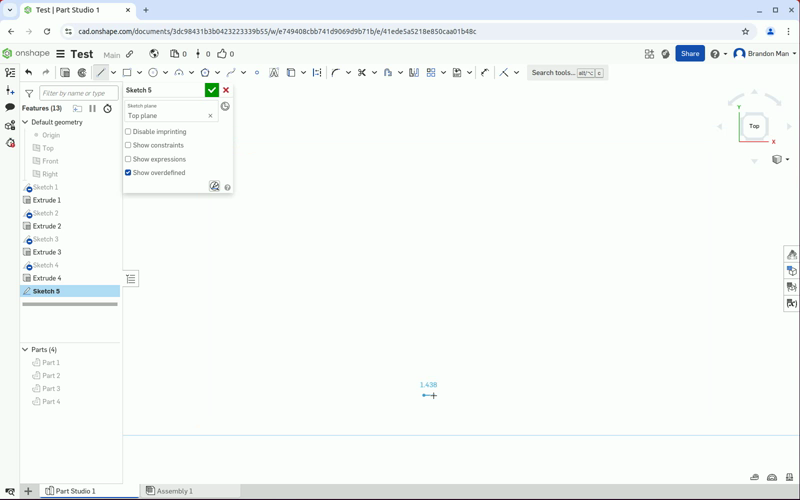
scroll(6)
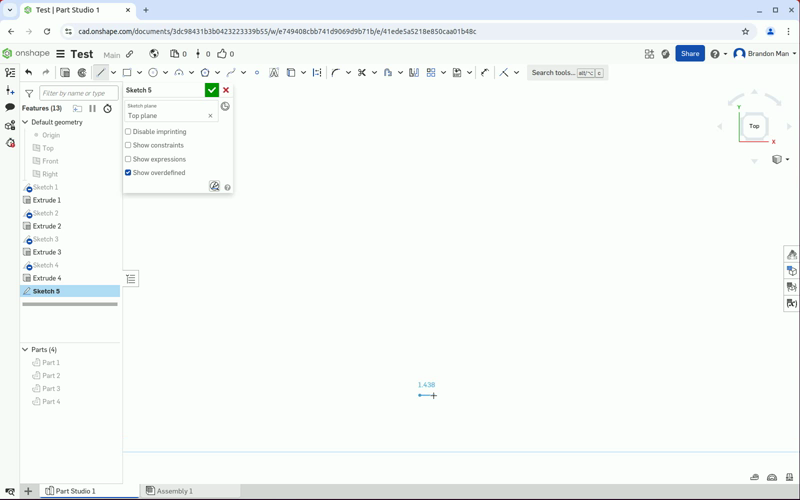
scroll(6)
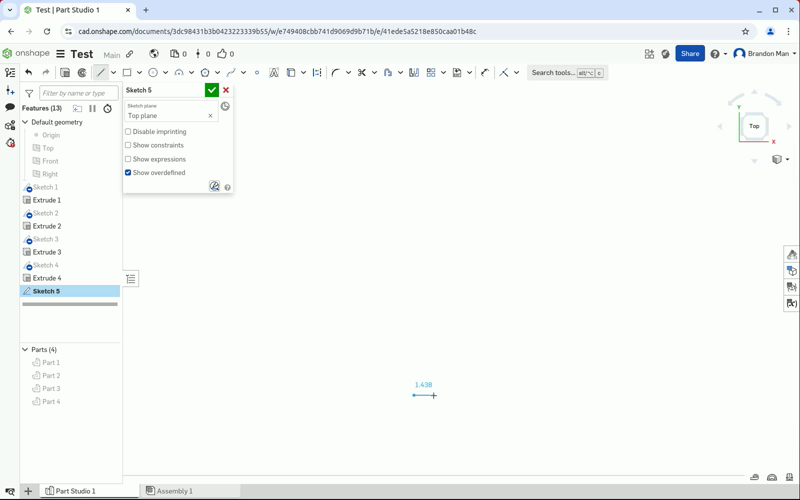
scroll(6)
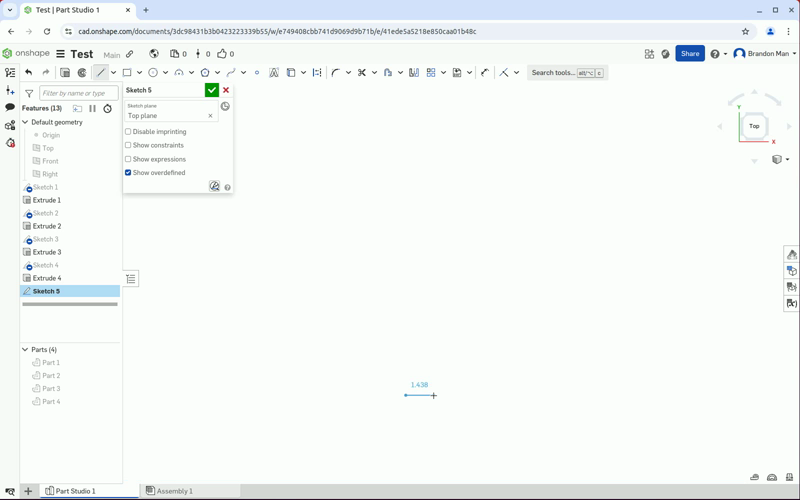
scroll(6)
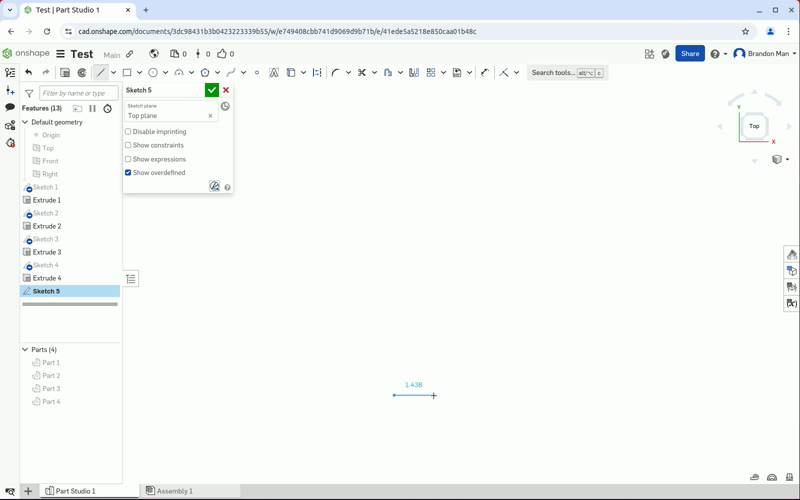
scroll(6)
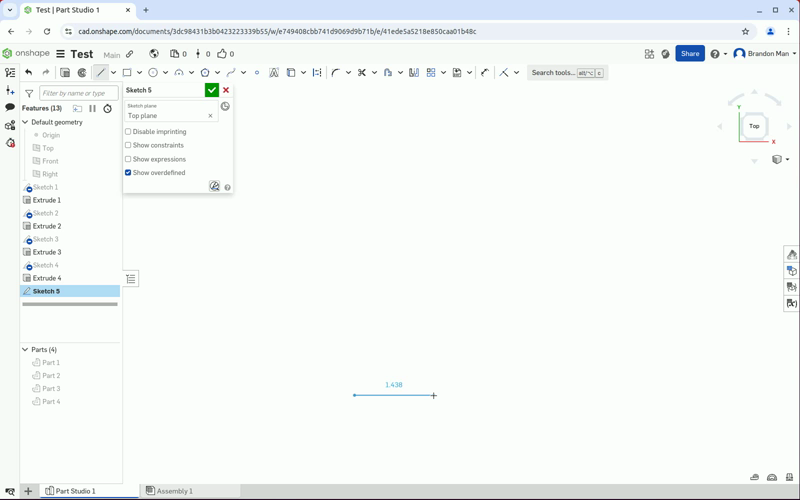
click(433, 395)
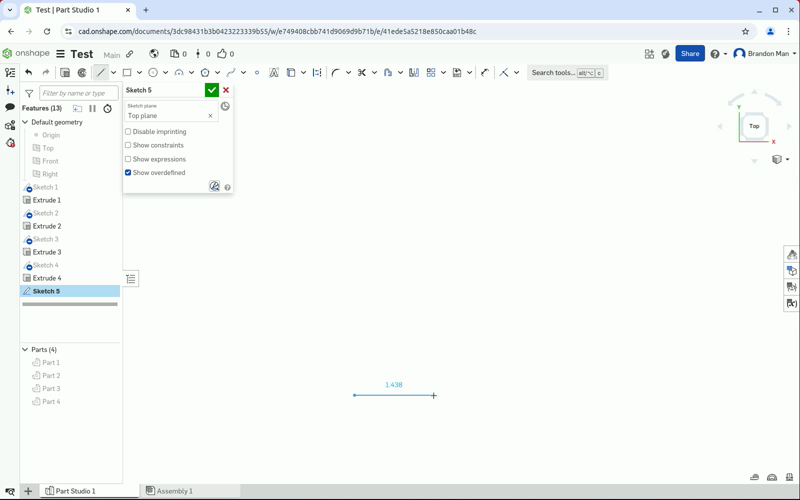
scroll(-6)
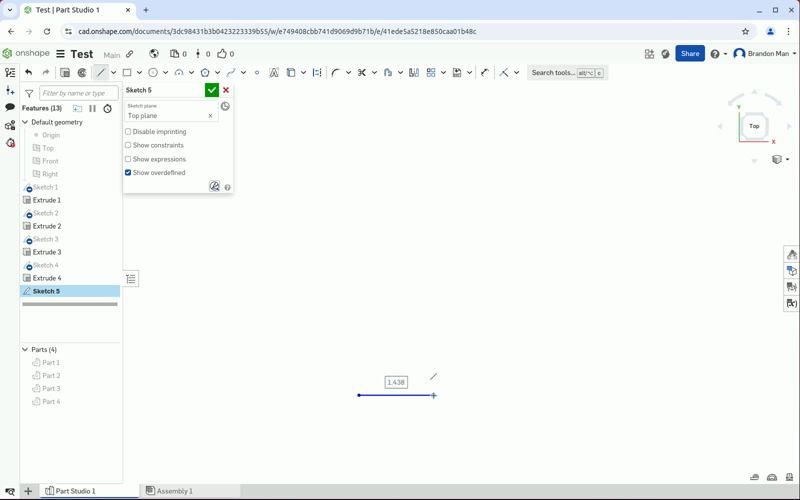
scroll(-6)
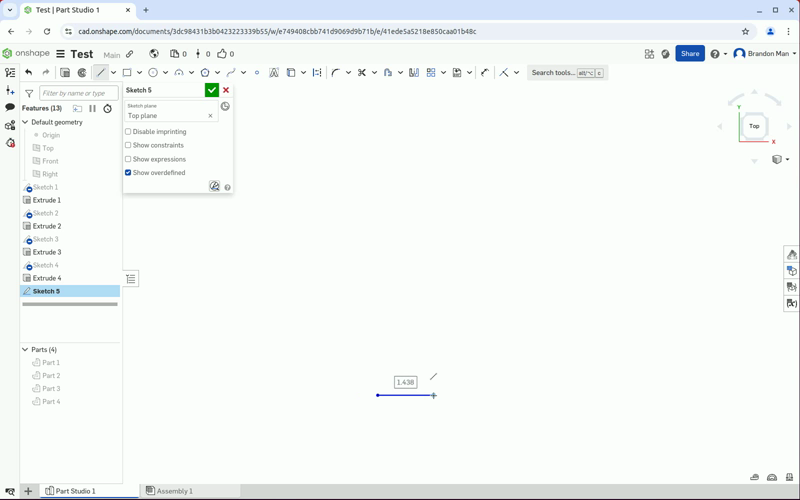
scroll(-6)
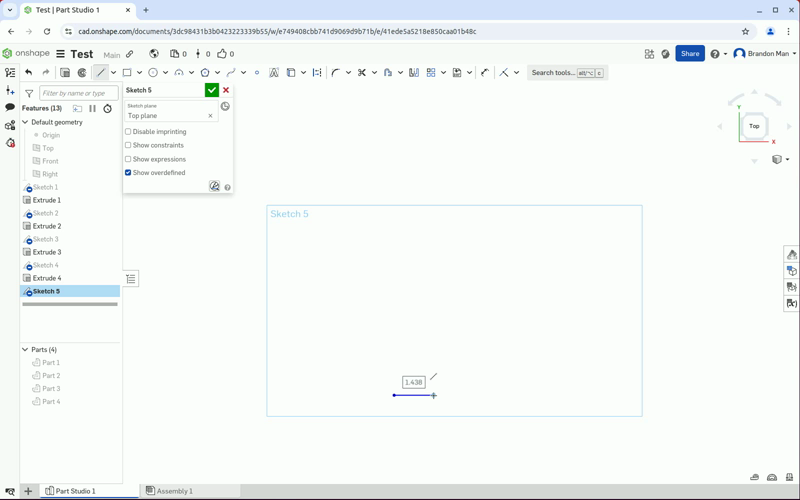
scroll(-6)
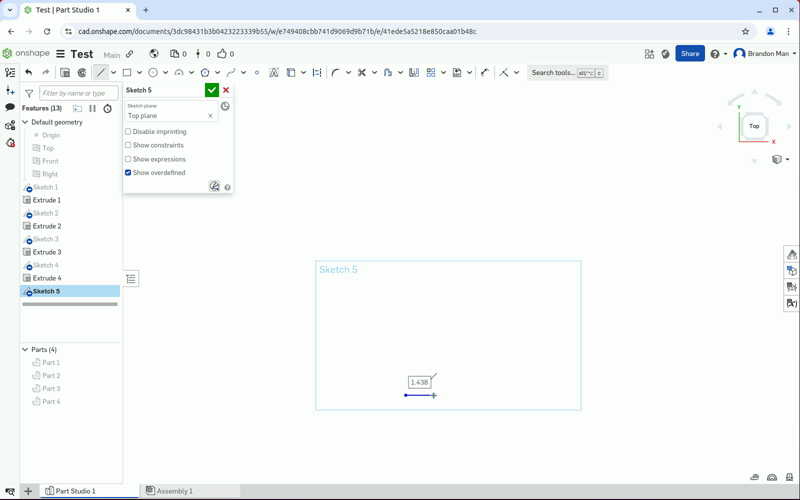
scroll(-6)
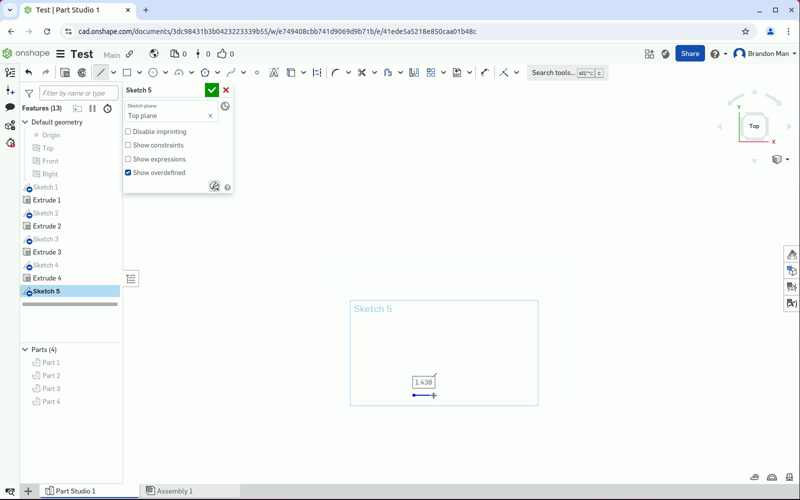
scroll(-6)
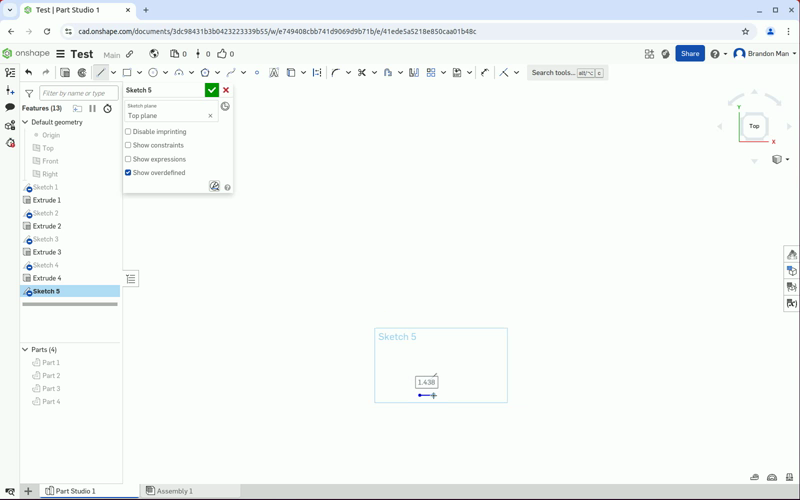
scroll(-6)
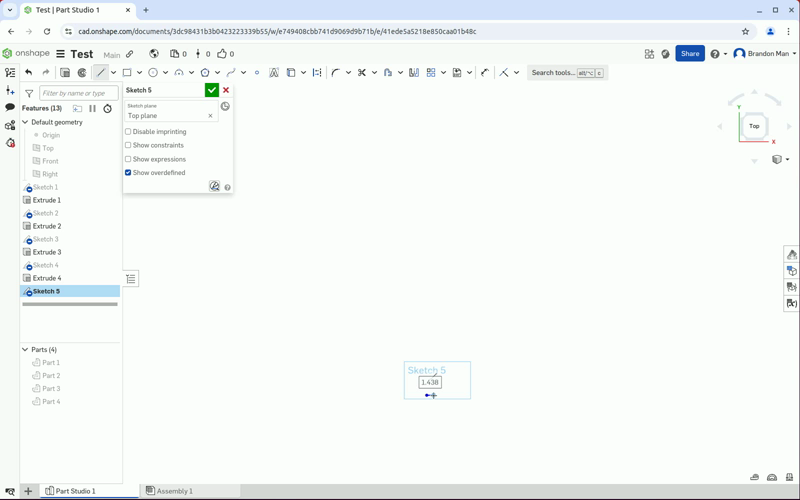
key_up(shift)
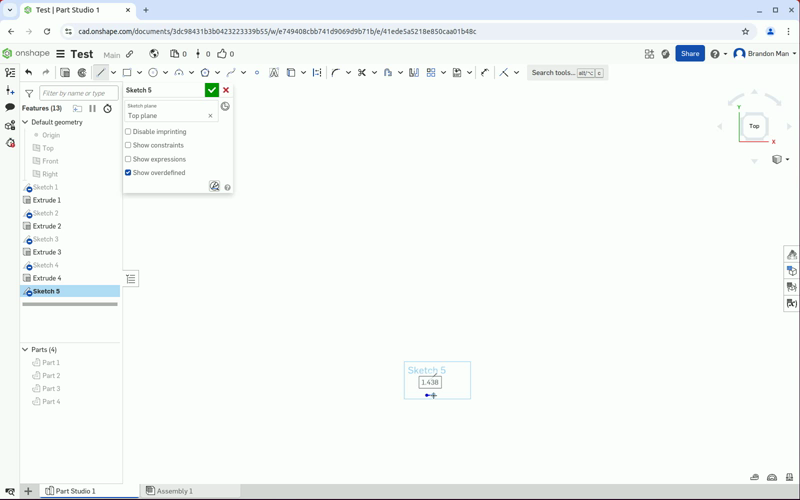
key_down(shift)
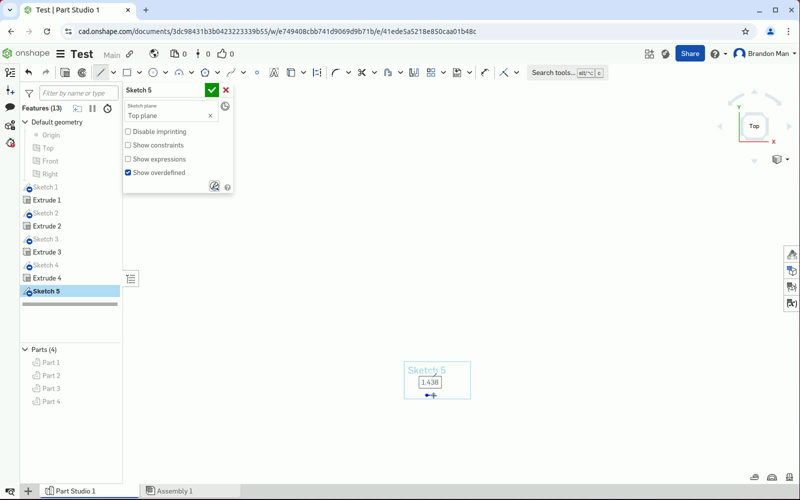
mouse_move(463, 395)
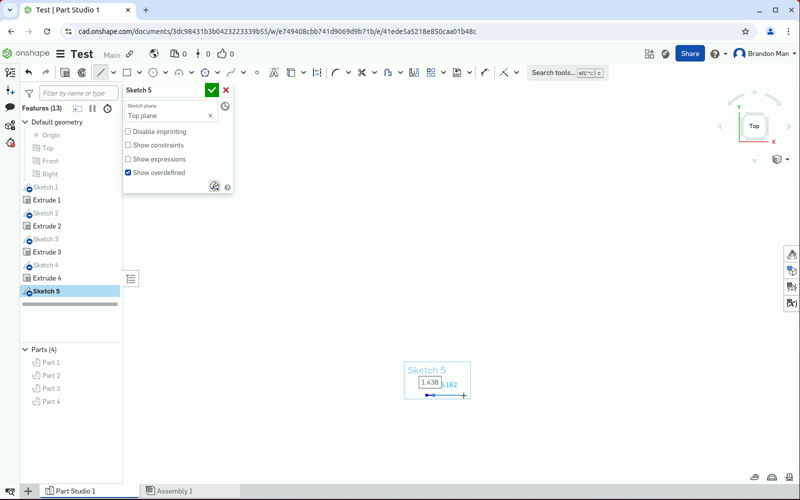
mouse_move(433, 350)
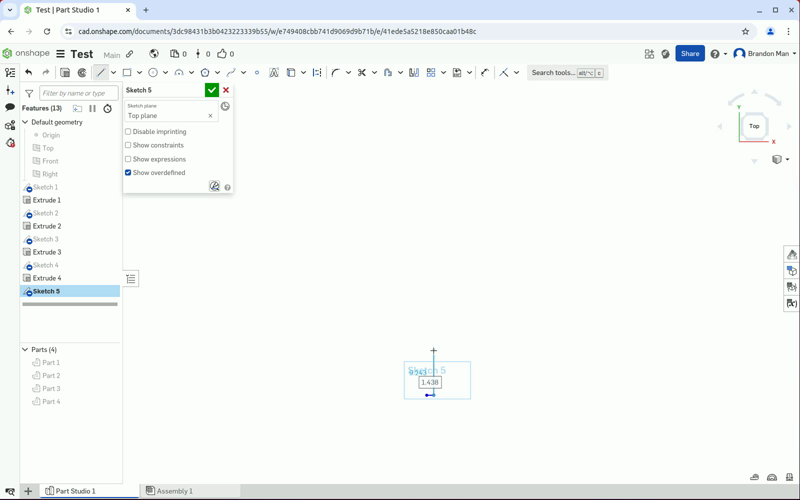
click(433, 350)
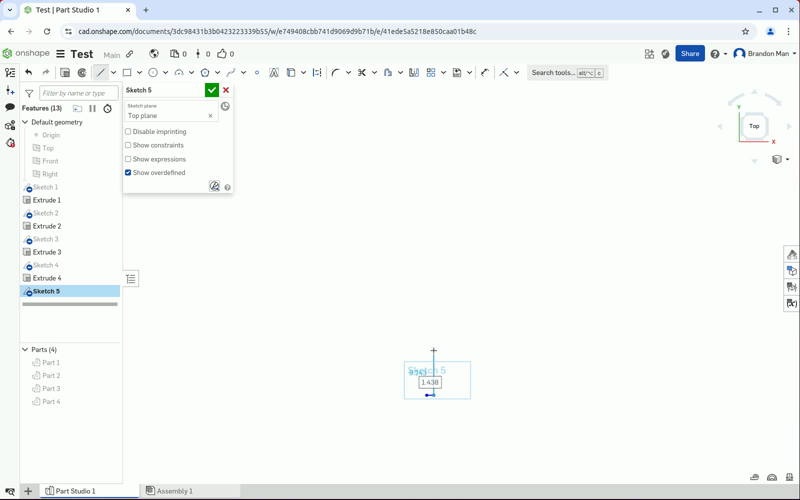
key_up(shift)
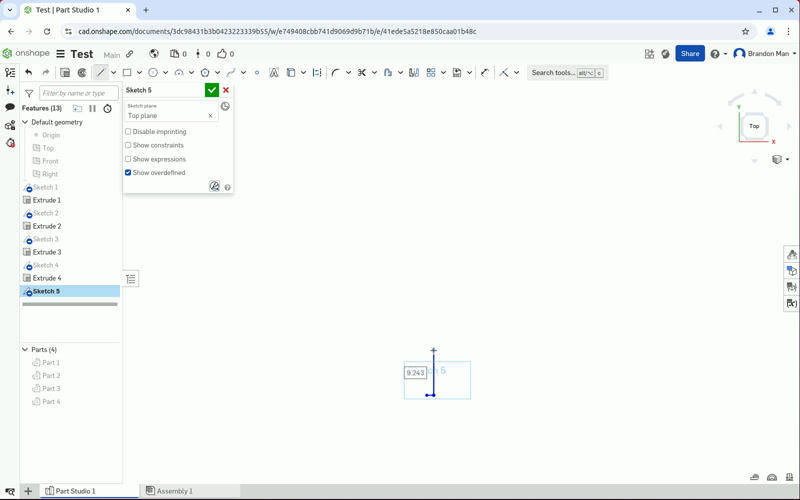
key_down(shift)
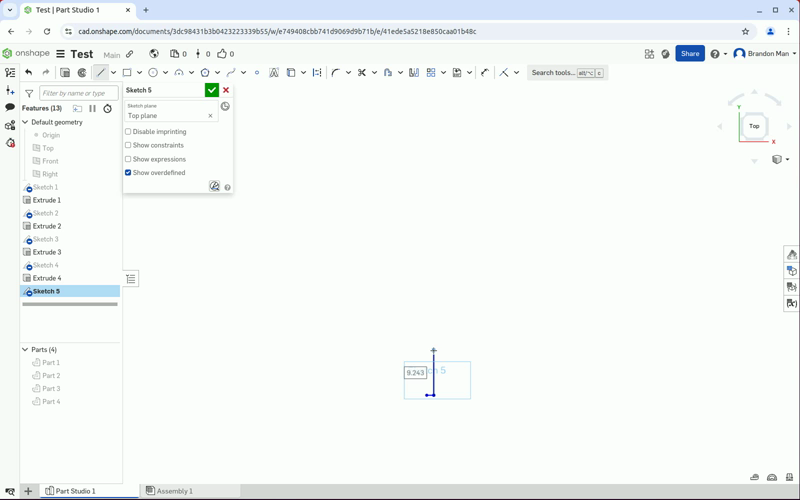
mouse_move(463, 350)
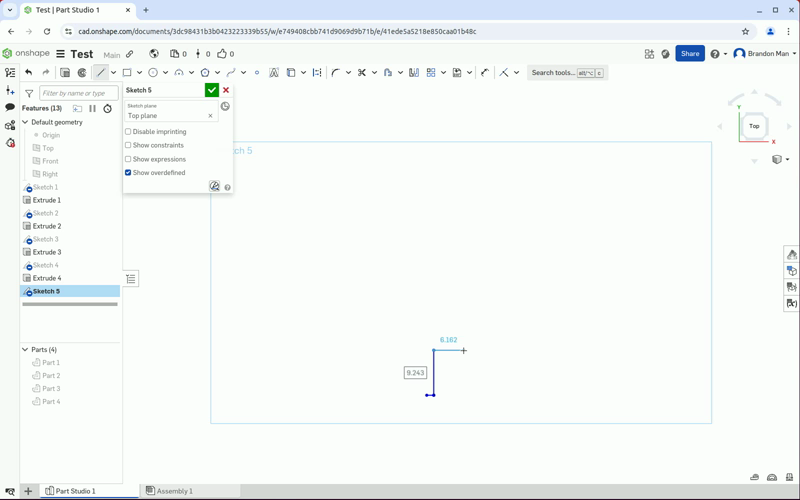
mouse_move(426, 350)
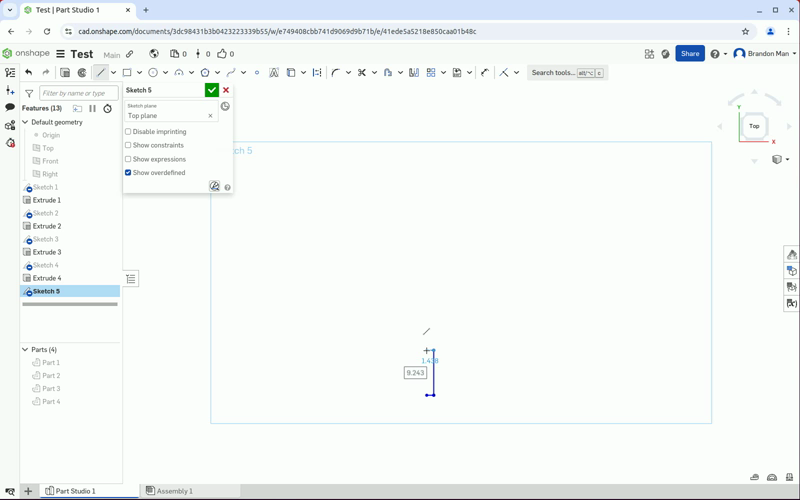
scroll(6)
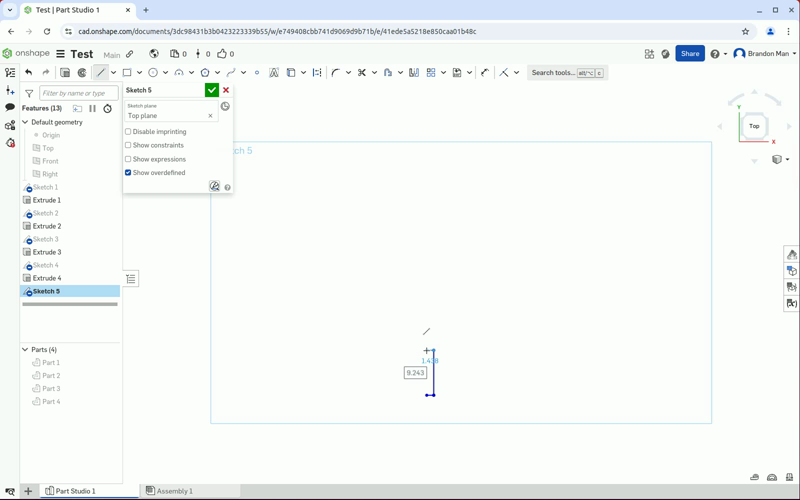
scroll(6)
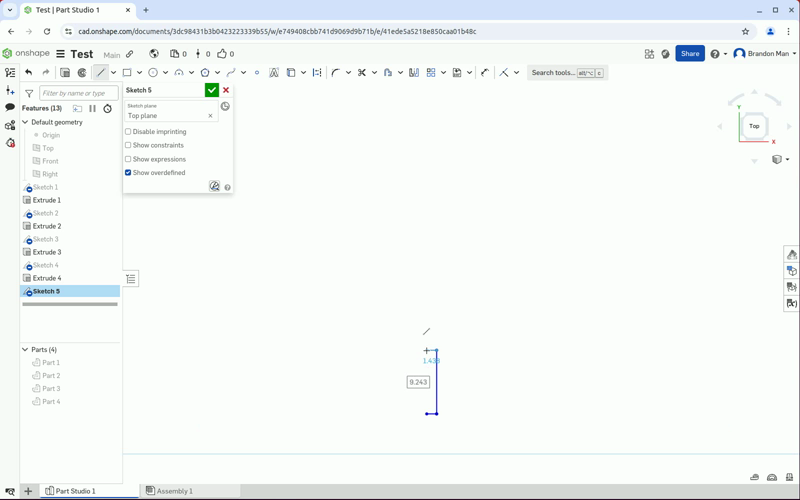
scroll(6)
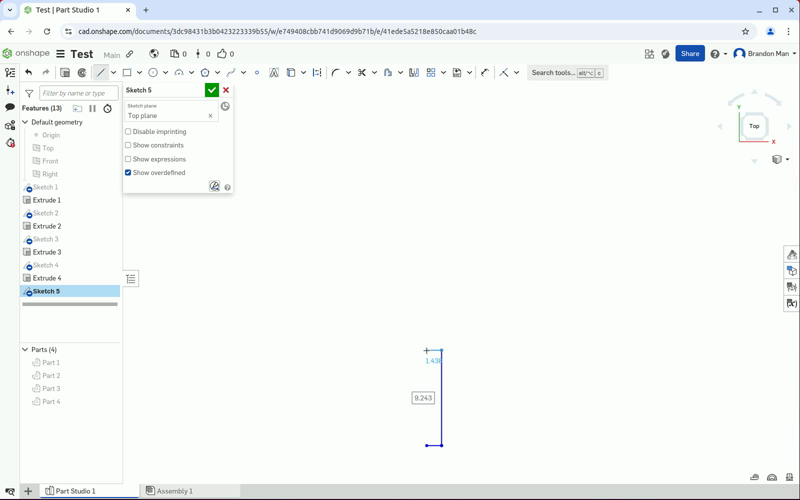
scroll(6)
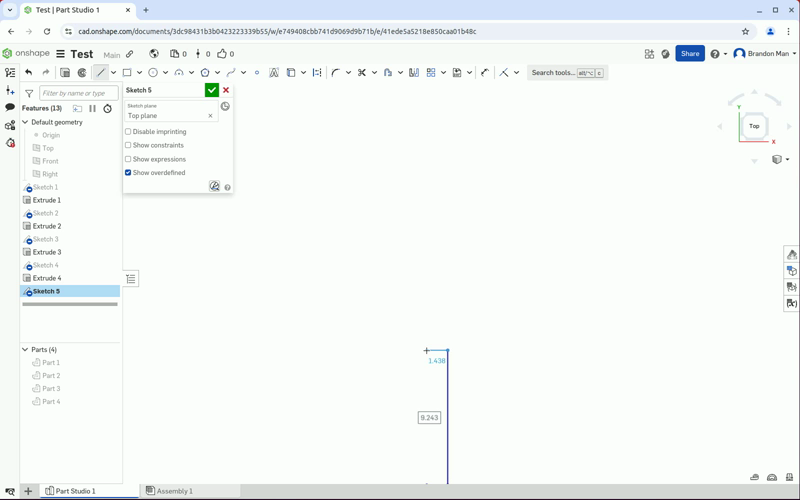
scroll(6)
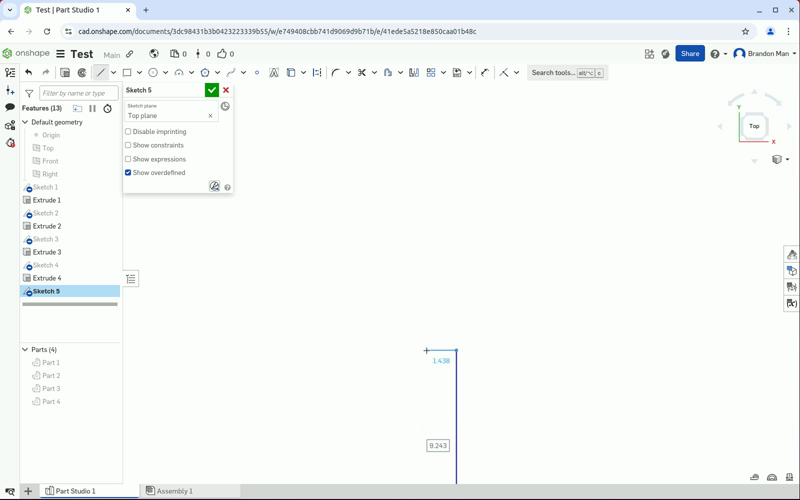
scroll(6)
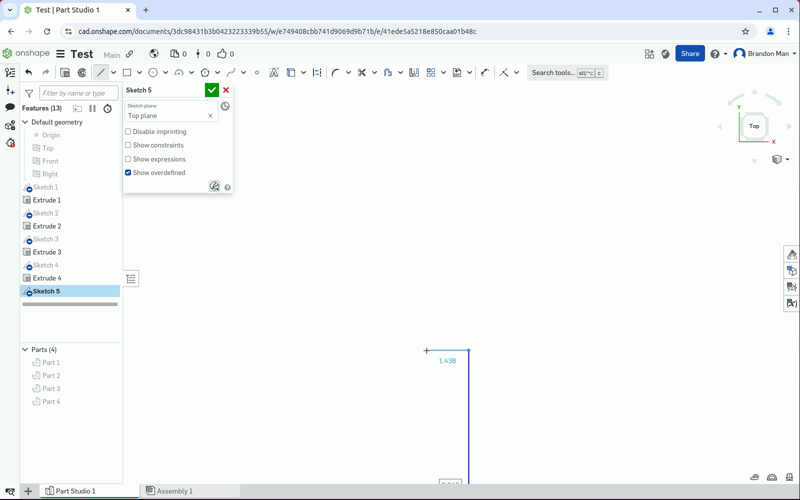
scroll(6)
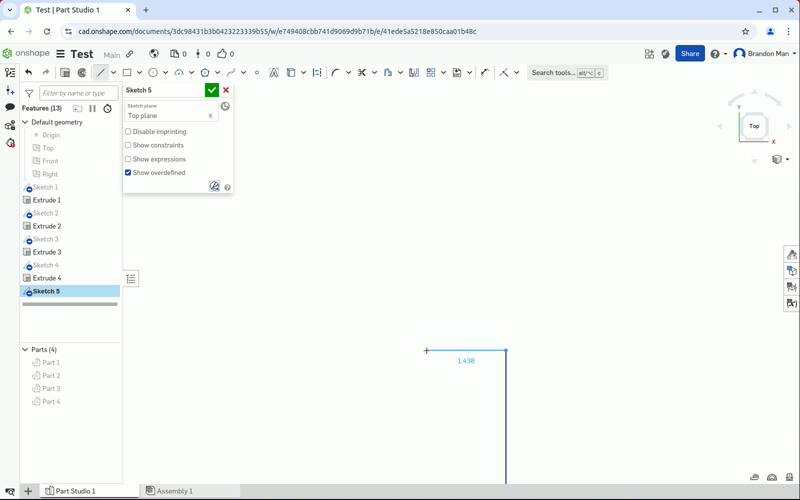
click(426, 350)
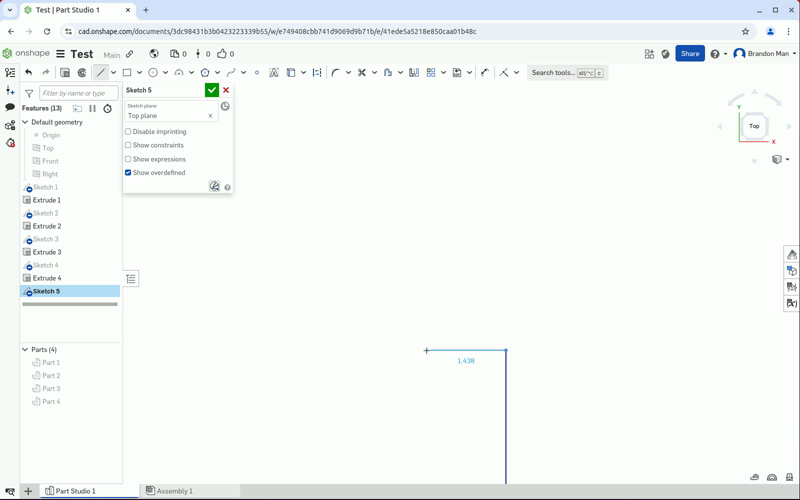
scroll(-6)
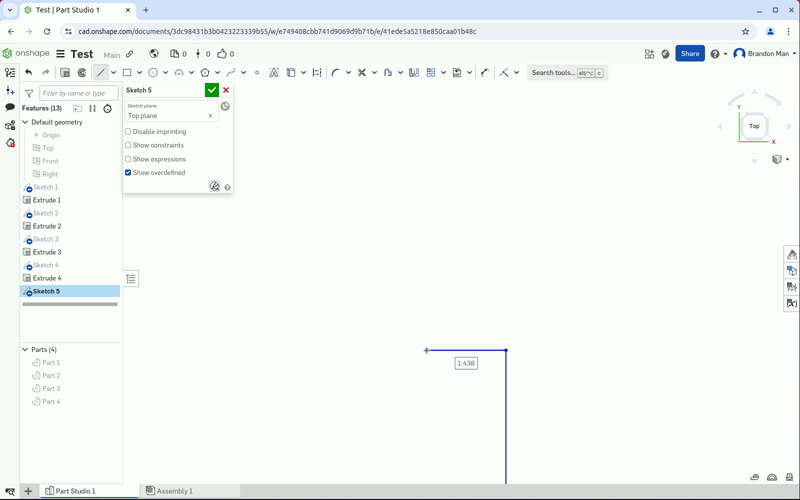
scroll(-6)
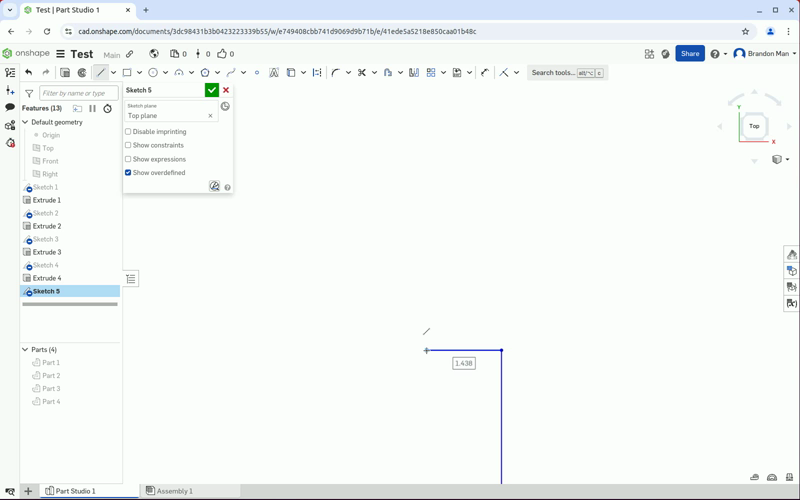
scroll(-6)
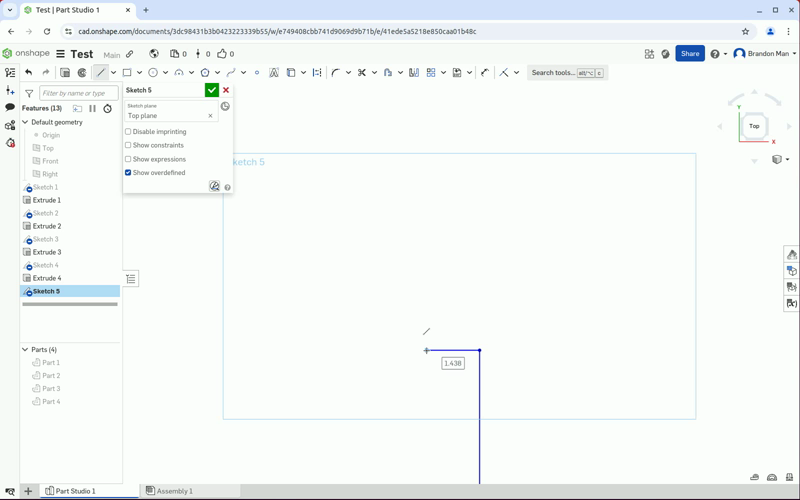
scroll(-6)
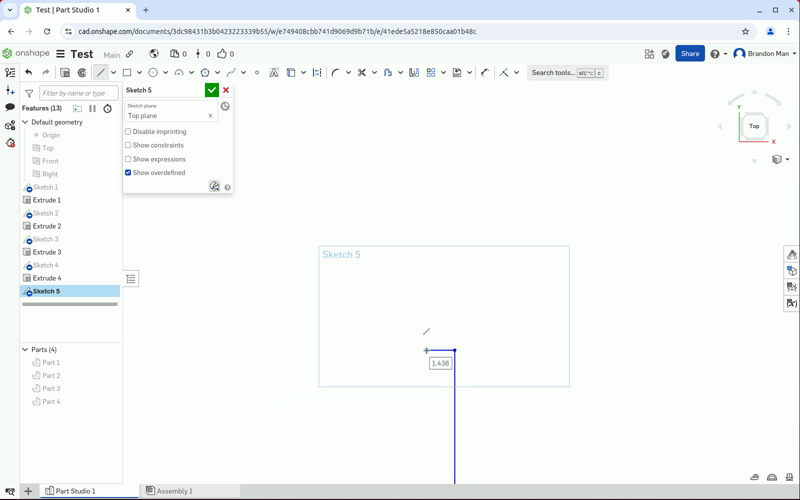
scroll(-6)
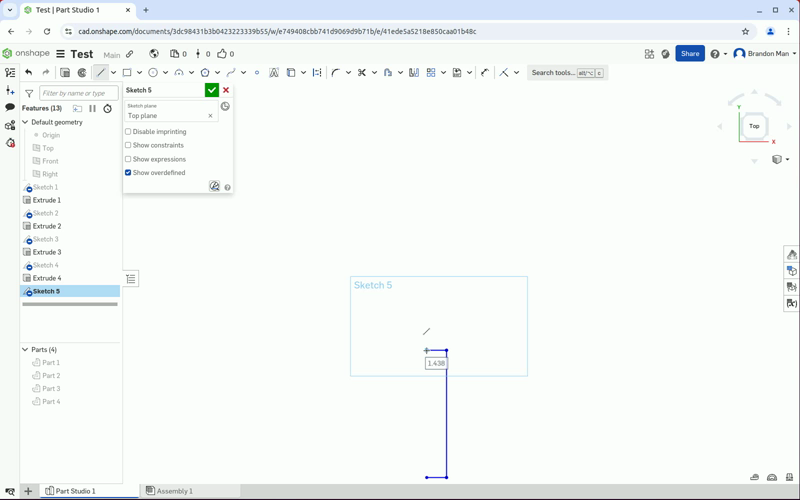
scroll(-6)
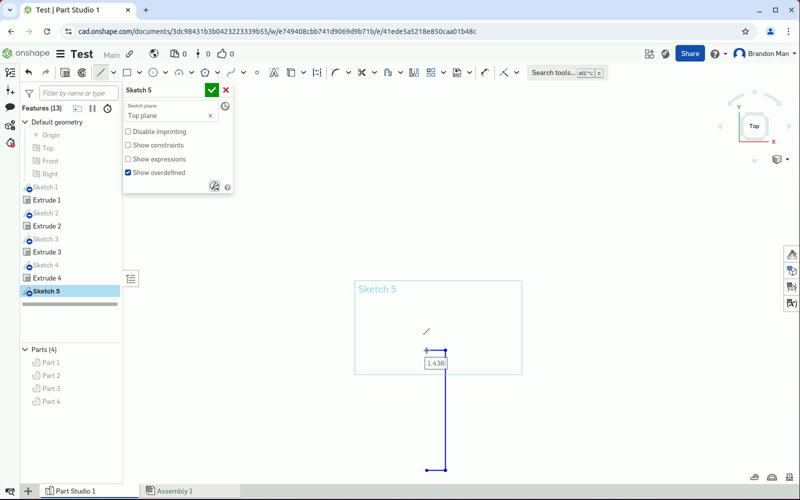
scroll(-6)
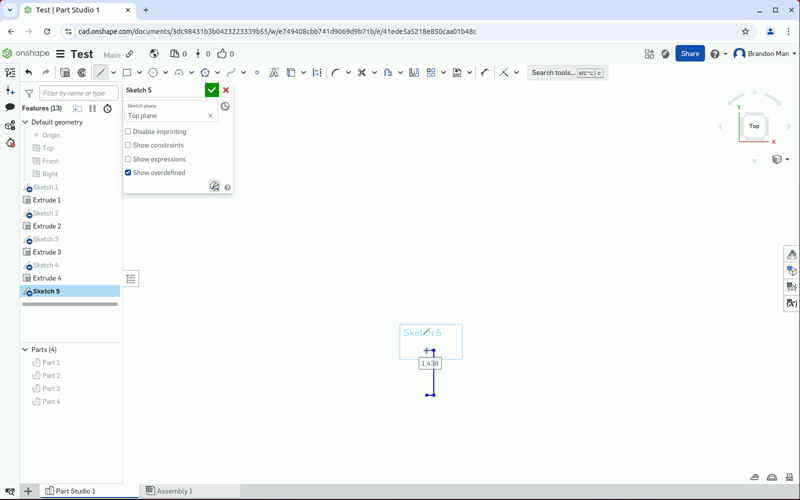
key_up(shift)
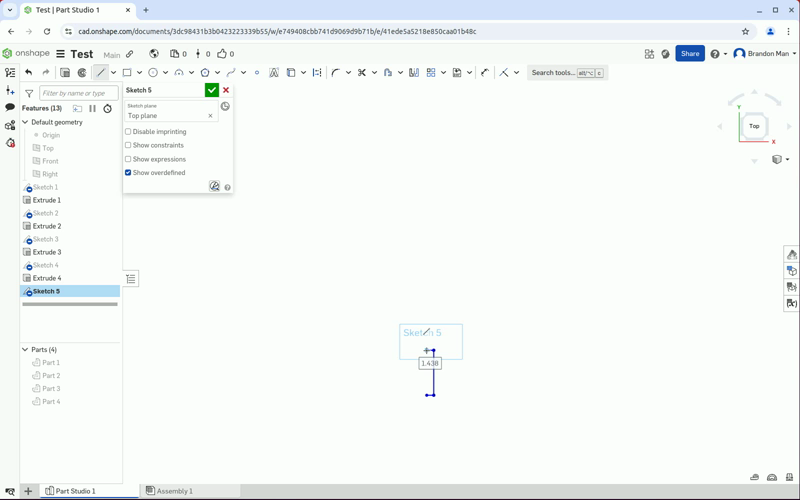
mouse_move(456, 350)
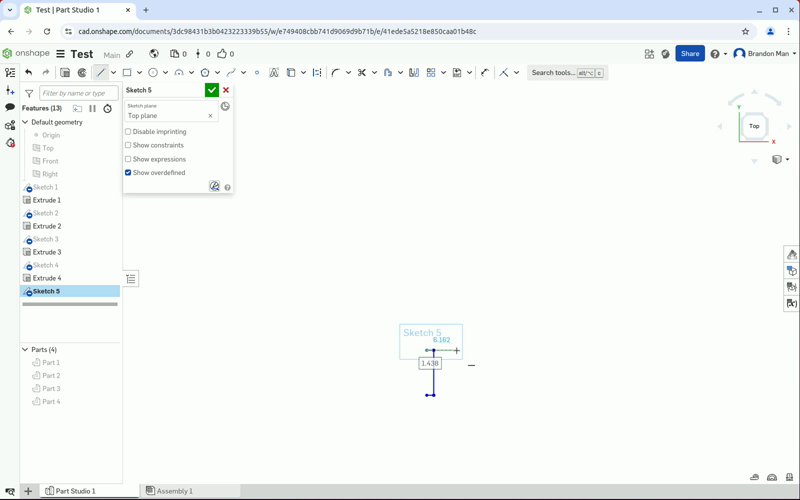
key_down(shift)
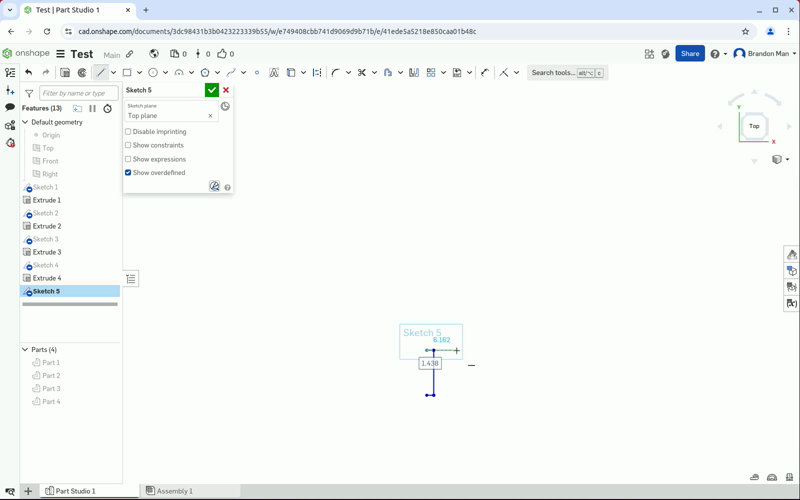
mouse_move(426, 395)
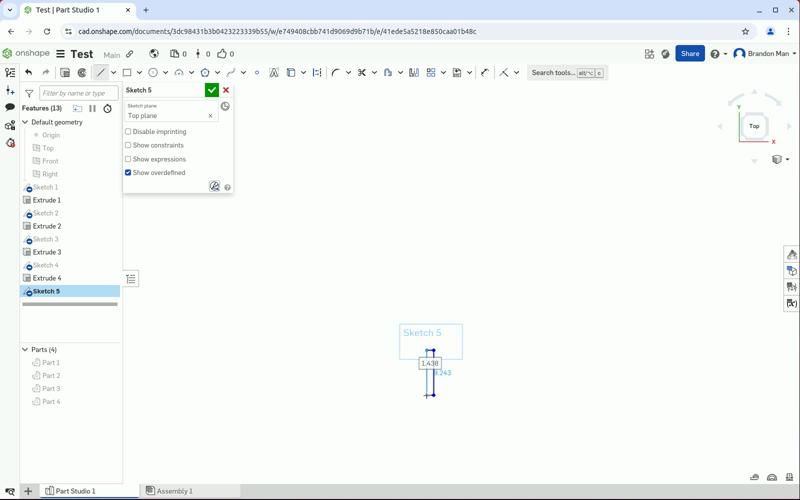
key_up(shift)
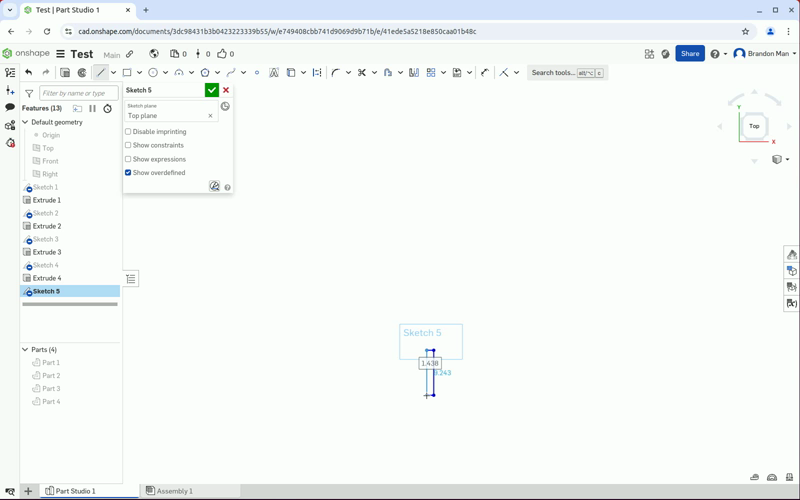
click(426, 395)
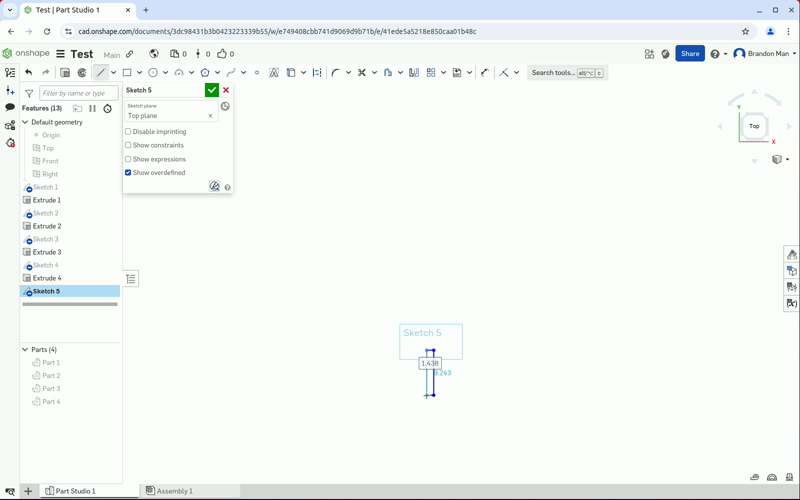
key(esc)
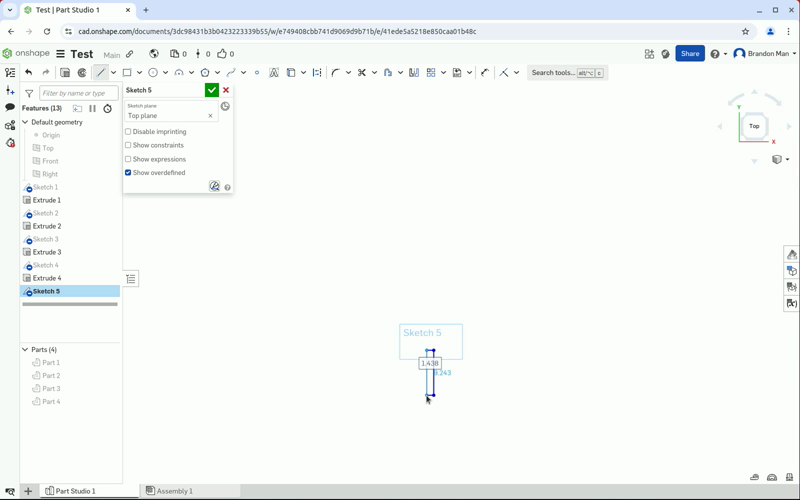
mouse_move(427, 374)
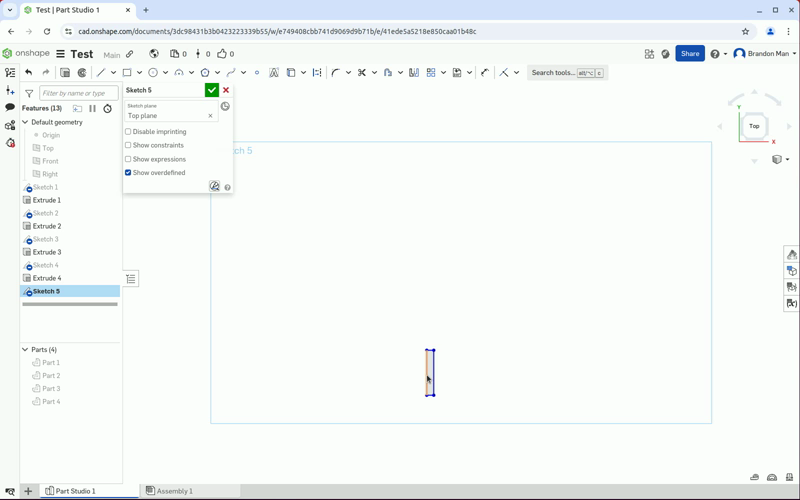
scroll(6)
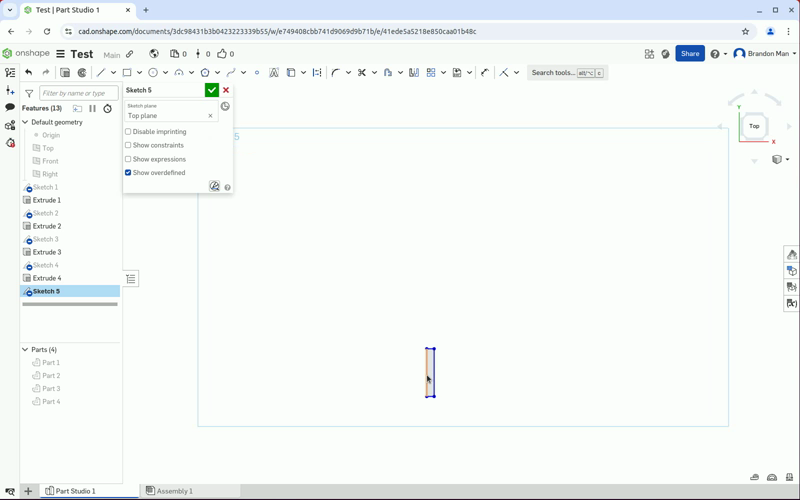
scroll(6)
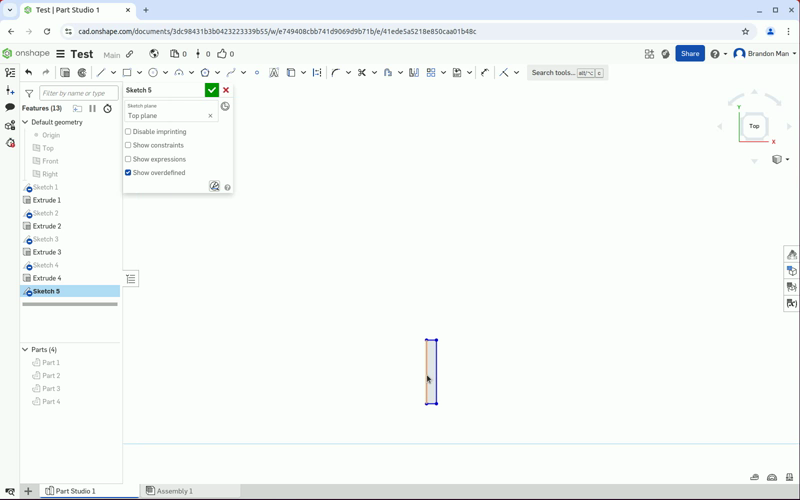
scroll(6)
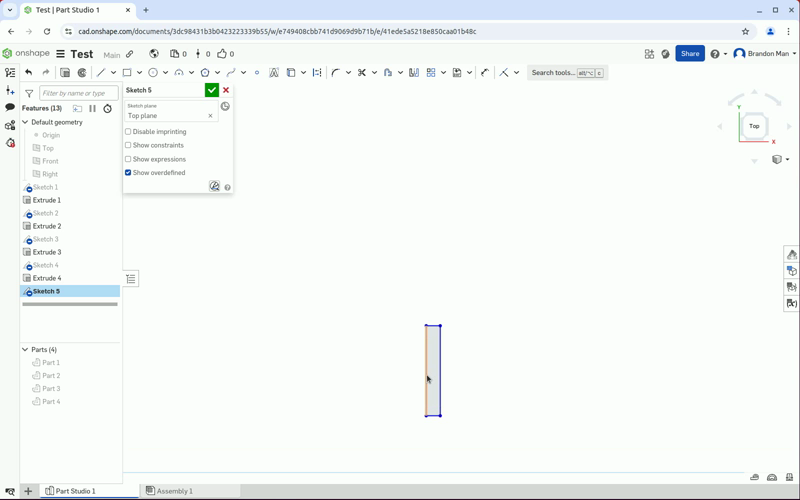
scroll(6)
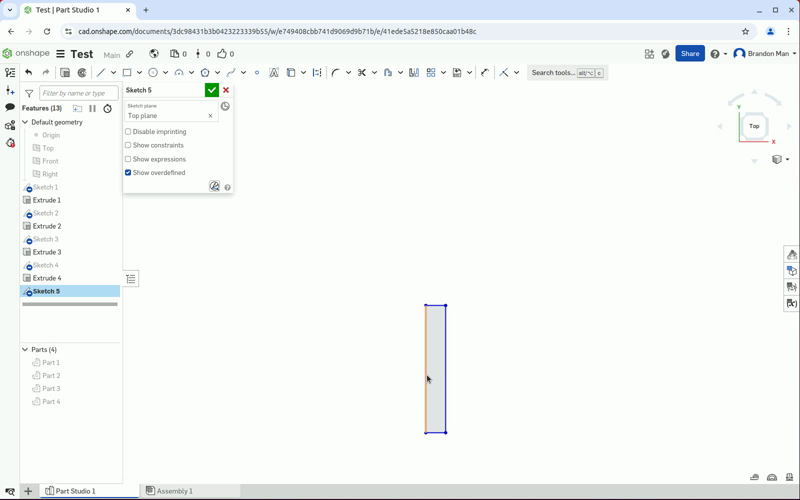
scroll(6)
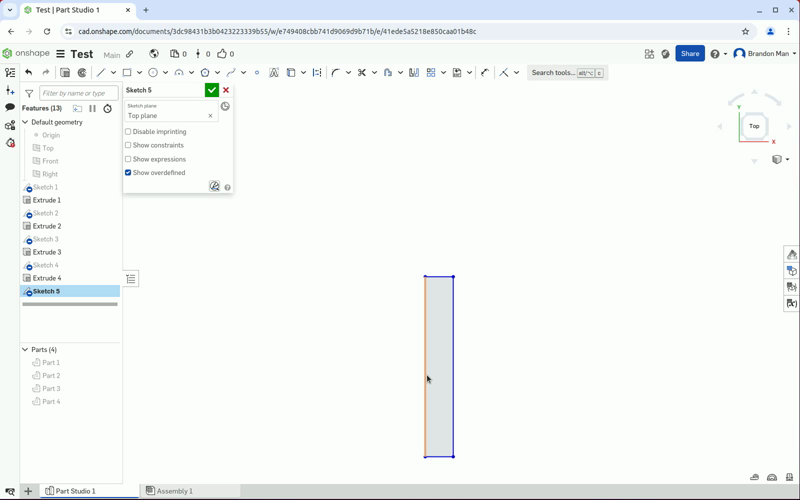
scroll(6)
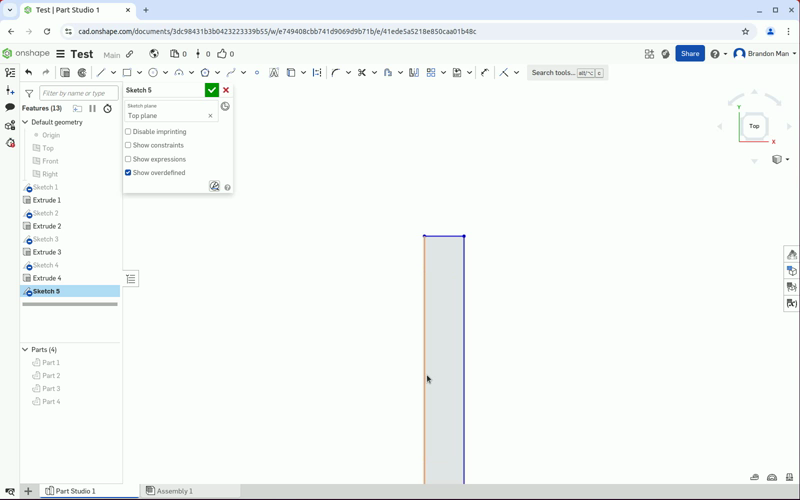
scroll(6)
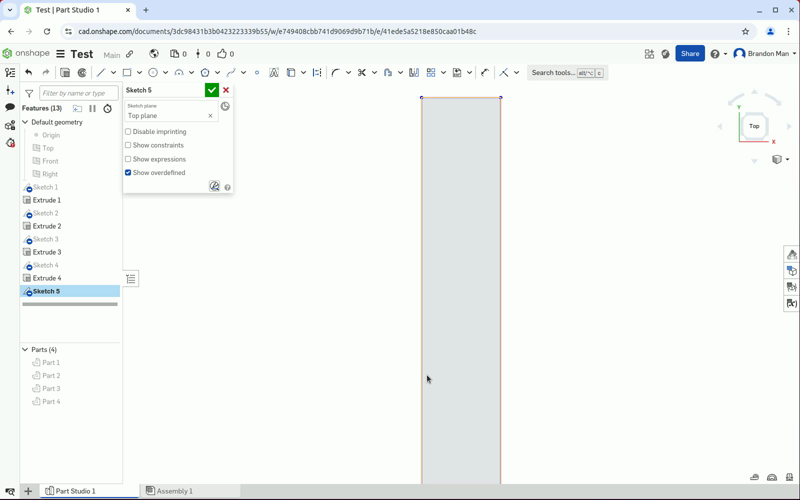
click(427, 374)
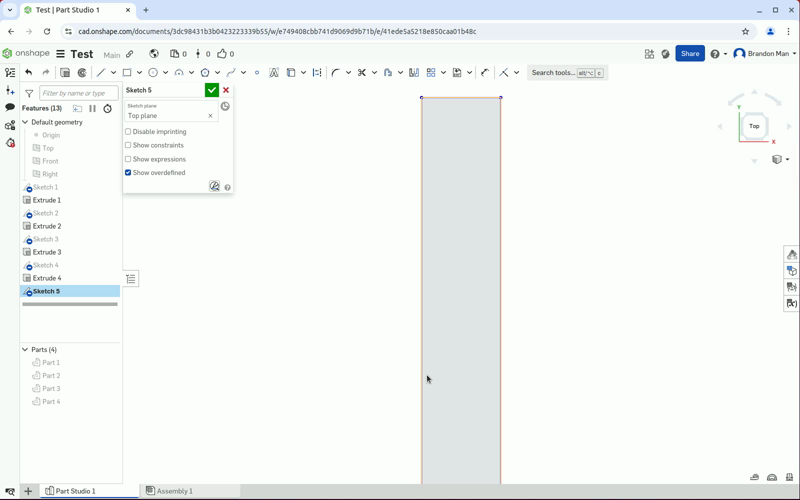
scroll(-6)
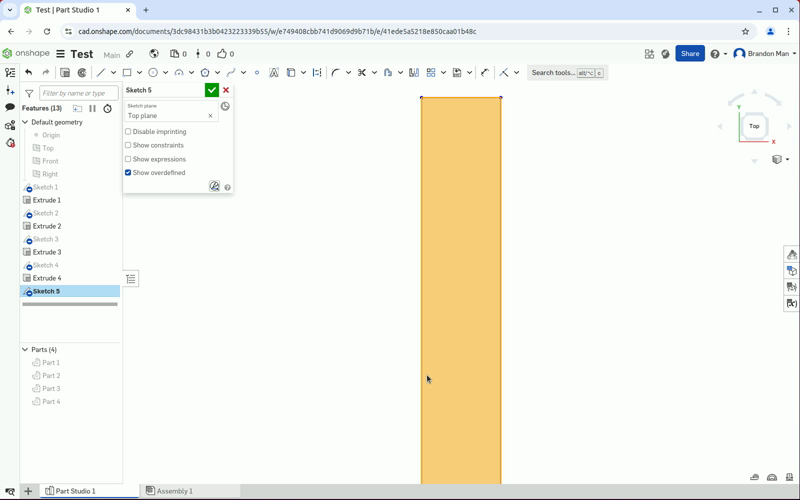
scroll(-6)
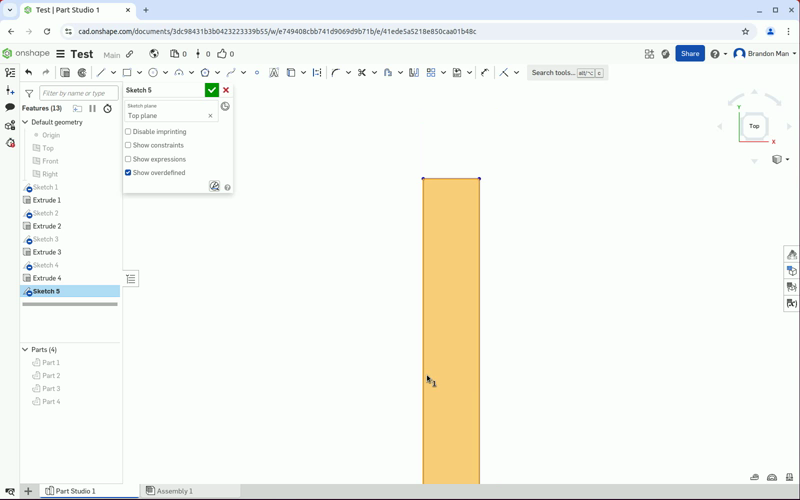
scroll(-6)
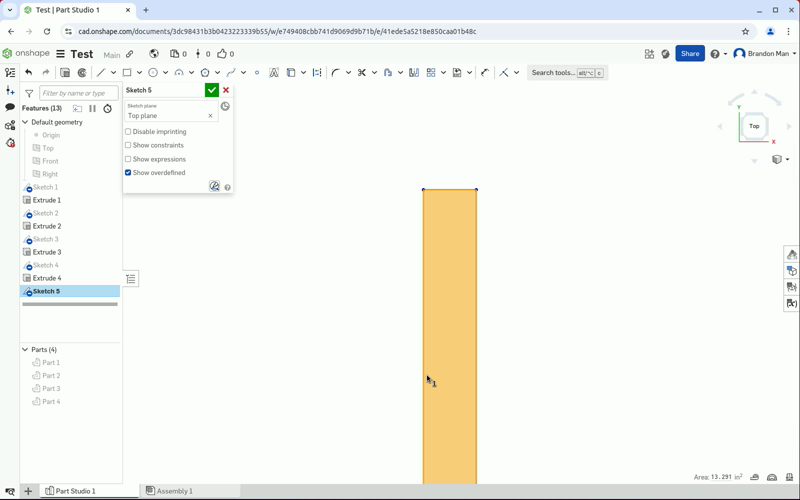
scroll(-6)
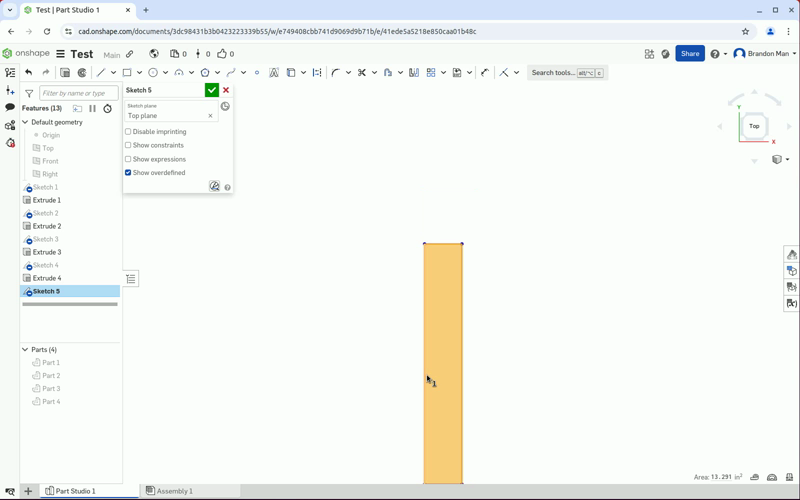
scroll(-6)
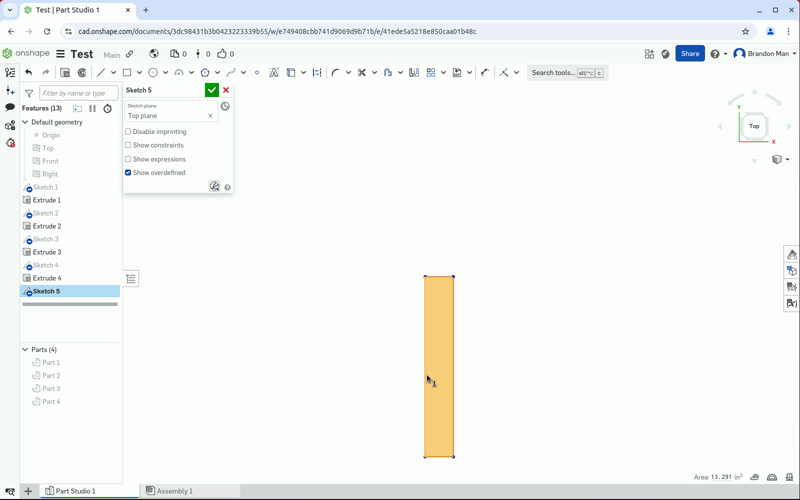
scroll(-6)
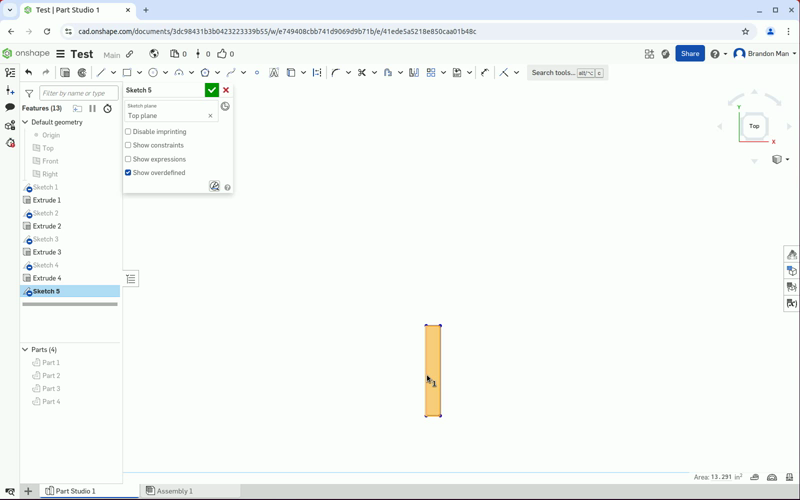
scroll(-6)
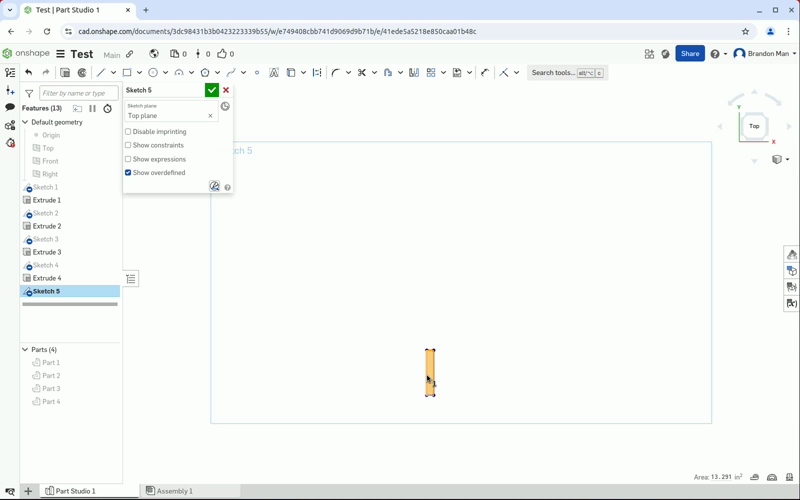
mouse_move(73, 352)
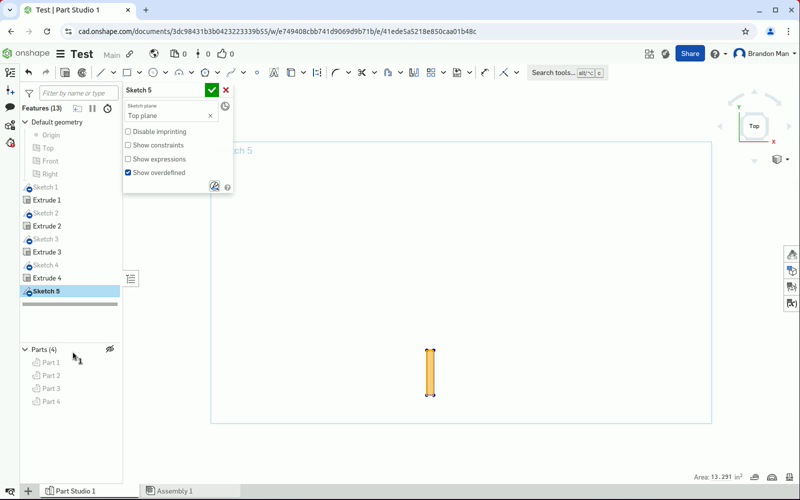
key(shift+y)
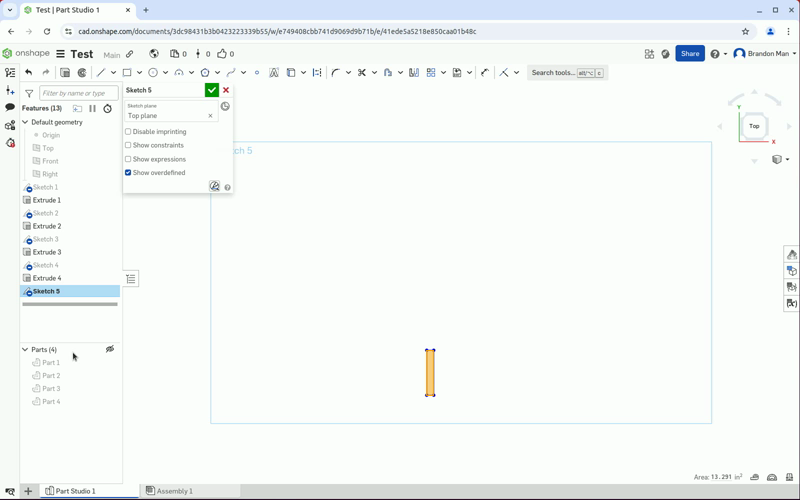
key(shift+e)
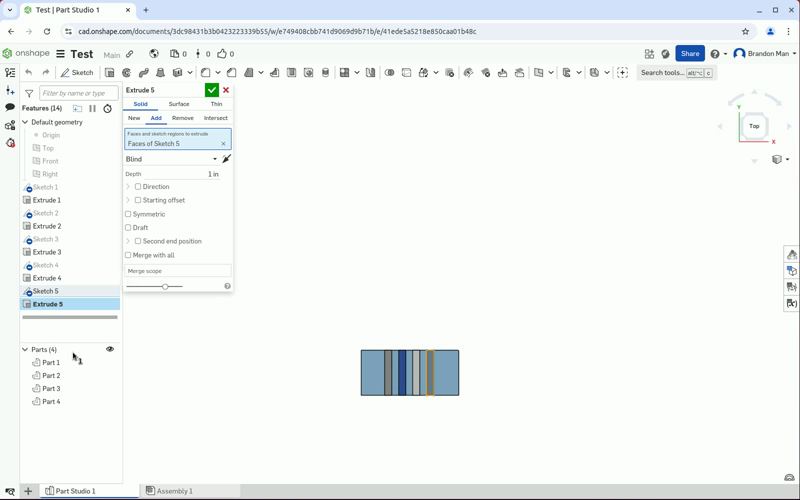
mouse_move(143, 106)
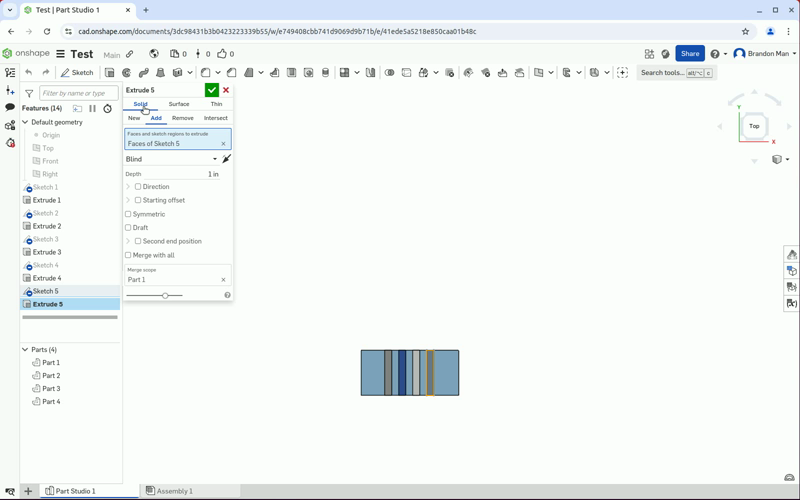
click(143, 106)
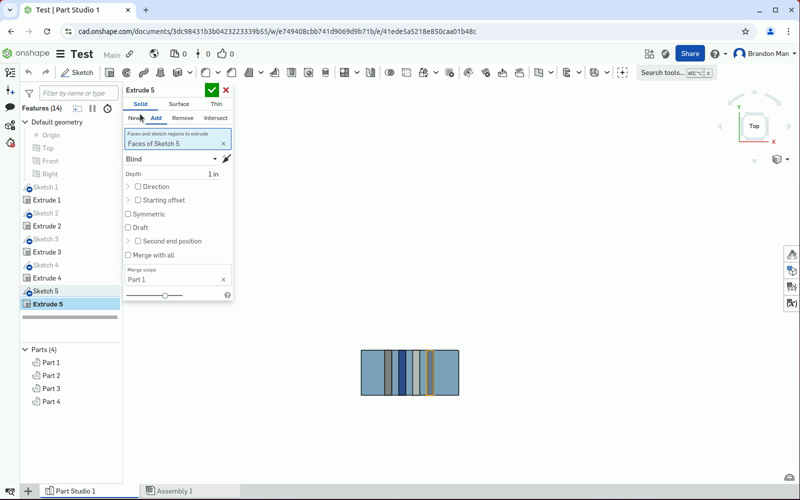
mouse_move(137, 120)
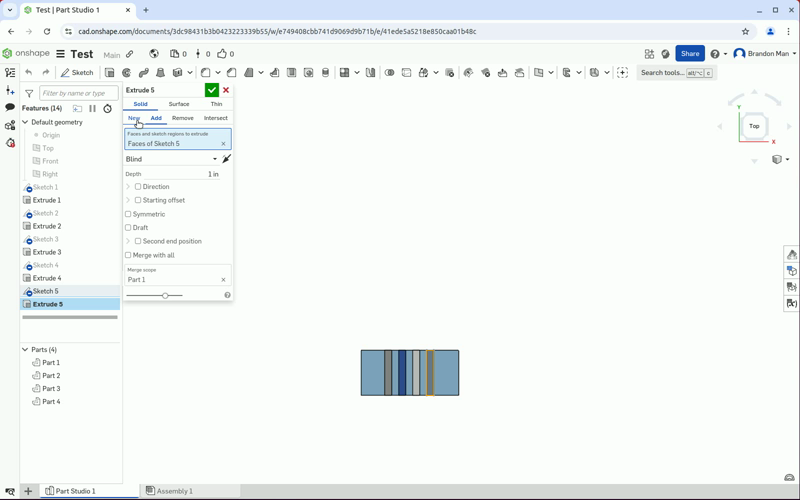
click(137, 120)
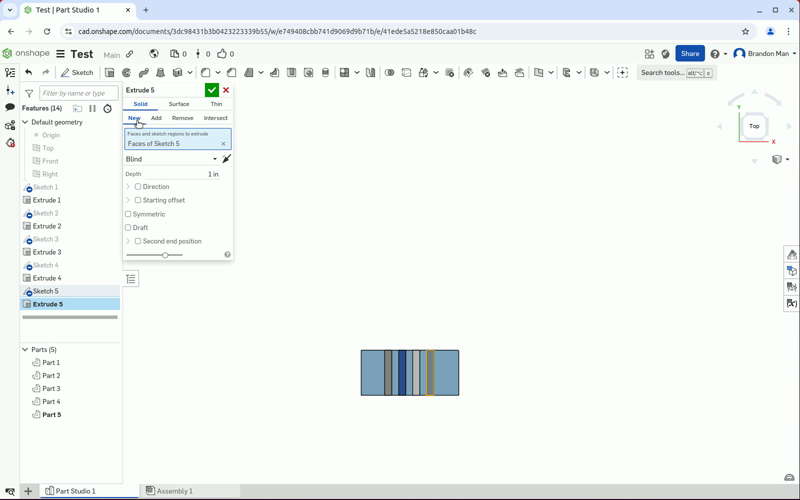
key(tab, 4)
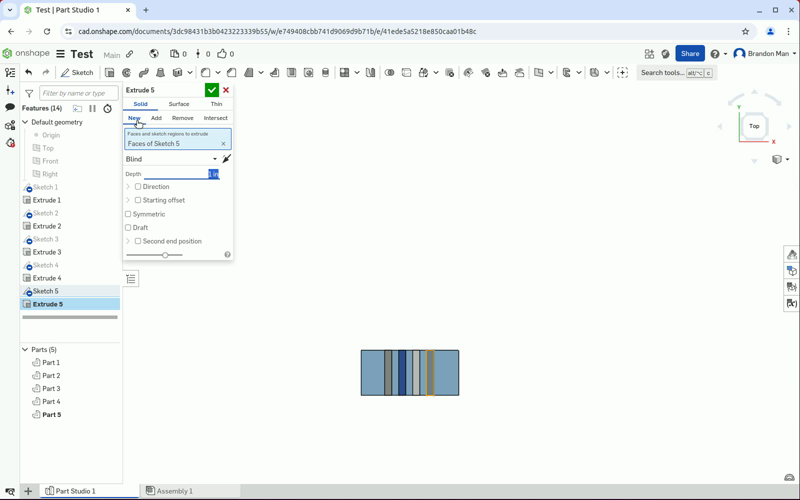
text(2.166)
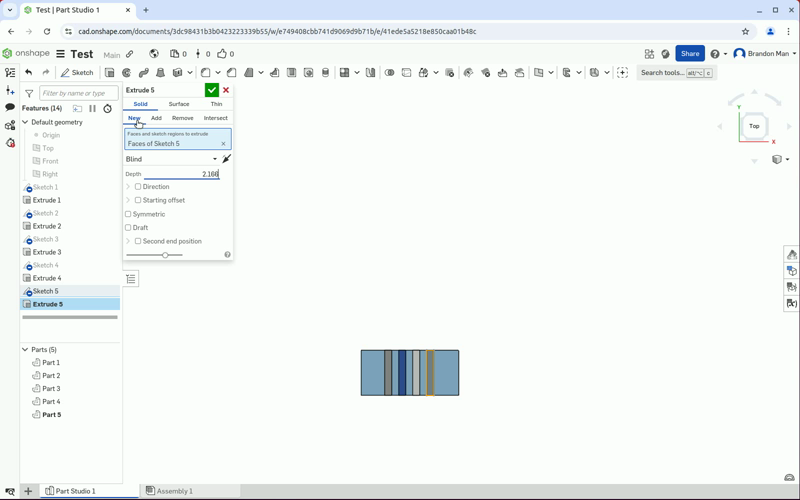
key(enter)
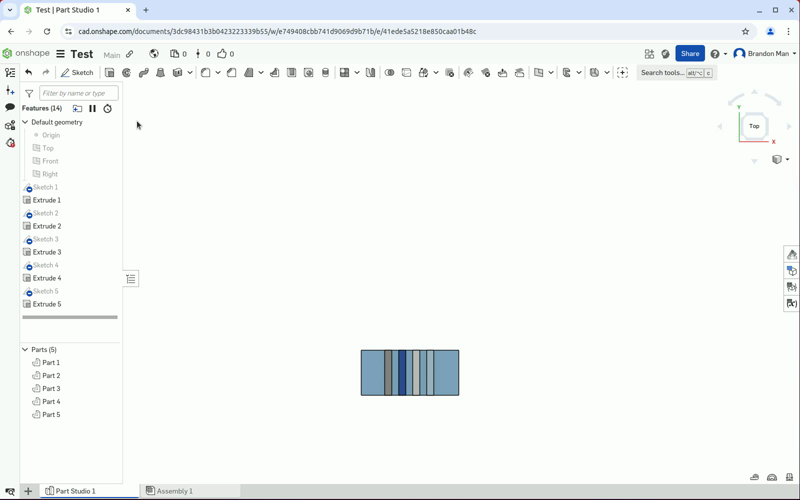
key(shift+h)
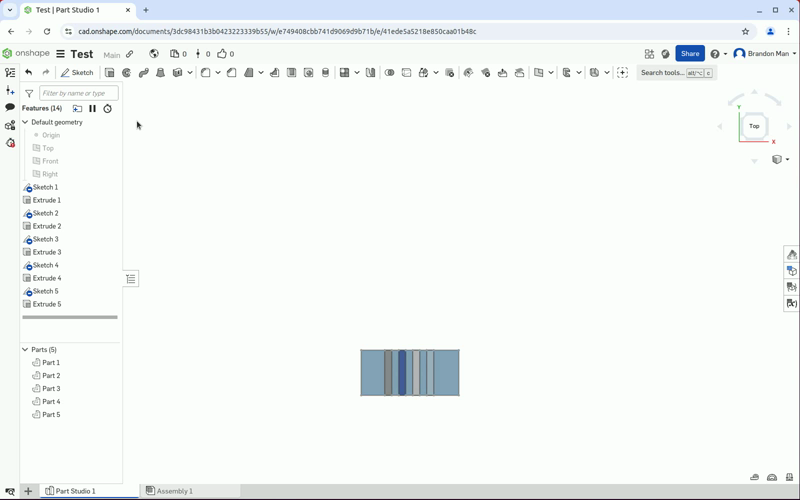
key(shift+h)
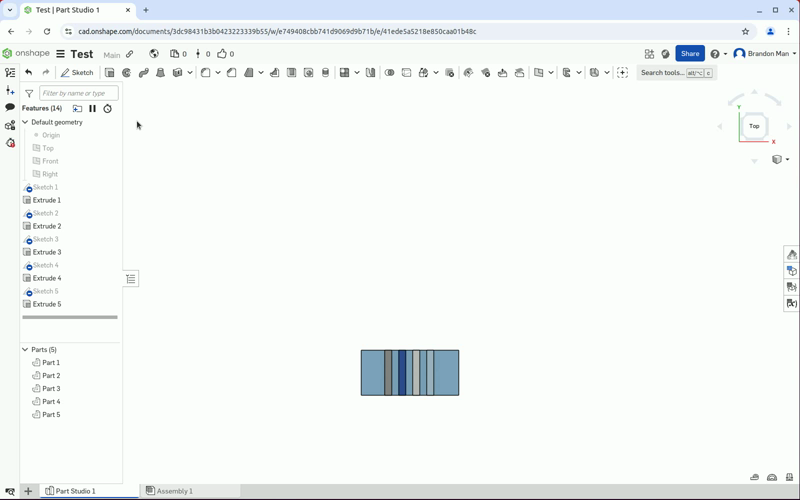
mouse_move(73, 189)
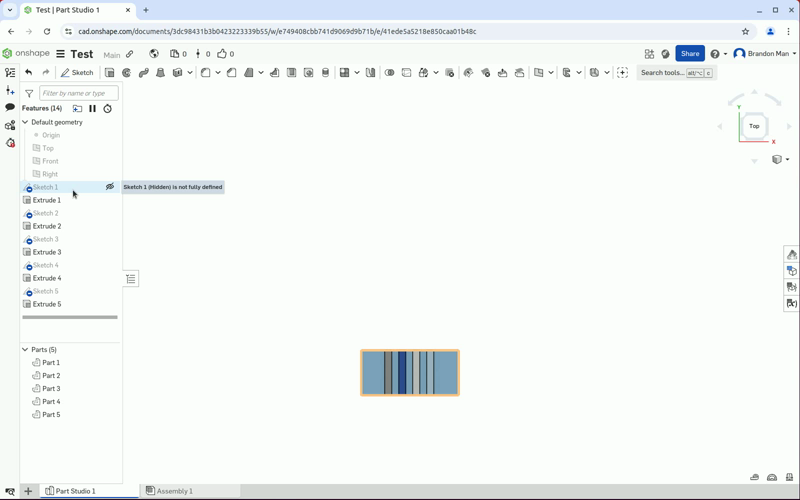
click(73, 189)
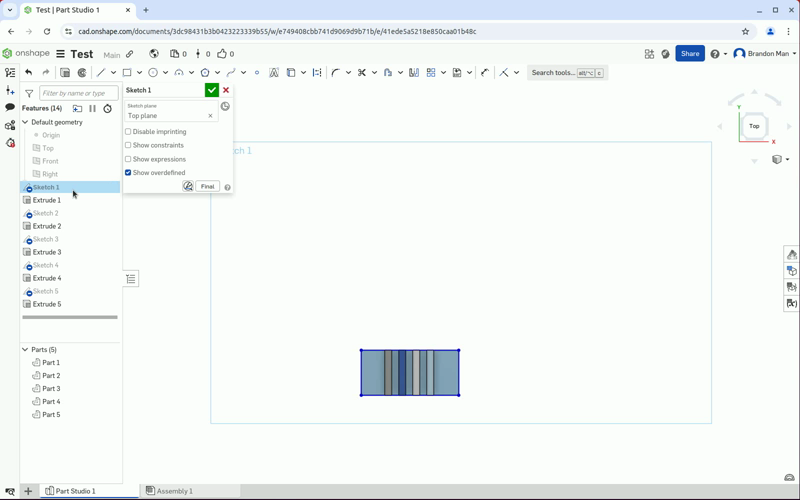
mouse_move(229, 92)
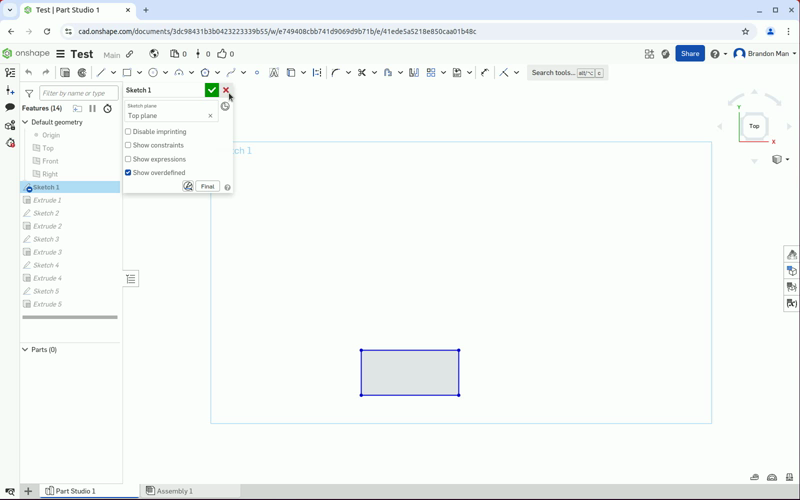
click(229, 92)
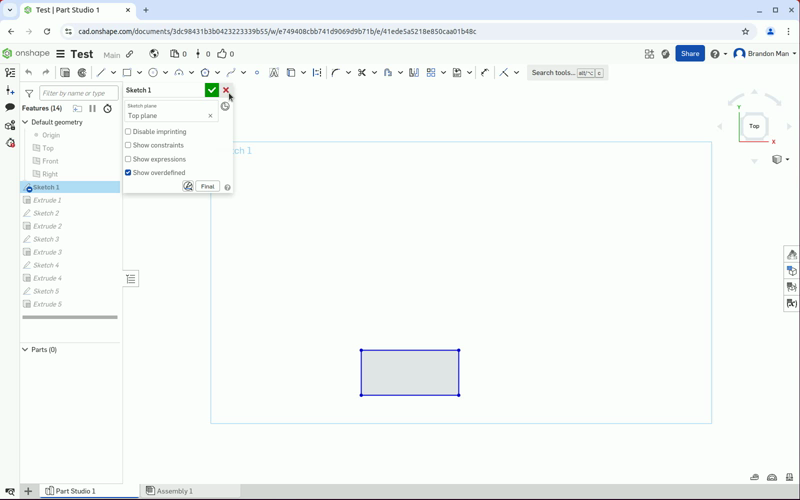
key(shift+s)
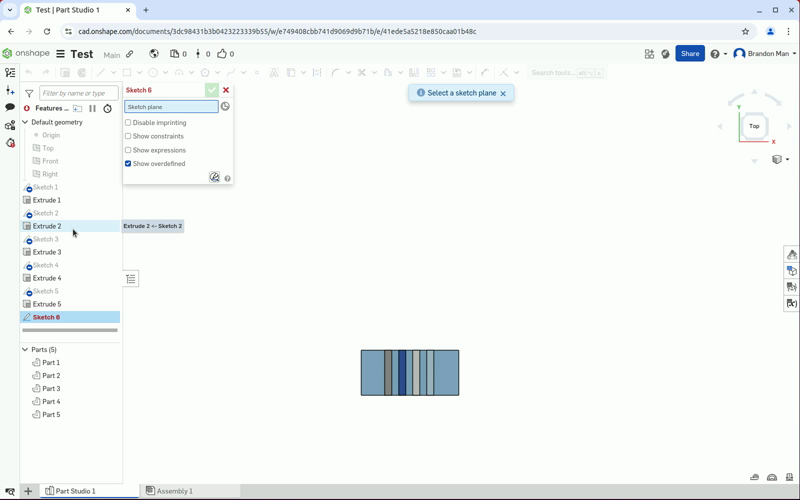
scroll(3)
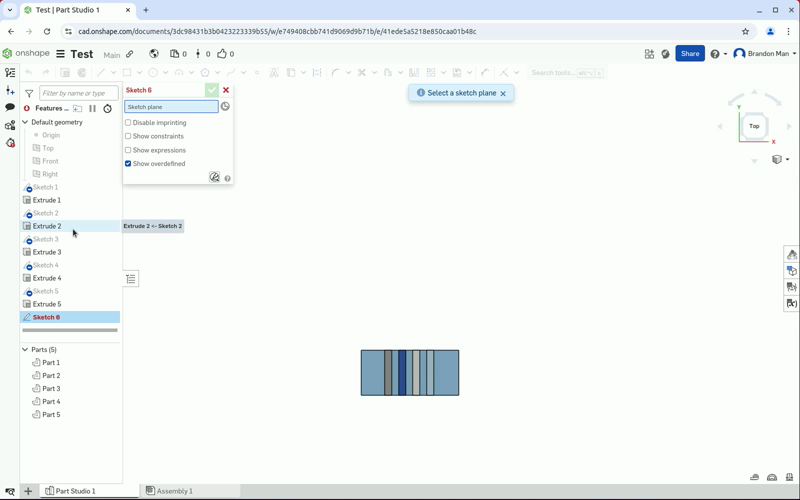
mouse_move(73, 150)
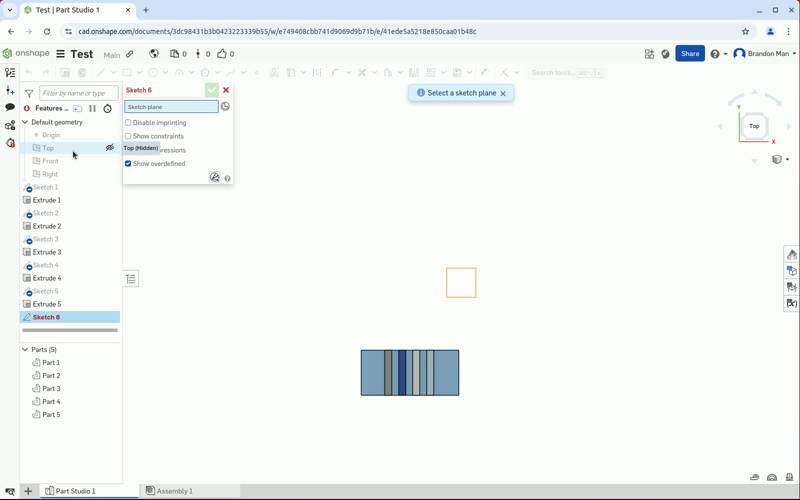
click(73, 150)
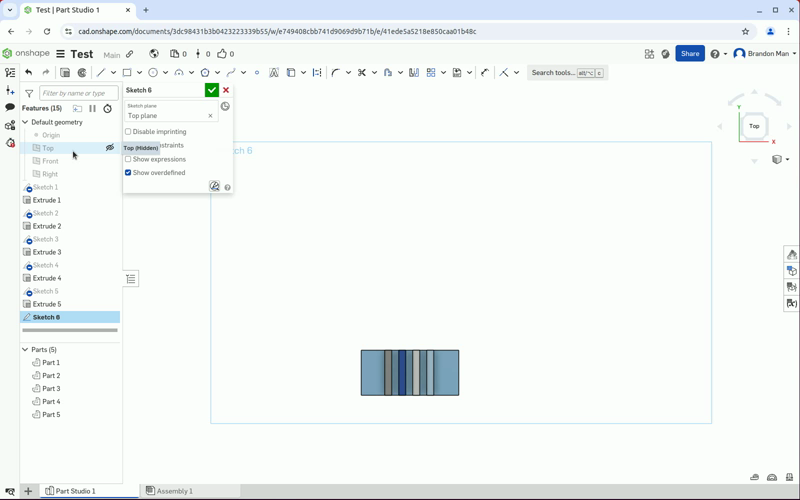
mouse_move(73, 352)
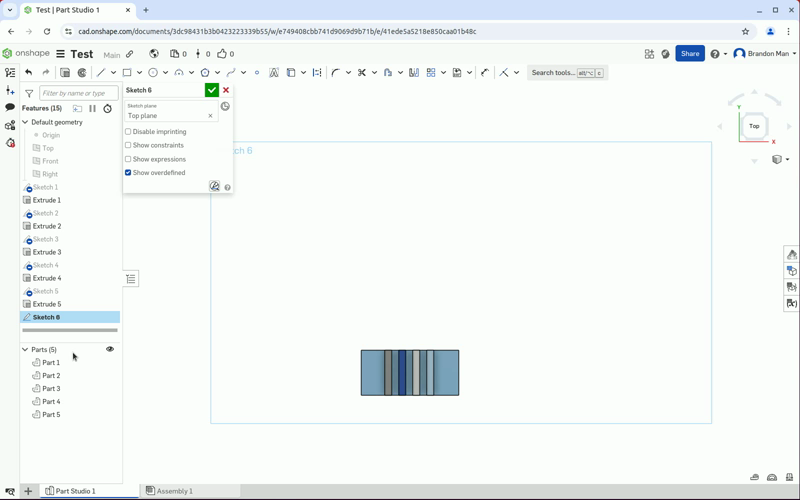
key(y)
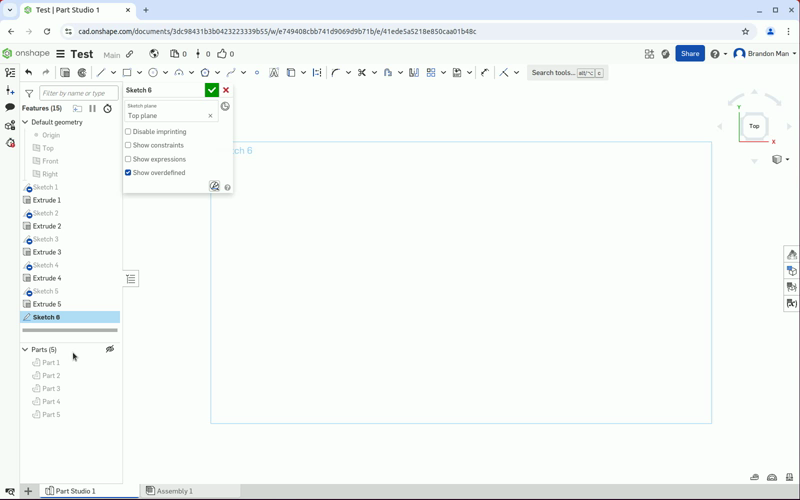
key(l)
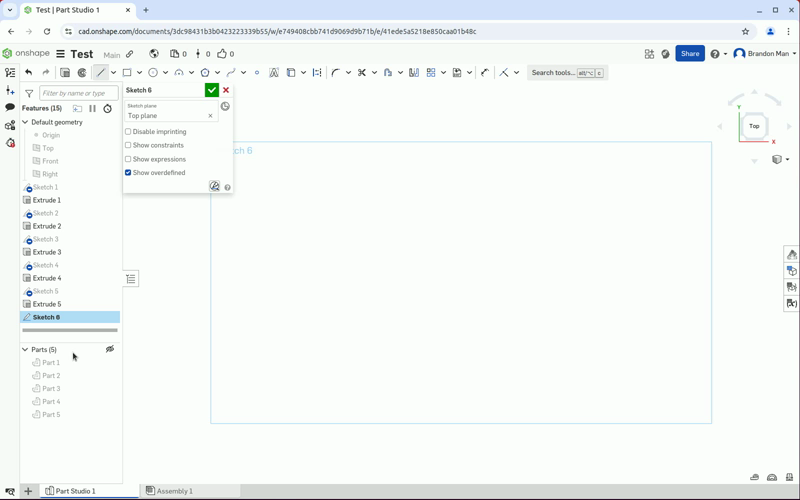
key_down(shift)
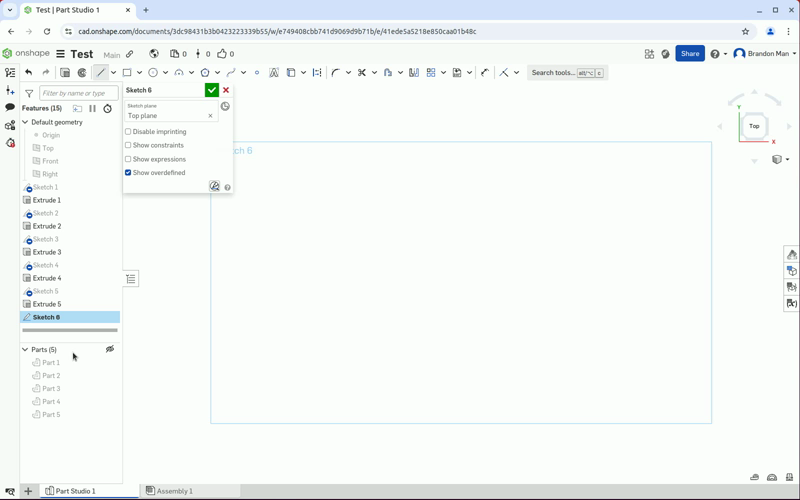
mouse_move(441, 395)
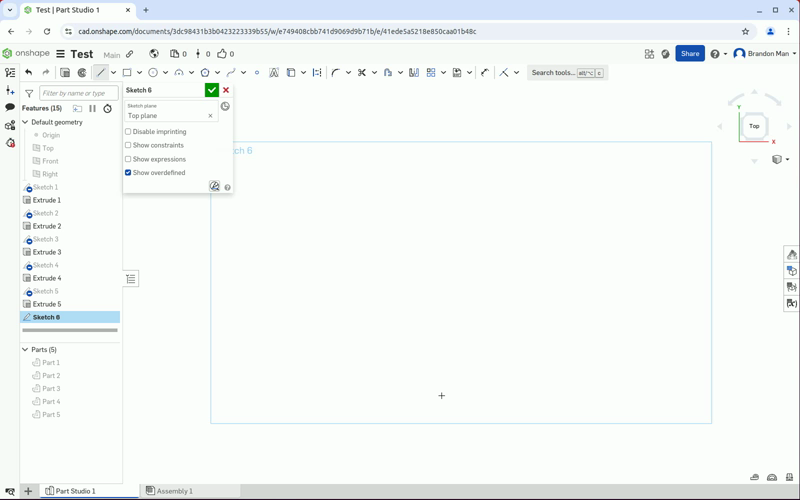
click(441, 395)
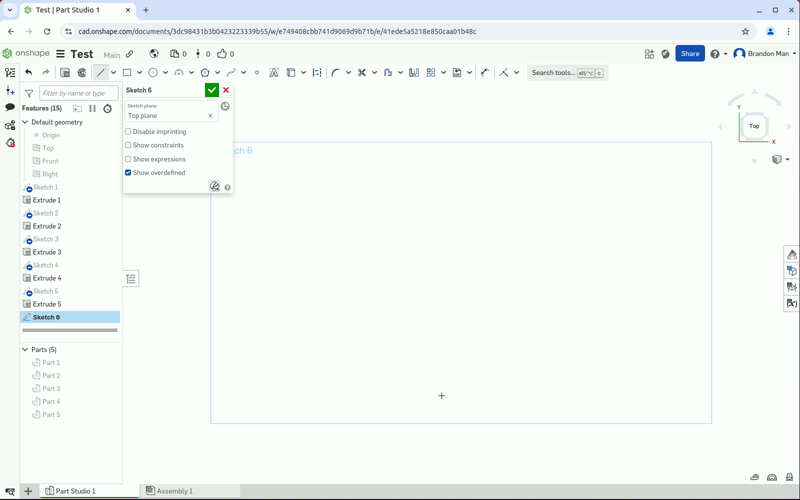
key_up(shift)
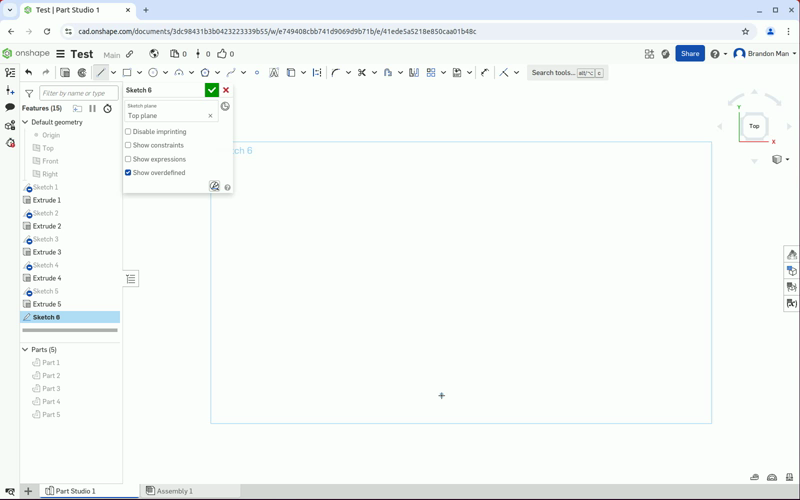
key_down(shift)
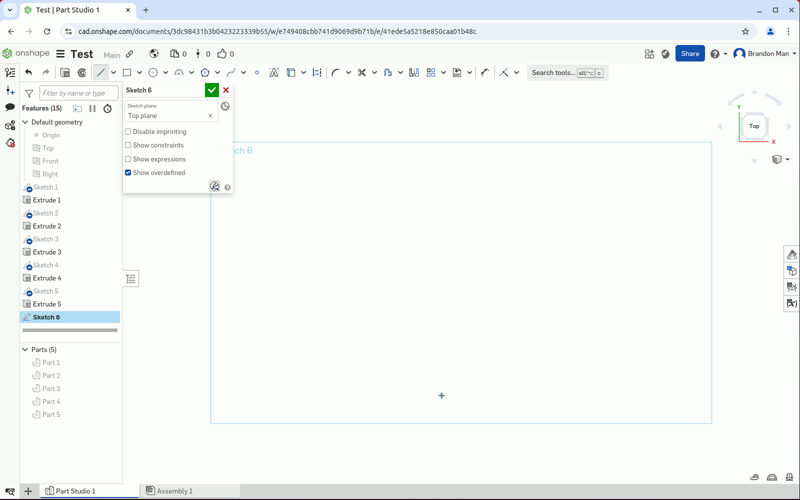
mouse_move(471, 395)
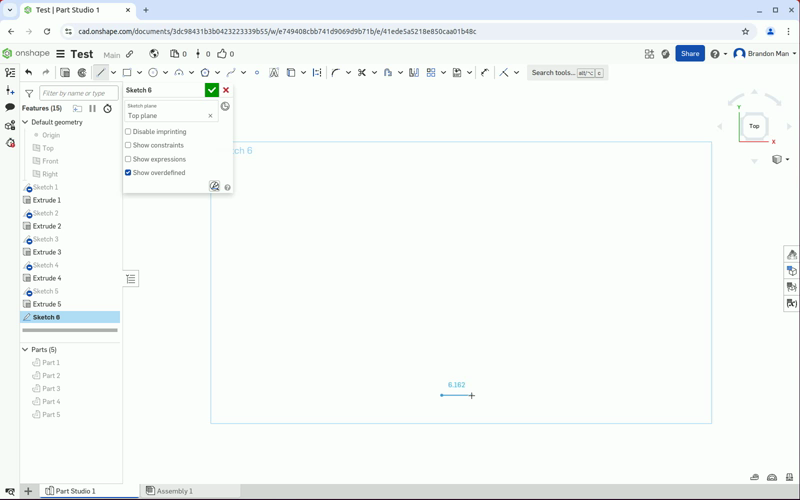
mouse_move(449, 395)
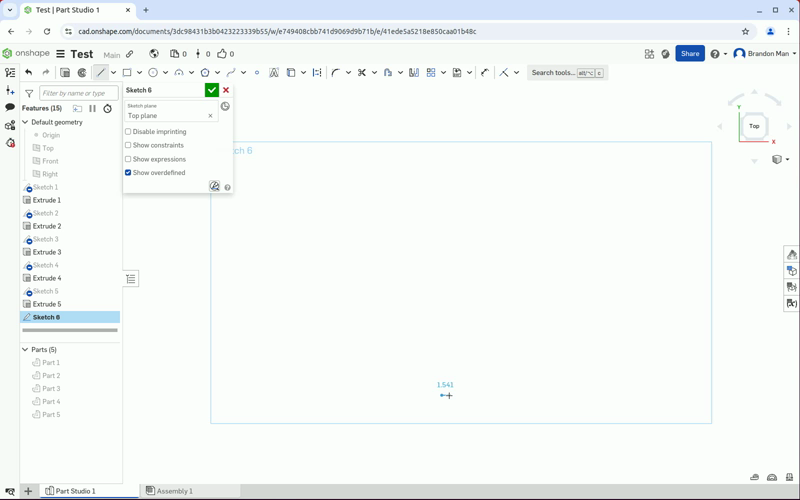
scroll(6)
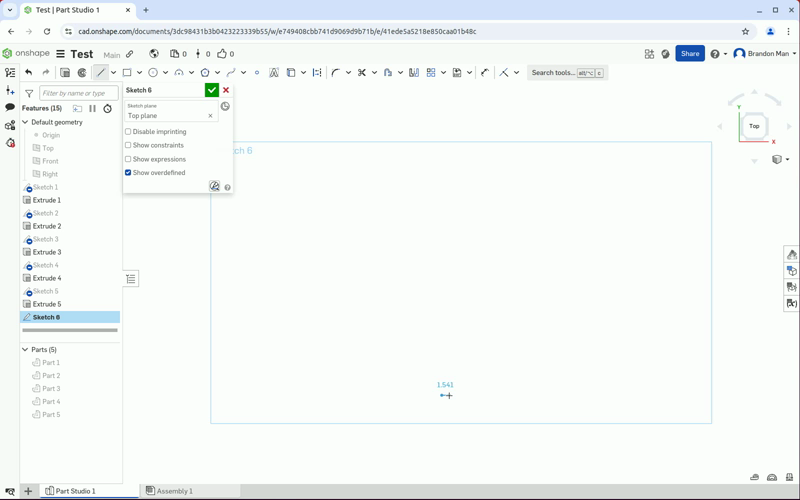
scroll(6)
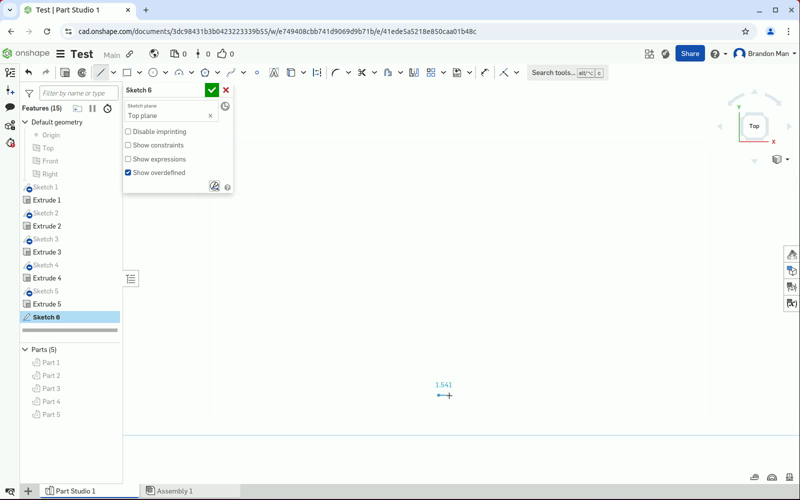
scroll(6)
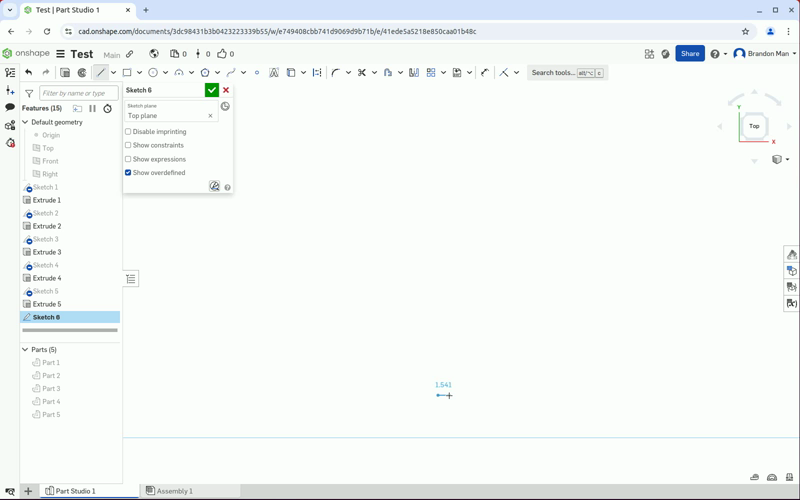
scroll(6)
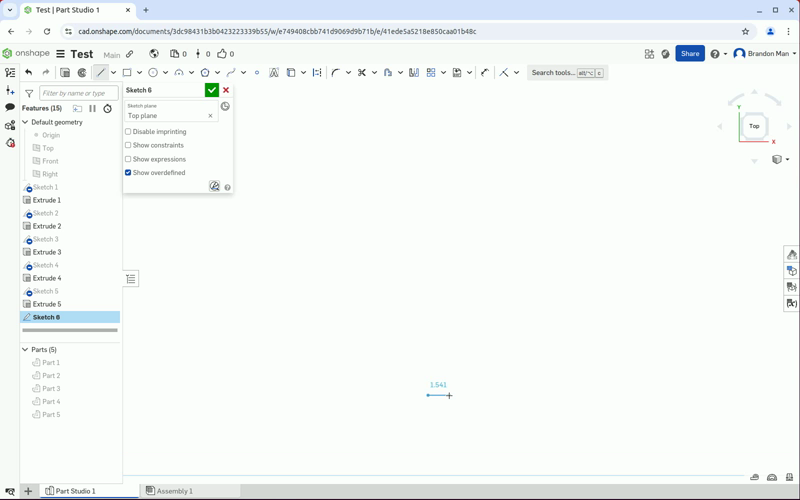
scroll(6)
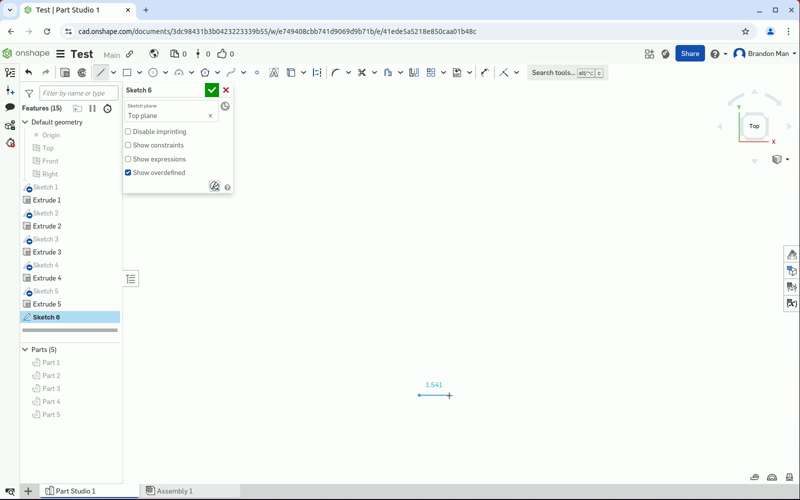
scroll(6)
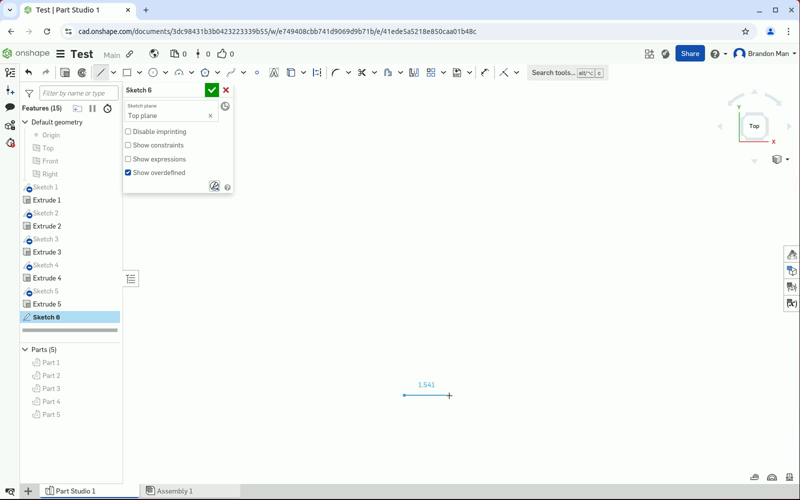
scroll(6)
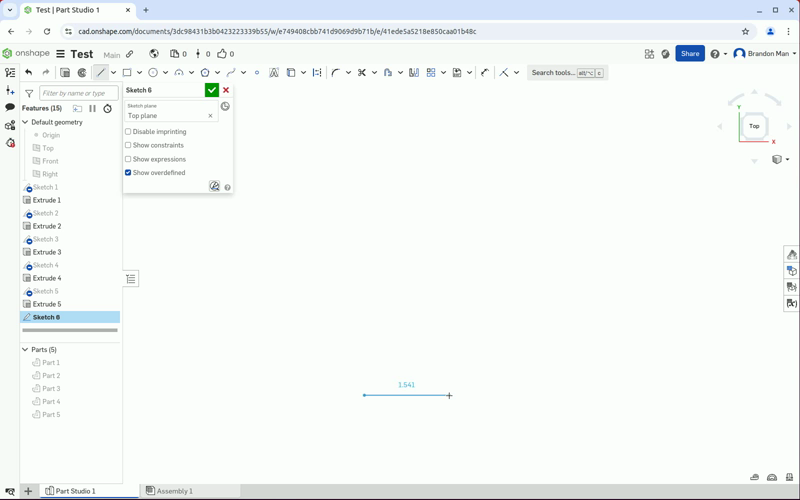
click(449, 395)
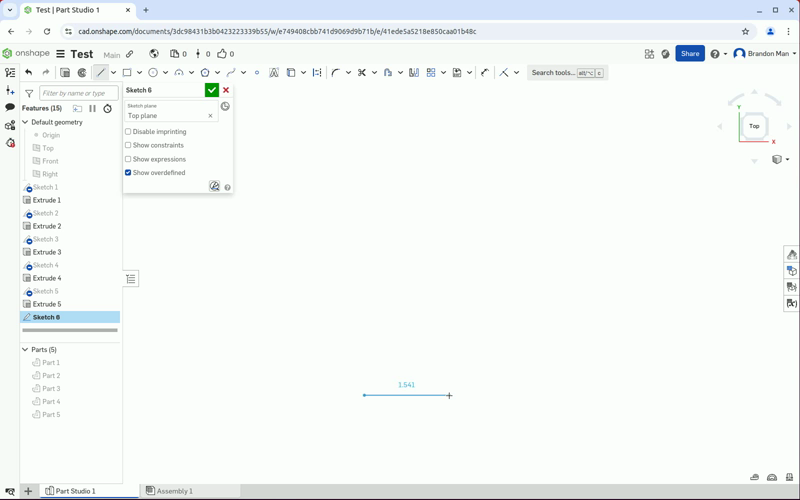
scroll(-6)
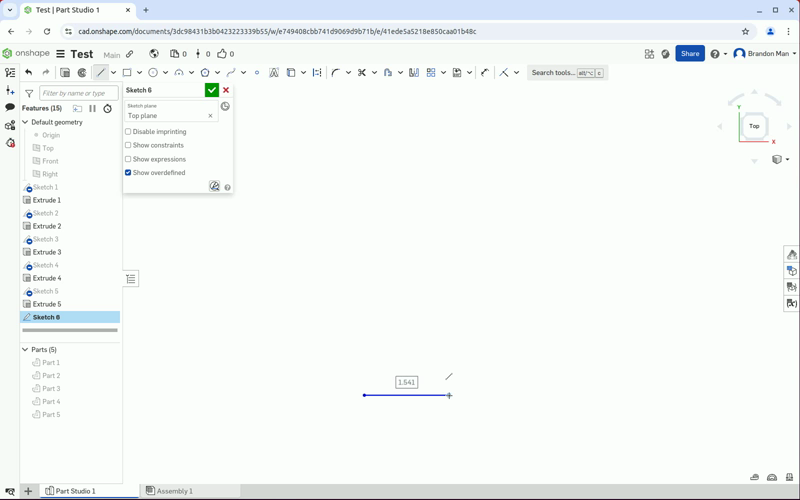
scroll(-6)
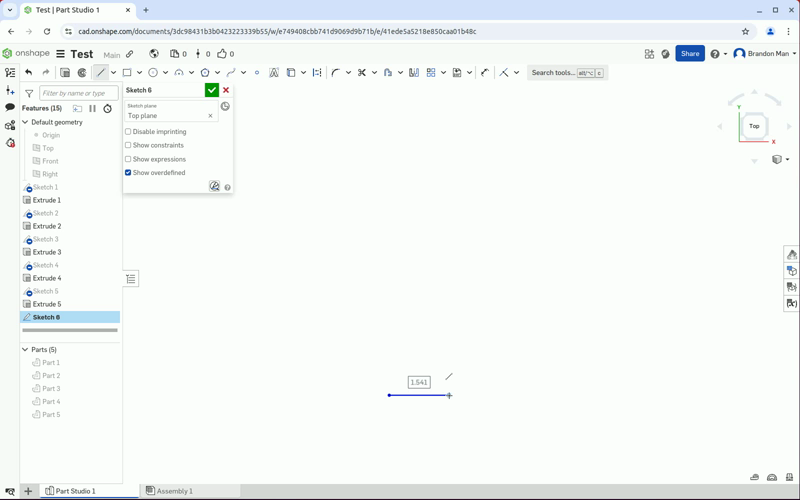
scroll(-6)
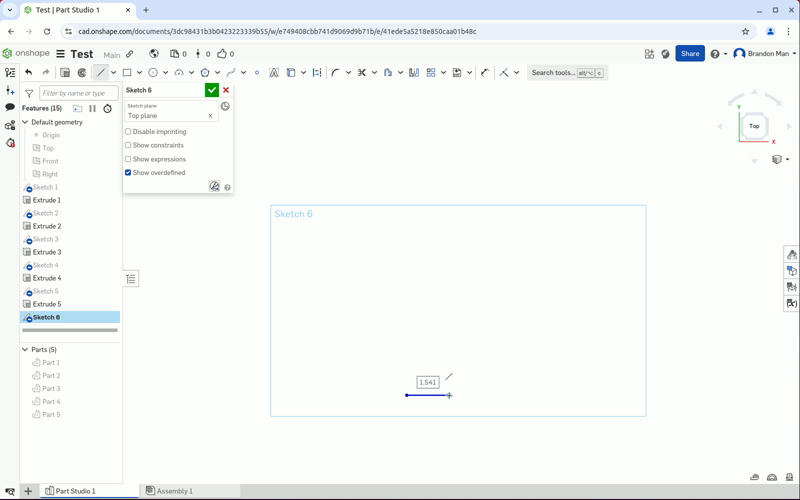
scroll(-6)
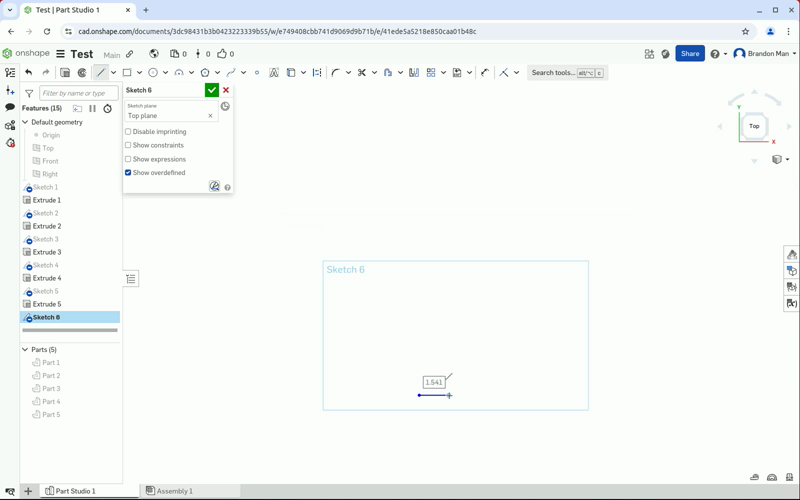
scroll(-6)
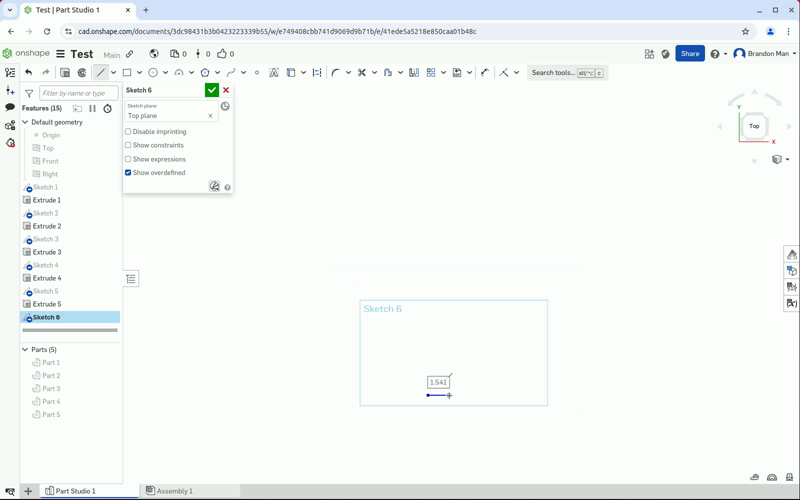
scroll(-6)
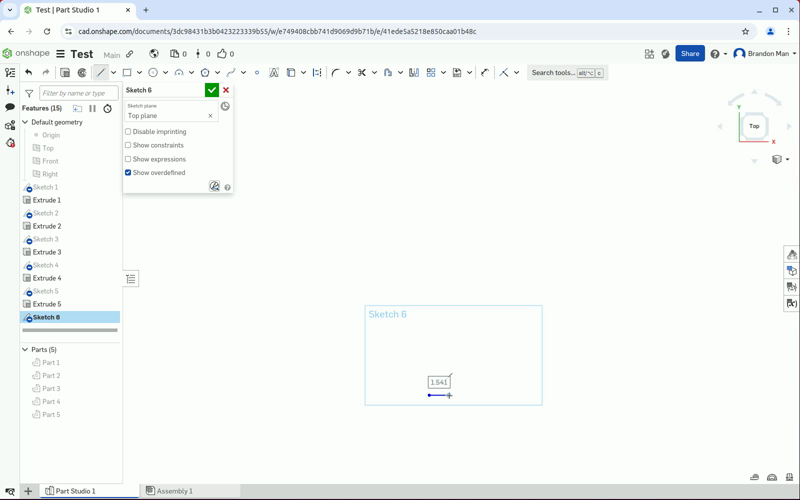
scroll(-6)
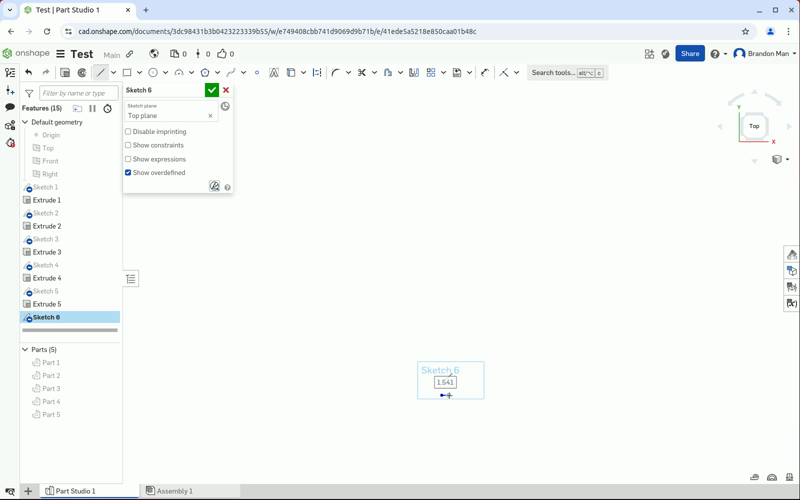
key_up(shift)
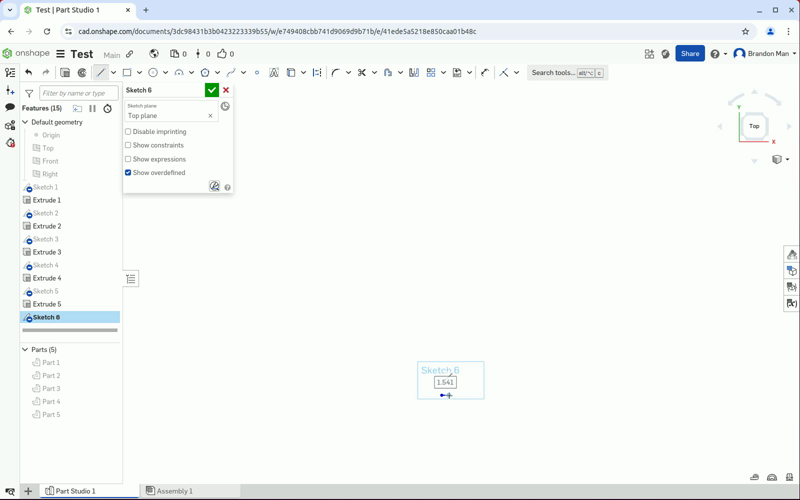
key_down(shift)
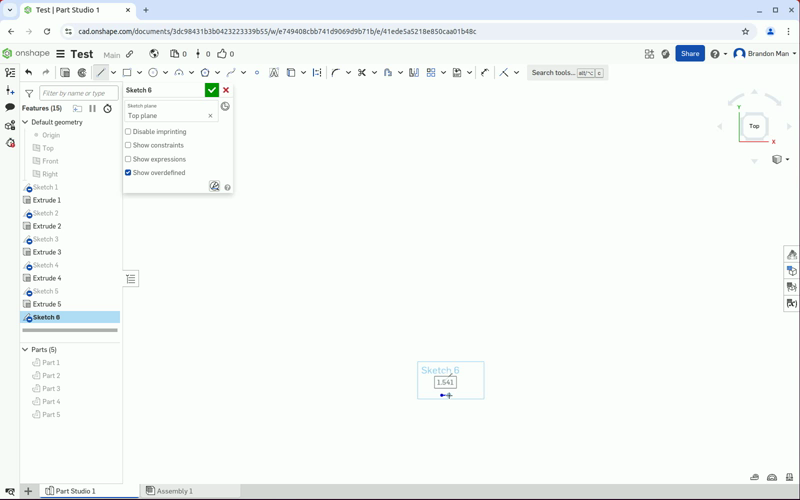
mouse_move(479, 395)
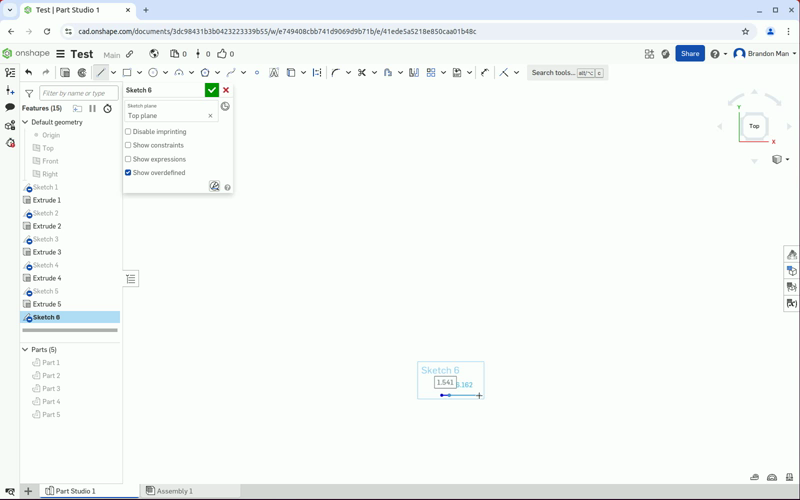
mouse_move(449, 350)
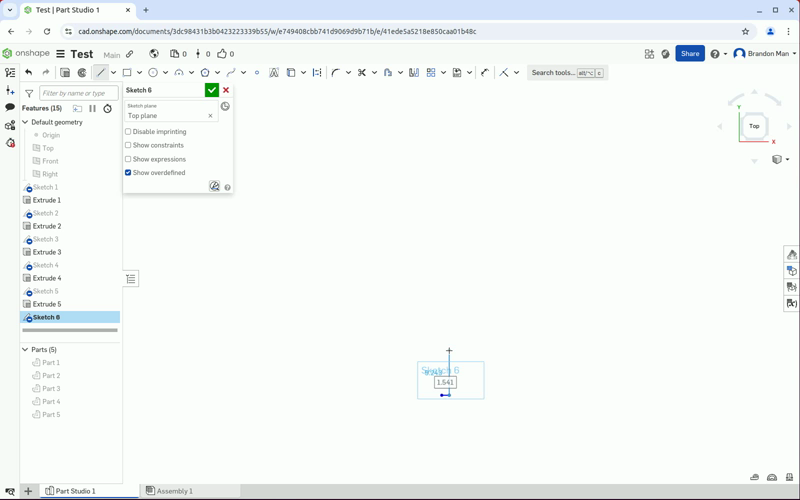
click(449, 350)
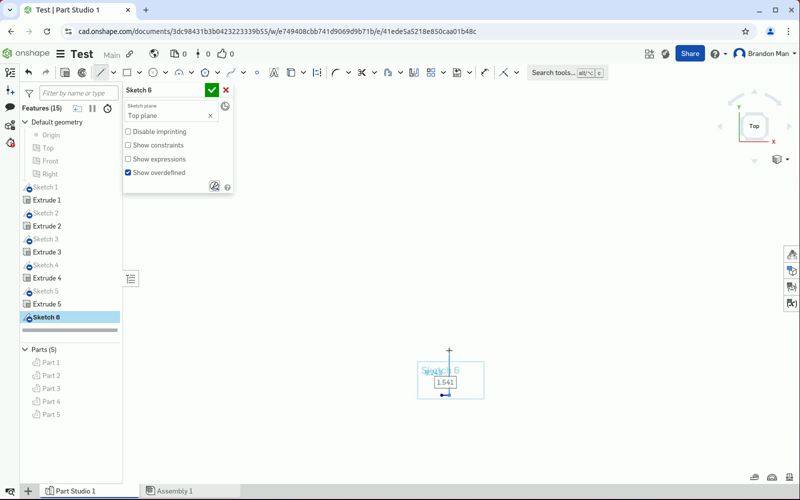
key_up(shift)
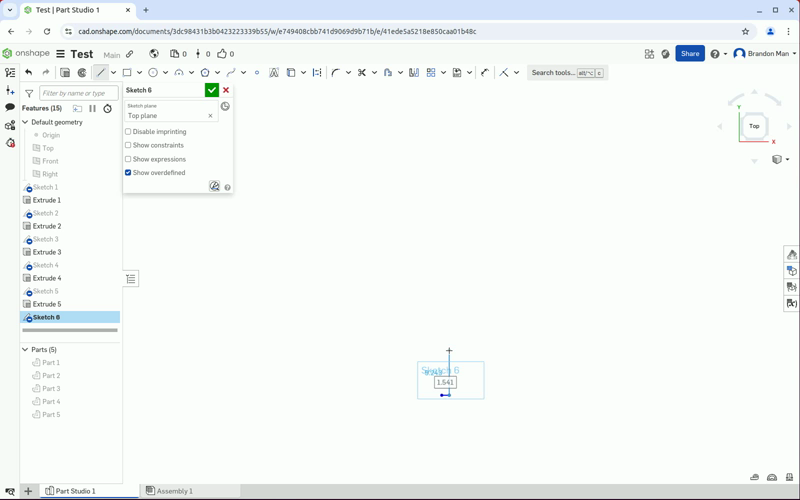
key_down(shift)
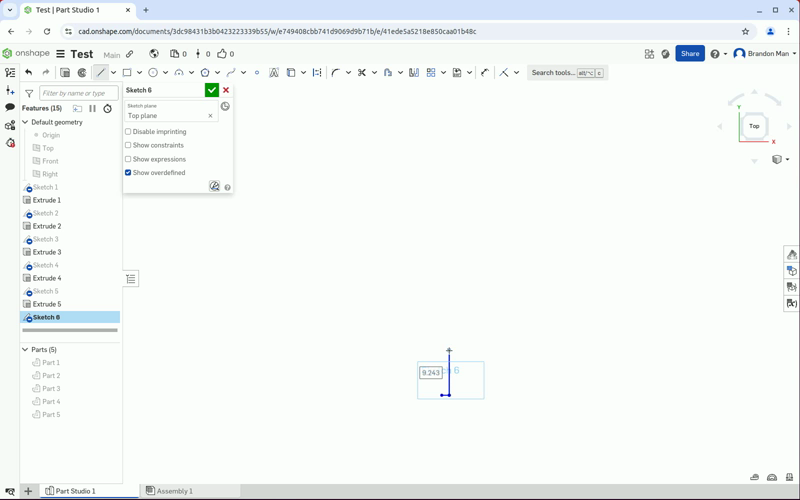
mouse_move(479, 350)
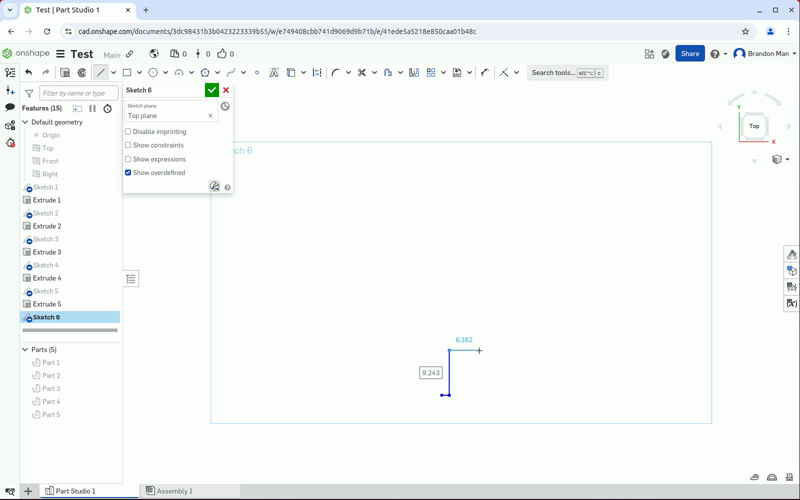
mouse_move(441, 350)
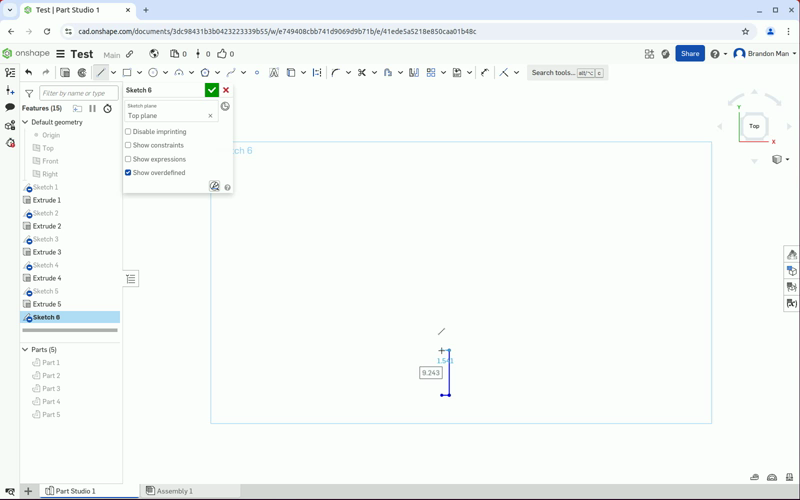
scroll(6)
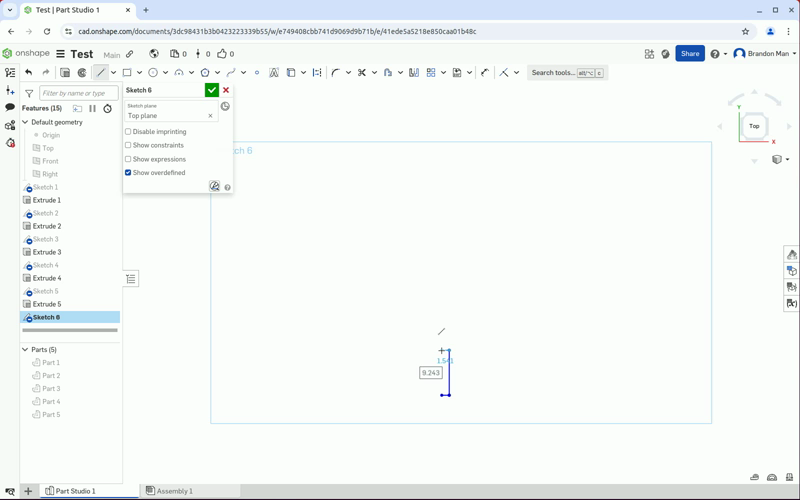
scroll(6)
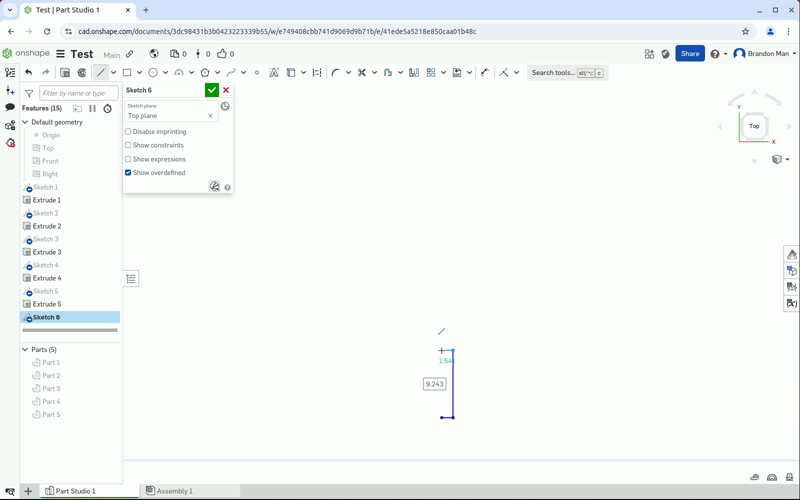
scroll(6)
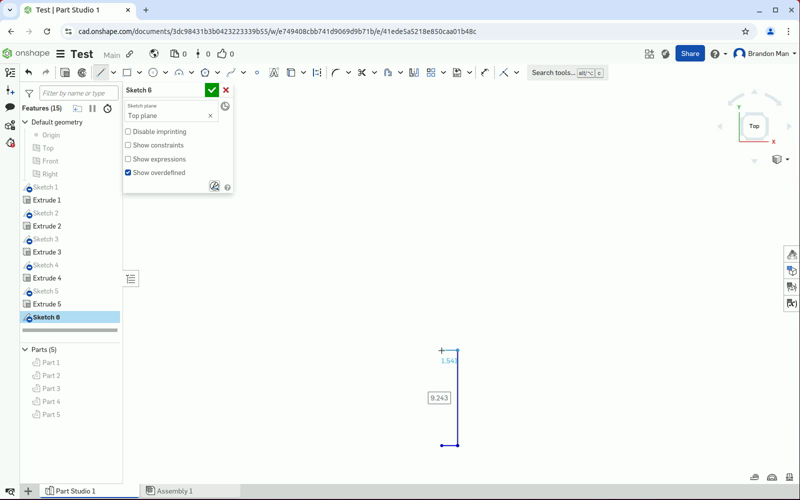
scroll(6)
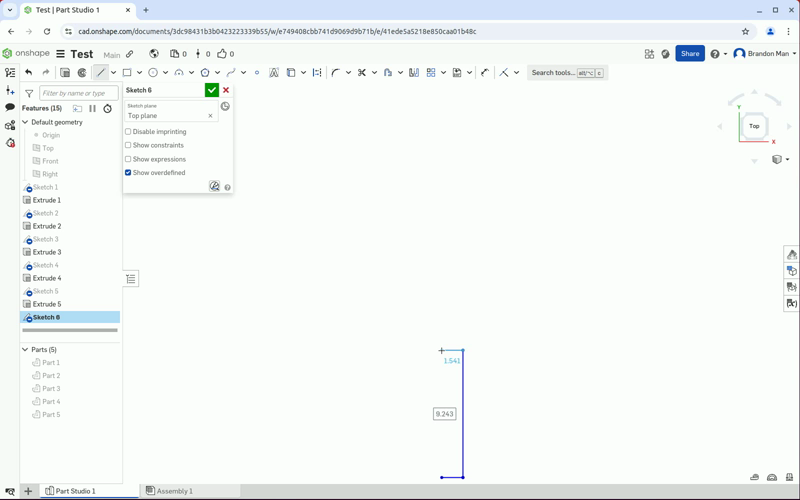
scroll(6)
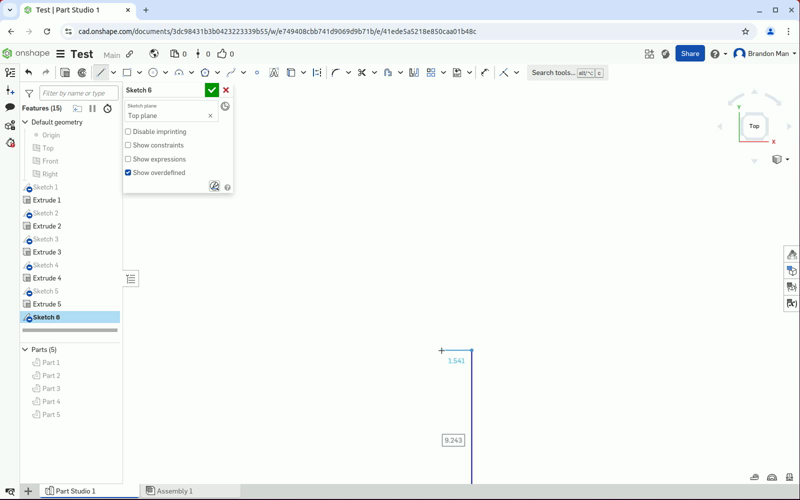
scroll(6)
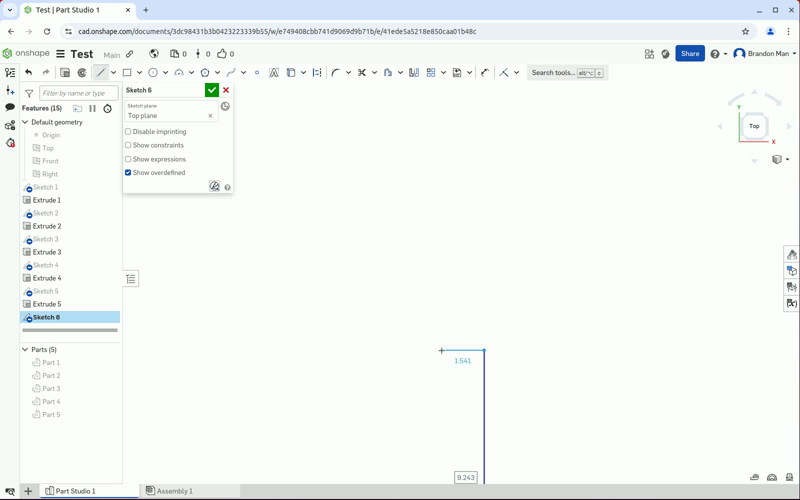
scroll(6)
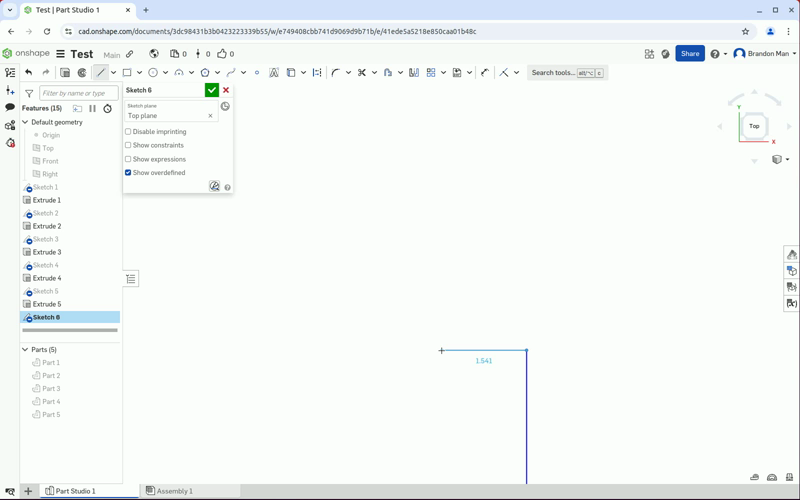
click(441, 350)
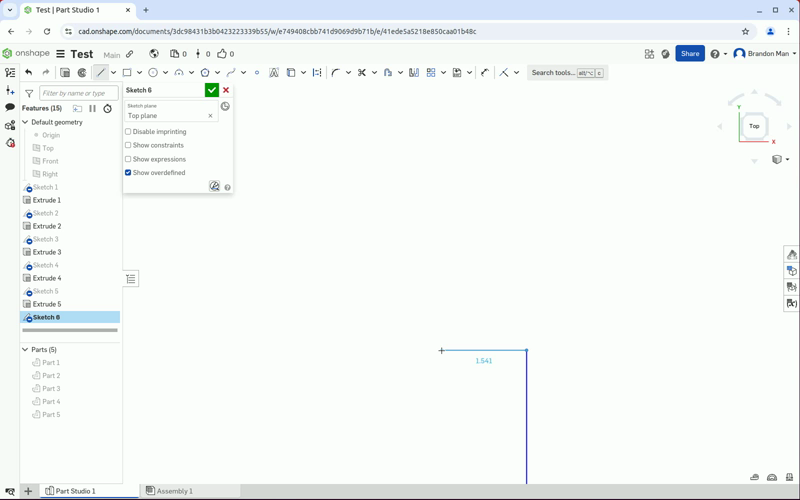
scroll(-6)
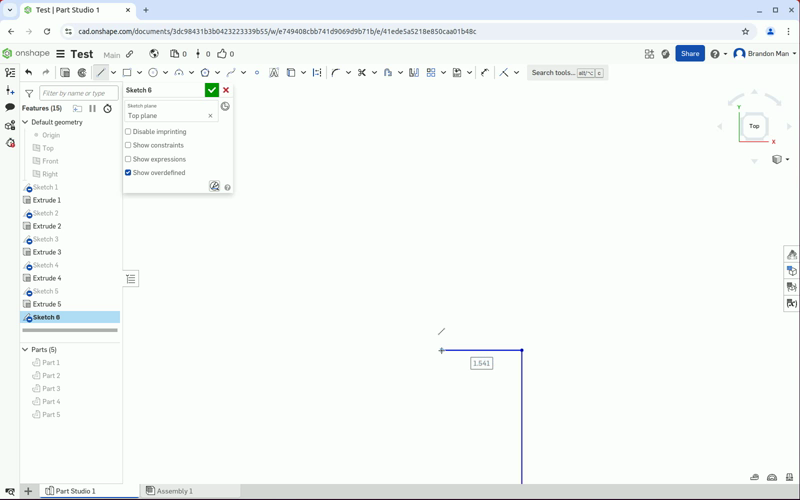
scroll(-6)
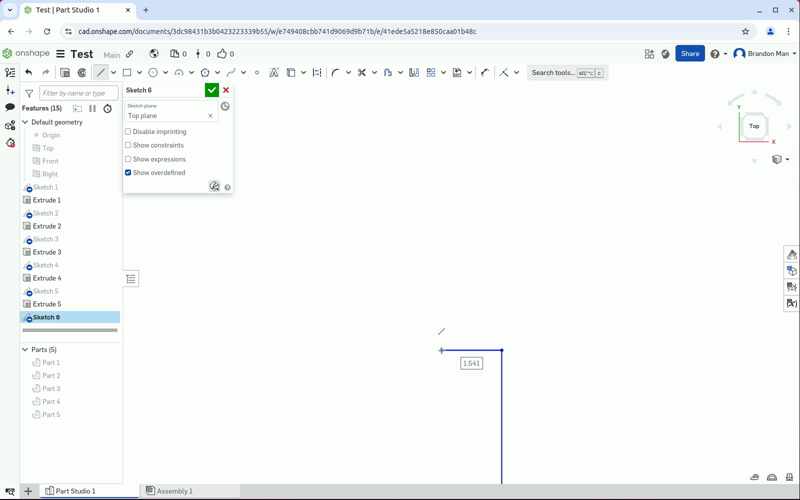
scroll(-6)
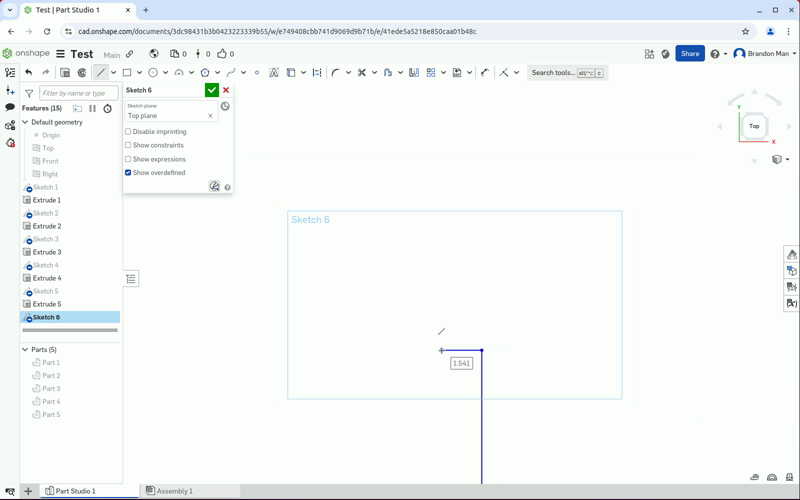
scroll(-6)
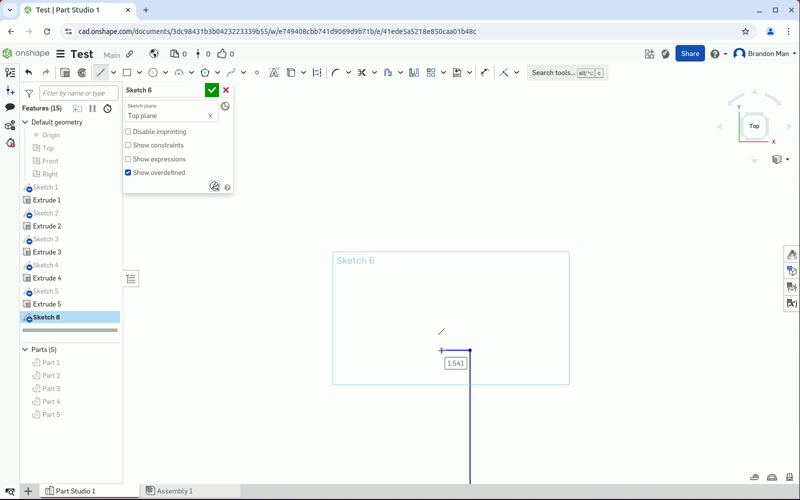
scroll(-6)
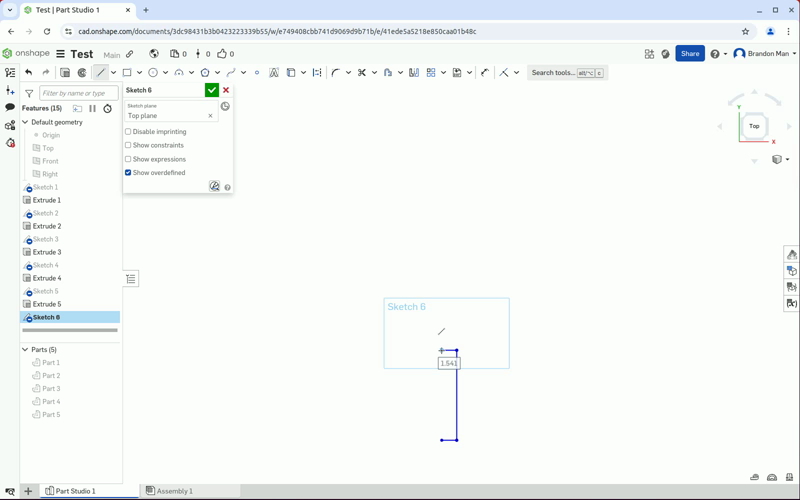
scroll(-6)
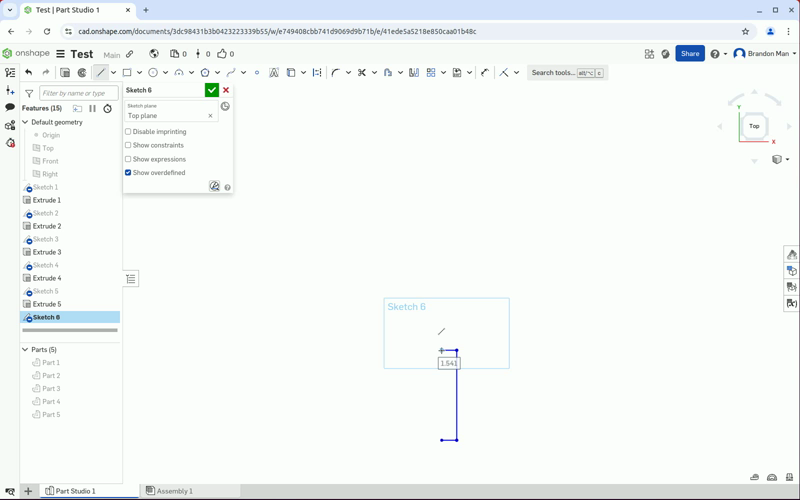
scroll(-6)
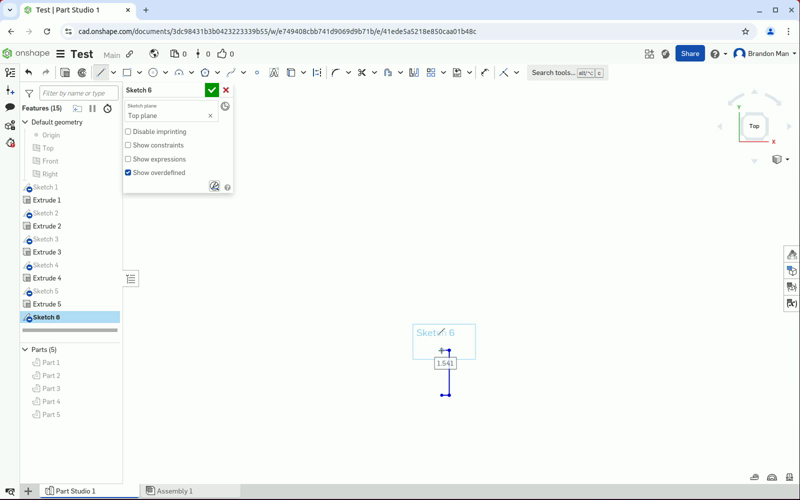
key_up(shift)
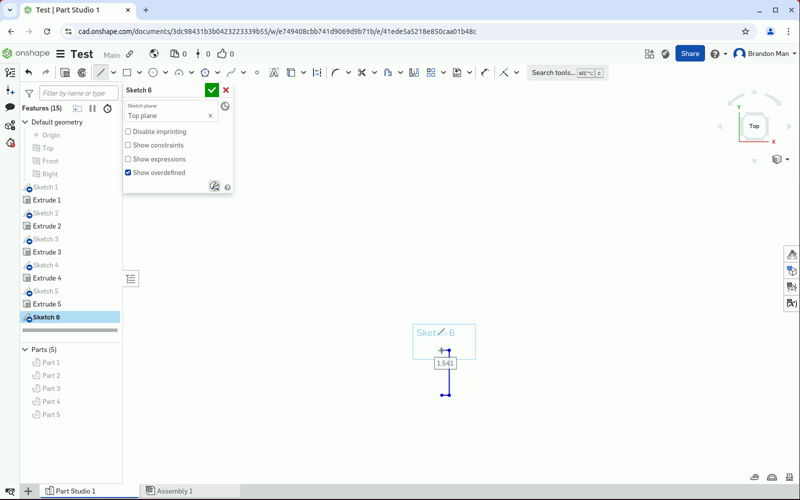
mouse_move(471, 350)
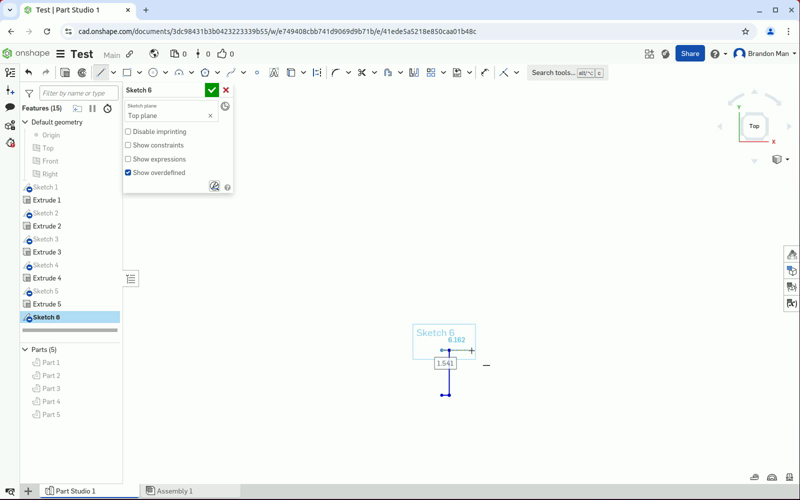
key_down(shift)
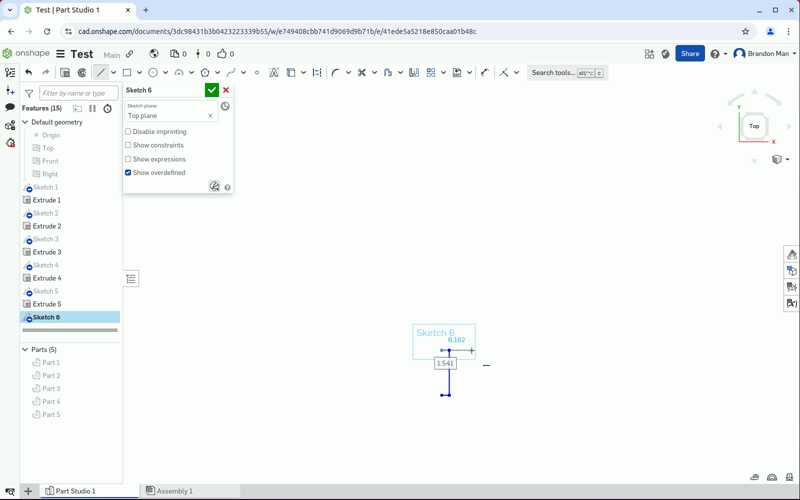
mouse_move(441, 395)
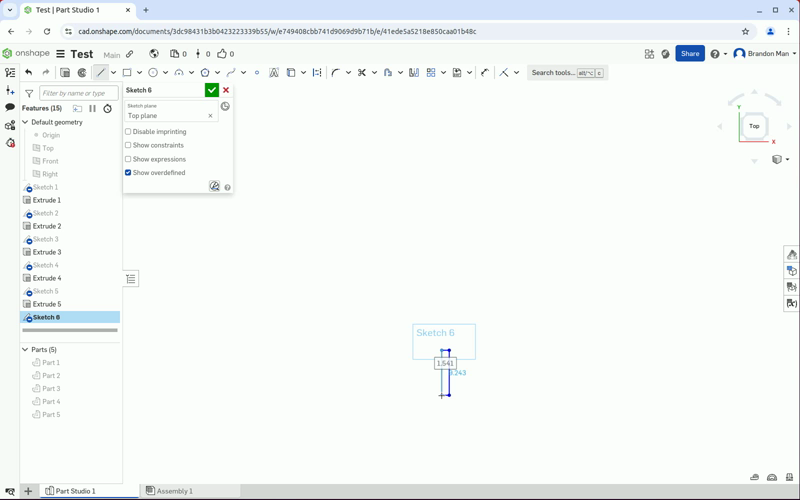
key_up(shift)
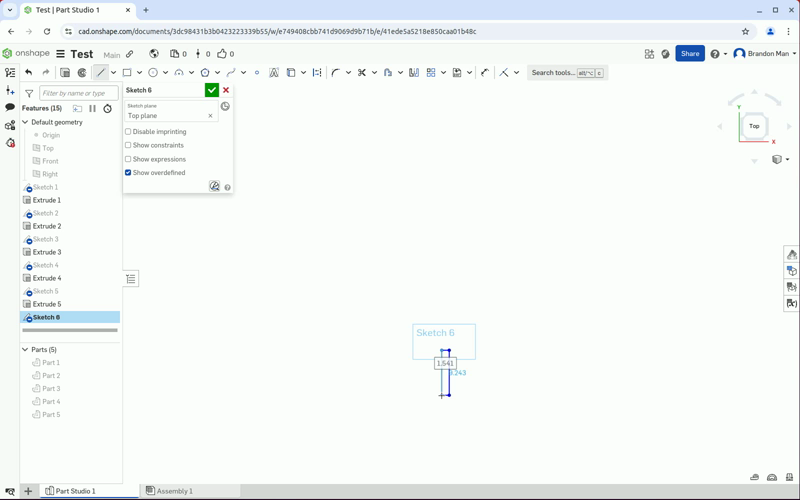
click(441, 395)
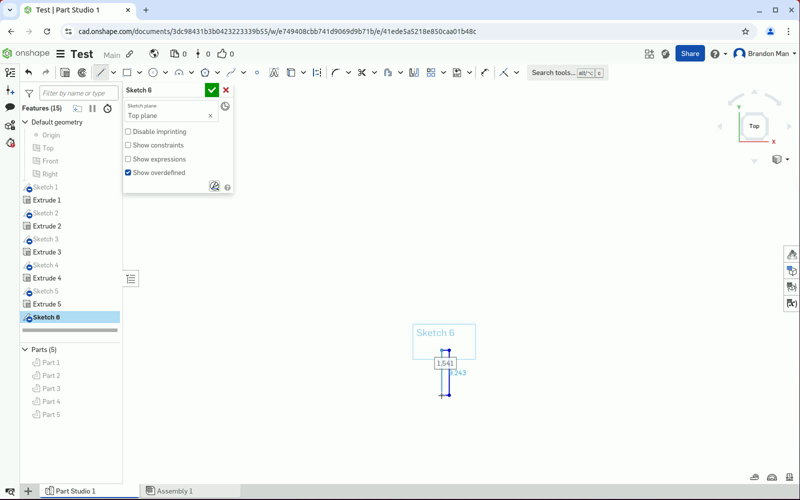
key(esc)
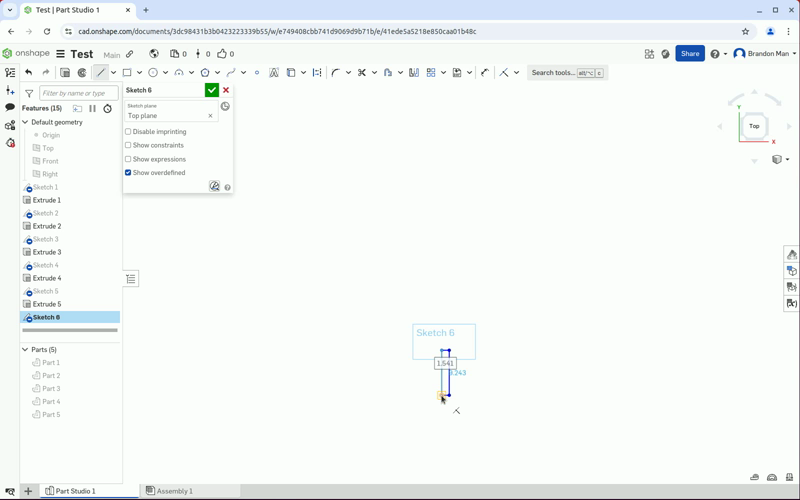
mouse_move(445, 369)
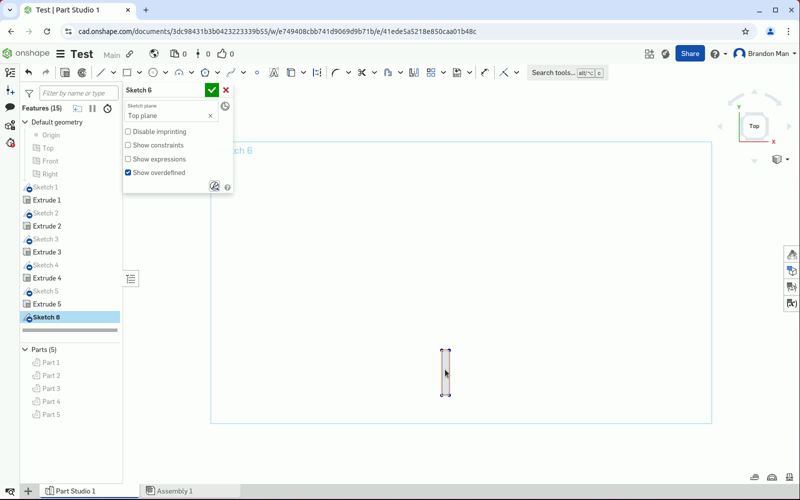
scroll(6)
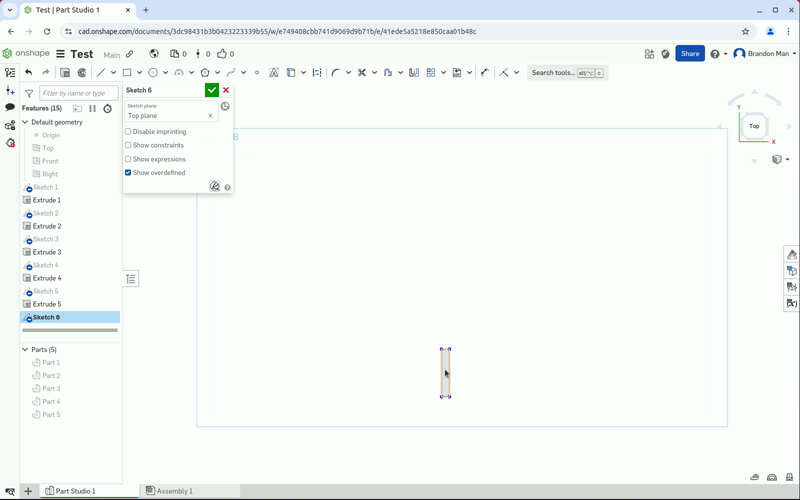
scroll(6)
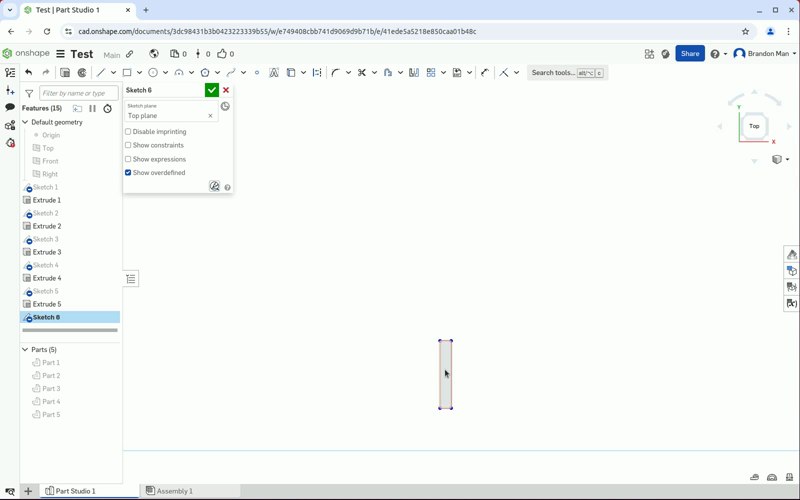
scroll(6)
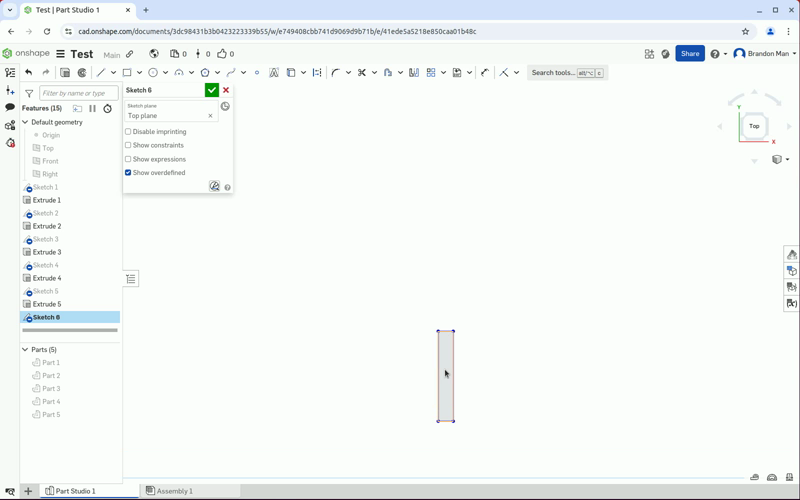
scroll(6)
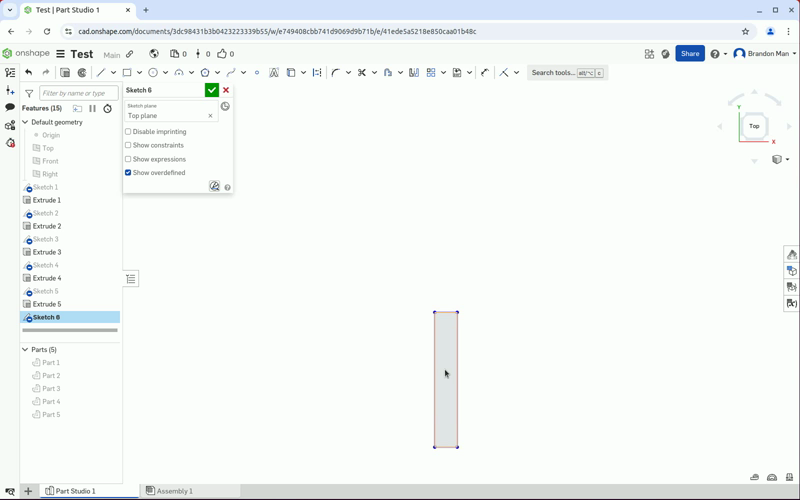
scroll(6)
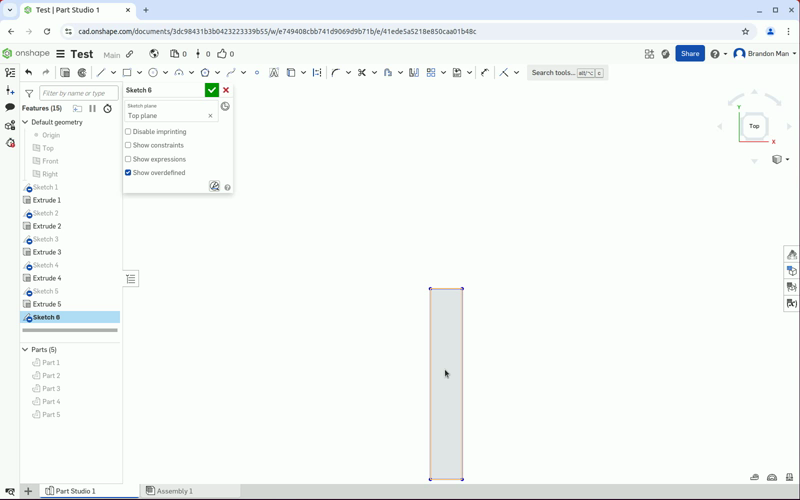
scroll(6)
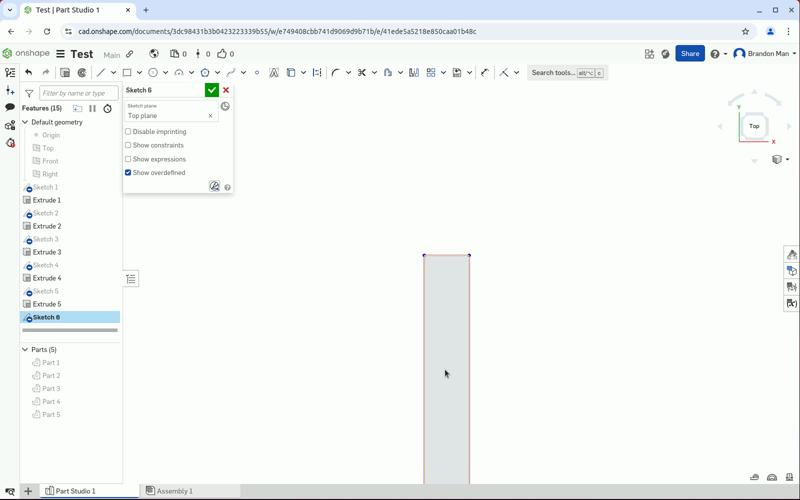
scroll(6)
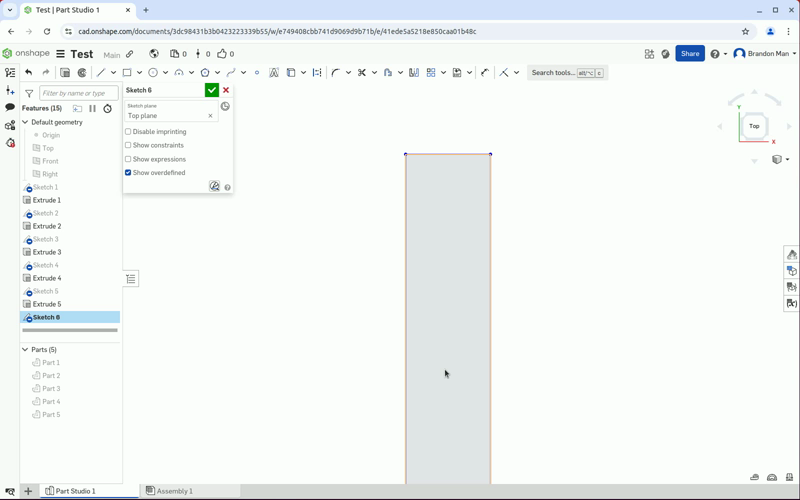
click(445, 369)
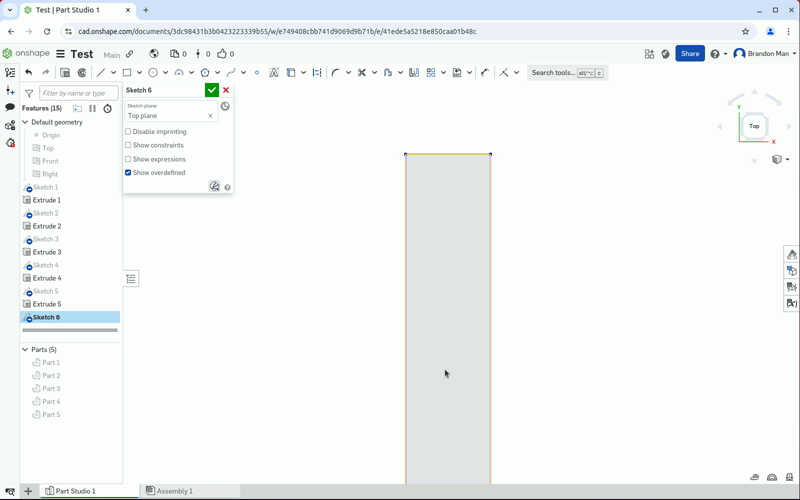
scroll(-6)
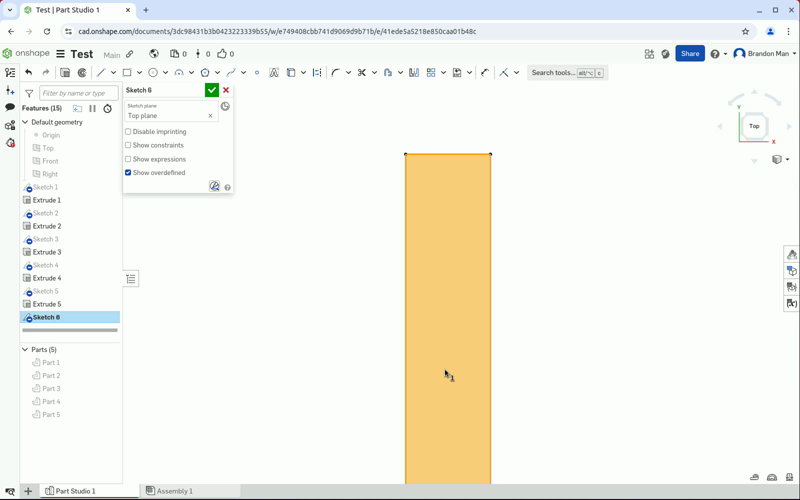
scroll(-6)
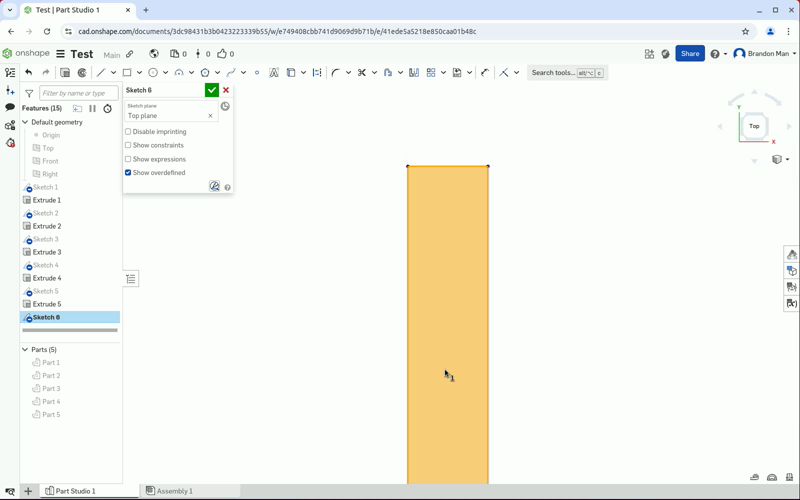
scroll(-6)
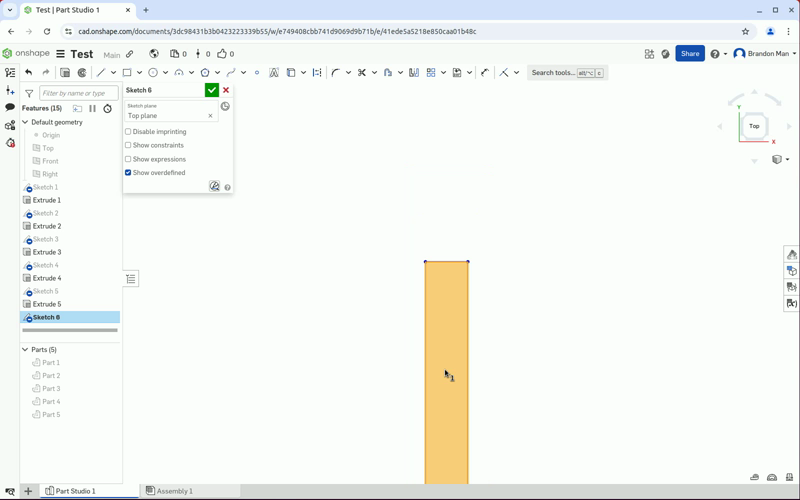
scroll(-6)
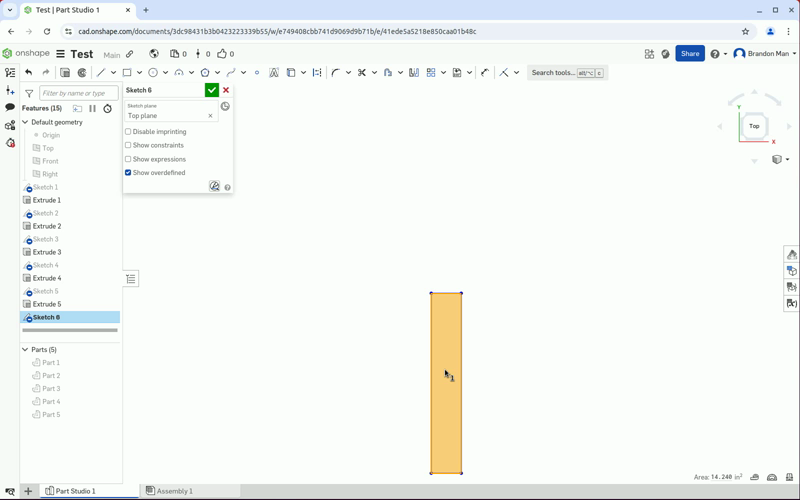
scroll(-6)
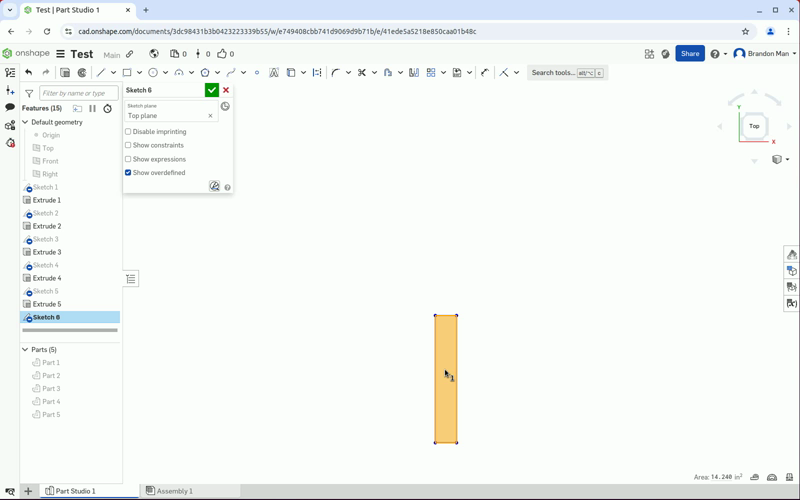
scroll(-6)
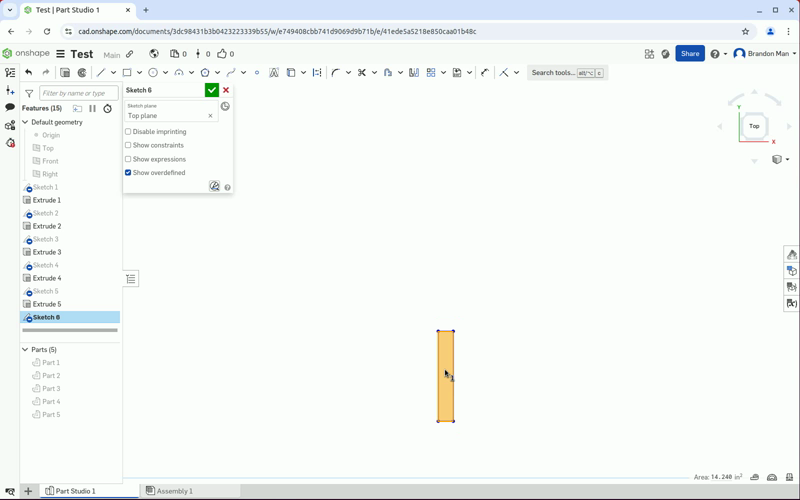
scroll(-6)
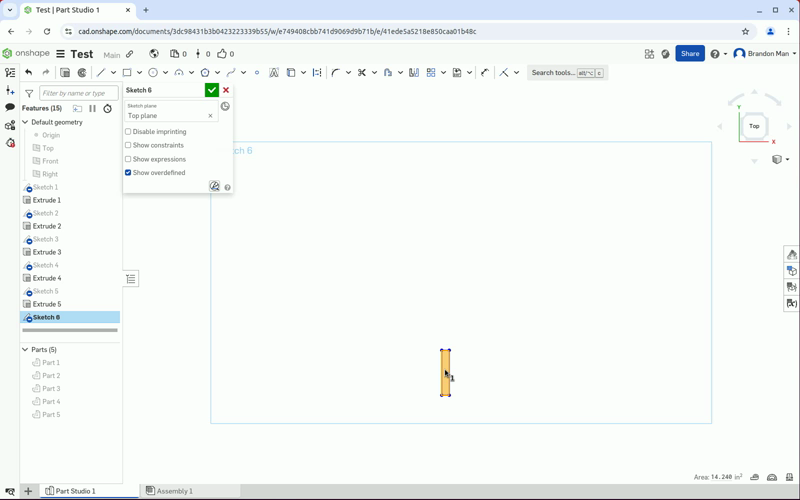
mouse_move(73, 352)
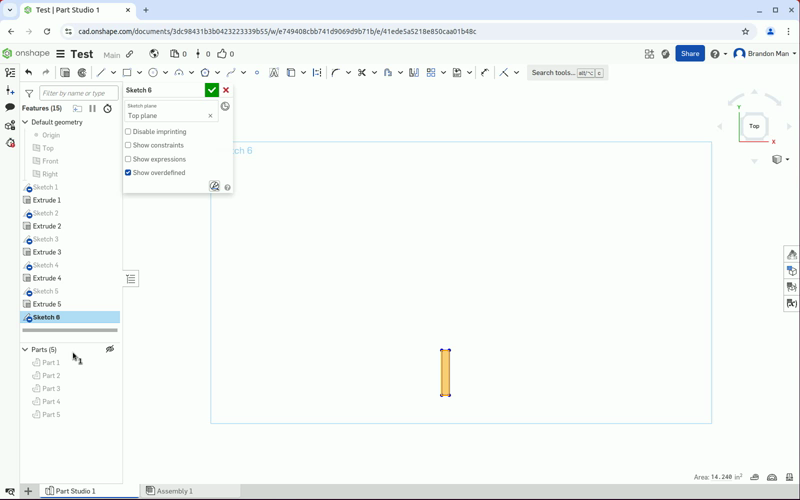
key(shift+y)
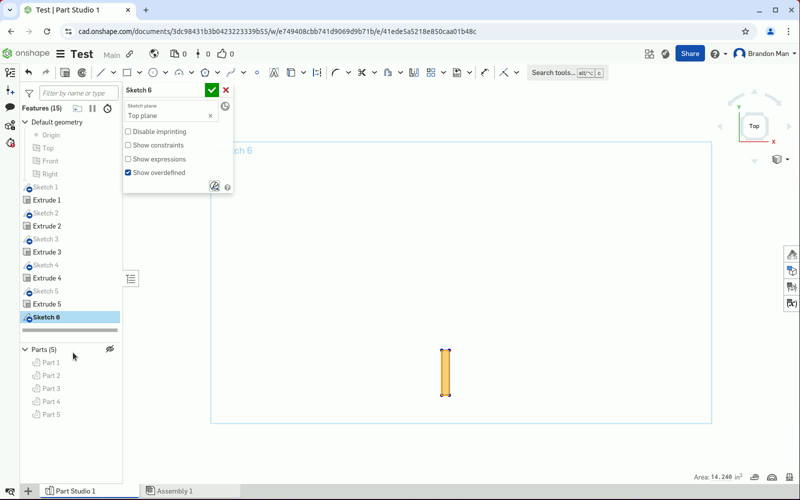
key(shift+e)
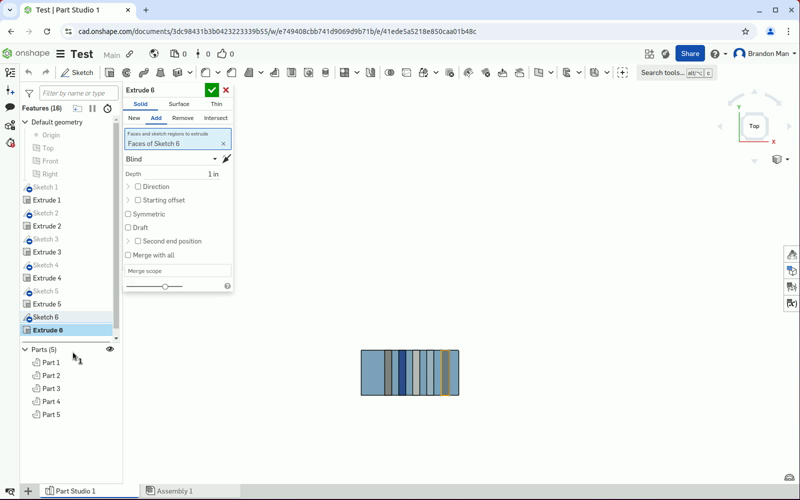
mouse_move(143, 106)
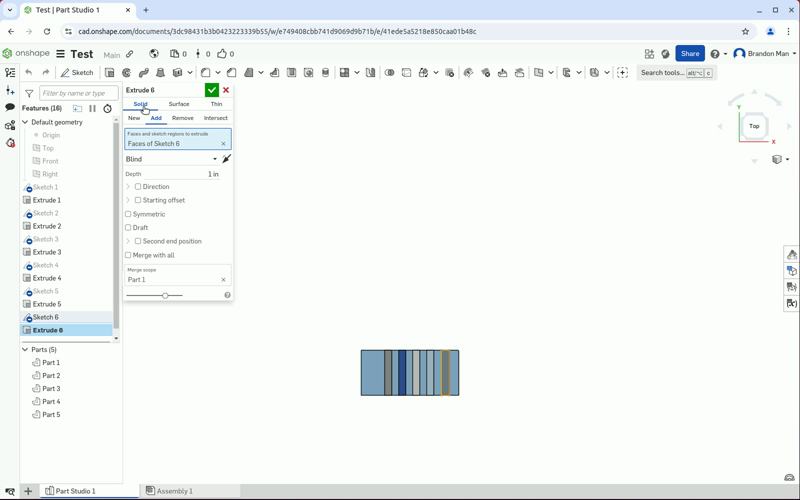
click(143, 106)
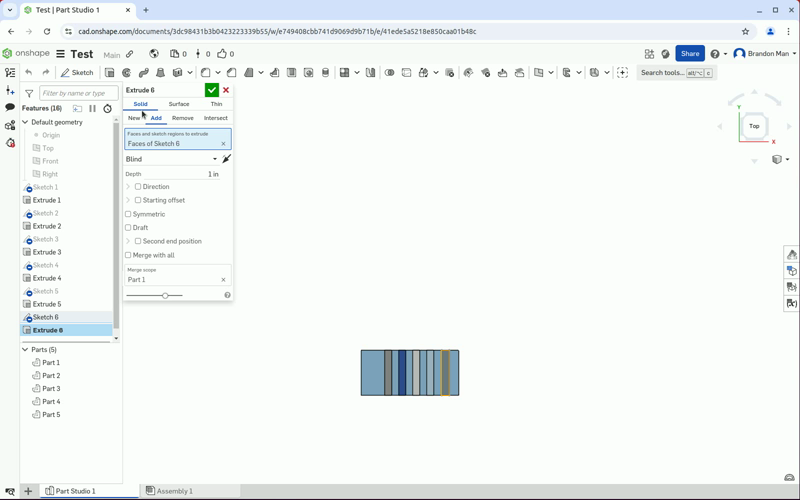
mouse_move(137, 120)
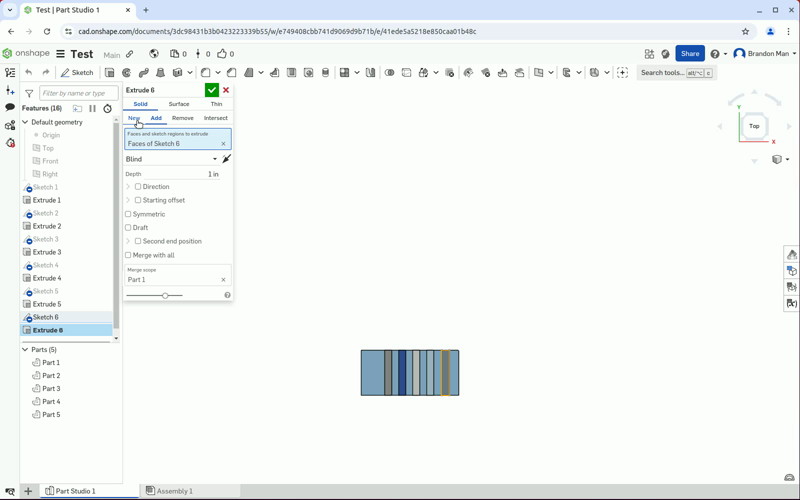
click(137, 120)
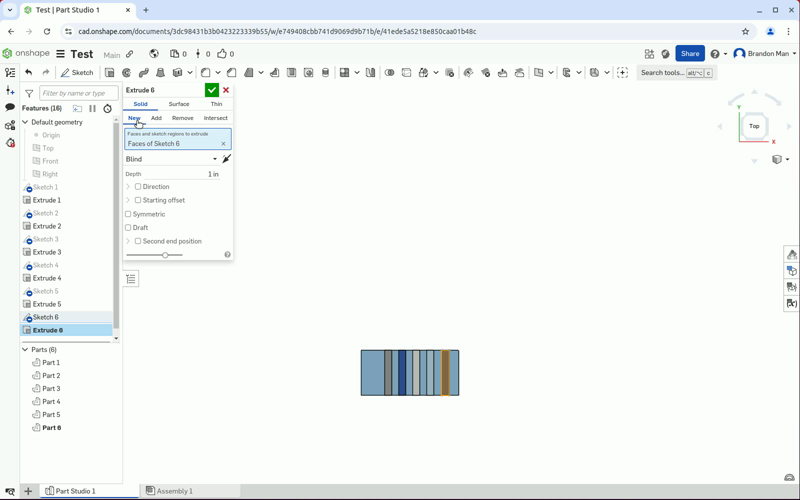
key(tab, 4)
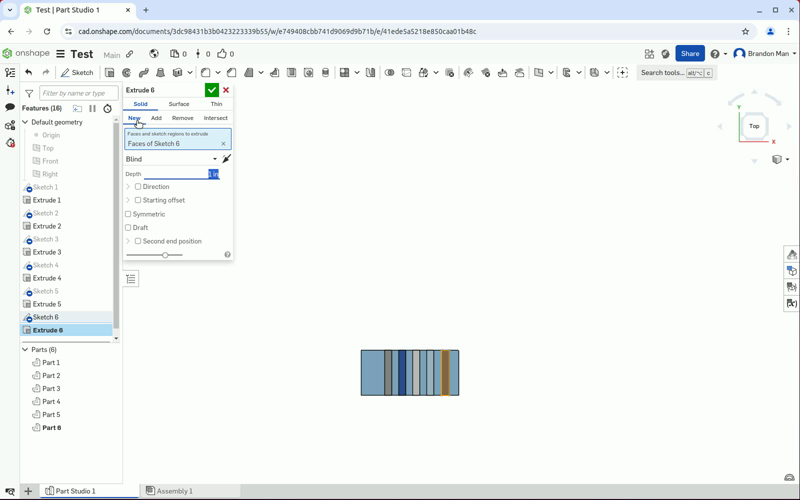
text(2.166)
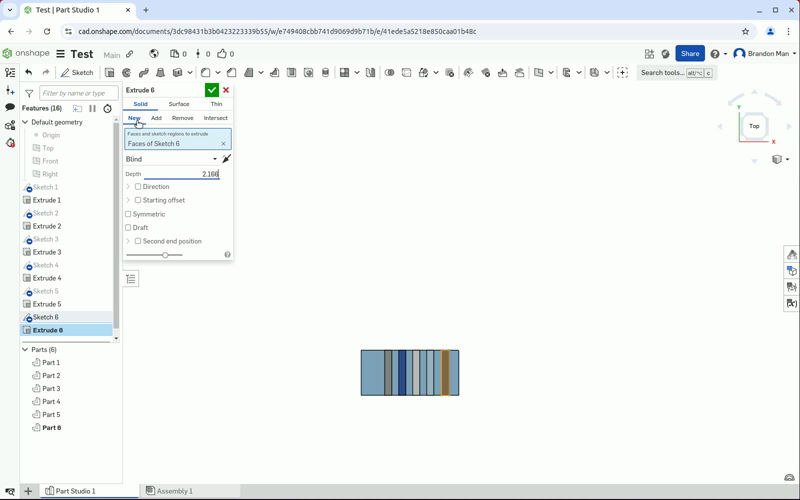
key(enter)
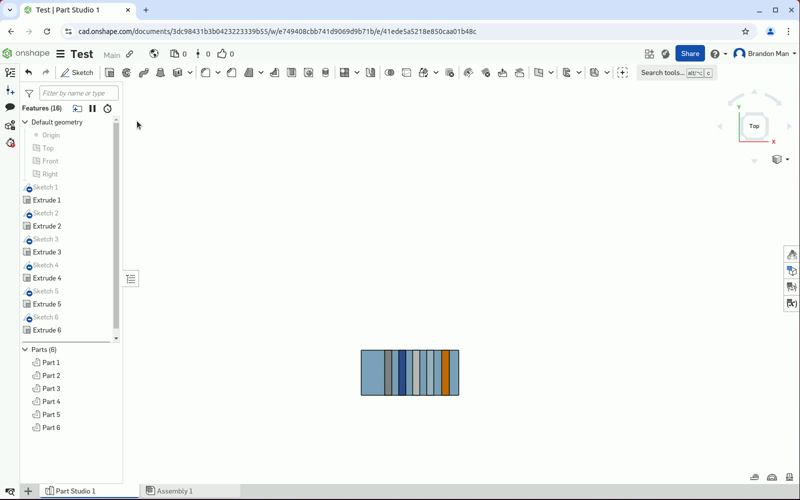
key(shift+h)
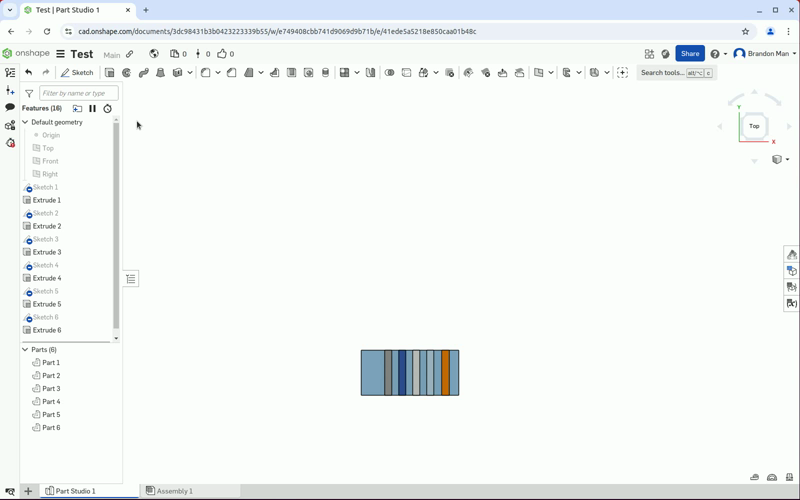
key(shift+h)
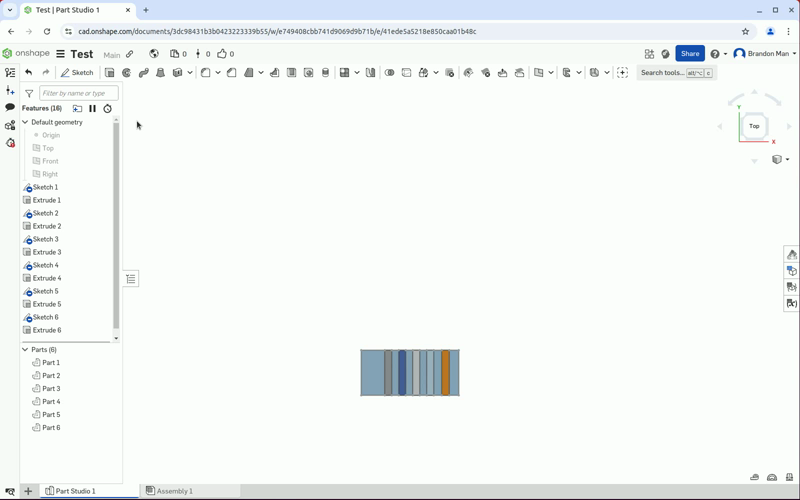
key(shift+7)
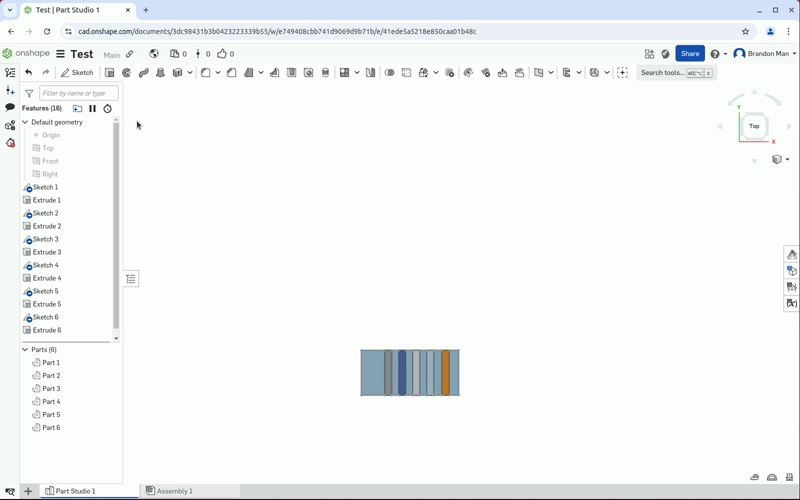
key(up, 3)
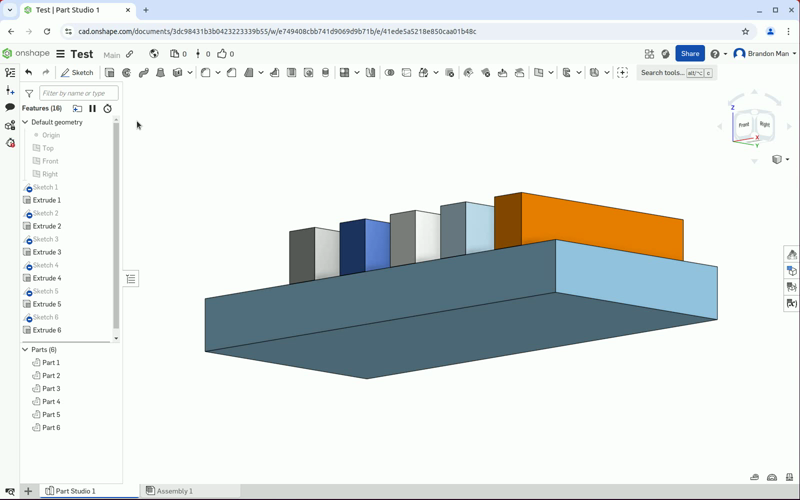
key(left, 3)
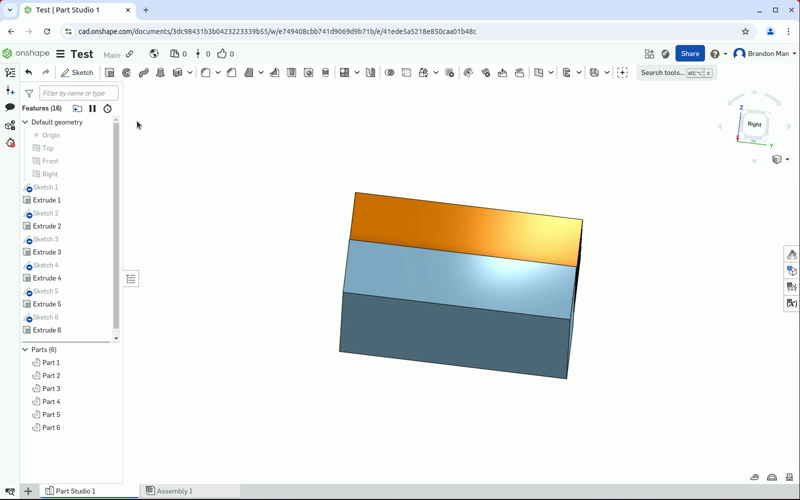
key(right, 3)
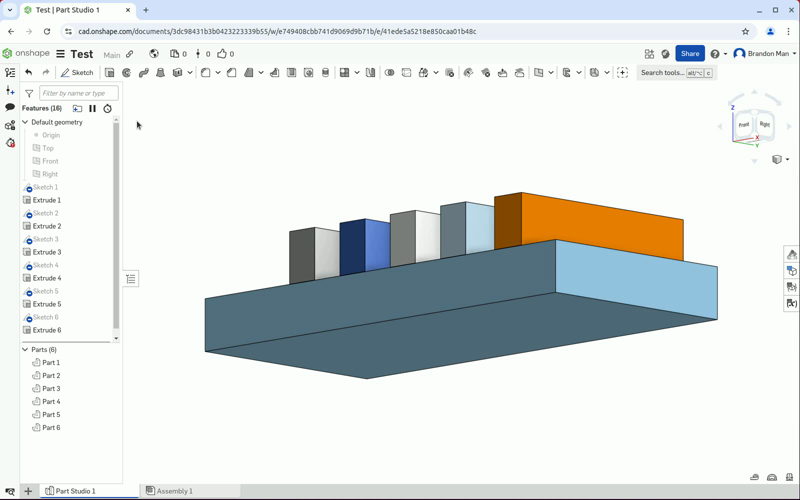
key(down, 3)
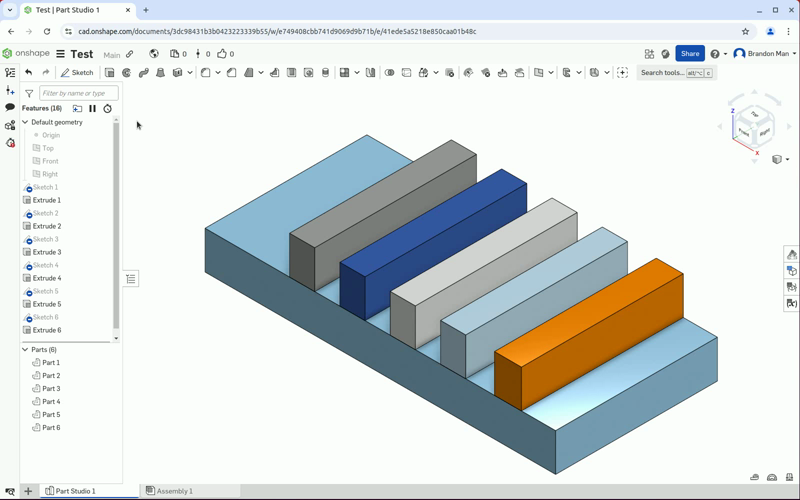
mouse_move(69, 189)
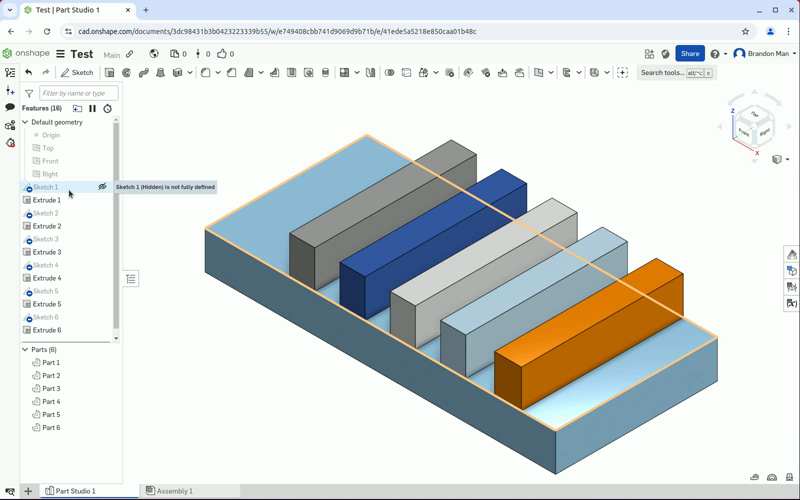
click(69, 189)